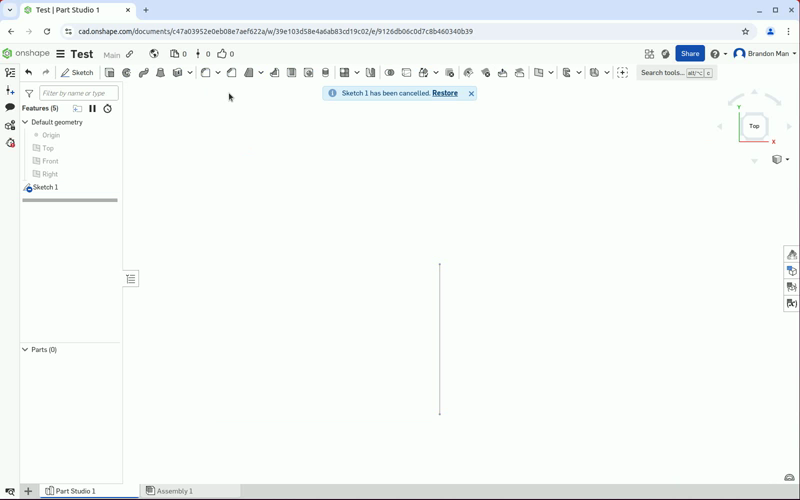
key(shift+h)
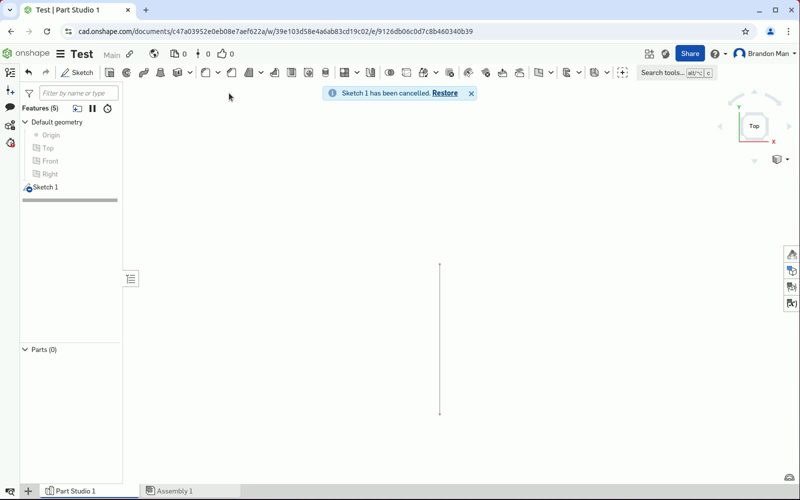
key(shift+s)
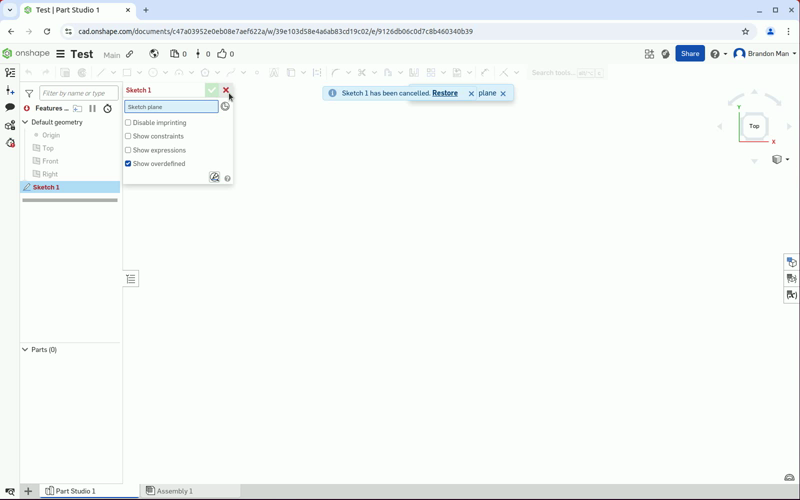
mouse_move(73, 150)
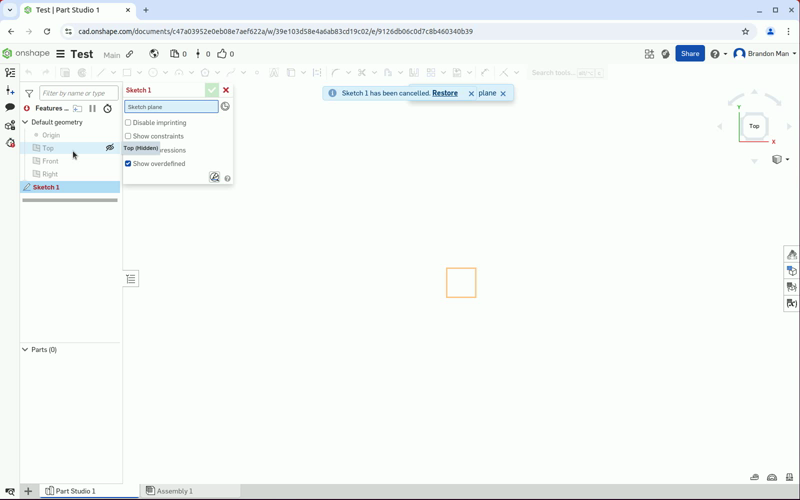
click(73, 150)
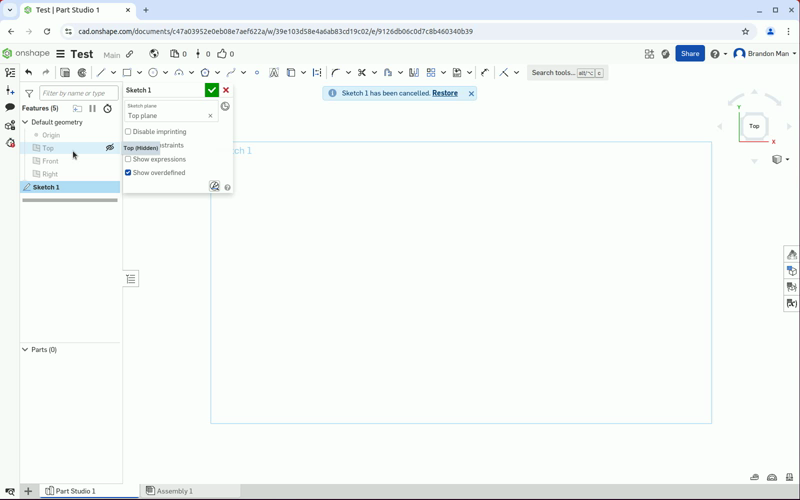
mouse_move(73, 352)
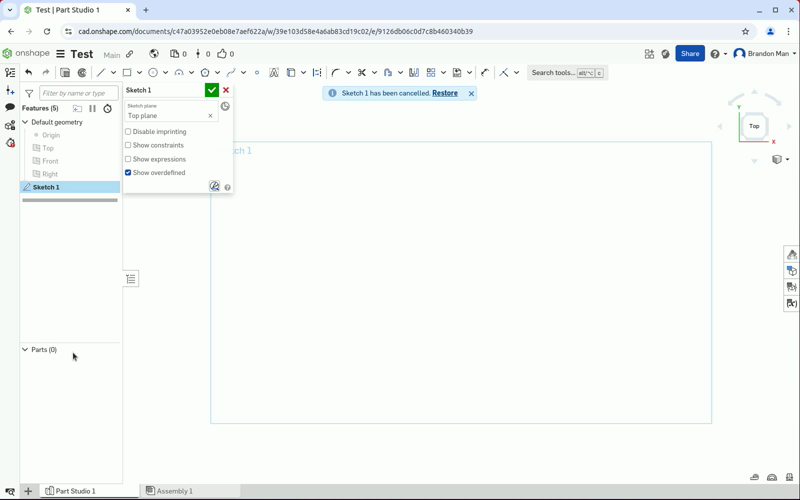
key(y)
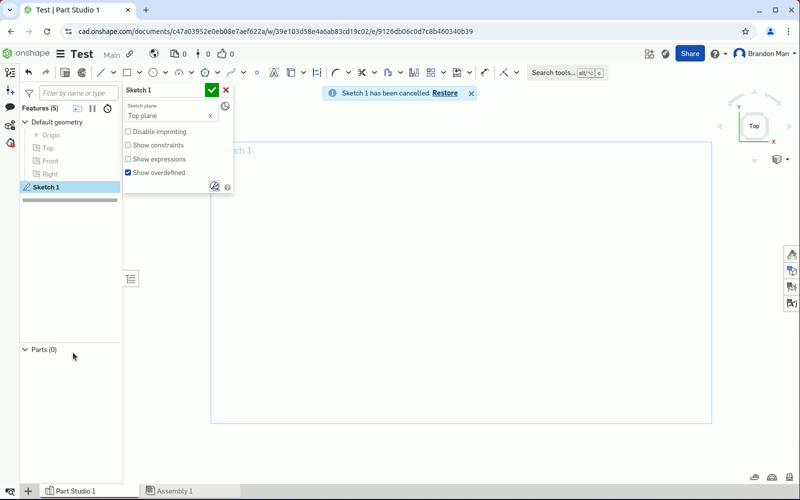
key(a)
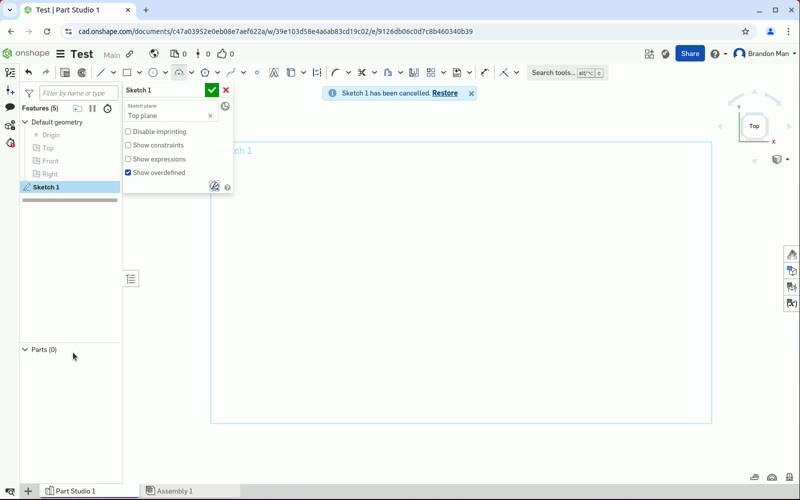
key_down(shift)
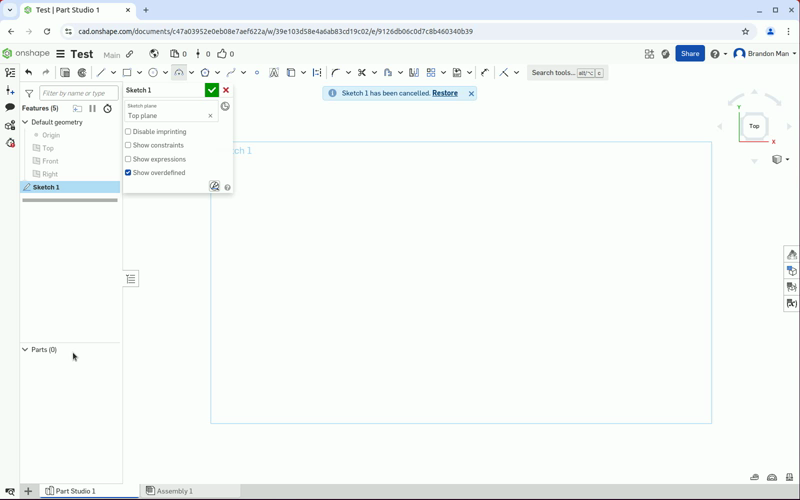
mouse_move(350, 278)
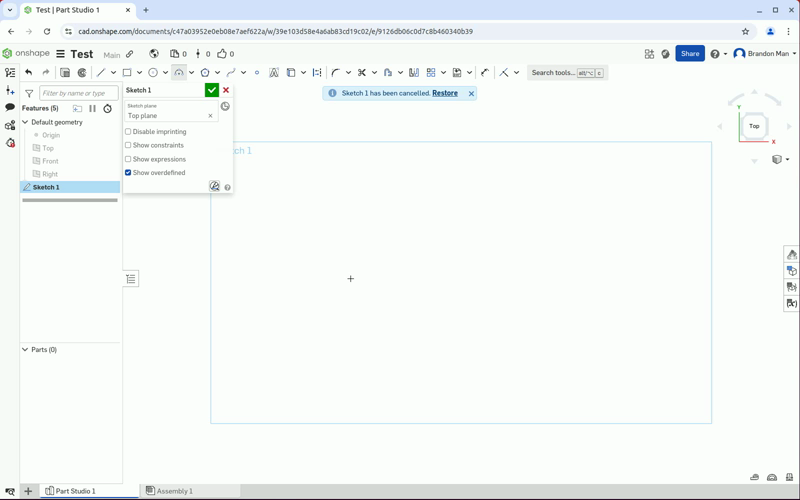
click(350, 278)
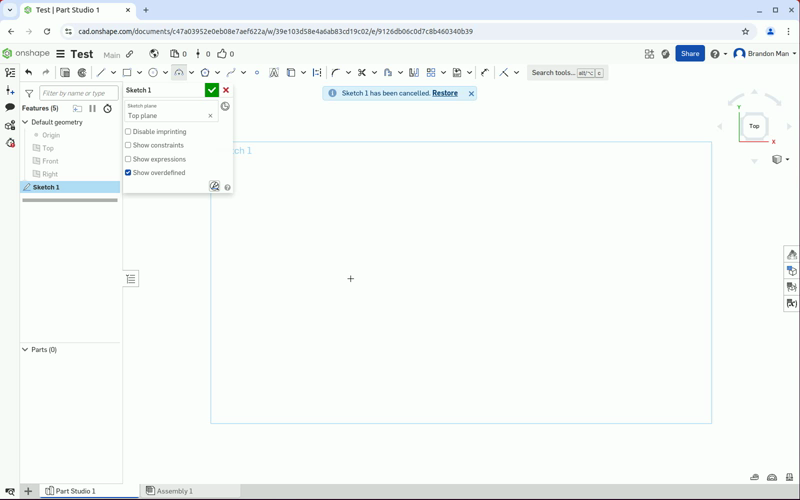
key_up(shift)
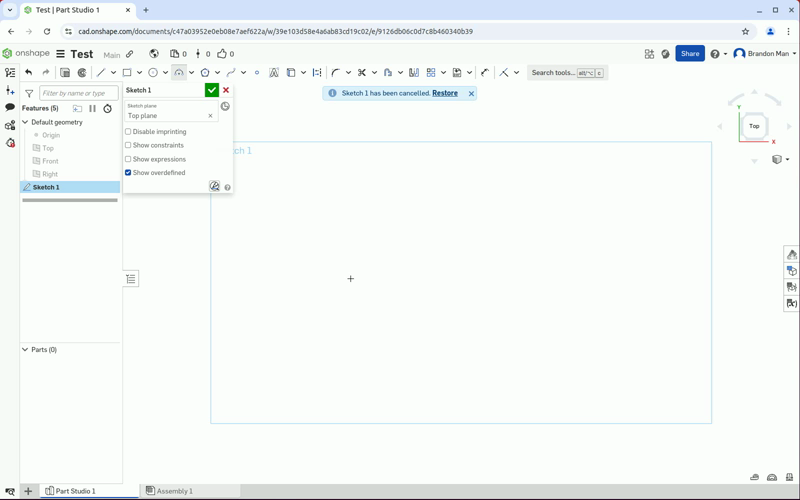
key_down(shift)
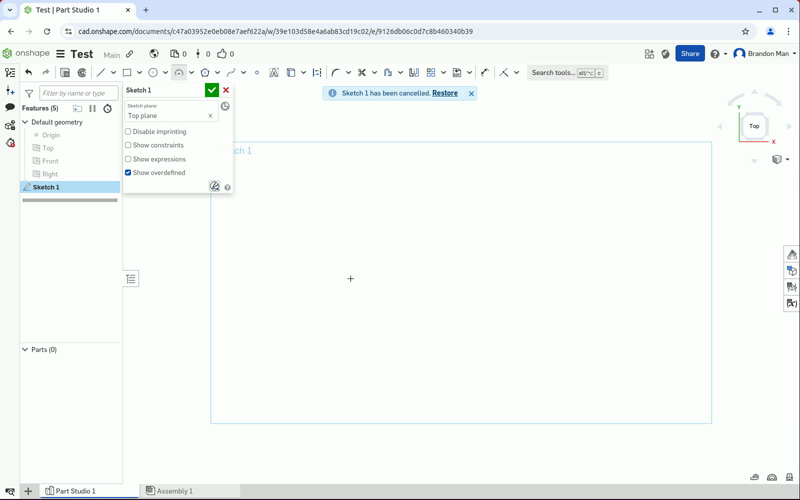
mouse_move(357, 280)
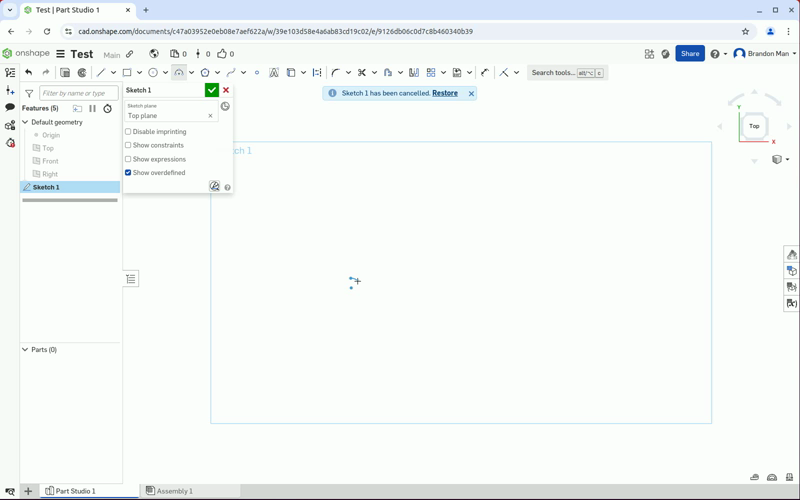
scroll(6)
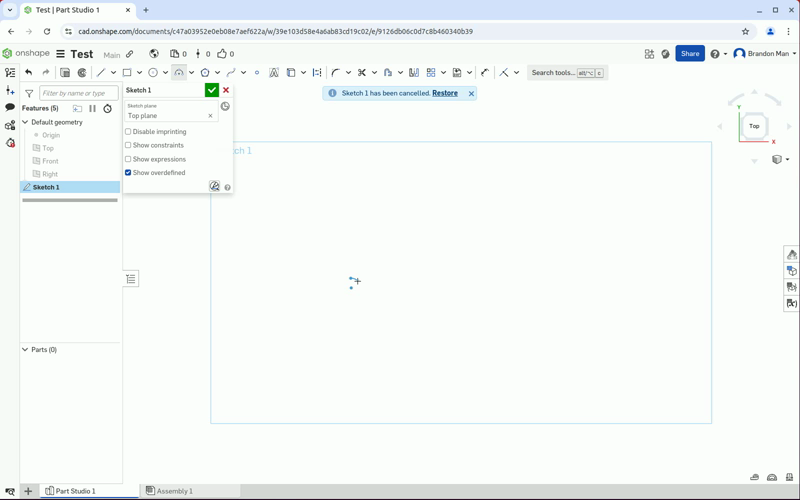
scroll(6)
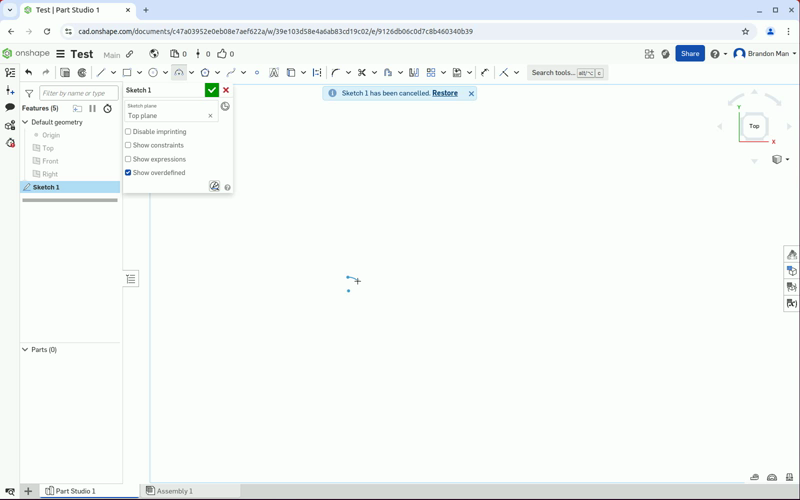
scroll(6)
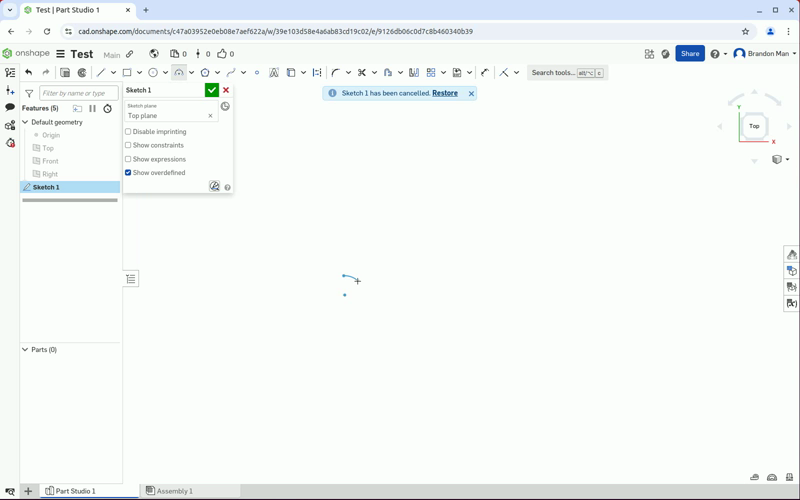
scroll(6)
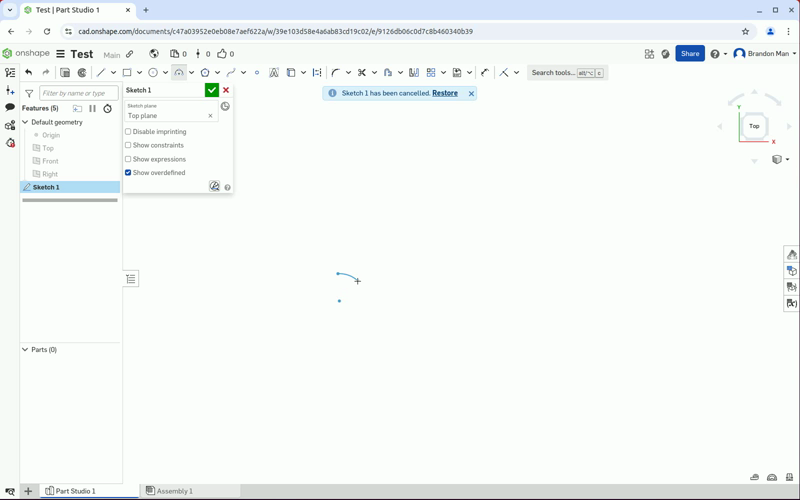
scroll(6)
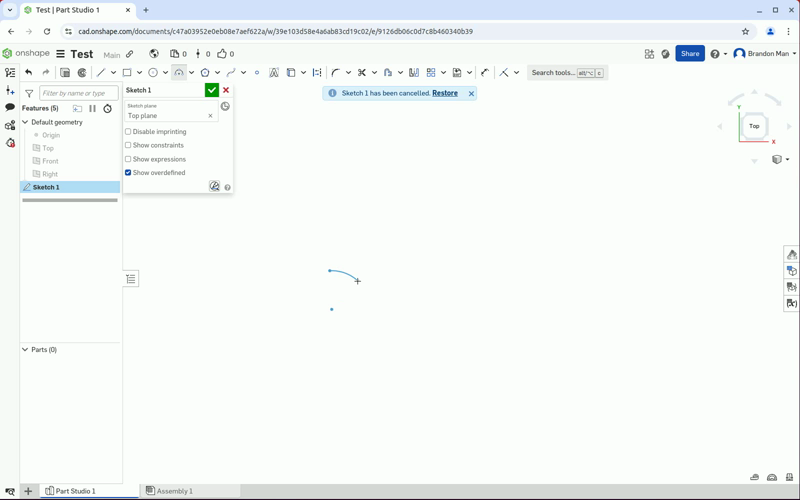
scroll(6)
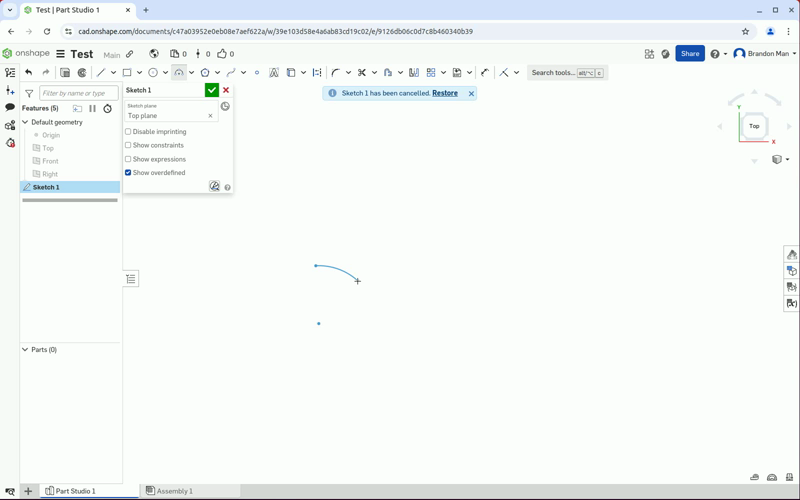
scroll(6)
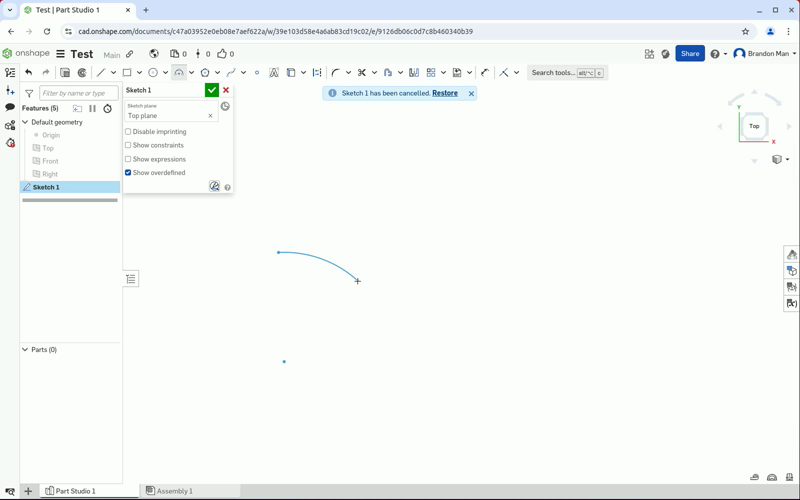
click(357, 280)
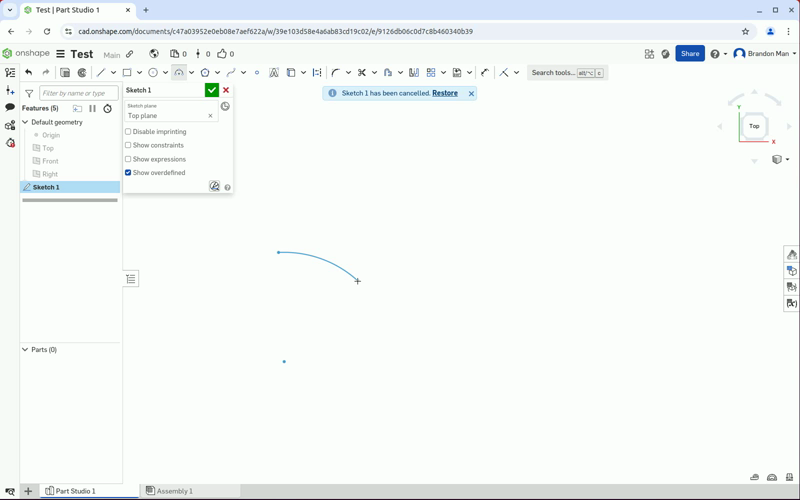
scroll(-6)
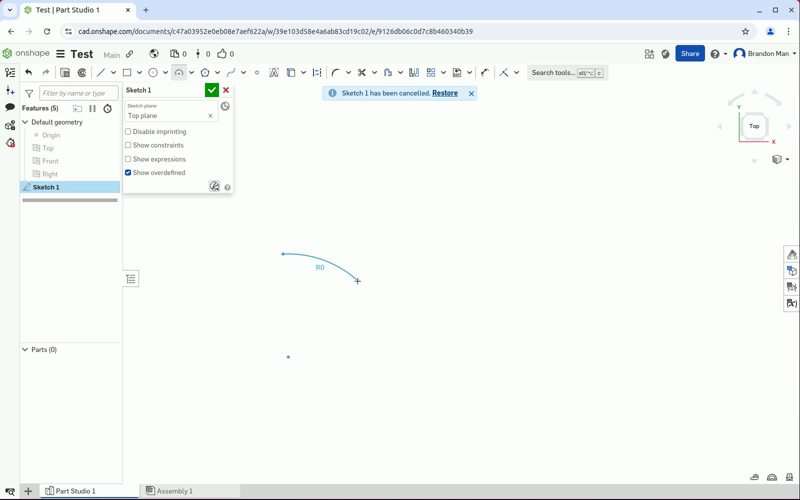
scroll(-6)
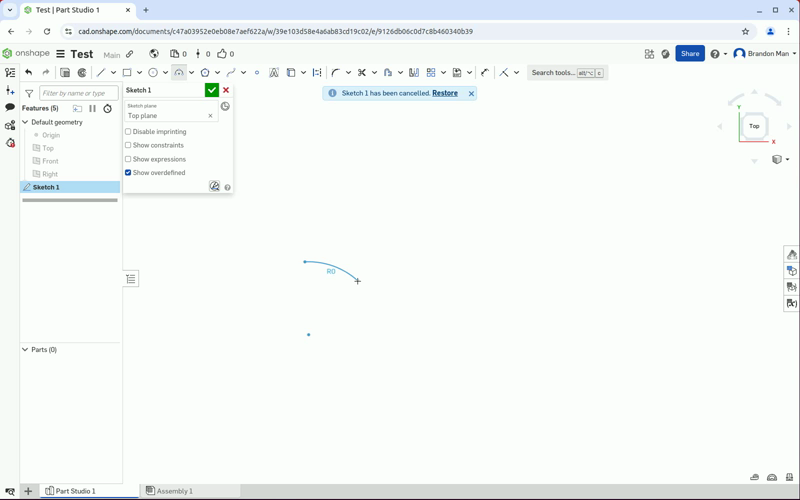
scroll(-6)
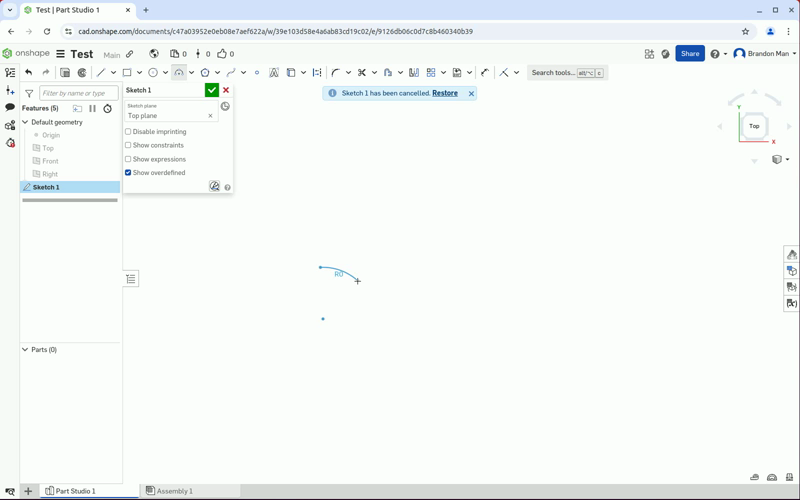
scroll(-6)
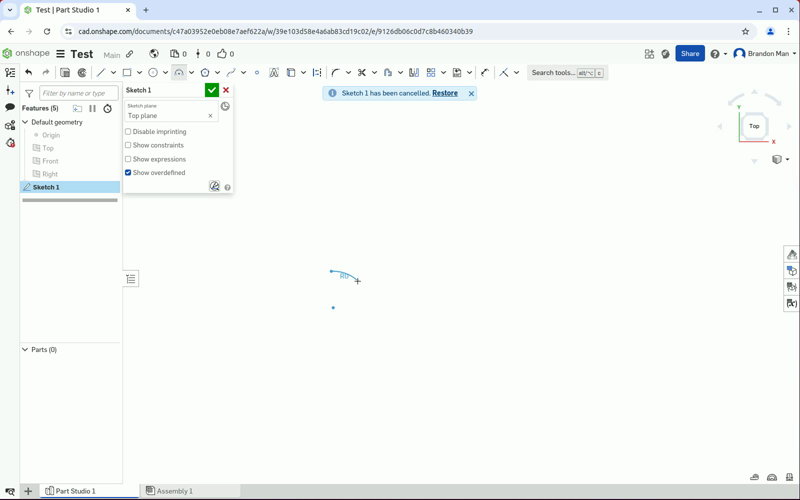
scroll(-6)
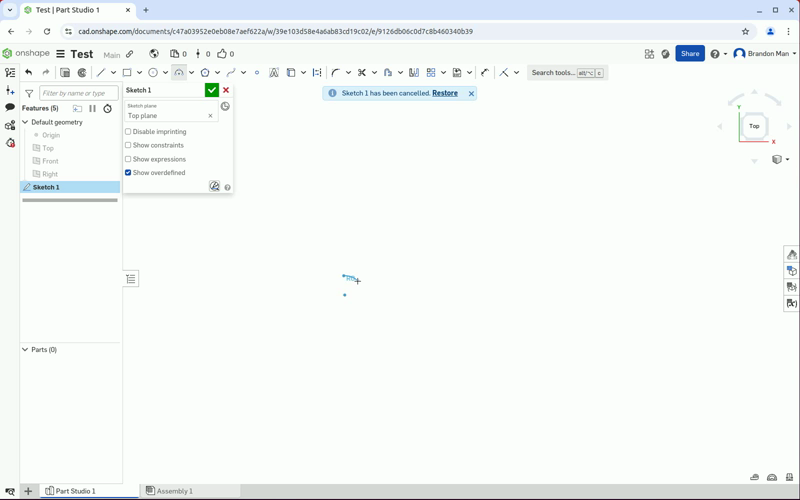
scroll(-6)
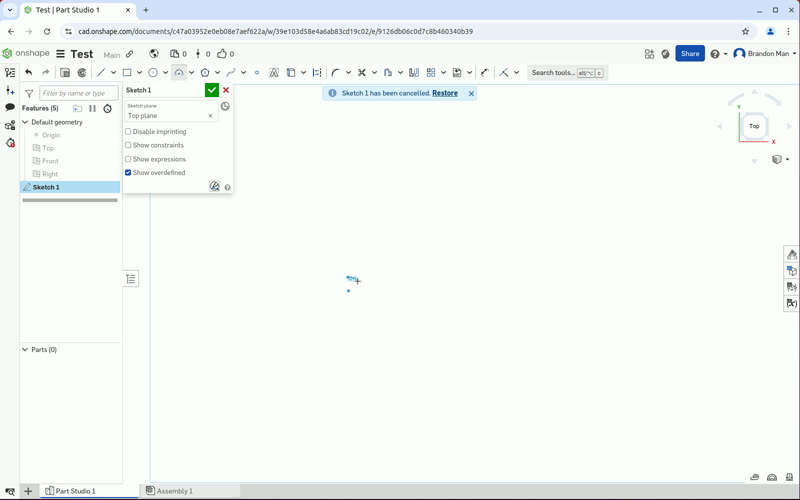
scroll(-6)
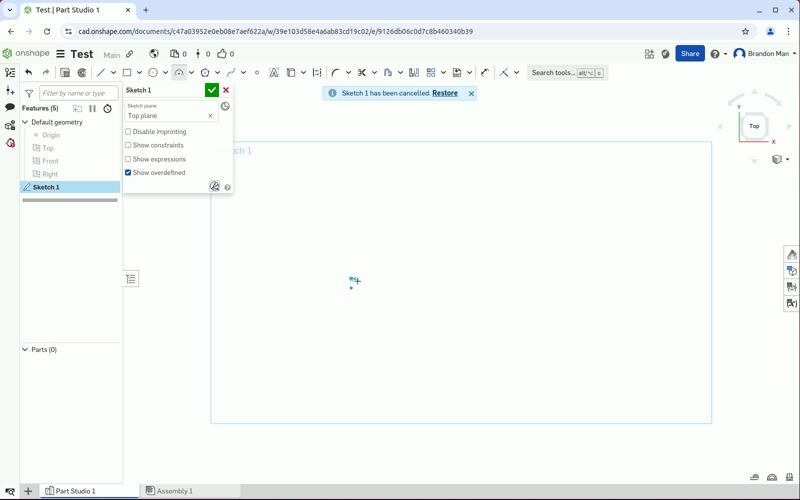
mouse_move(350, 287)
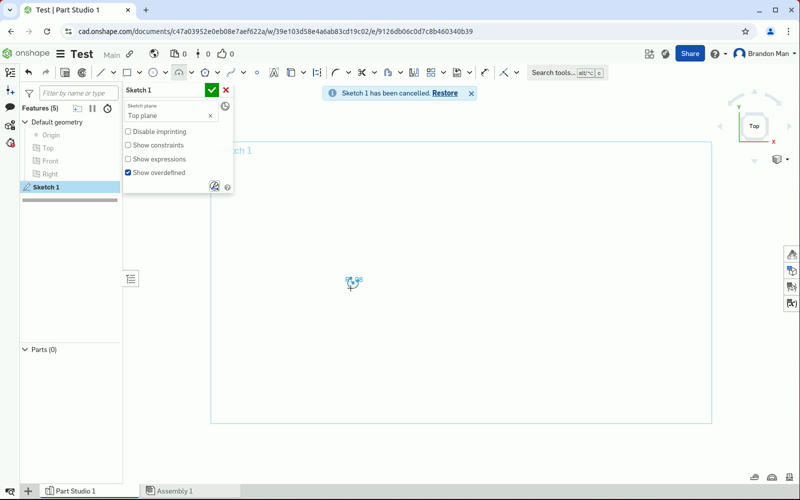
scroll(6)
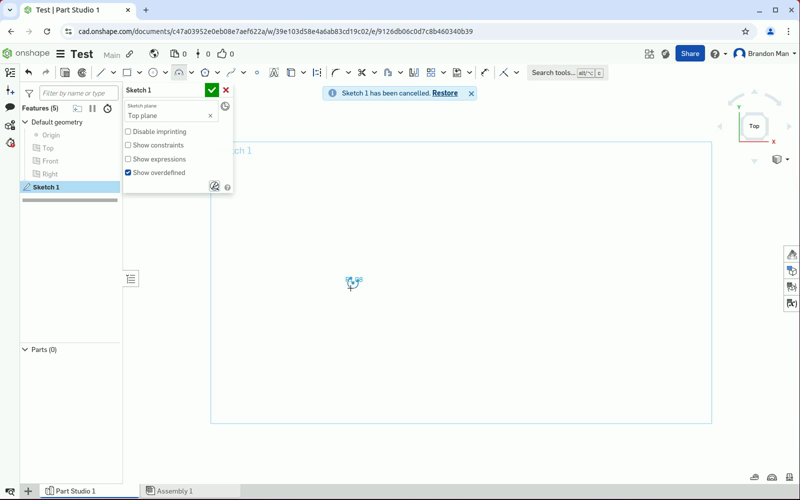
scroll(6)
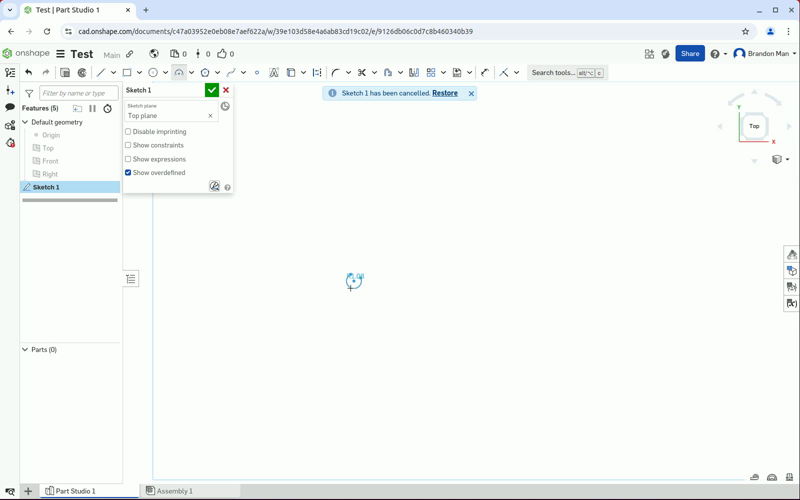
scroll(6)
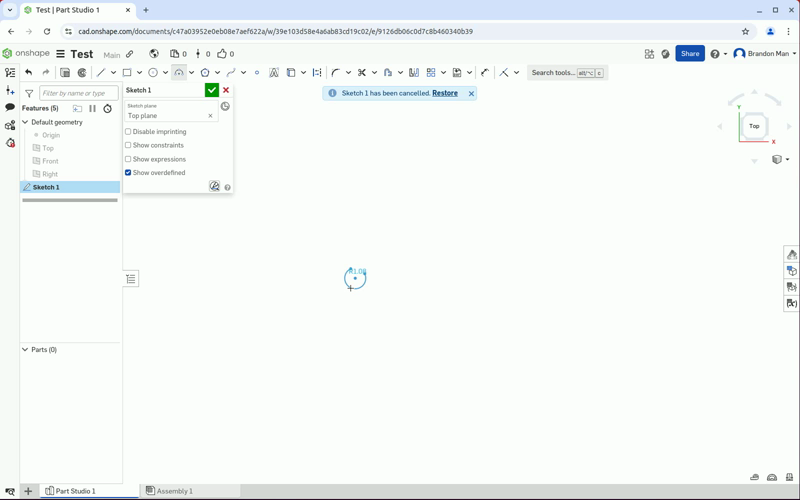
scroll(6)
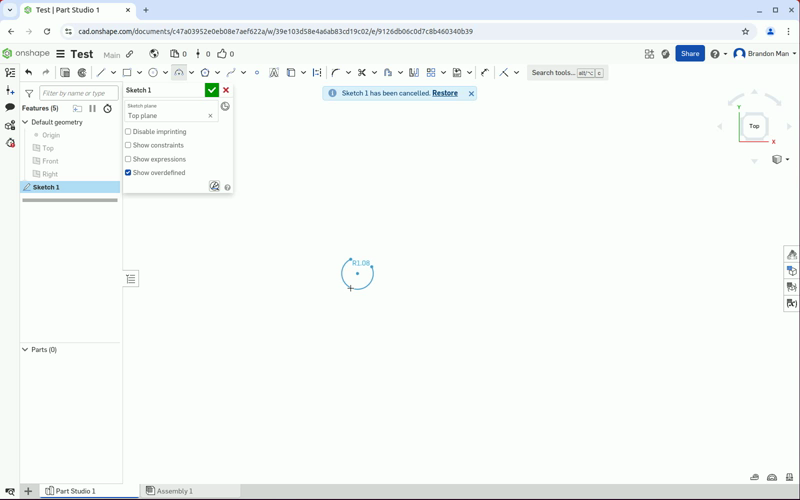
scroll(6)
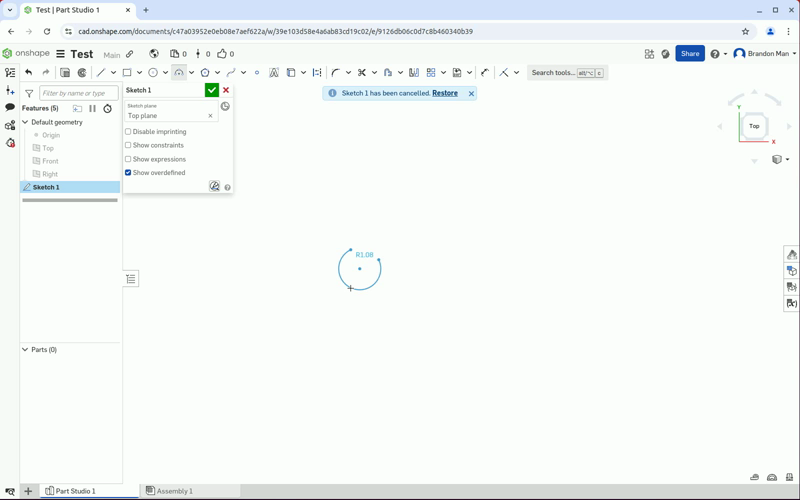
scroll(6)
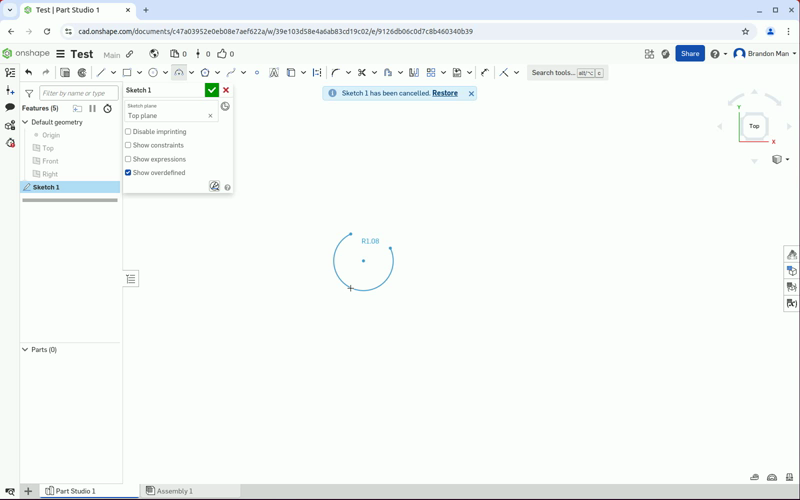
scroll(6)
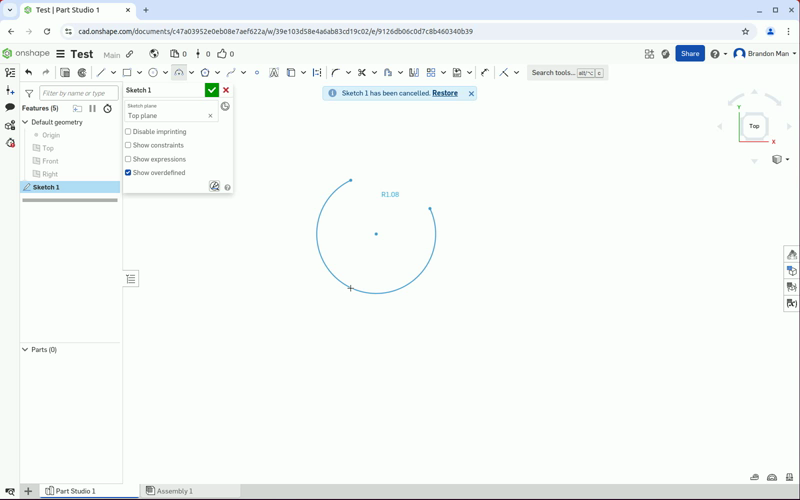
click(350, 287)
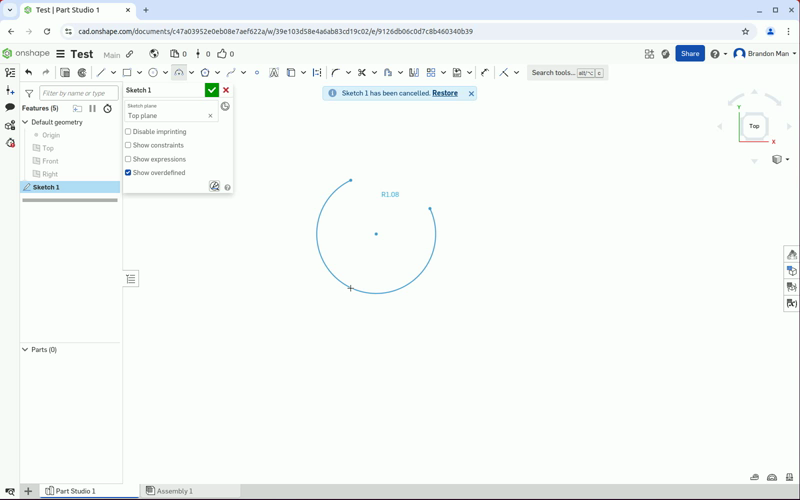
scroll(-6)
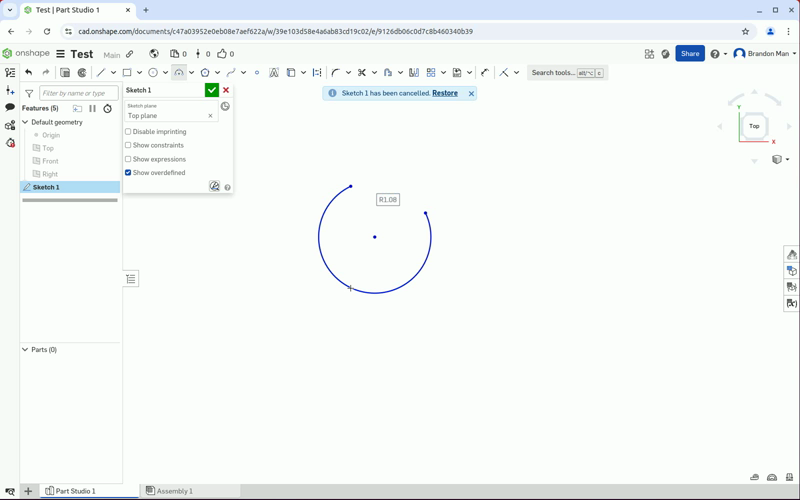
scroll(-6)
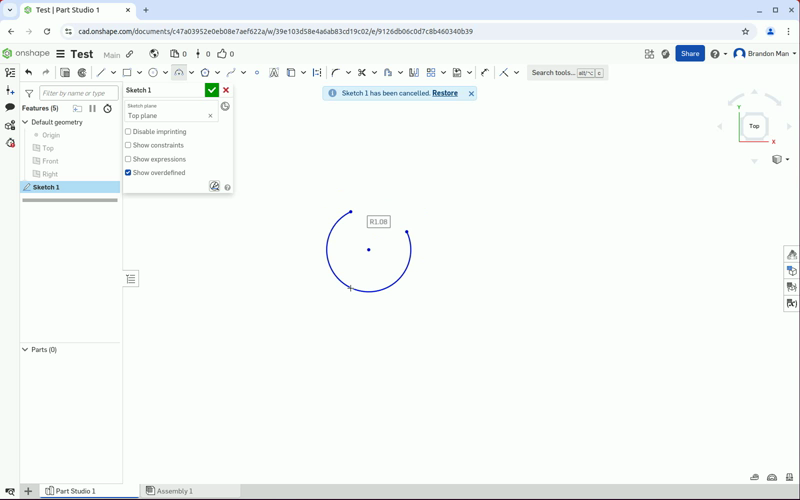
scroll(-6)
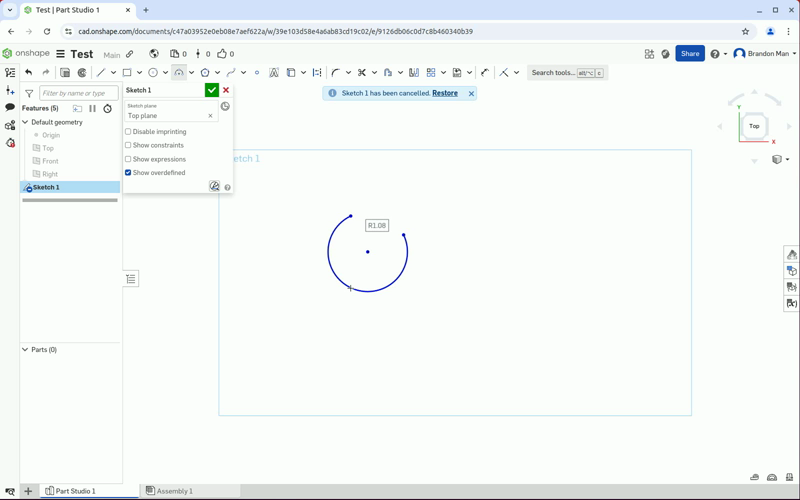
scroll(-6)
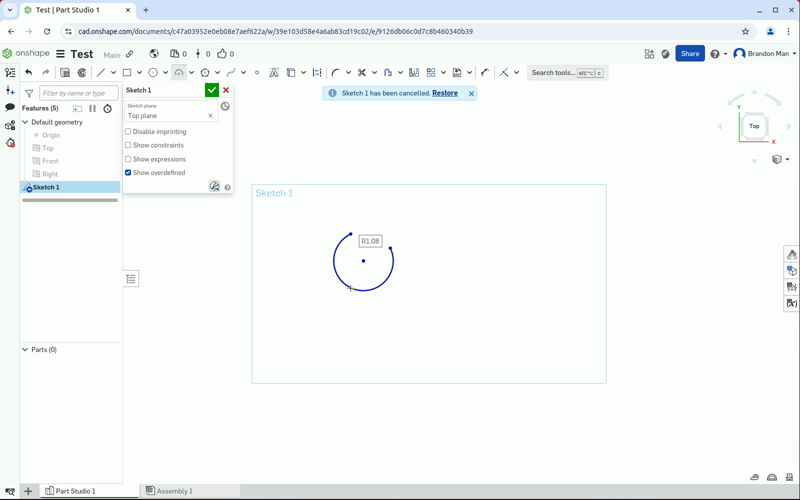
scroll(-6)
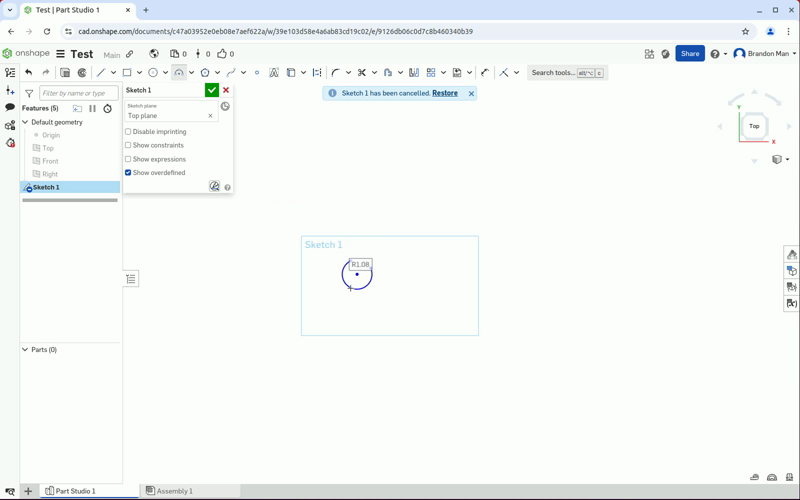
scroll(-6)
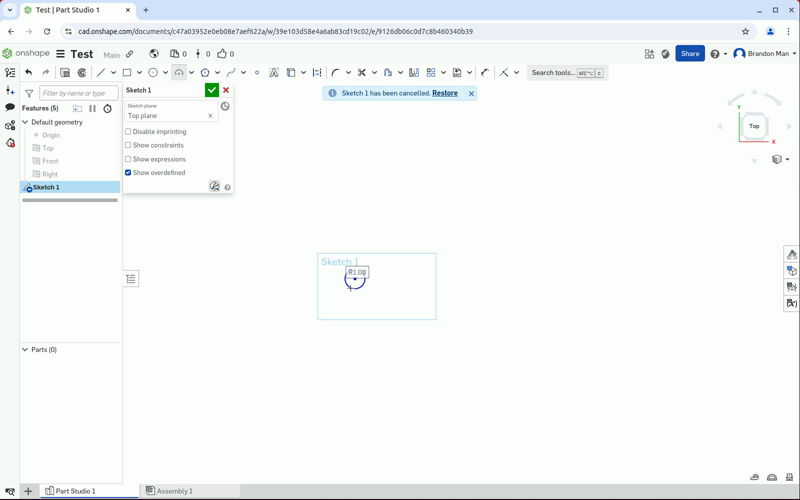
scroll(-6)
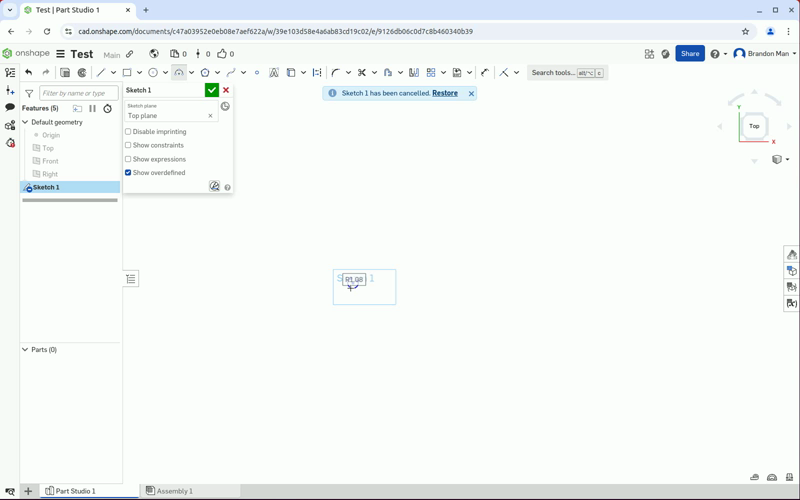
key_up(shift)
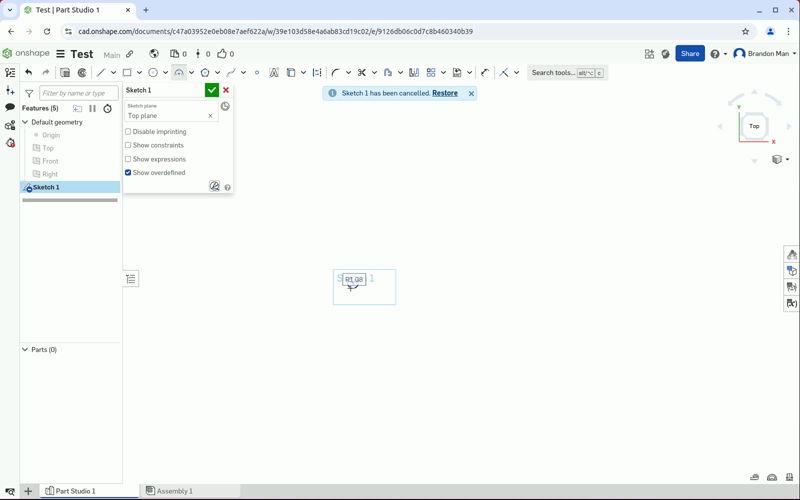
mouse_move(357, 280)
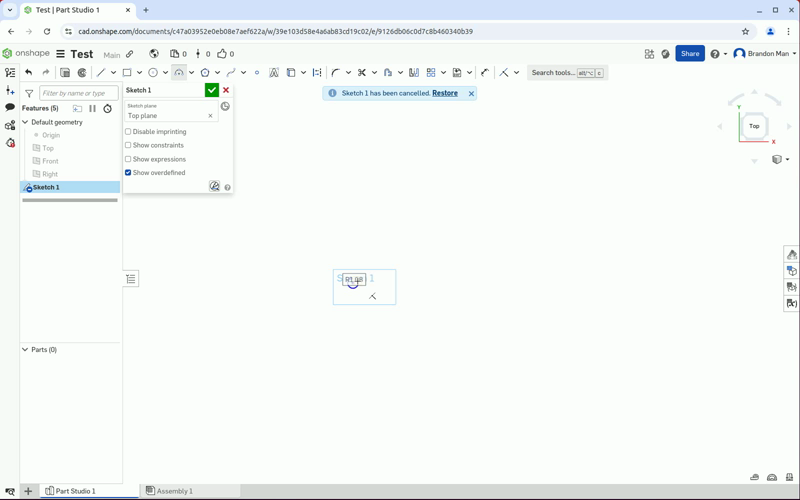
click(357, 280)
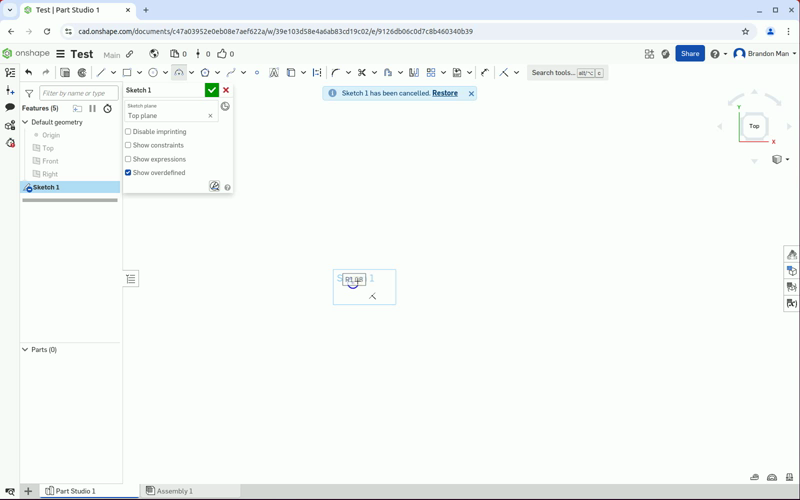
key_down(shift)
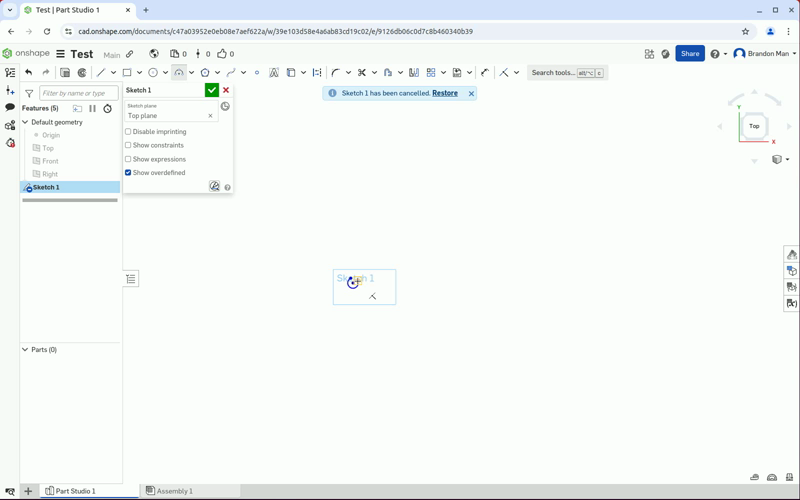
mouse_move(458, 255)
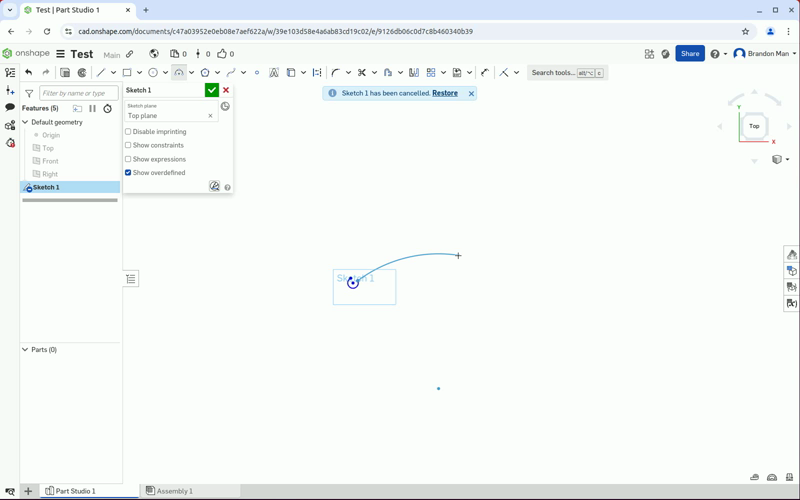
click(458, 255)
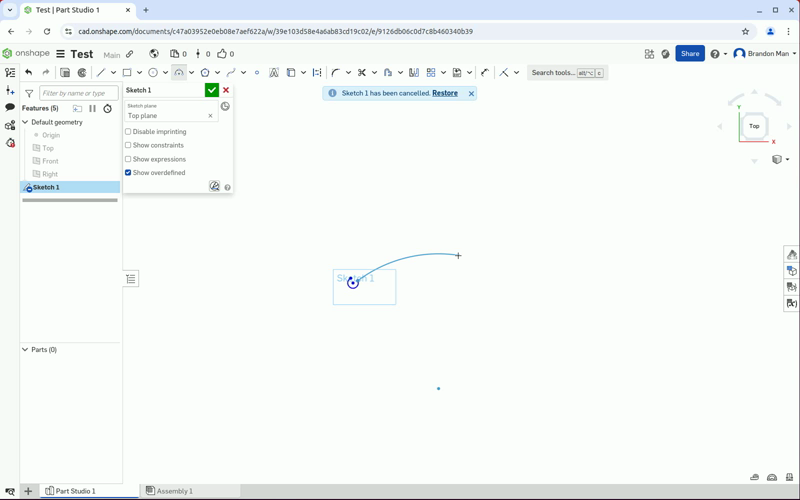
mouse_move(406, 261)
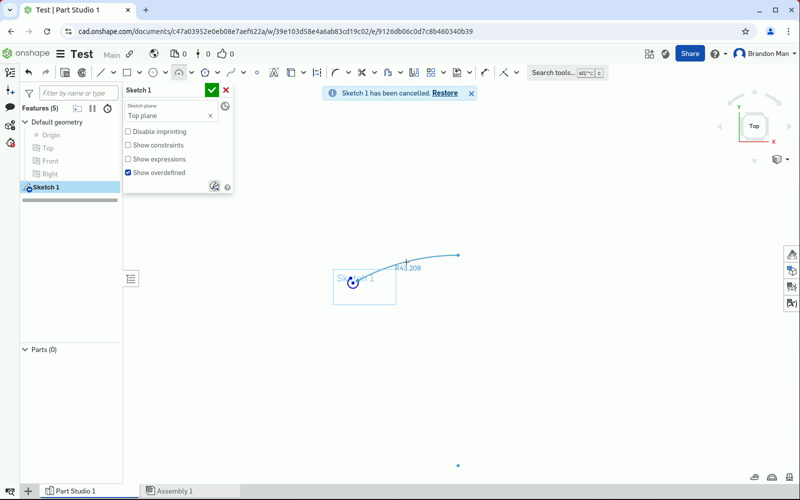
click(406, 261)
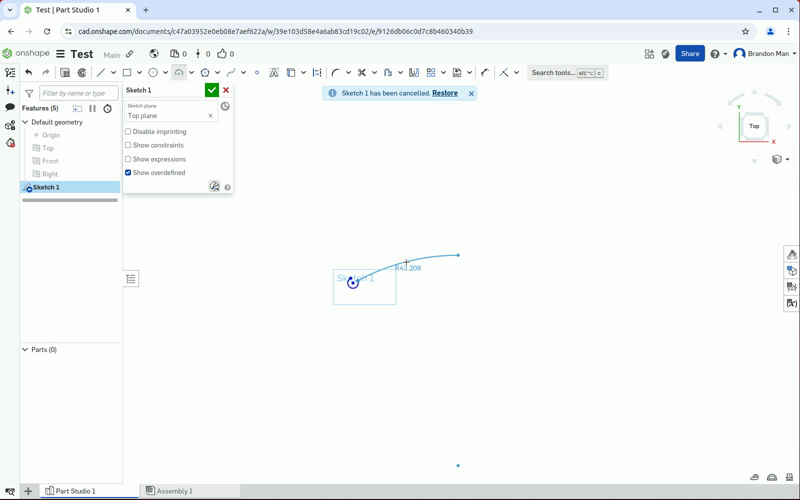
key_up(shift)
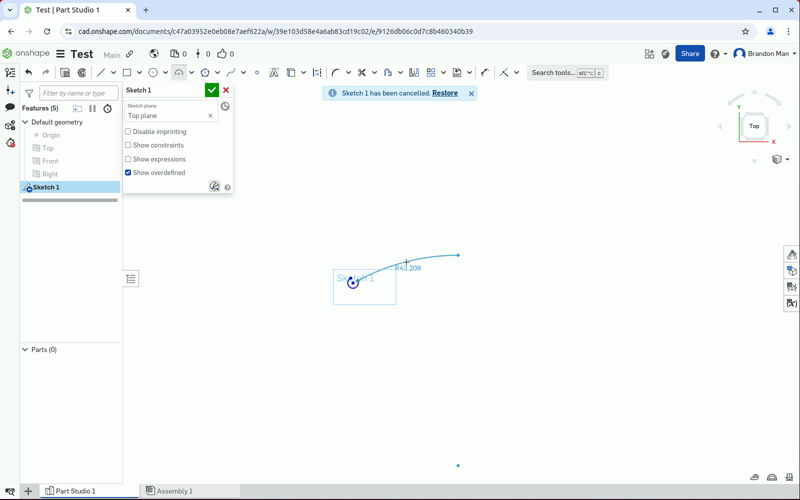
key(esc)
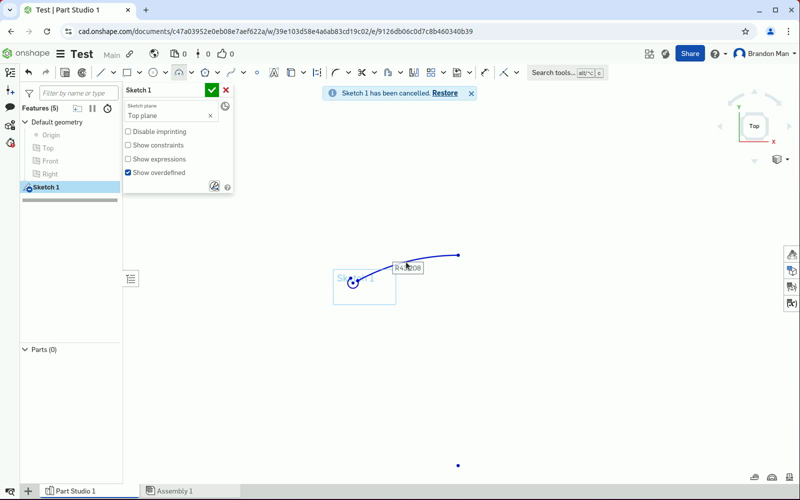
key(l)
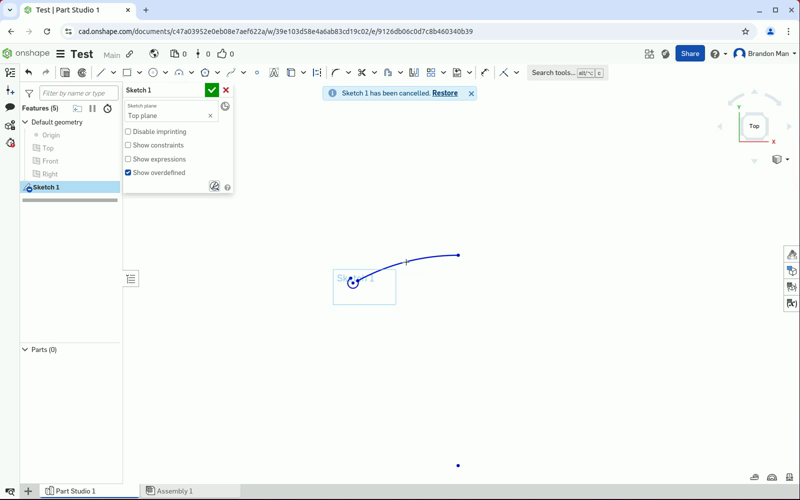
mouse_move(458, 255)
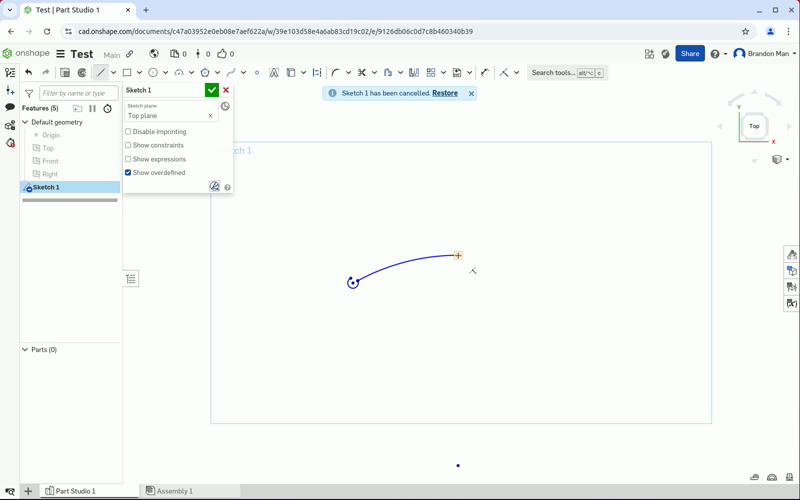
click(458, 255)
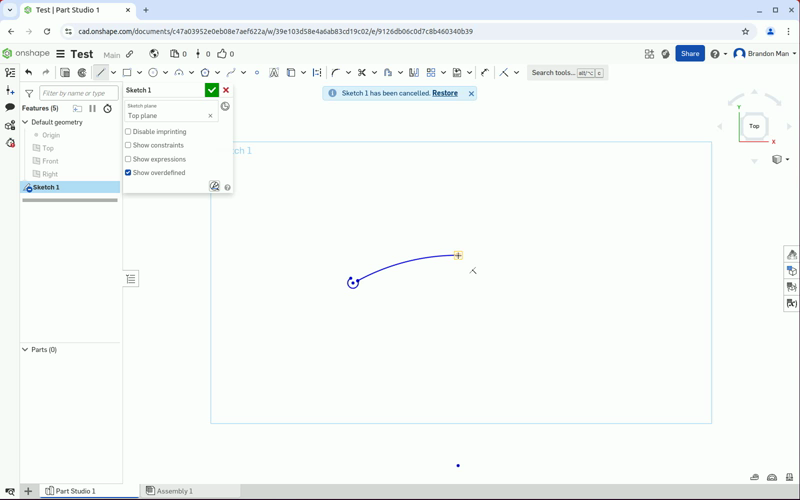
key_down(shift)
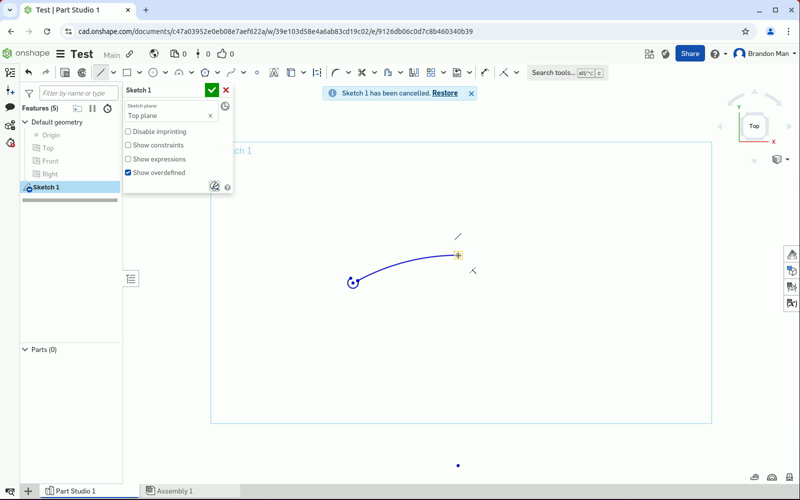
mouse_move(488, 255)
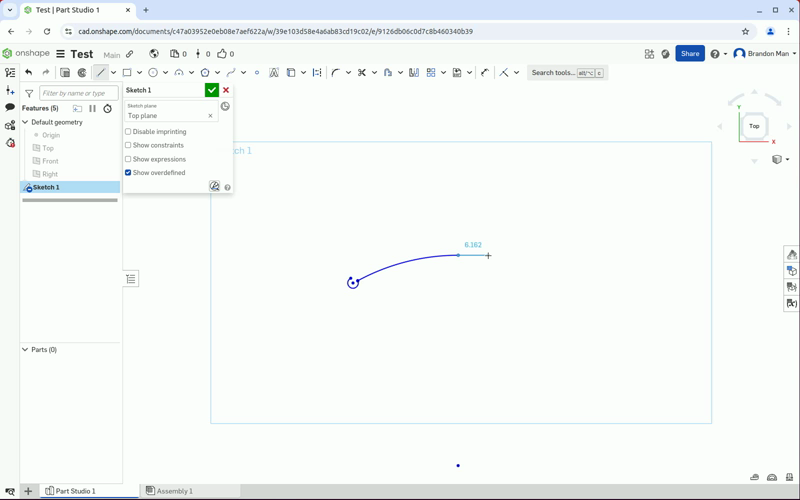
mouse_move(458, 252)
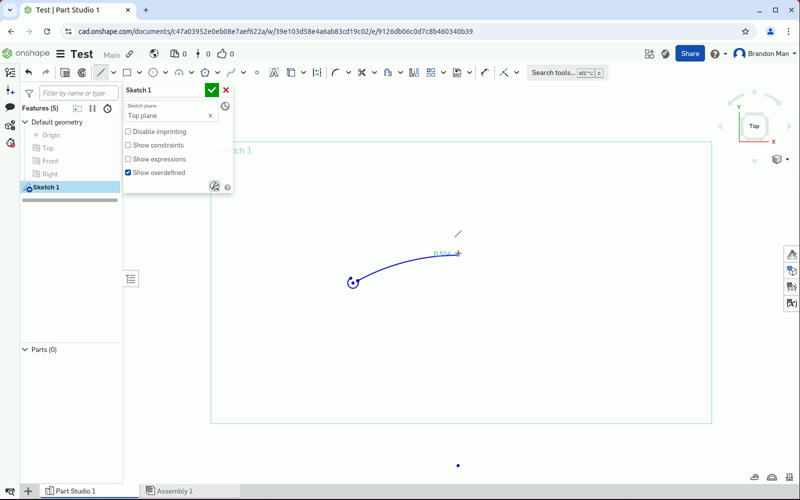
scroll(6)
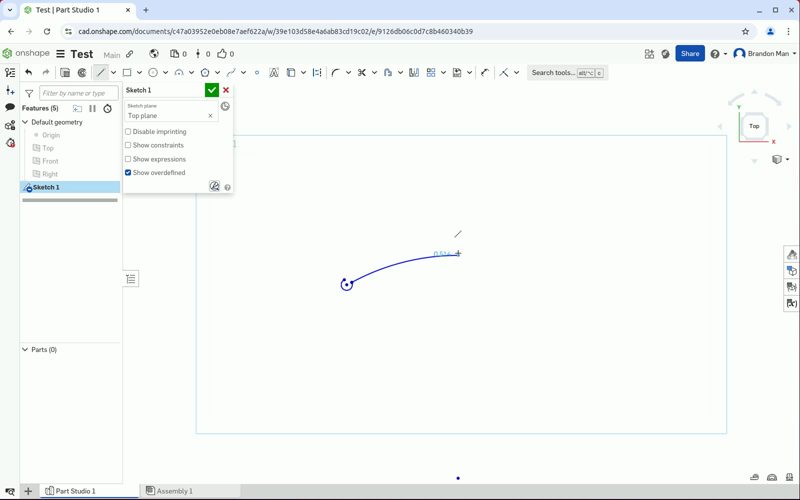
scroll(6)
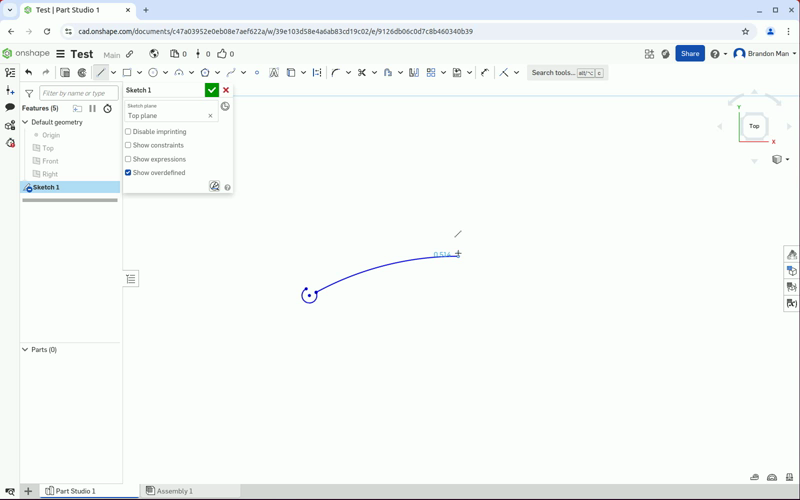
scroll(6)
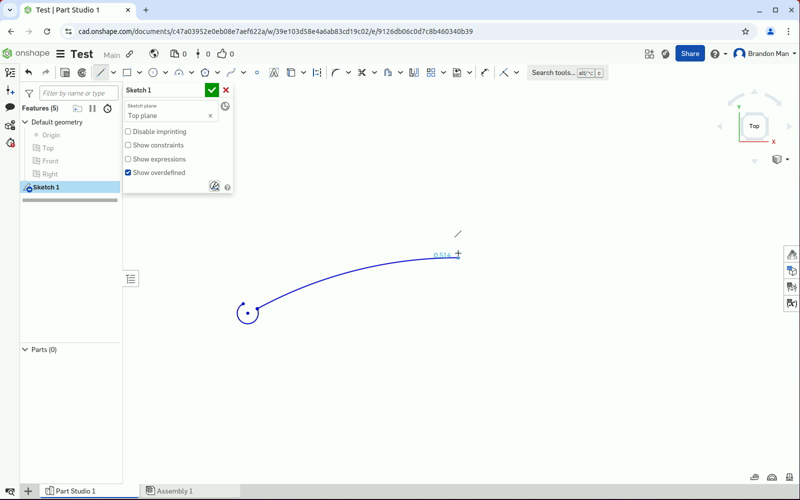
scroll(6)
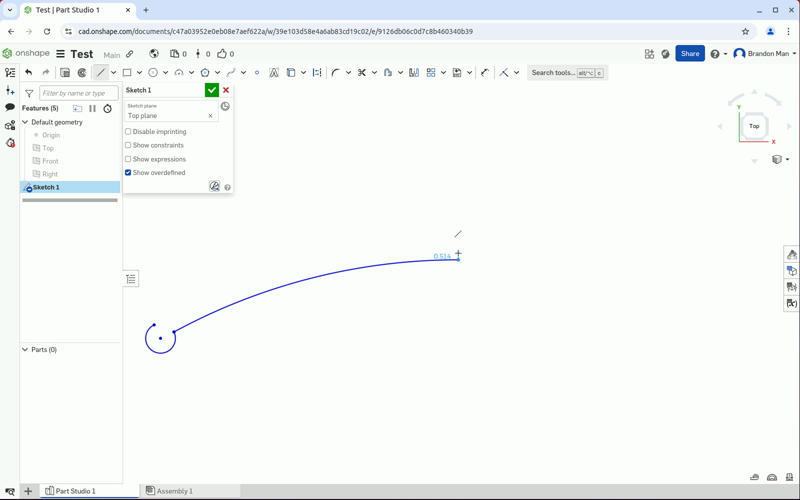
scroll(6)
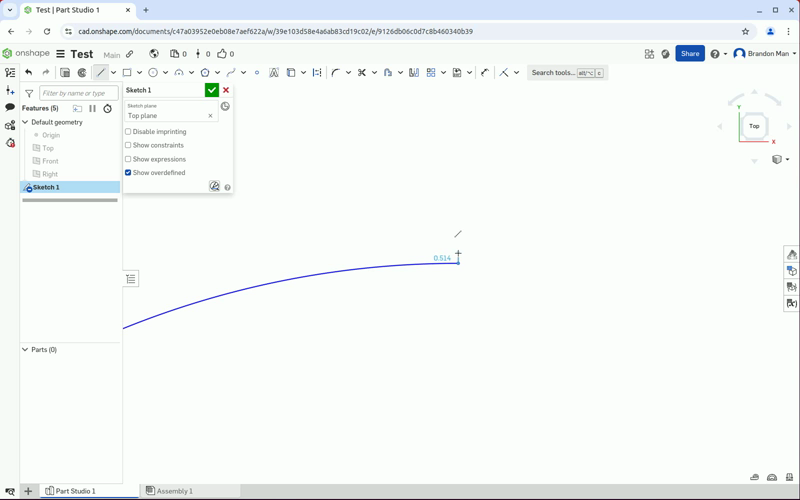
scroll(6)
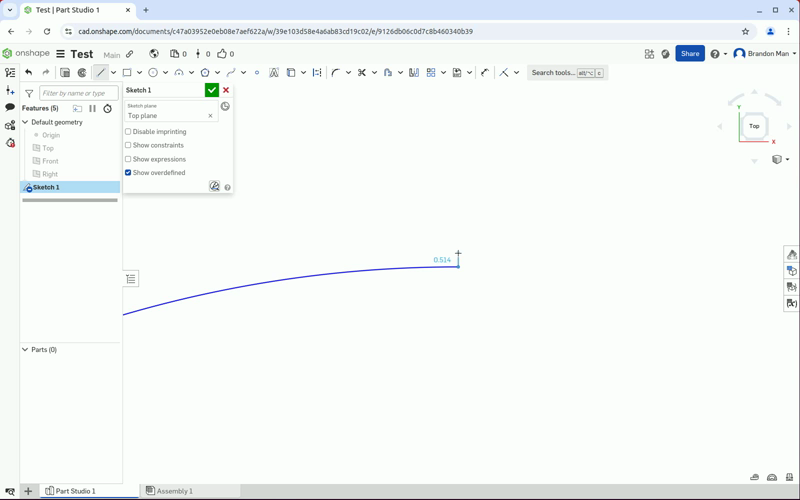
scroll(6)
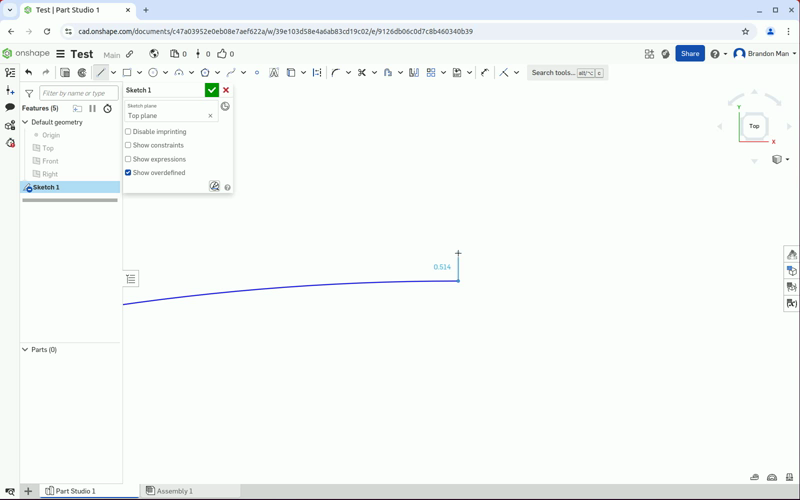
click(458, 252)
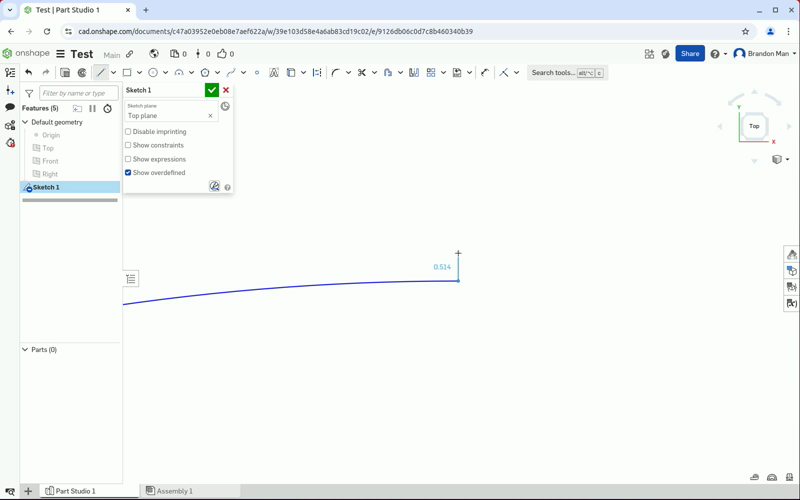
scroll(-6)
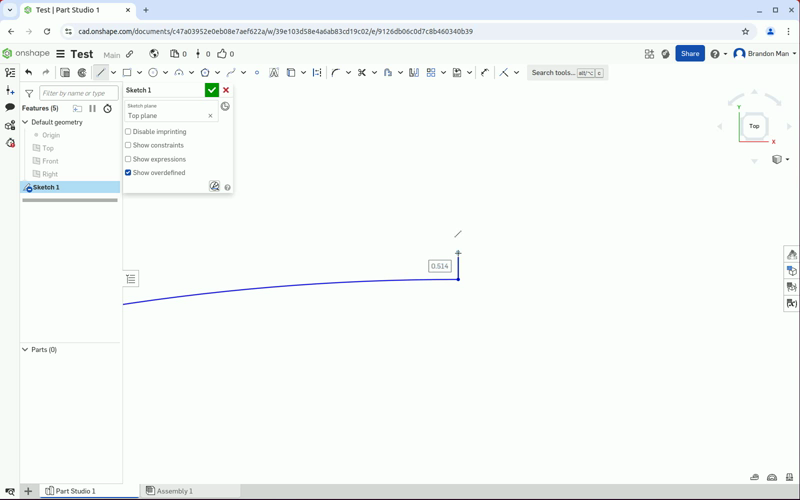
scroll(-6)
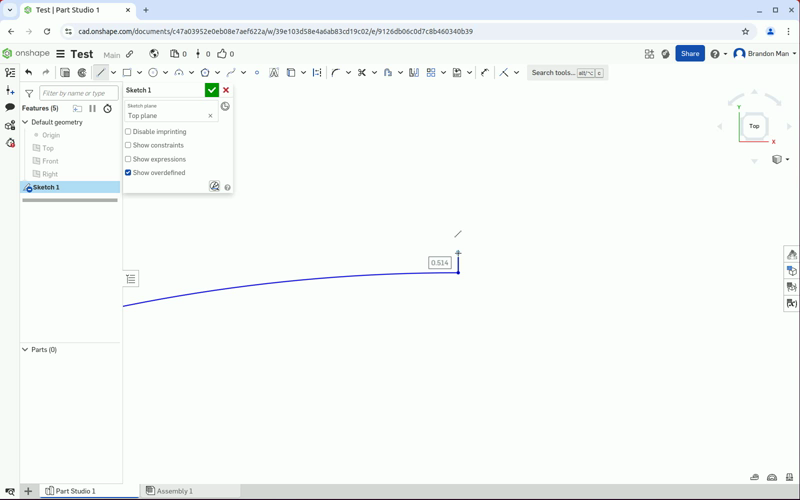
scroll(-6)
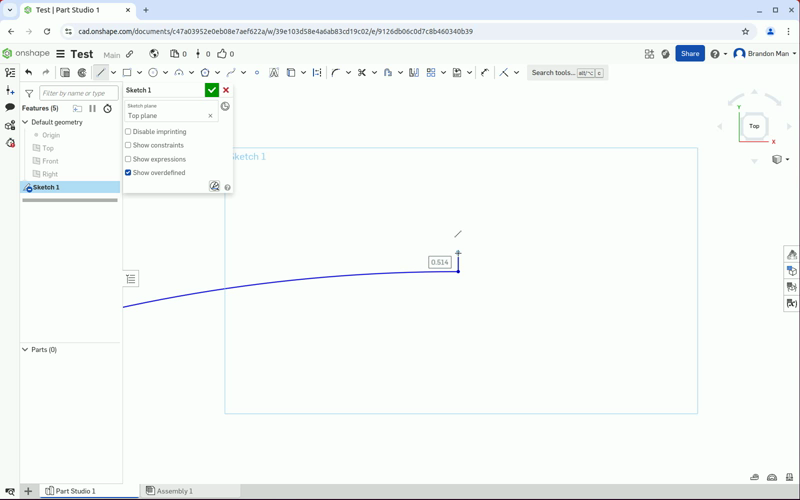
scroll(-6)
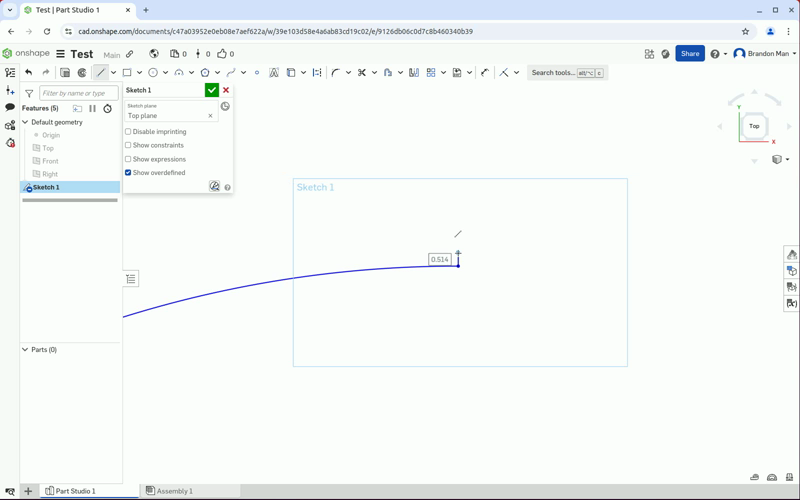
scroll(-6)
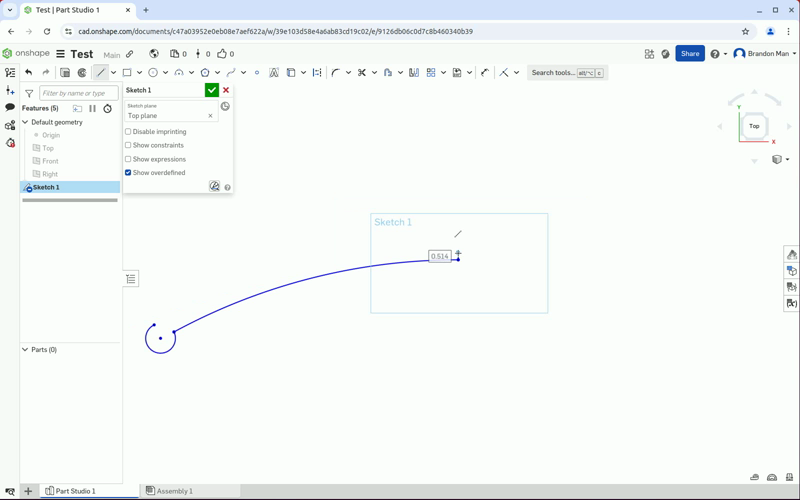
scroll(-6)
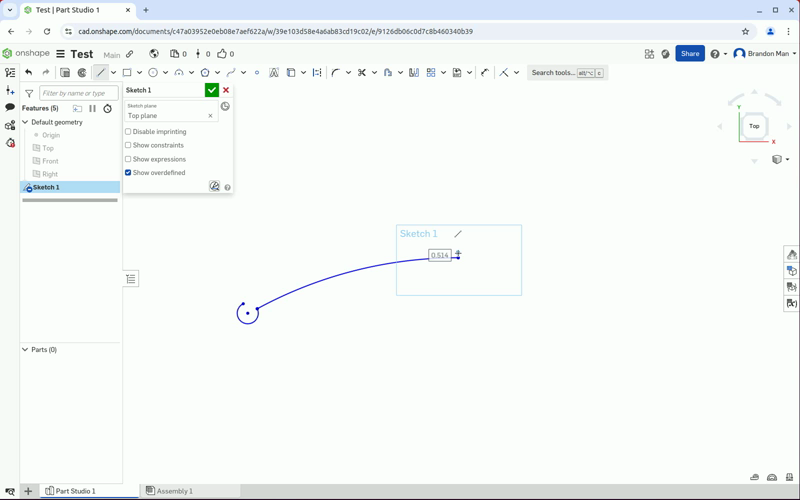
scroll(-6)
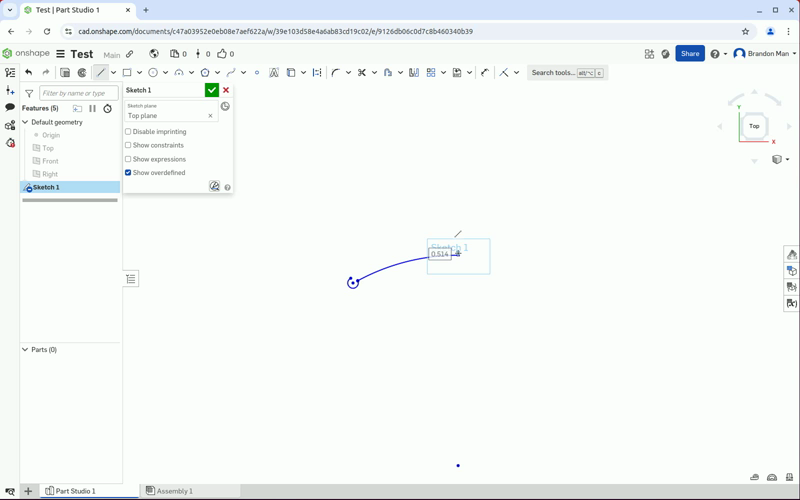
key_up(shift)
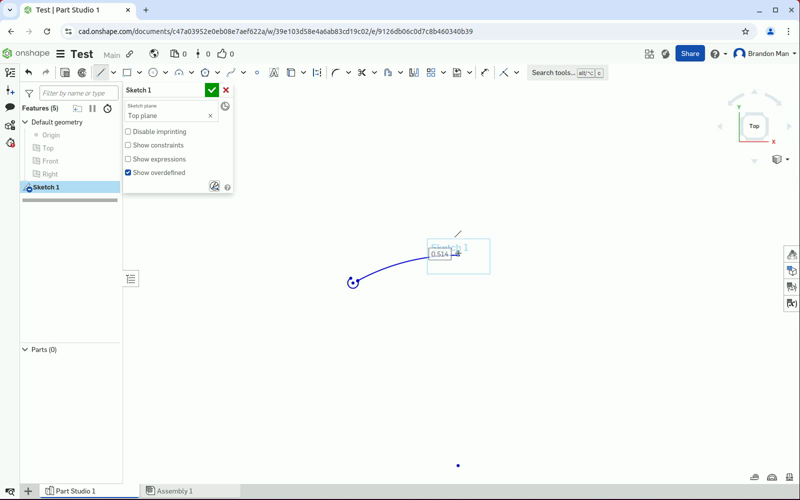
key_down(shift)
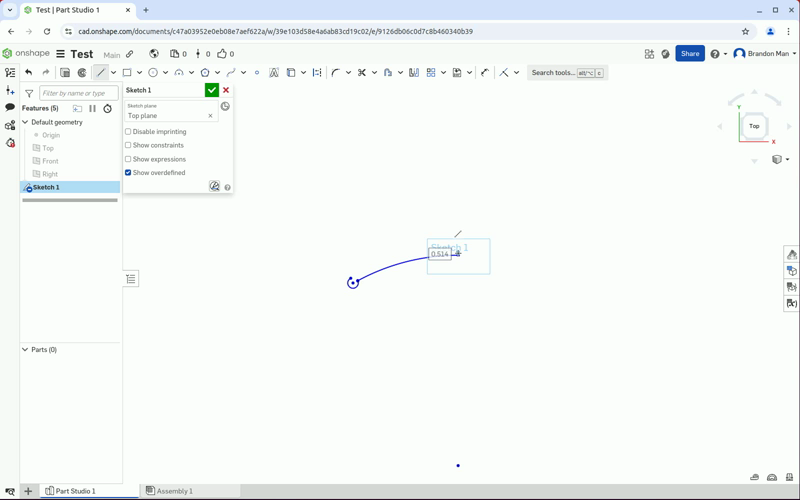
mouse_move(488, 252)
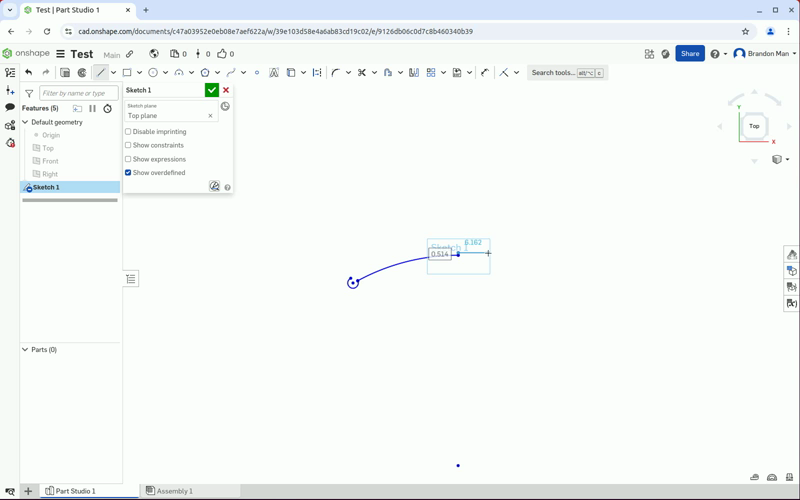
mouse_move(460, 252)
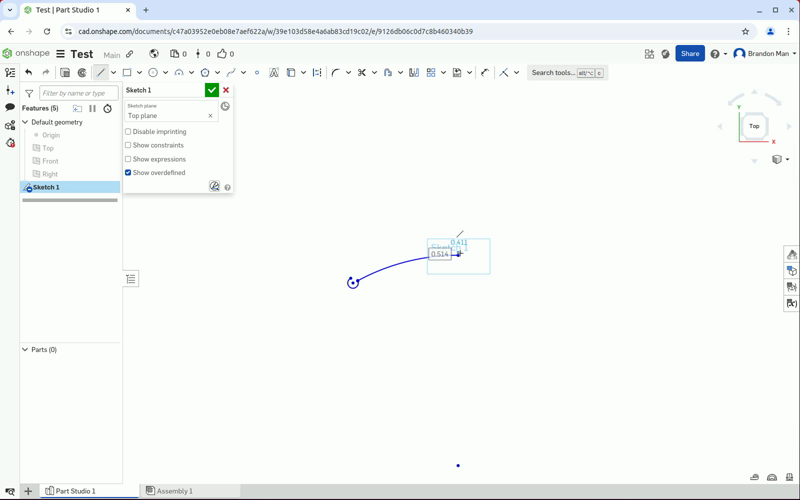
scroll(6)
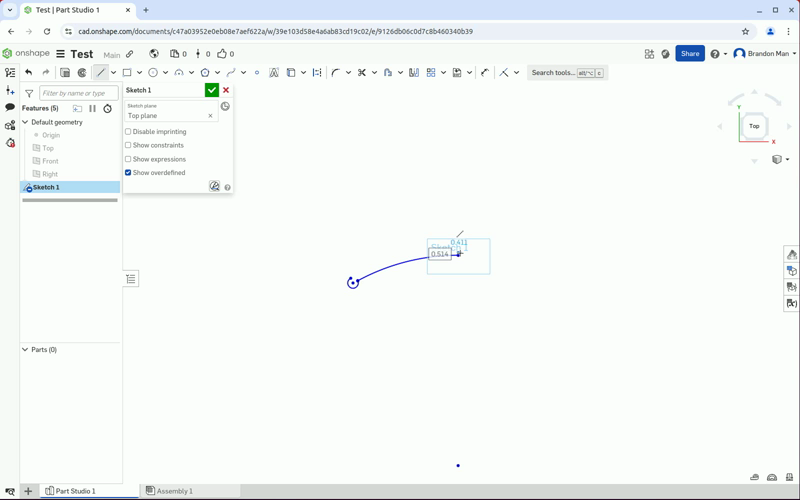
scroll(6)
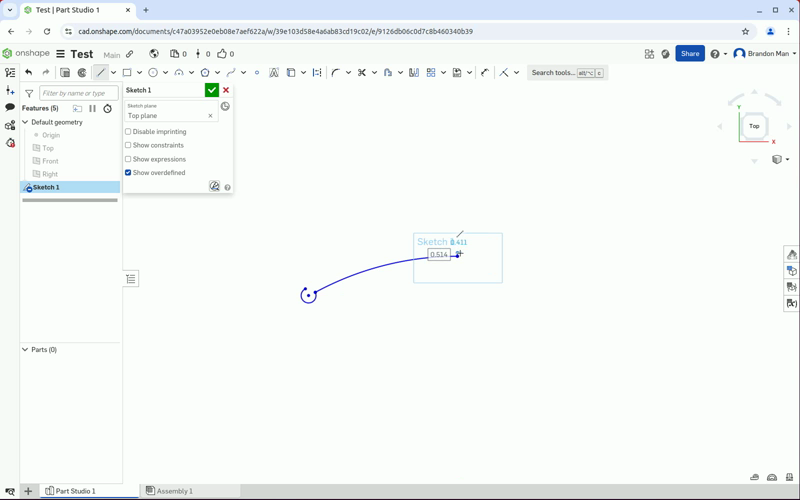
scroll(6)
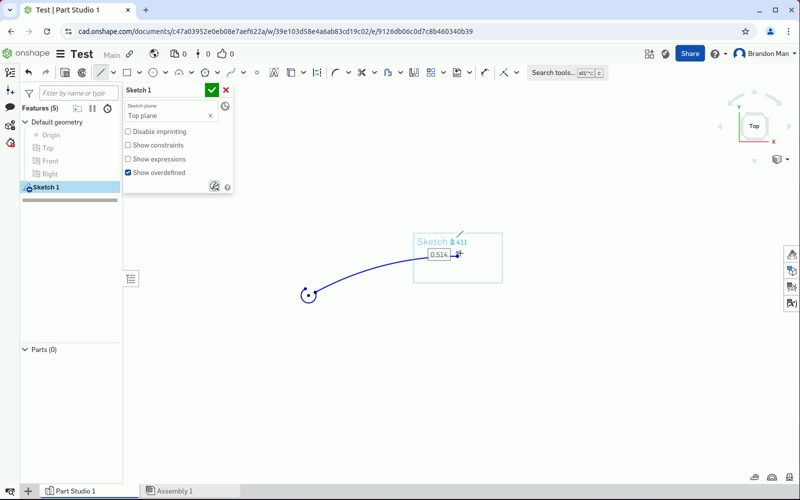
scroll(6)
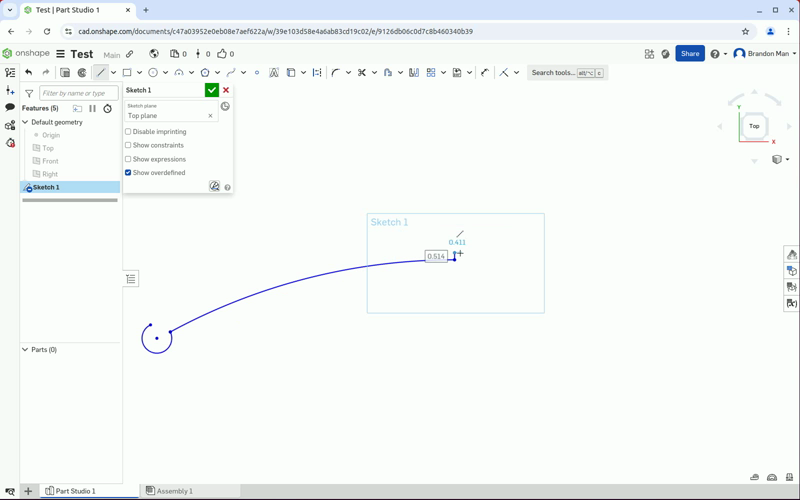
scroll(6)
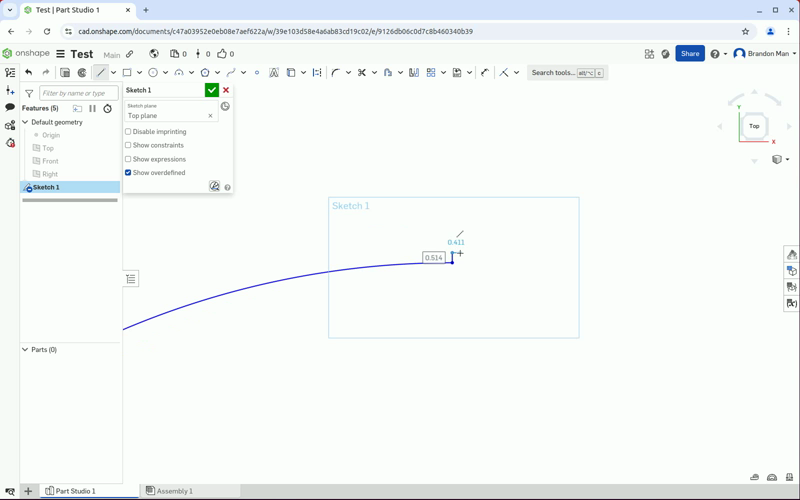
scroll(6)
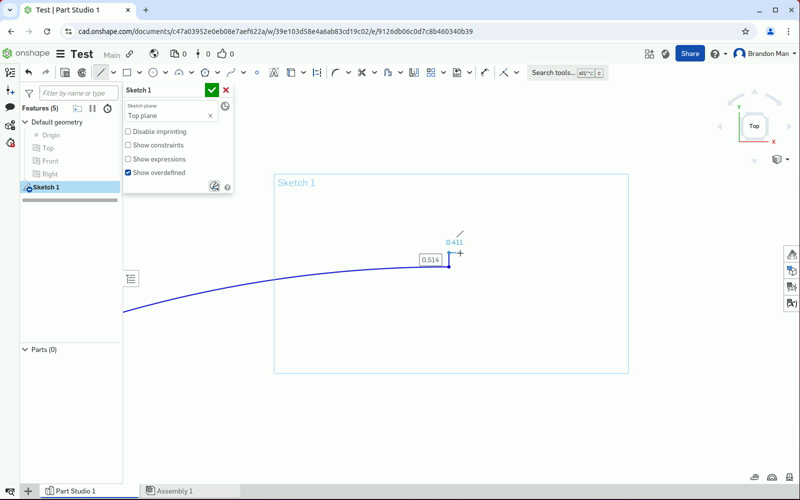
scroll(6)
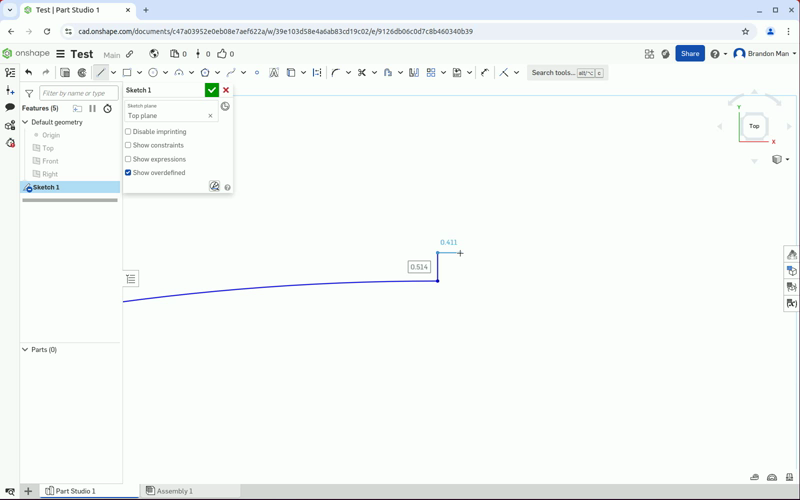
click(460, 252)
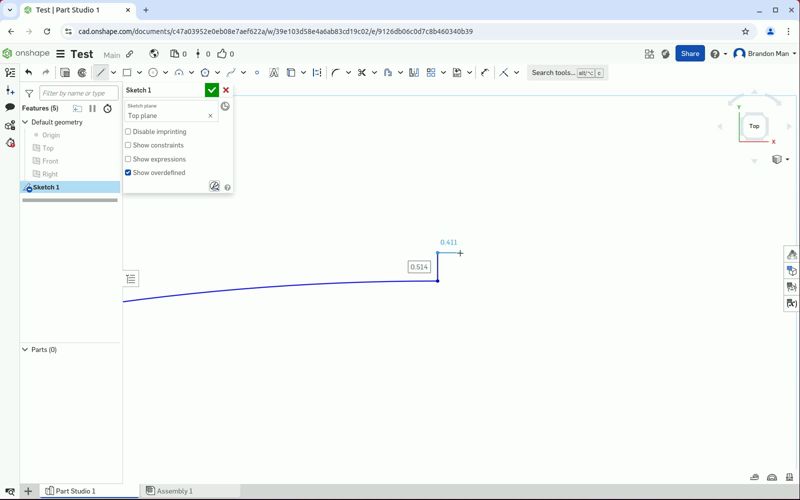
scroll(-6)
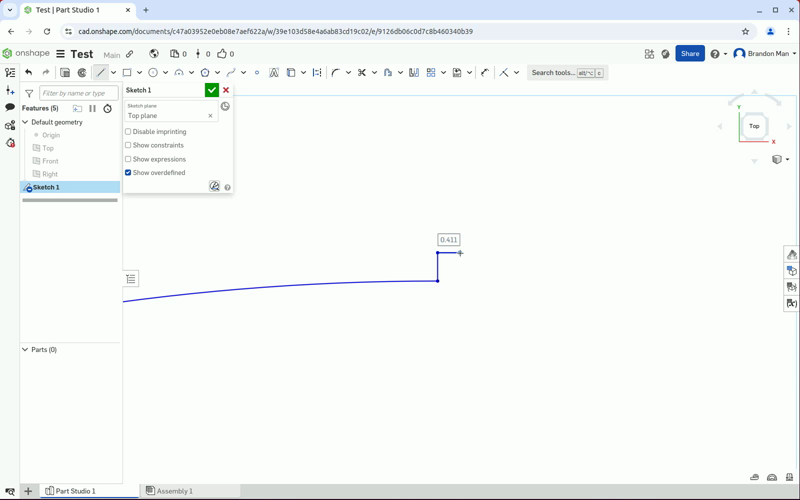
scroll(-6)
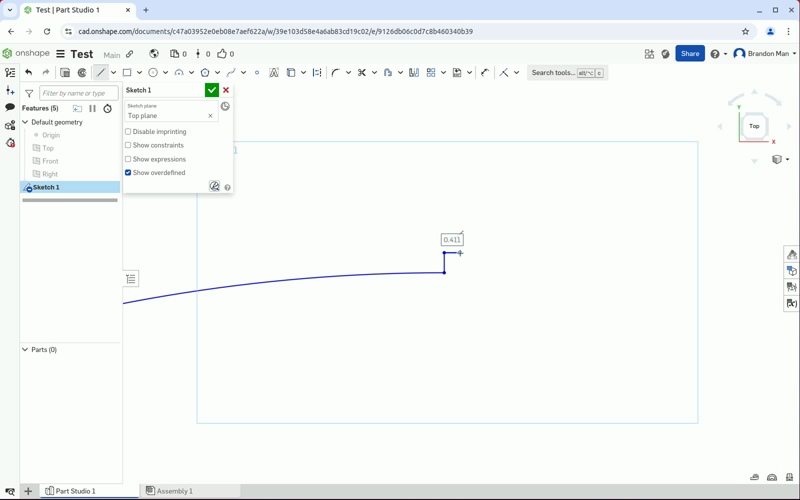
scroll(-6)
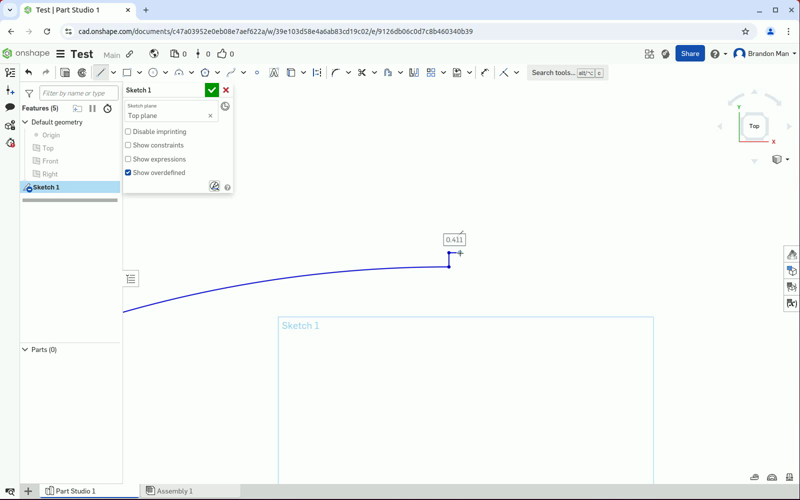
scroll(-6)
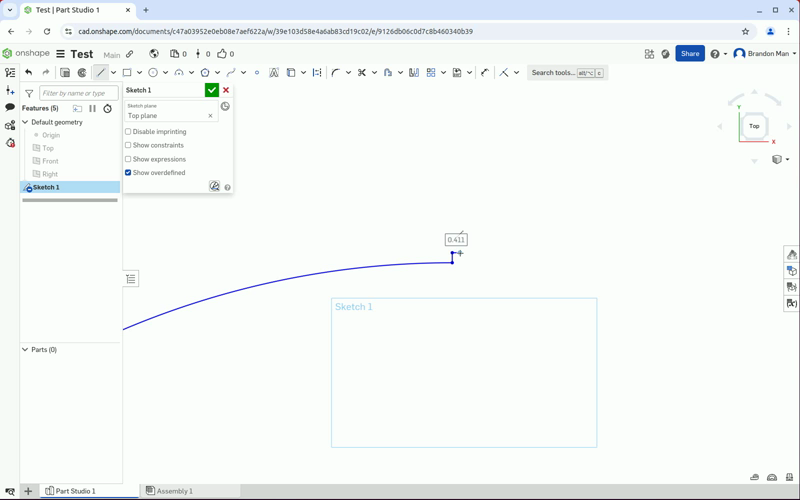
scroll(-6)
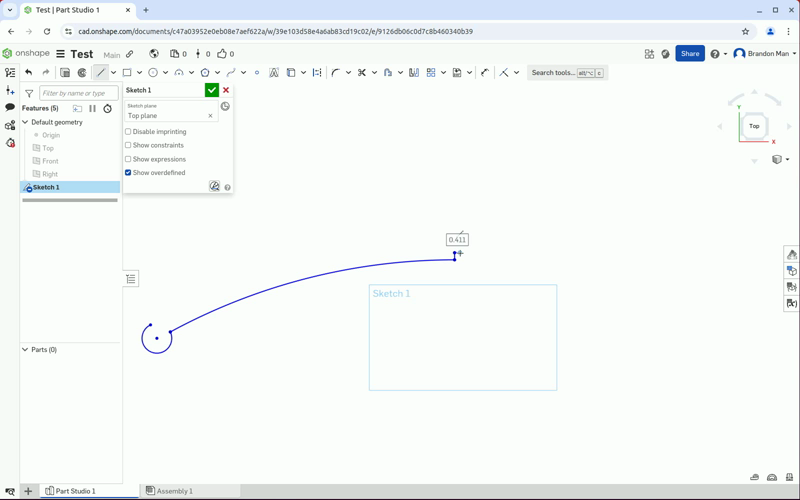
scroll(-6)
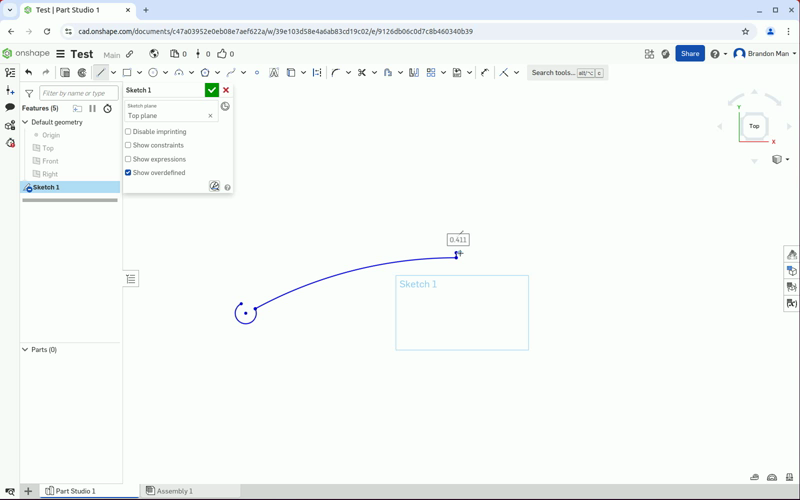
scroll(-6)
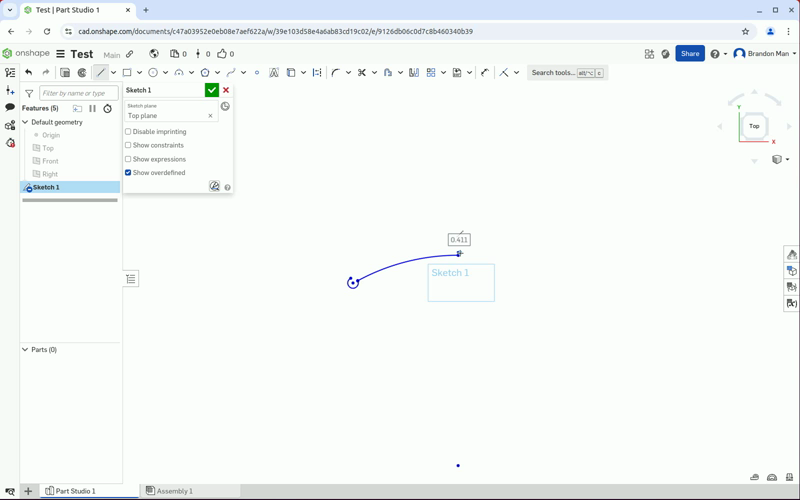
key_up(shift)
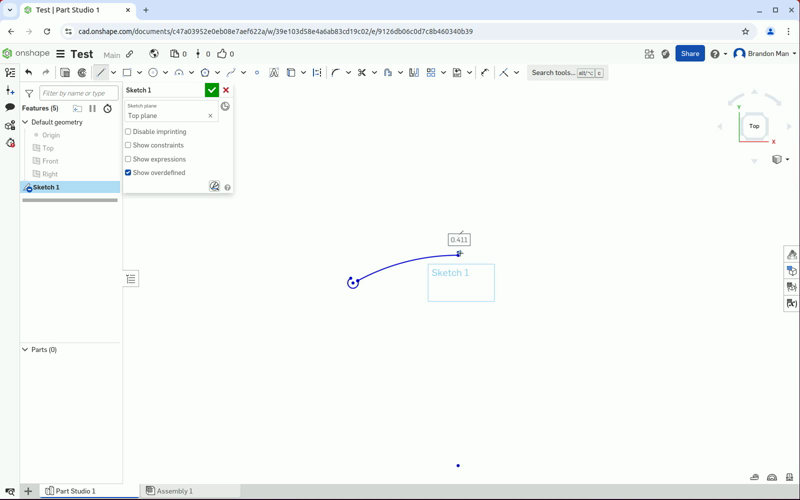
key_down(shift)
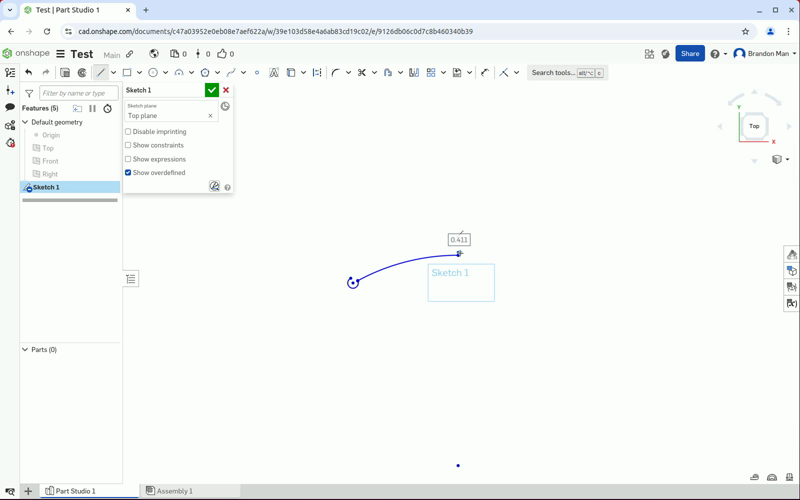
mouse_move(490, 252)
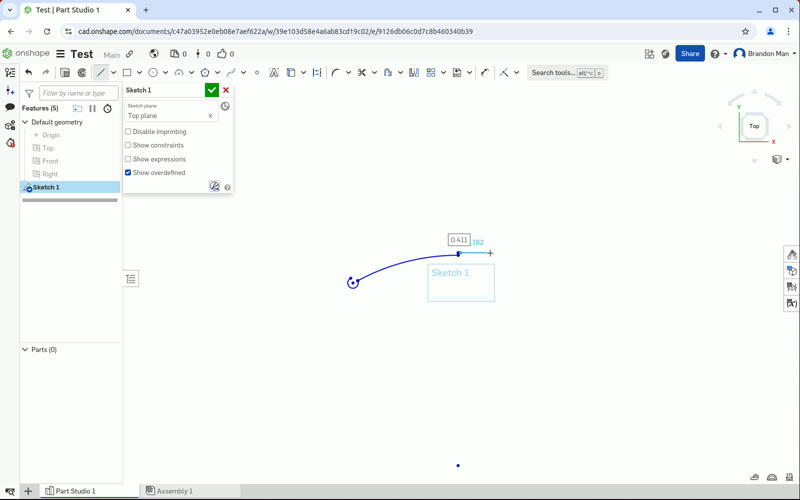
mouse_move(462, 252)
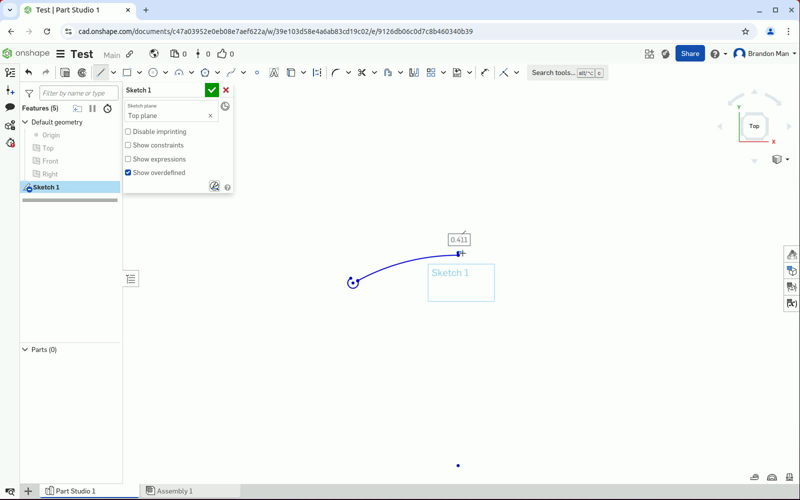
scroll(6)
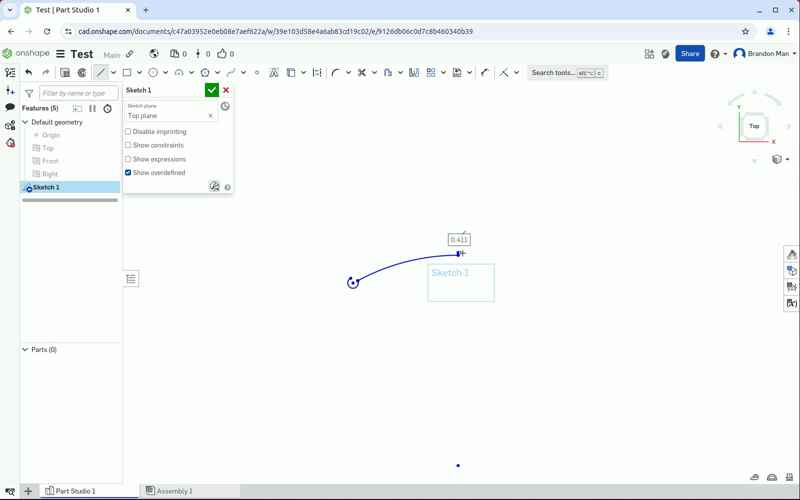
scroll(6)
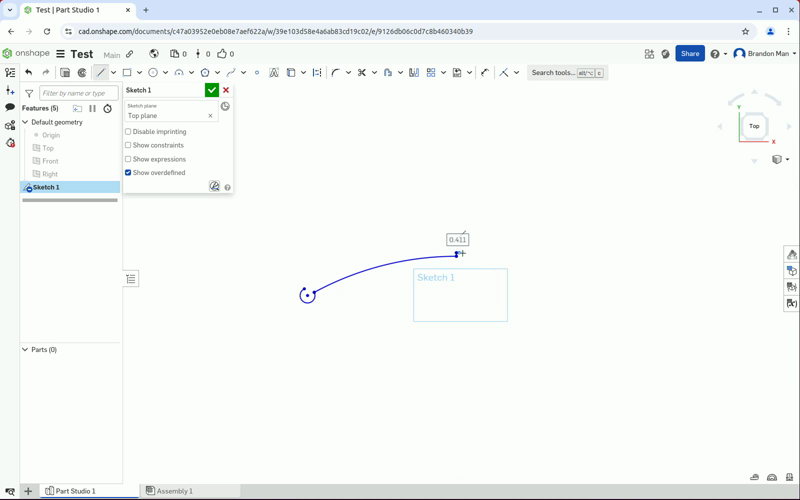
scroll(6)
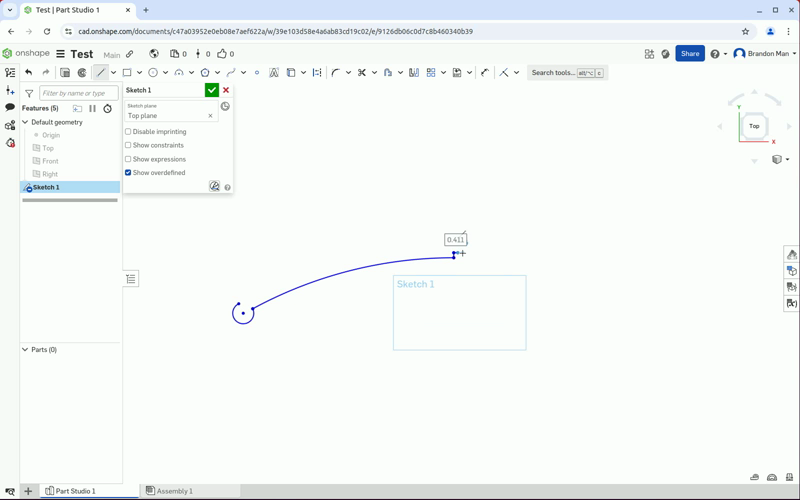
scroll(6)
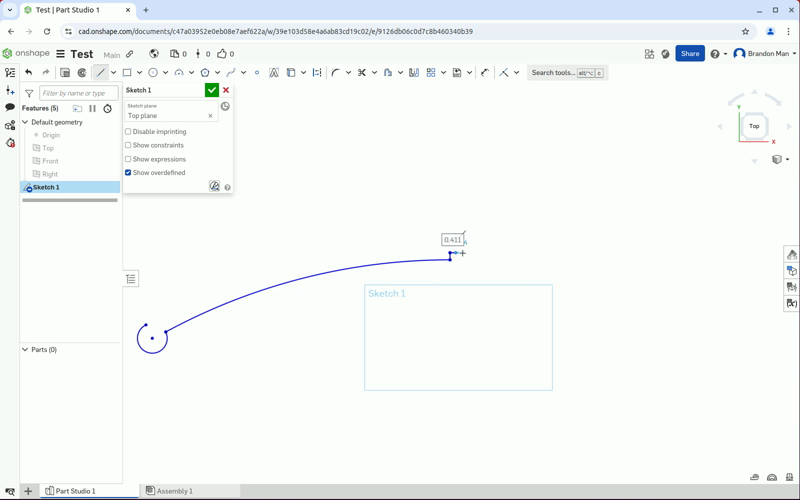
scroll(6)
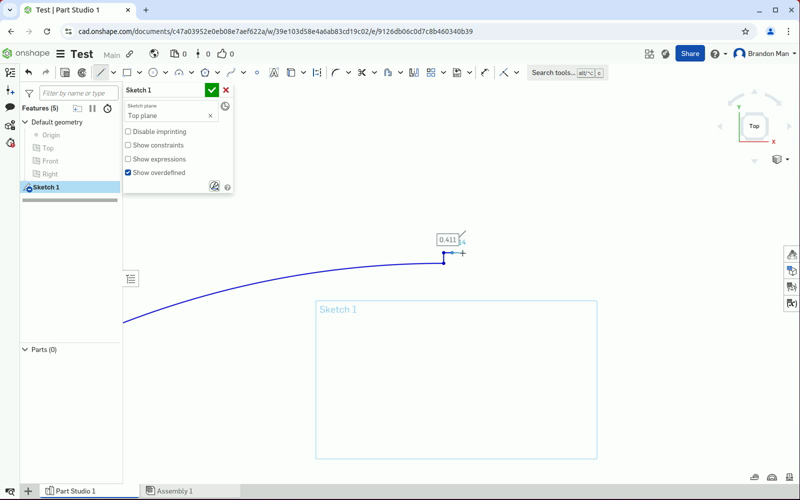
scroll(6)
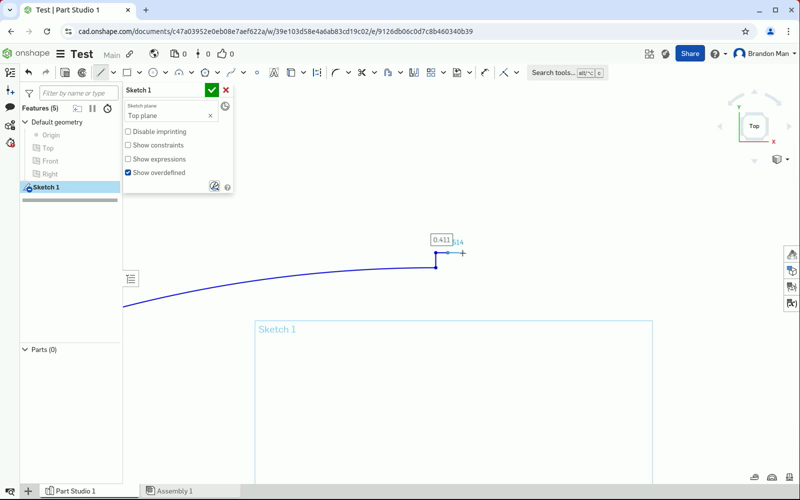
scroll(6)
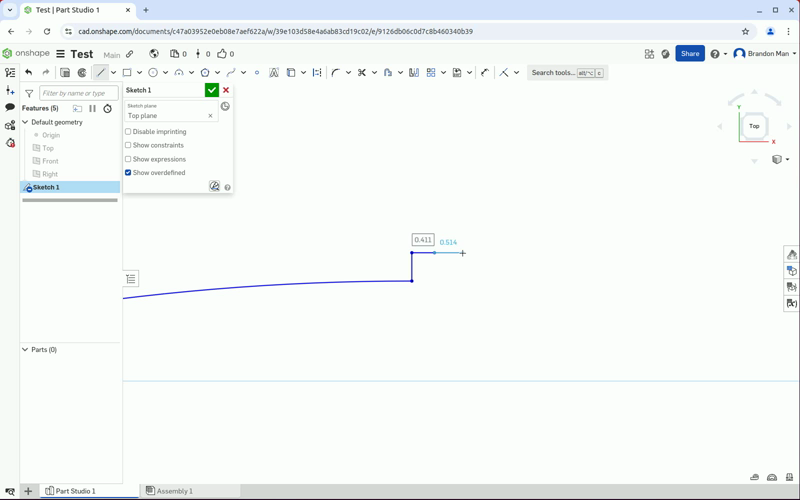
click(462, 252)
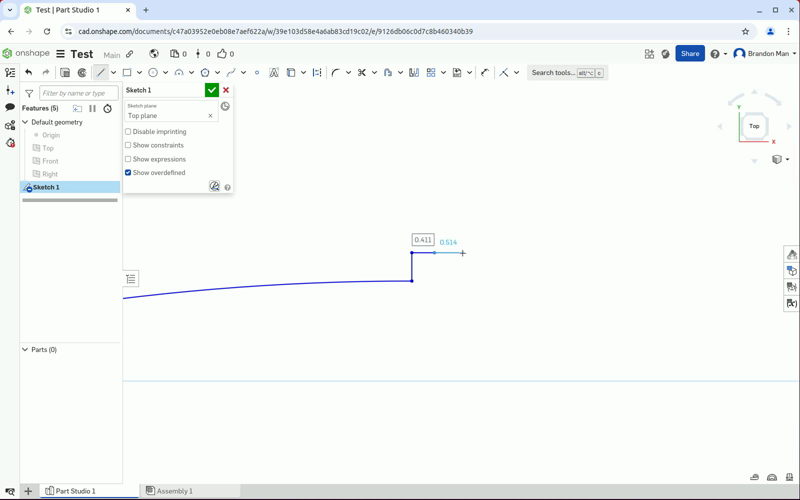
scroll(-6)
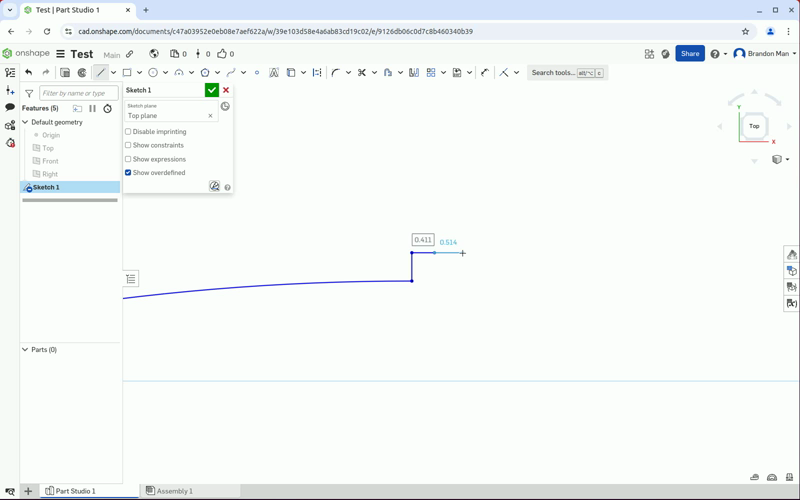
scroll(-6)
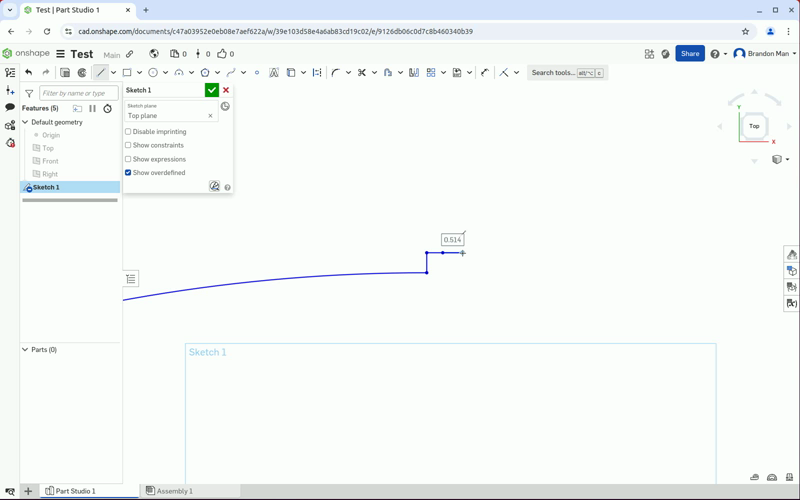
scroll(-6)
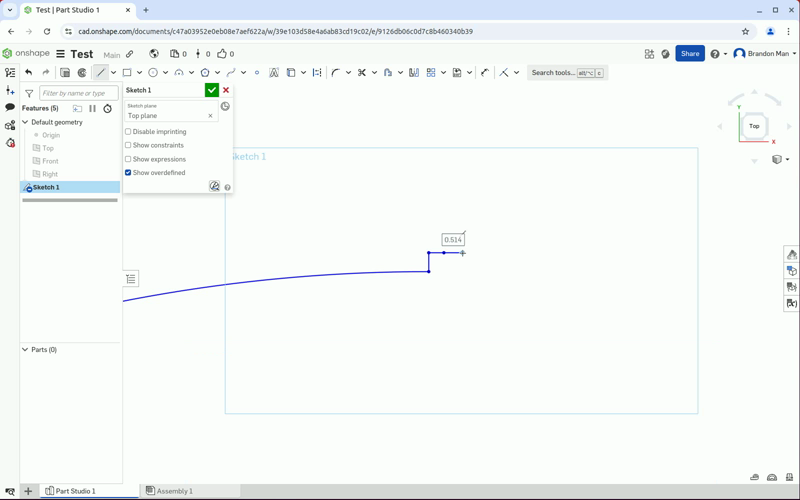
scroll(-6)
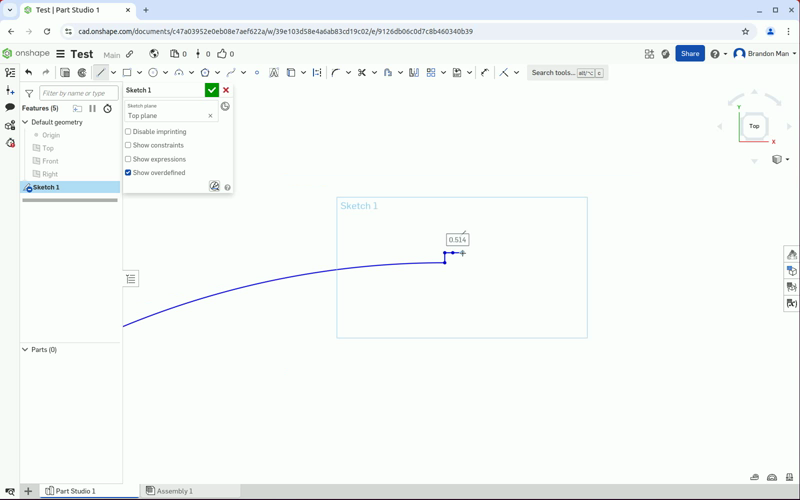
scroll(-6)
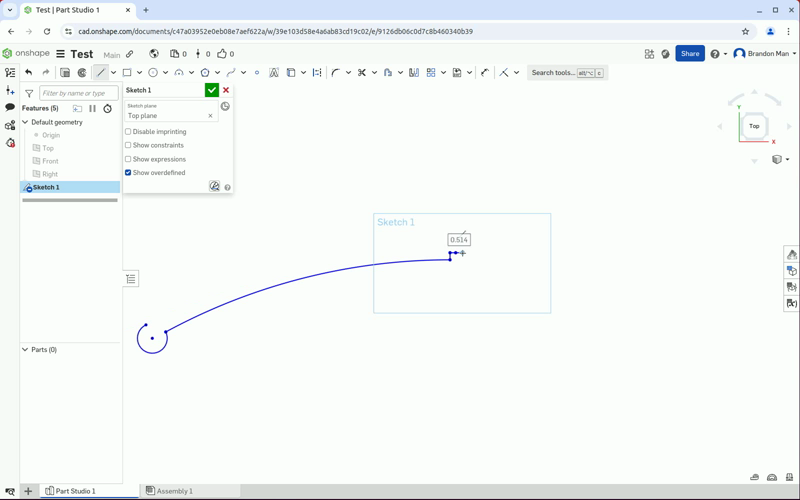
scroll(-6)
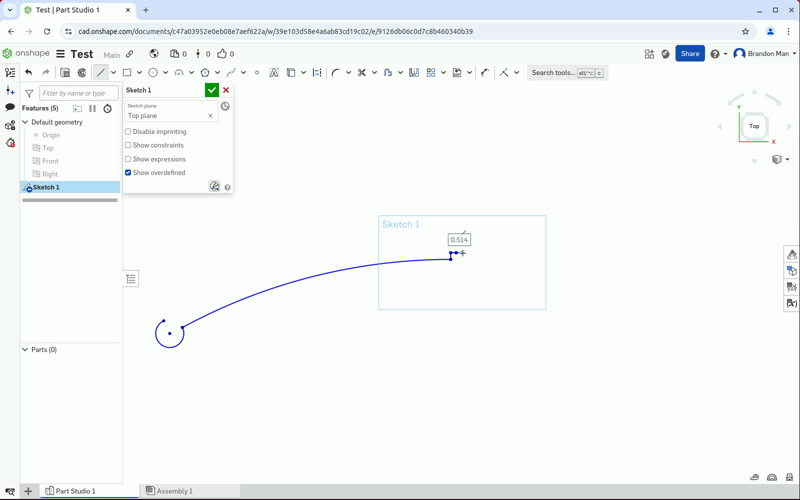
scroll(-6)
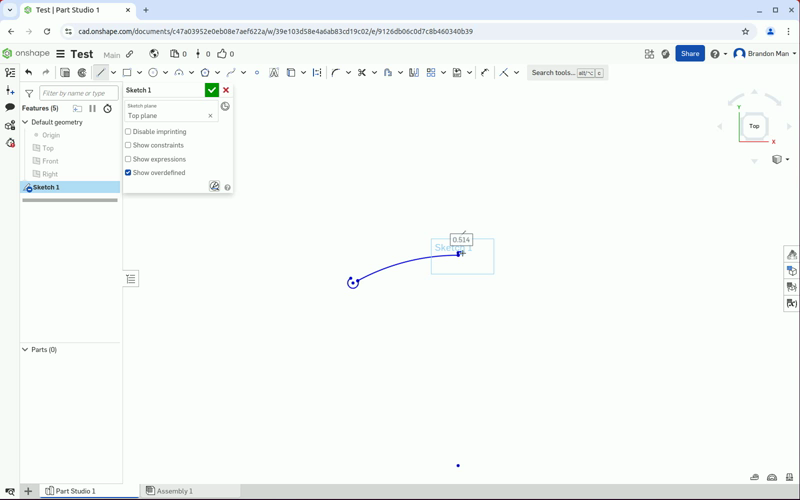
key_up(shift)
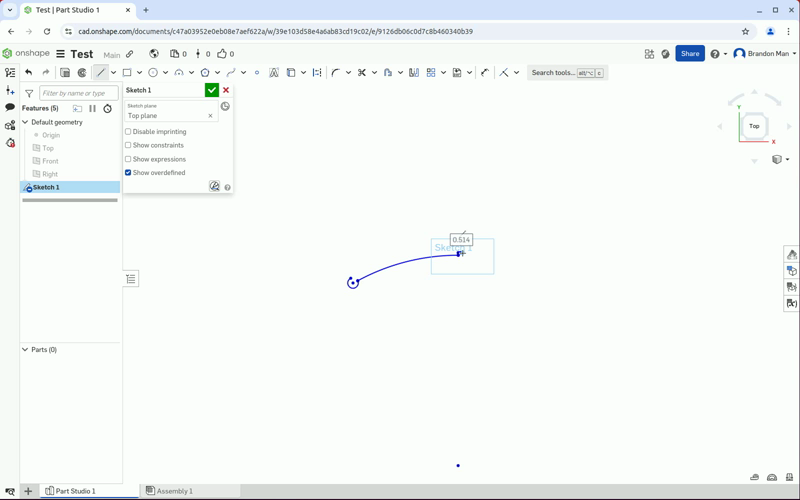
key_down(shift)
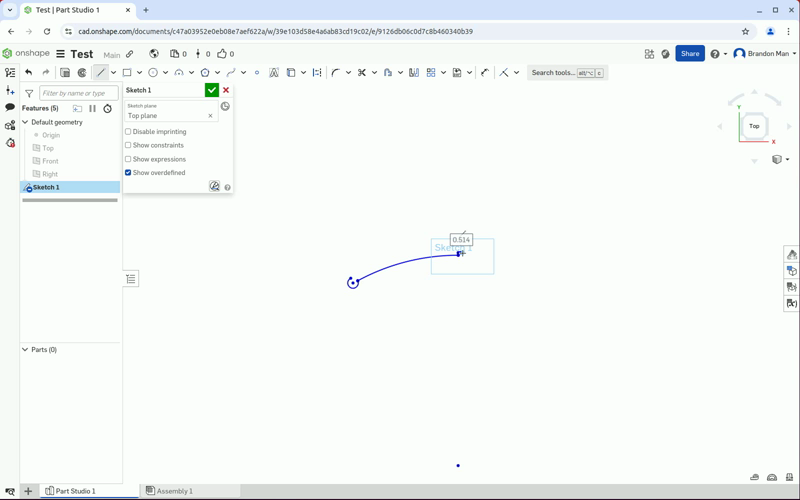
mouse_move(492, 252)
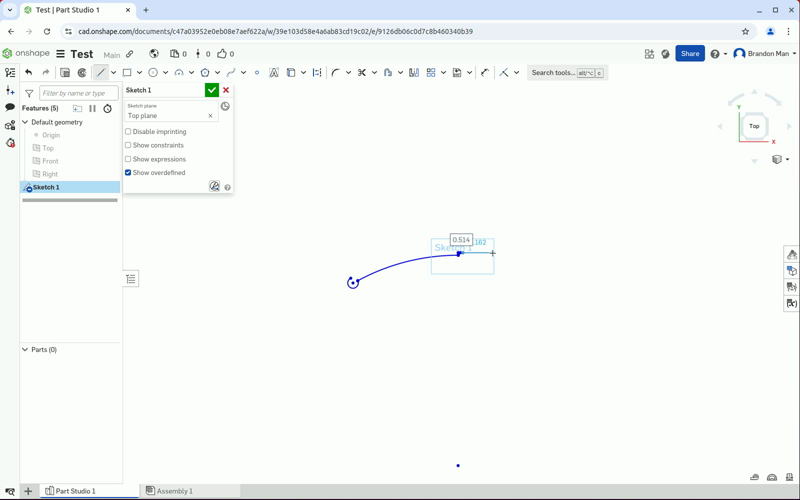
mouse_move(462, 255)
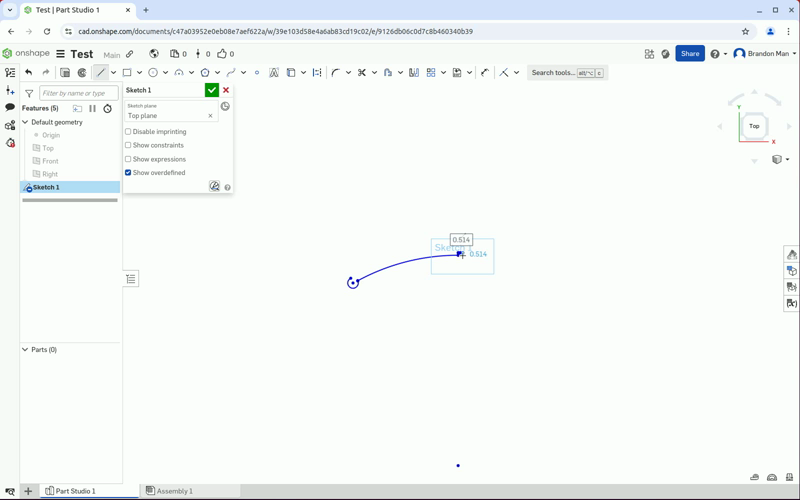
scroll(6)
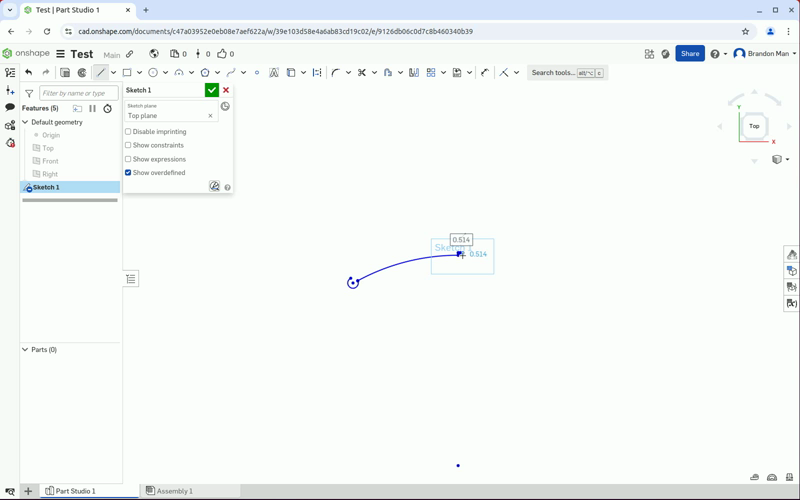
scroll(6)
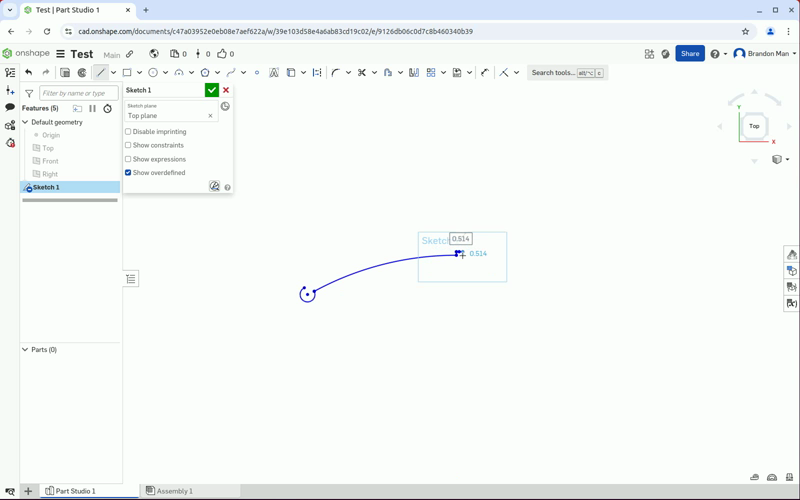
scroll(6)
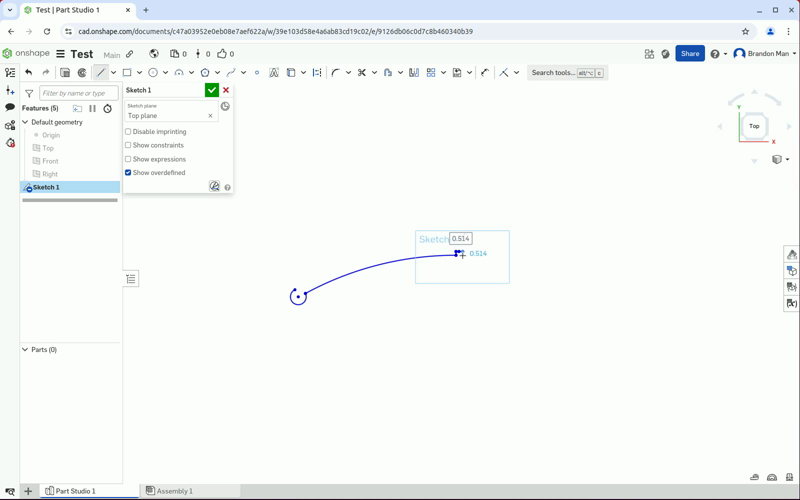
scroll(6)
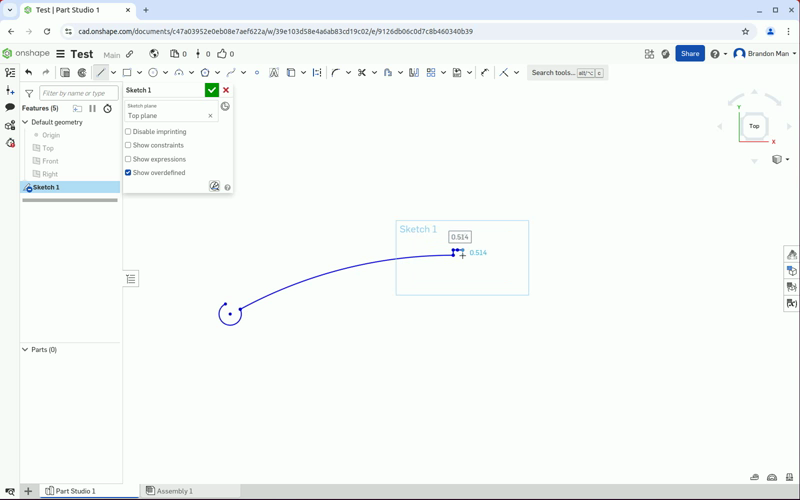
scroll(6)
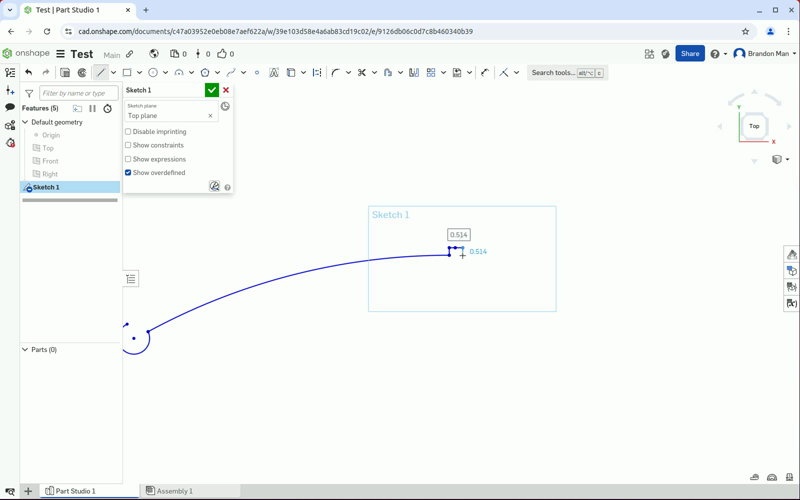
scroll(6)
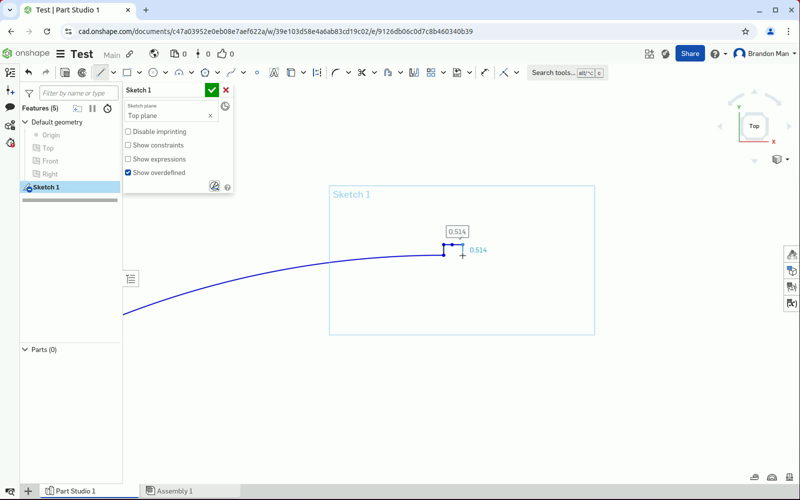
scroll(6)
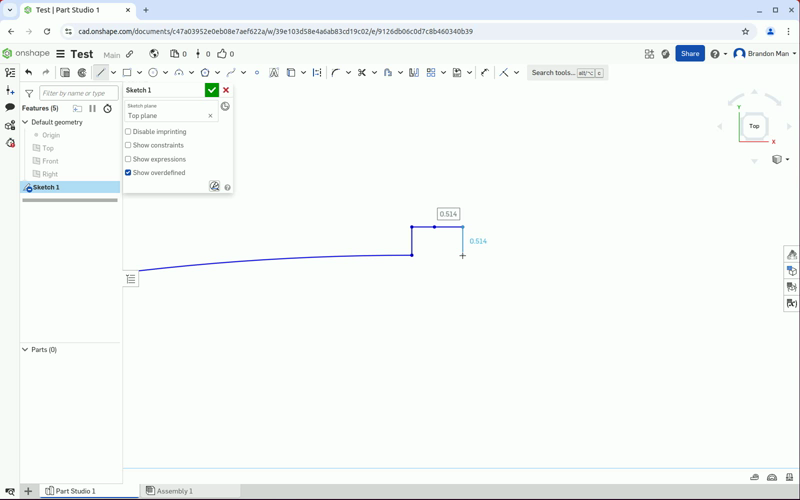
click(462, 255)
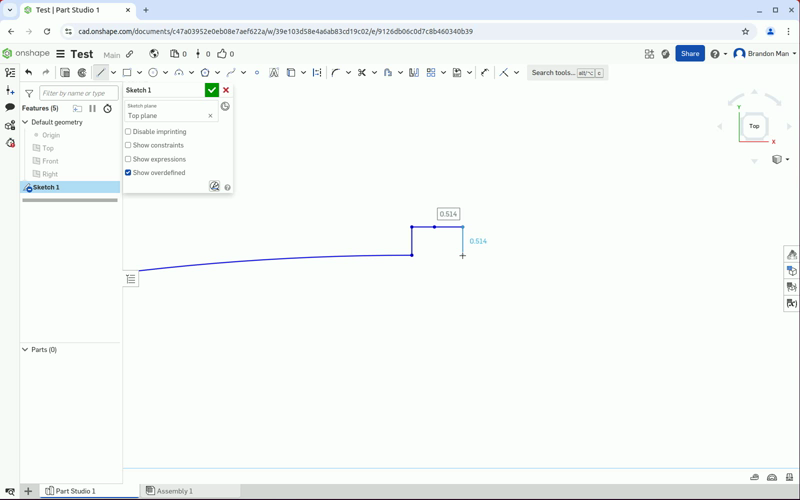
scroll(-6)
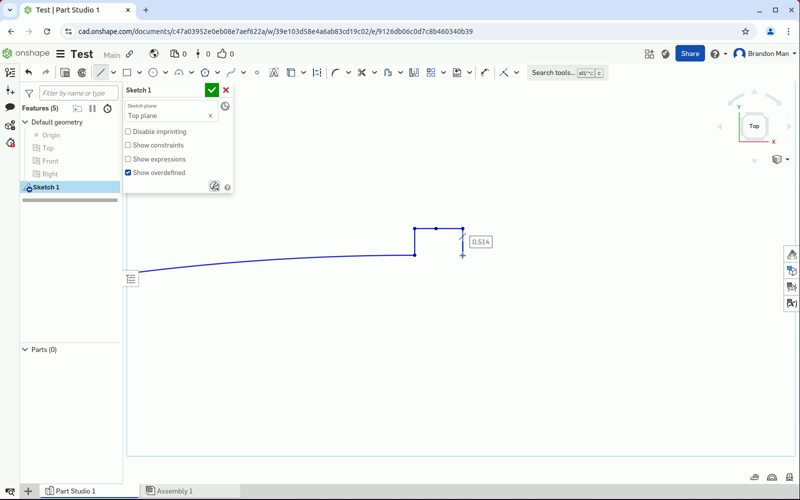
scroll(-6)
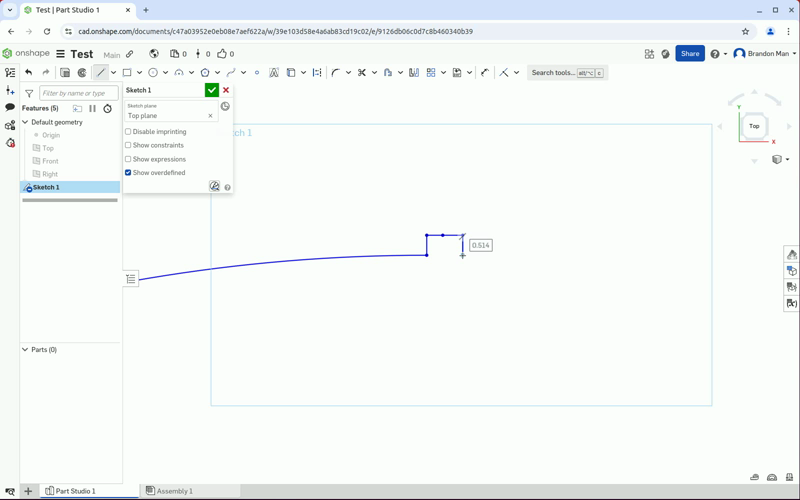
scroll(-6)
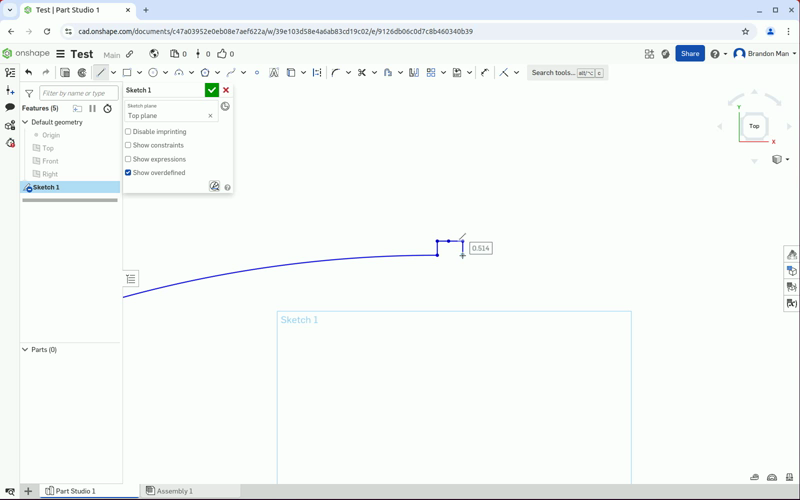
scroll(-6)
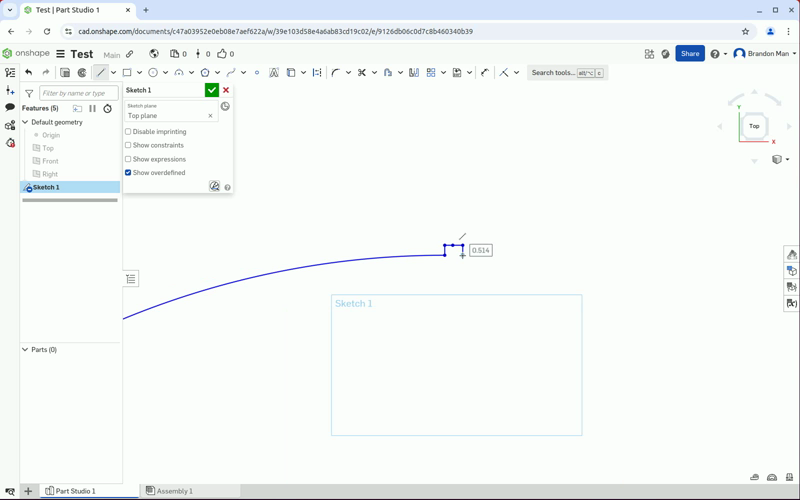
scroll(-6)
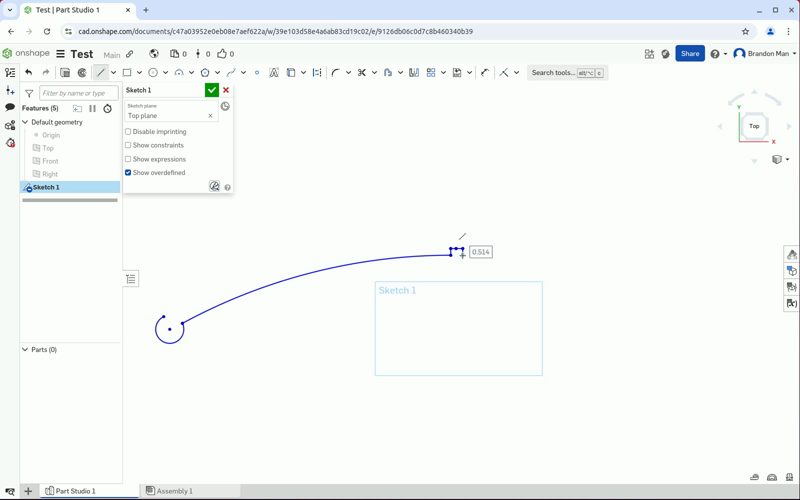
scroll(-6)
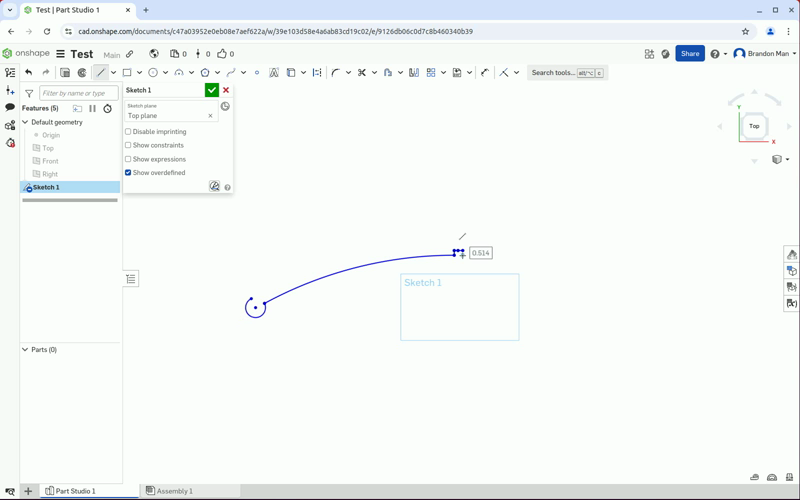
scroll(-6)
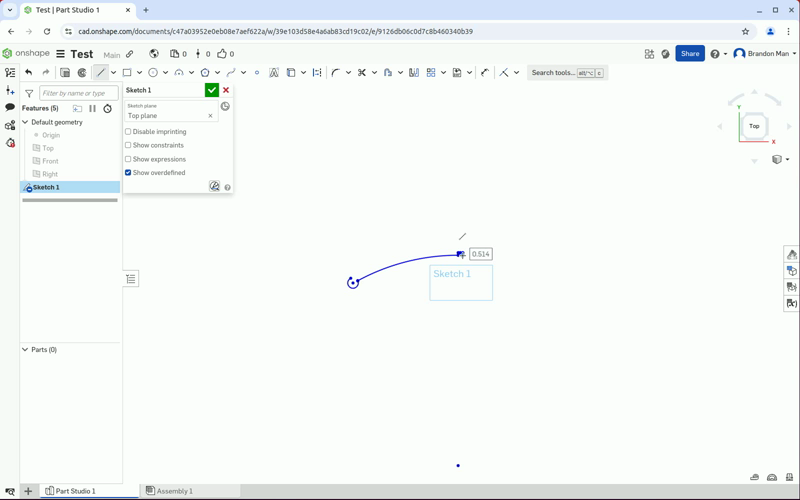
key_up(shift)
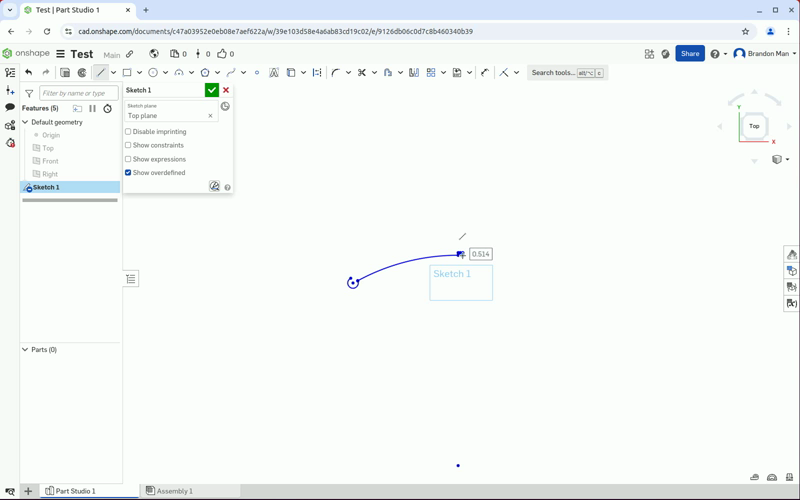
key(esc)
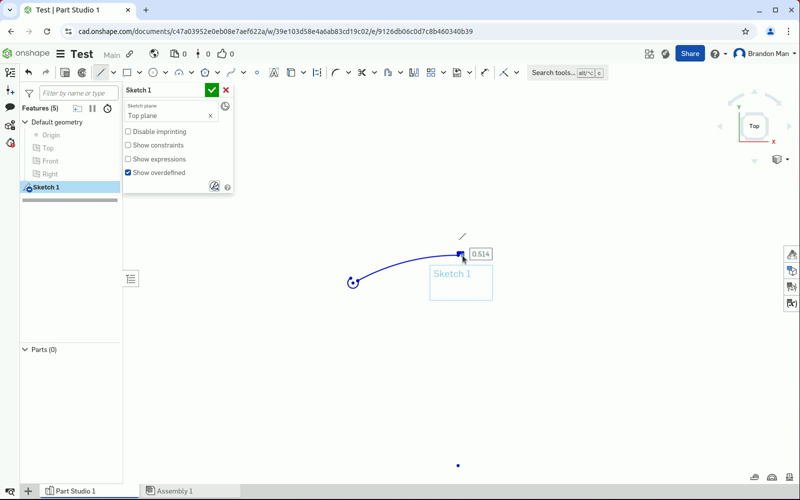
key(a)
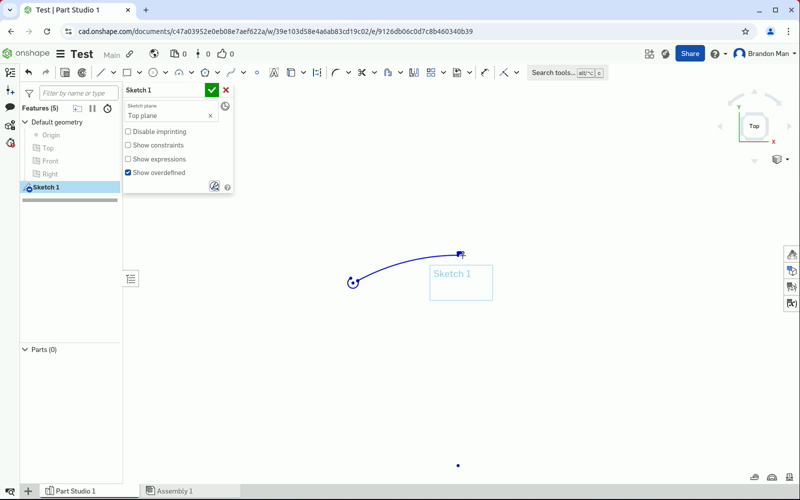
mouse_move(462, 255)
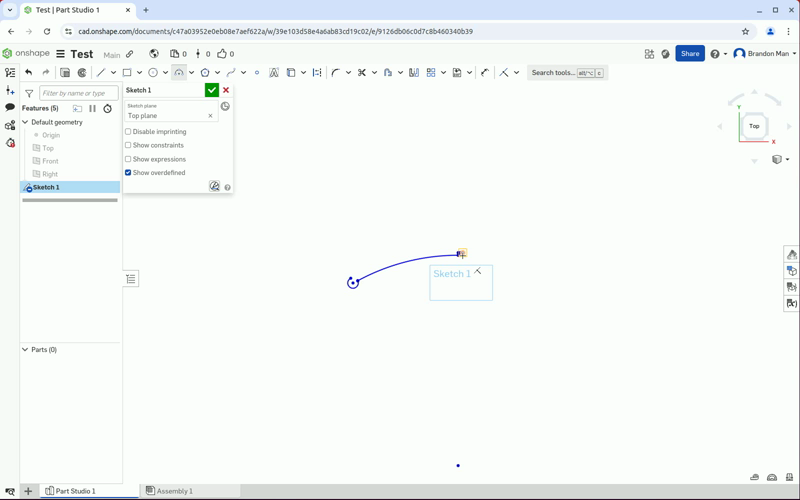
scroll(6)
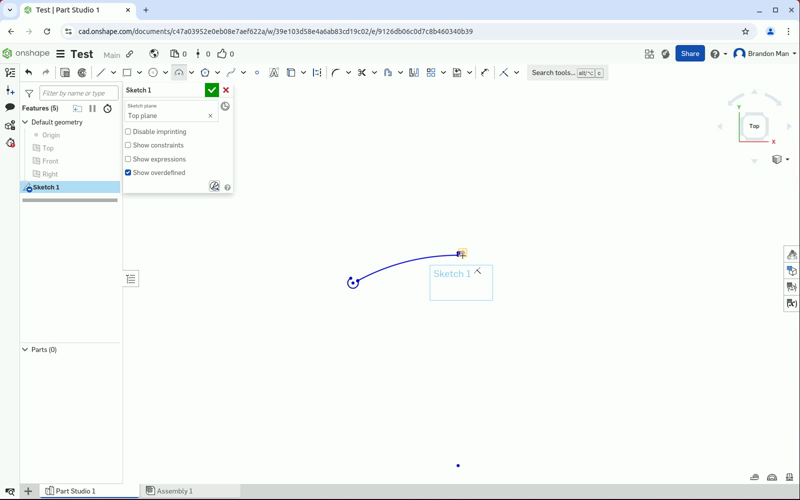
scroll(6)
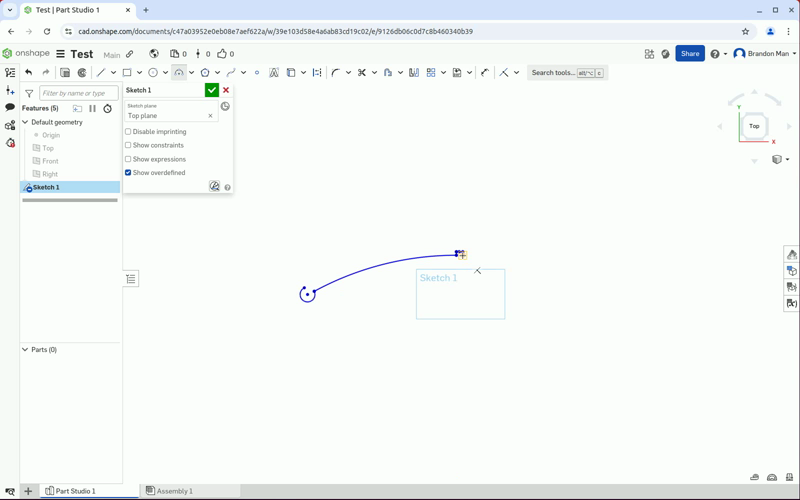
scroll(6)
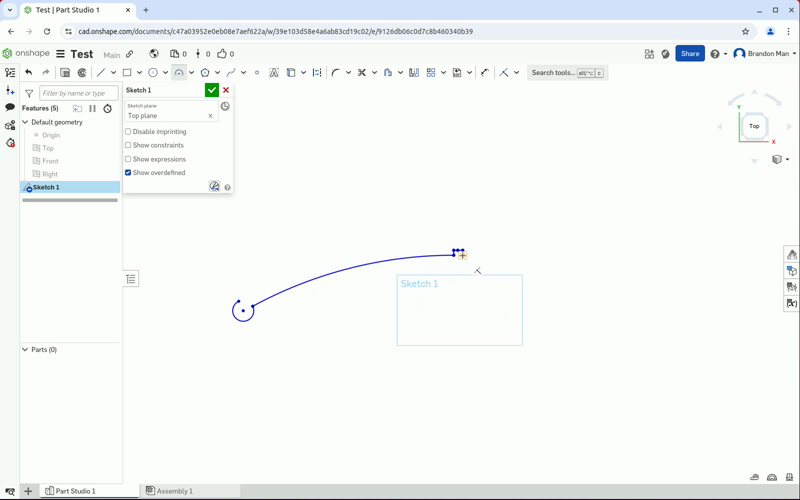
scroll(6)
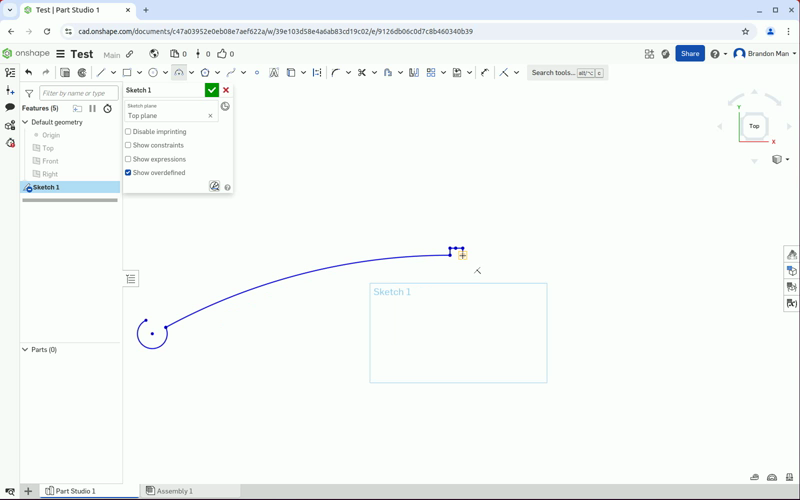
scroll(6)
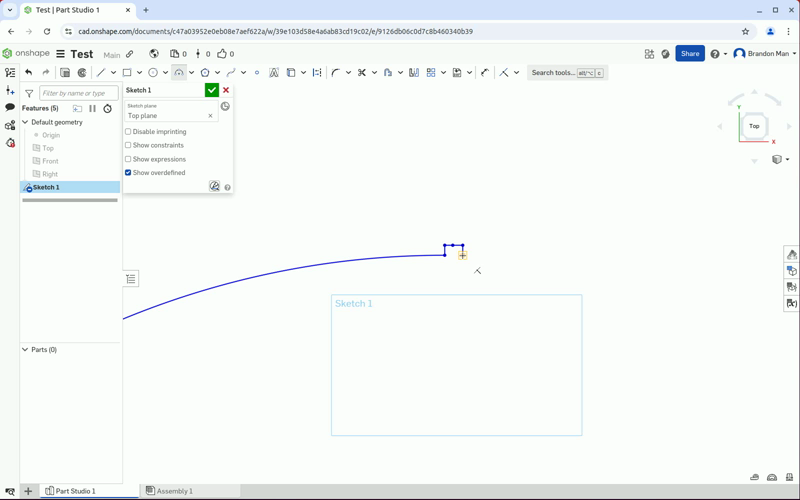
scroll(6)
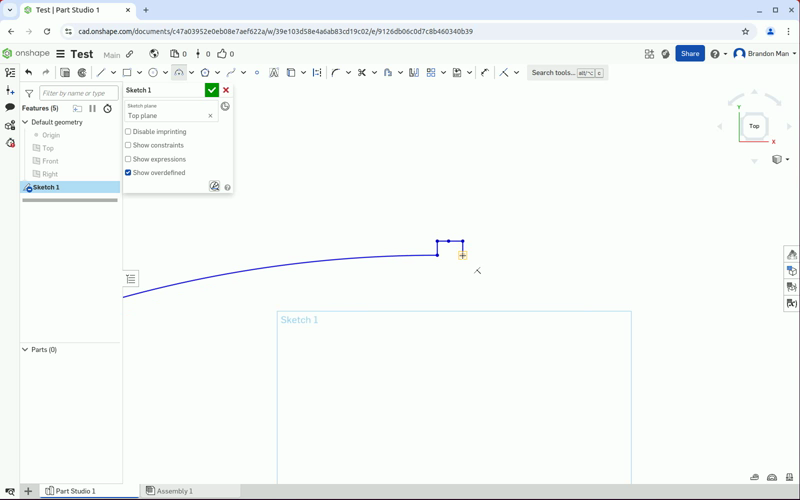
scroll(6)
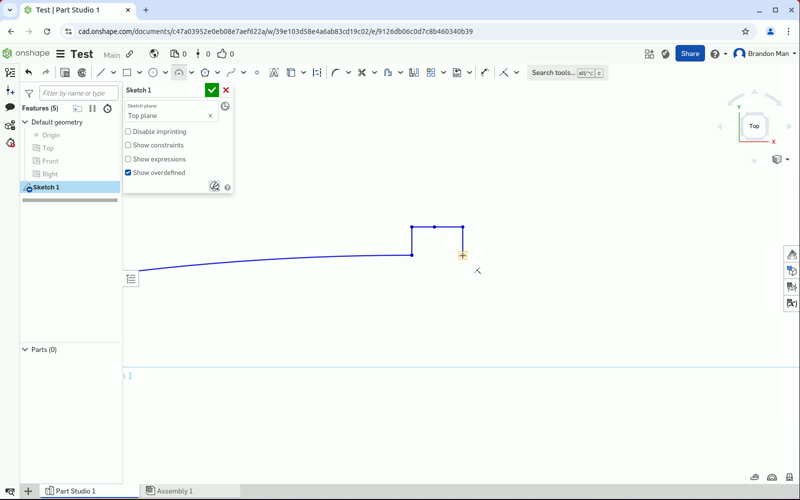
click(462, 255)
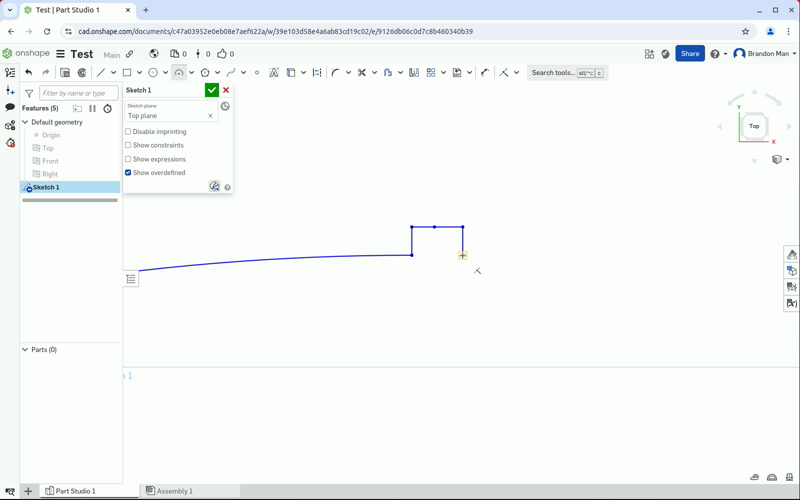
scroll(-6)
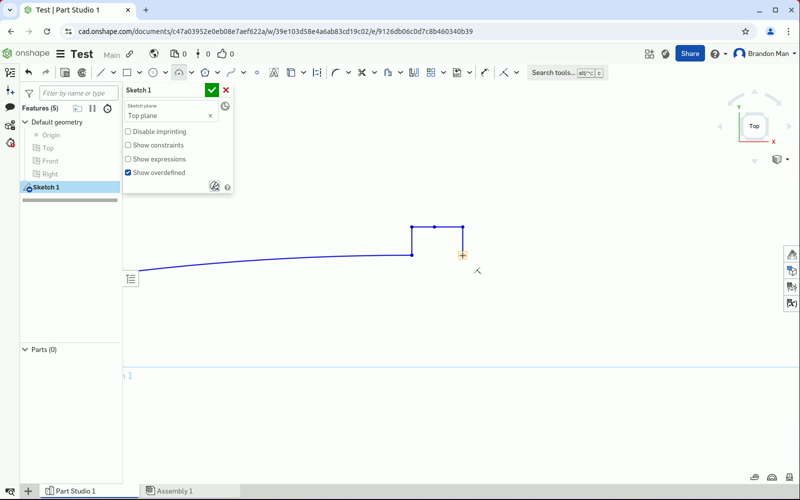
scroll(-6)
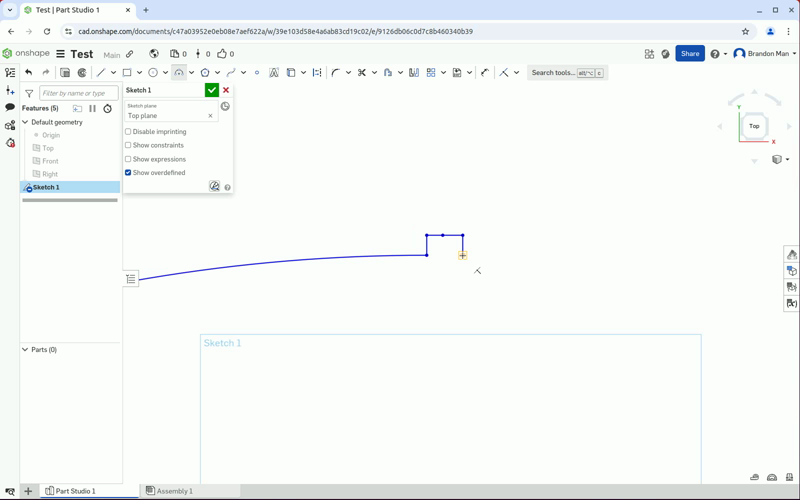
scroll(-6)
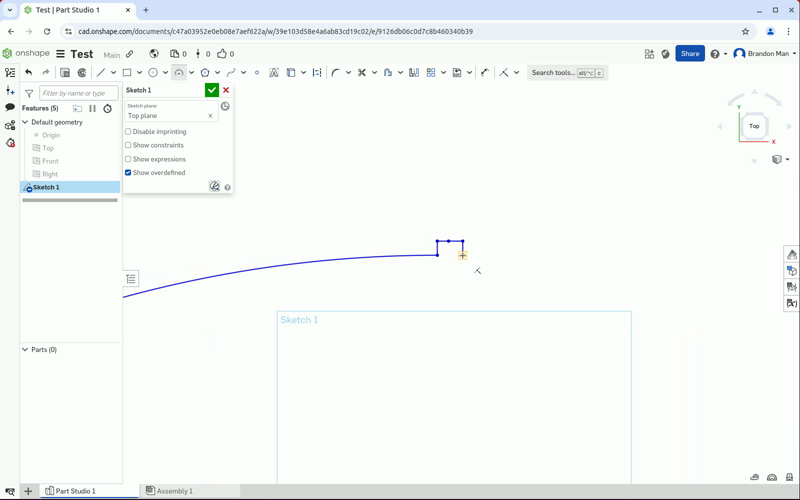
scroll(-6)
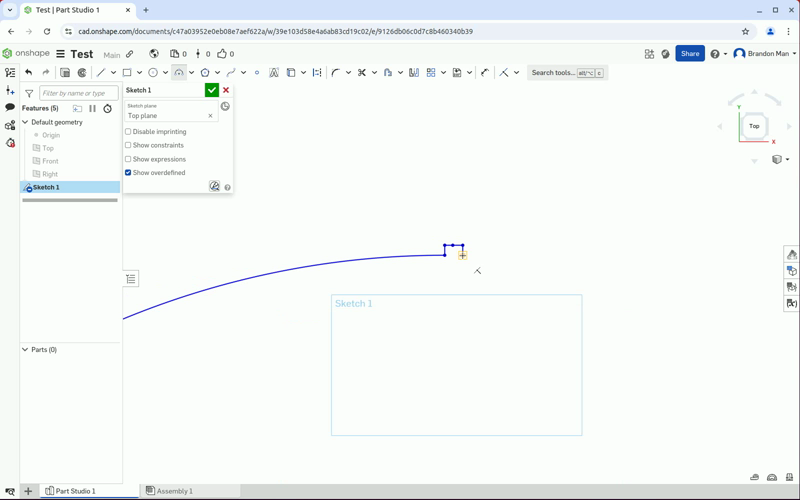
scroll(-6)
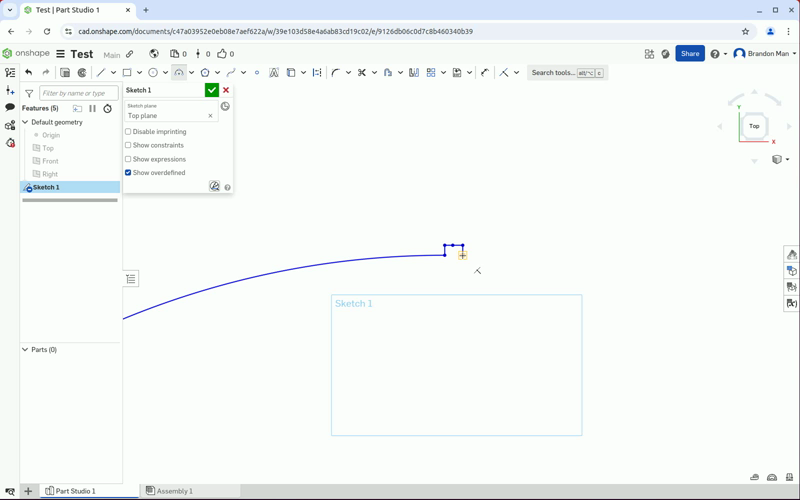
scroll(-6)
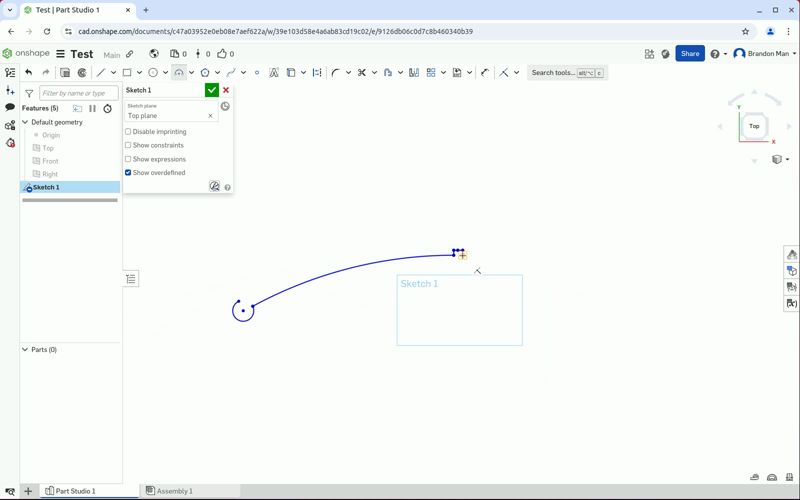
scroll(-6)
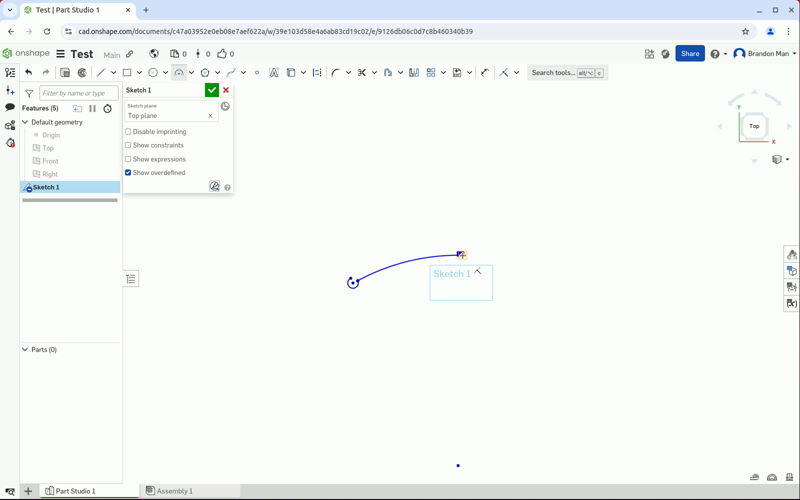
key_down(shift)
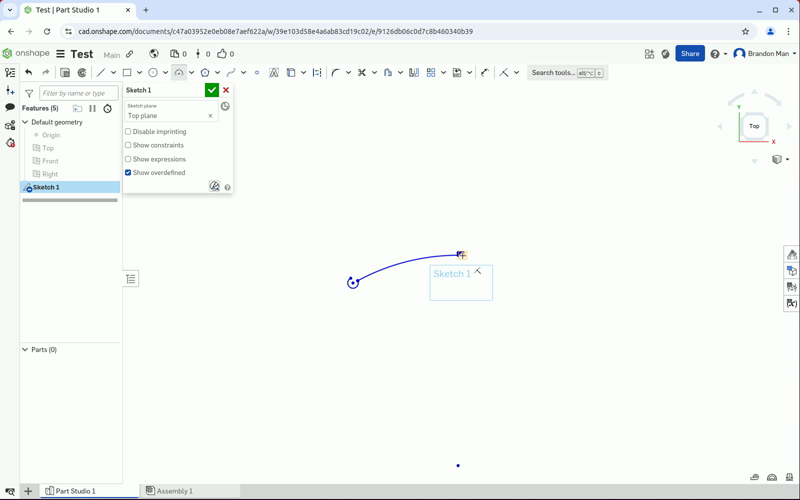
mouse_move(562, 280)
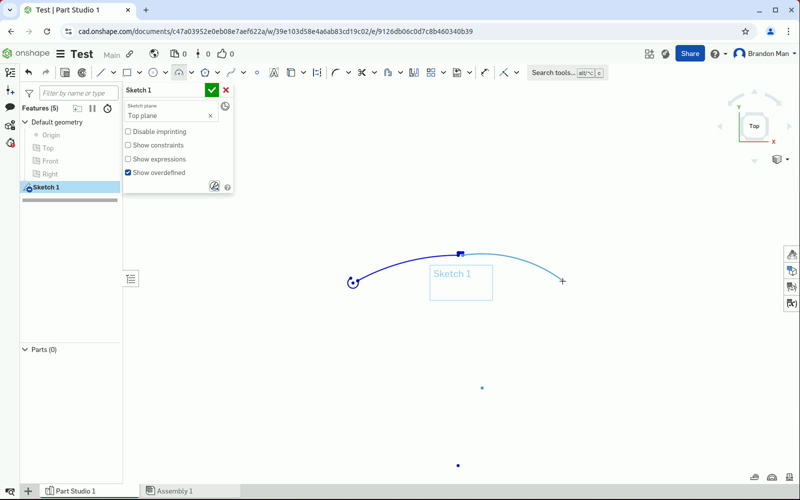
click(562, 280)
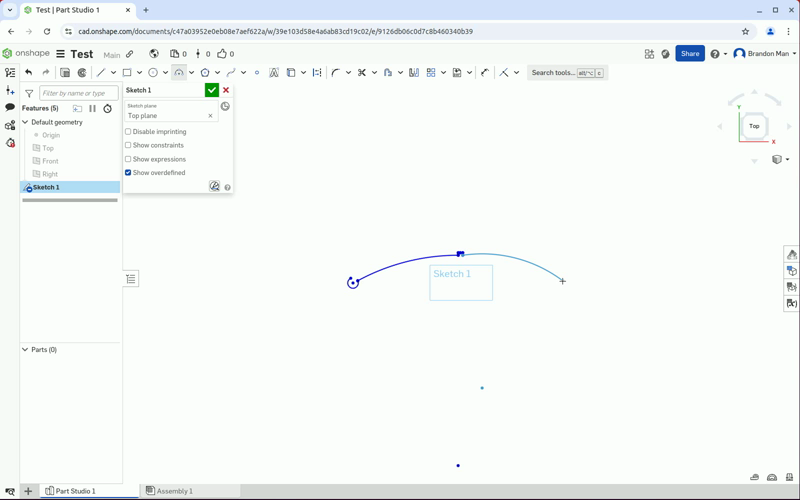
mouse_move(514, 261)
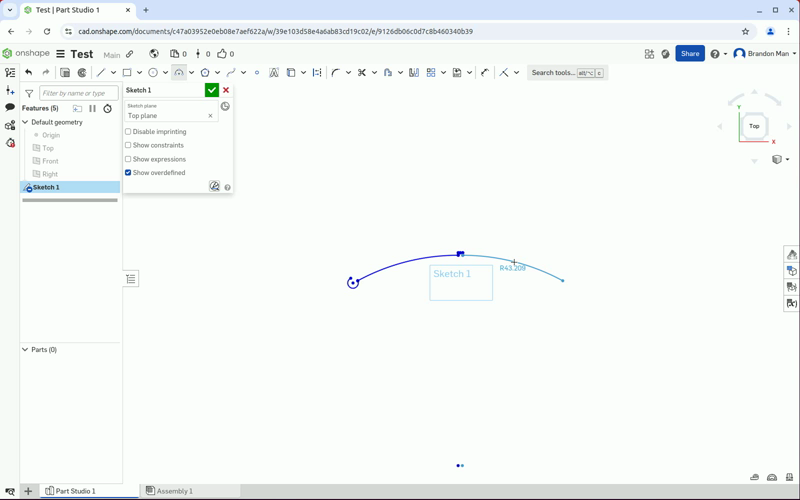
click(514, 261)
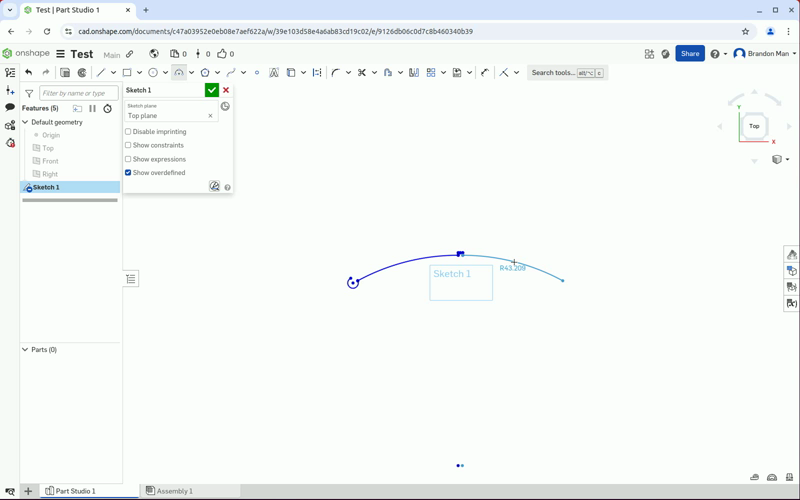
key_up(shift)
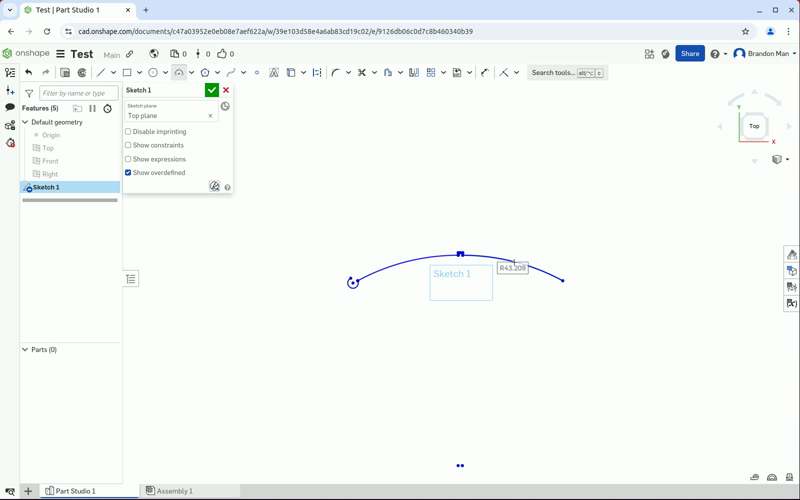
mouse_move(562, 280)
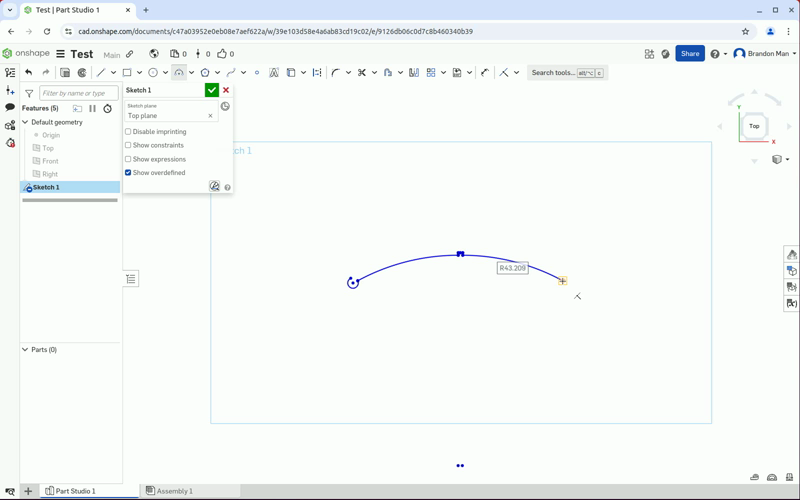
click(562, 280)
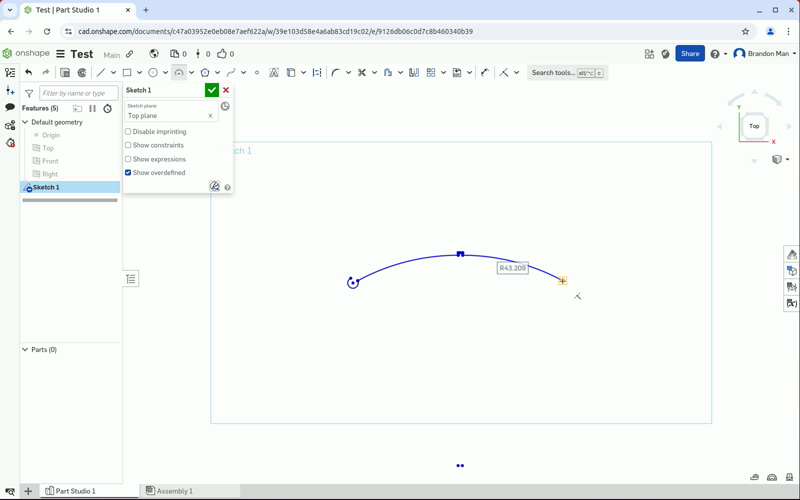
key_down(shift)
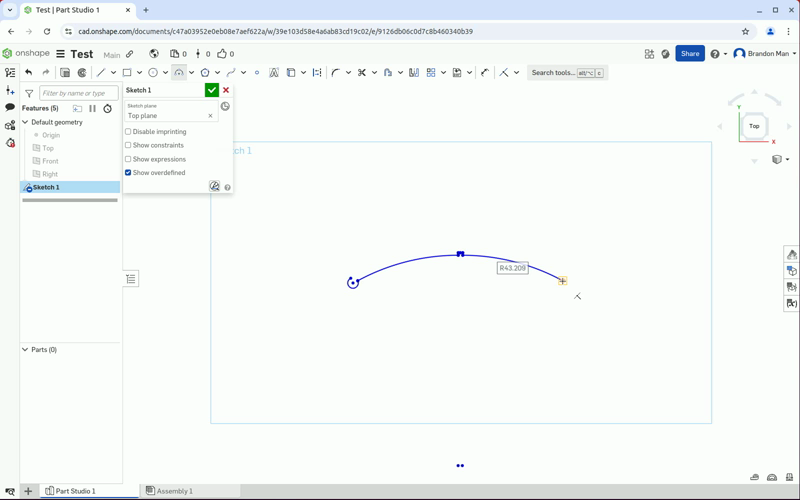
mouse_move(570, 278)
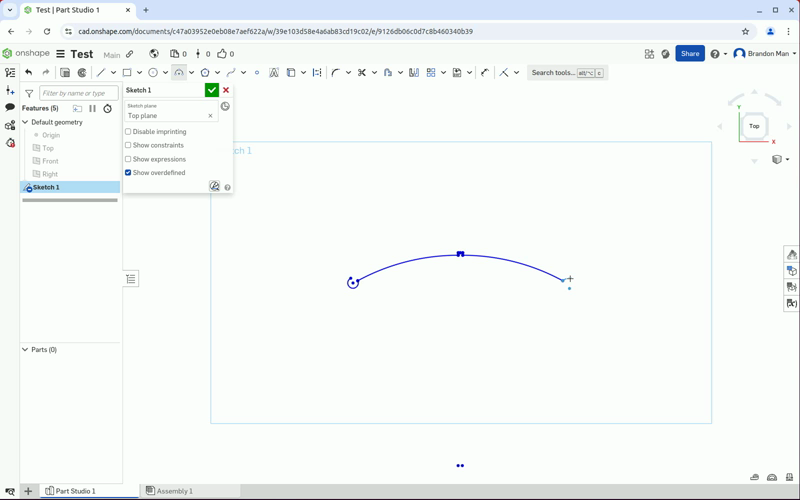
click(570, 278)
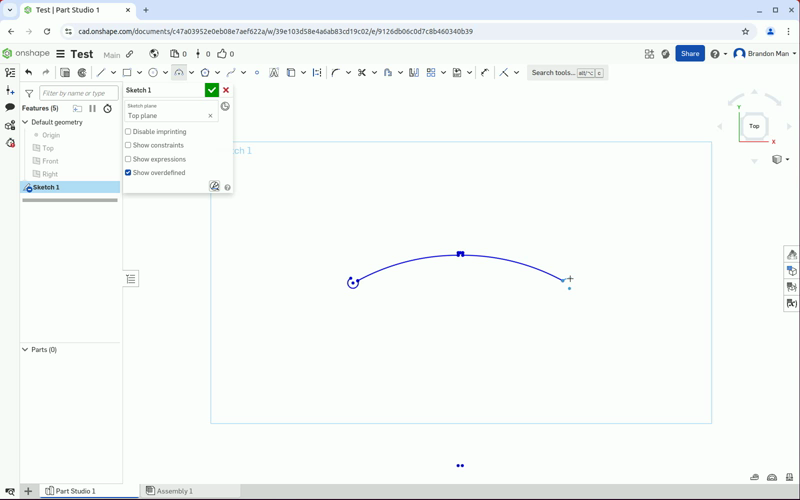
mouse_move(569, 287)
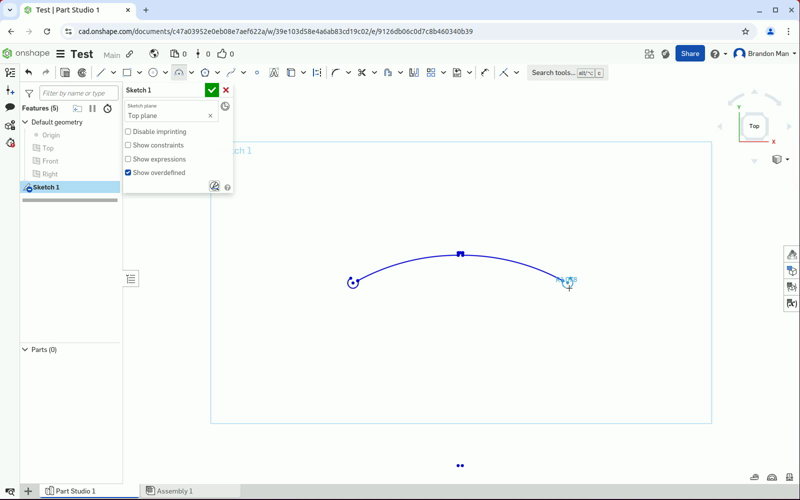
click(569, 287)
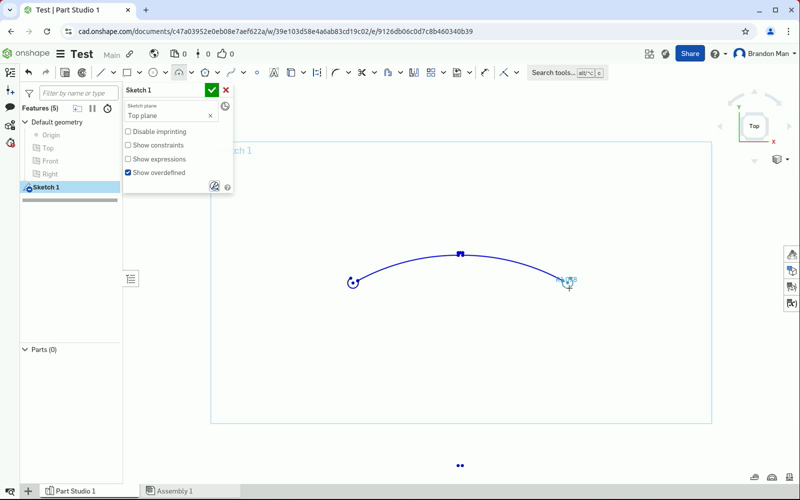
key_up(shift)
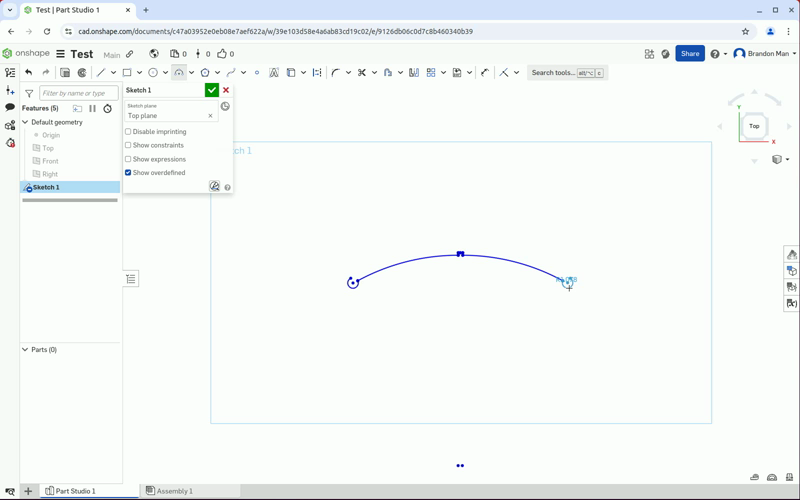
mouse_move(570, 278)
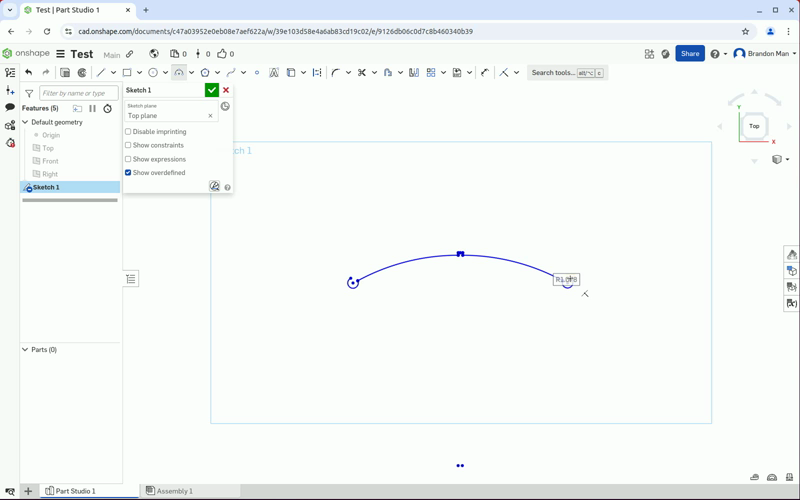
click(570, 278)
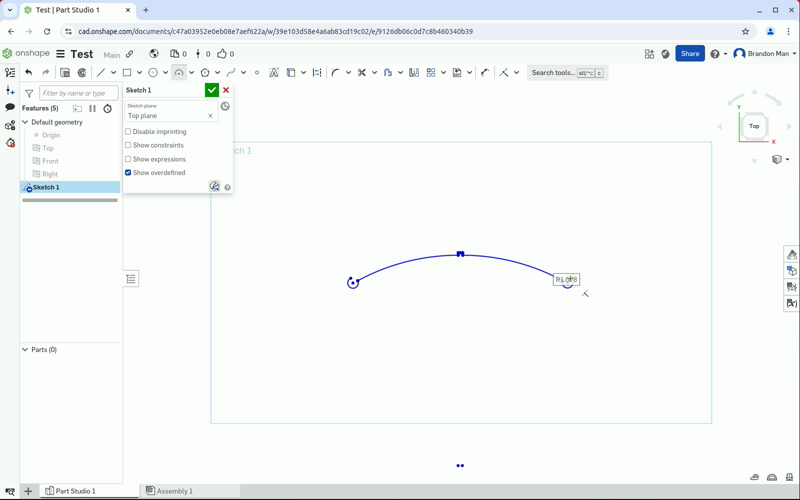
mouse_move(350, 278)
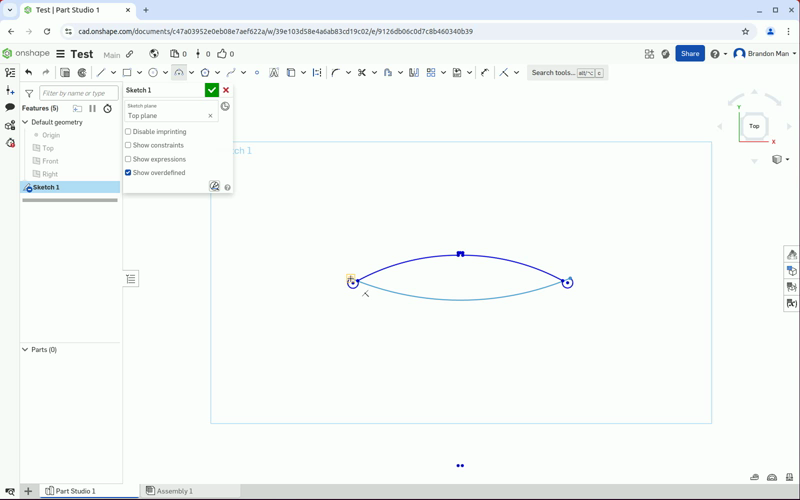
click(350, 278)
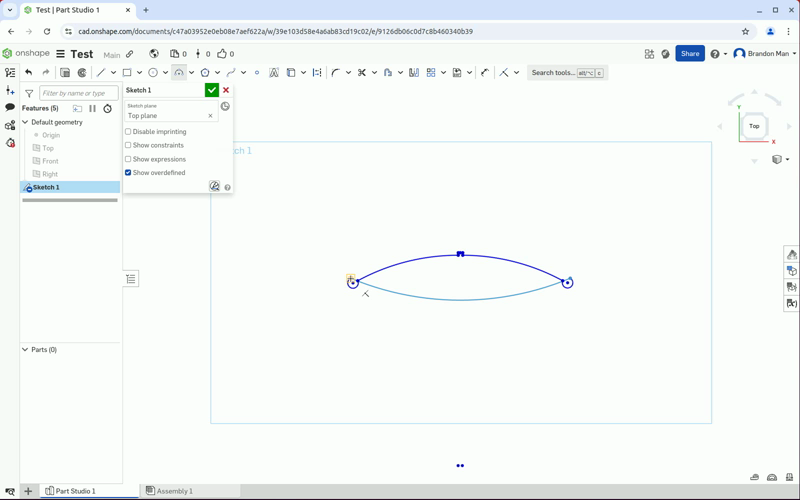
key_down(shift)
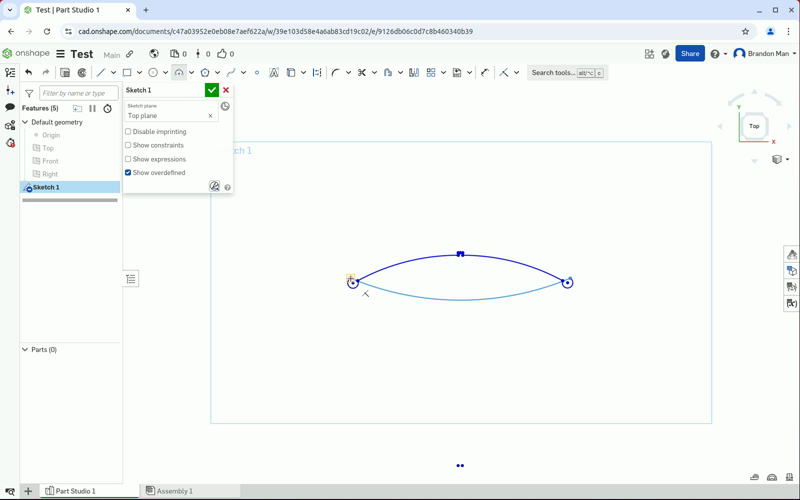
mouse_move(460, 248)
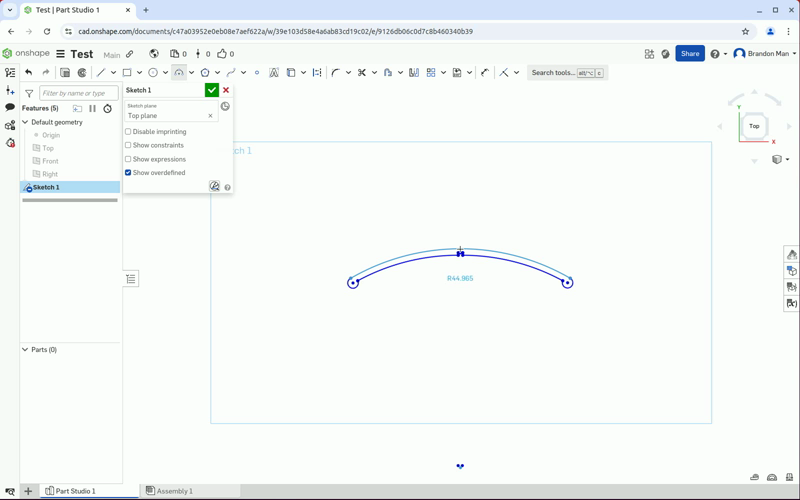
scroll(6)
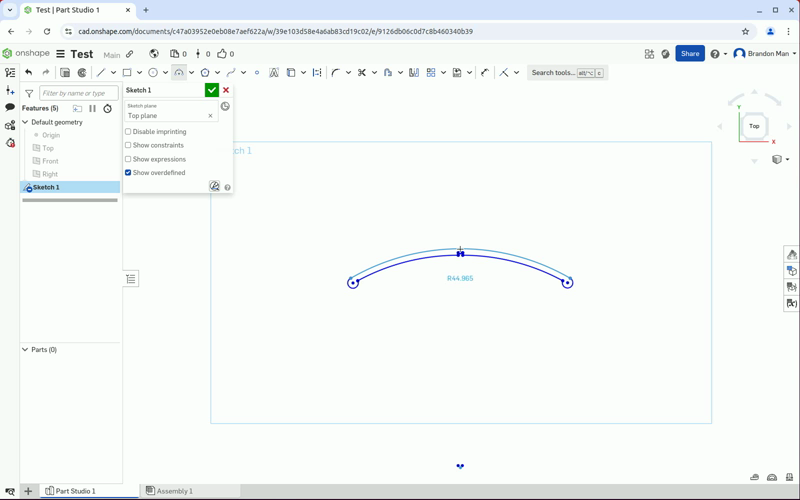
scroll(6)
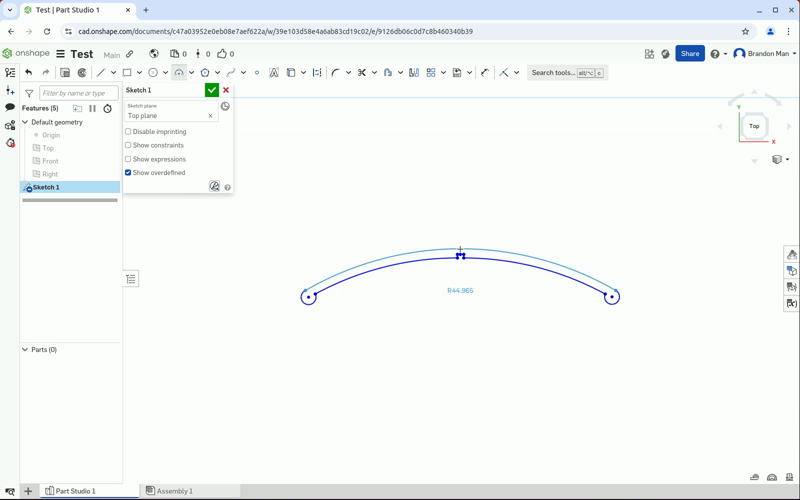
scroll(6)
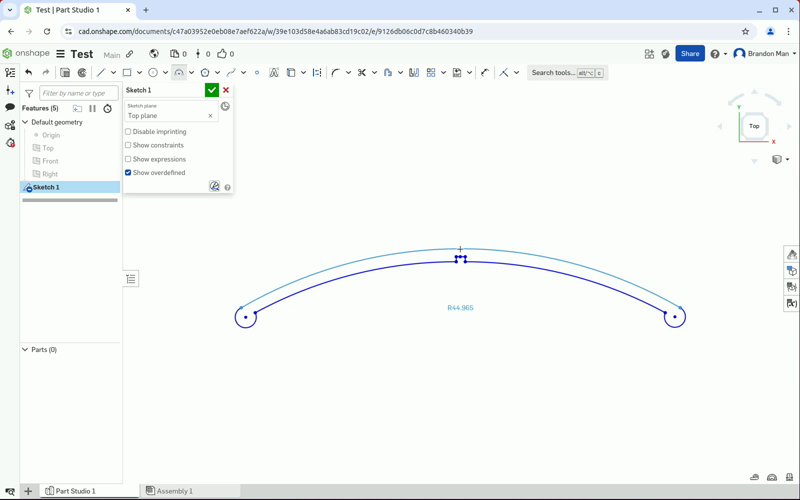
scroll(6)
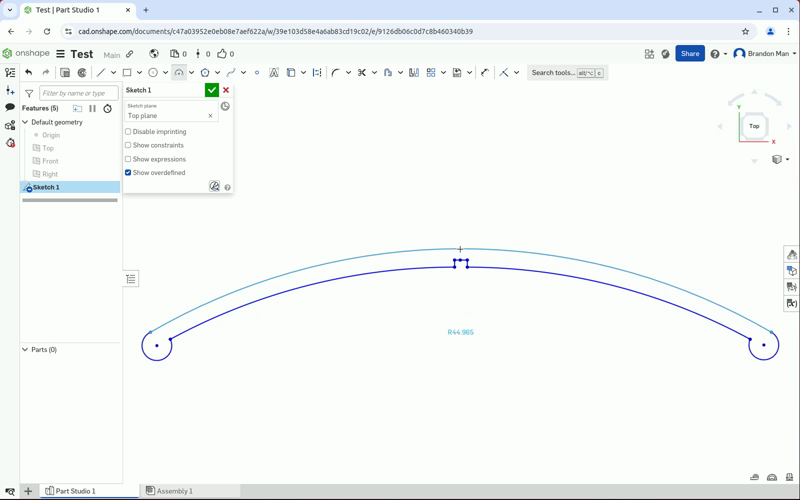
scroll(6)
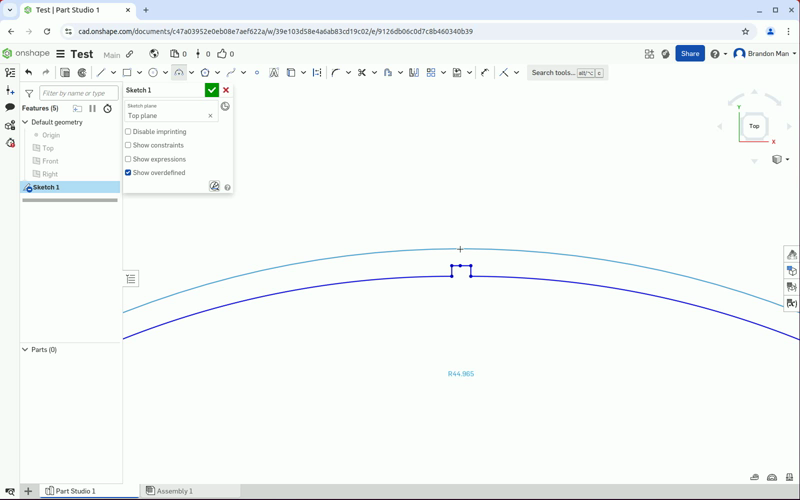
scroll(6)
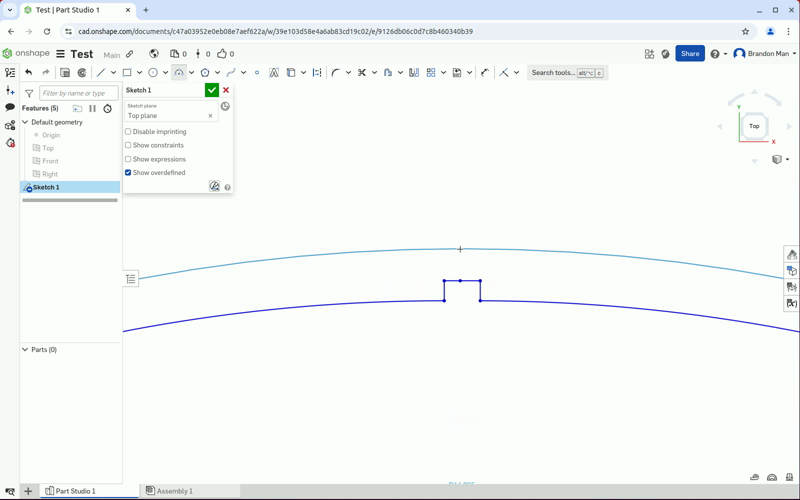
scroll(6)
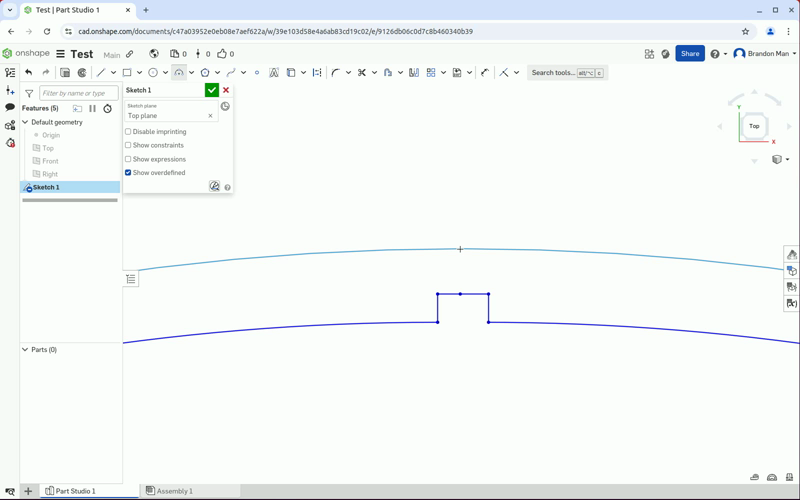
click(460, 248)
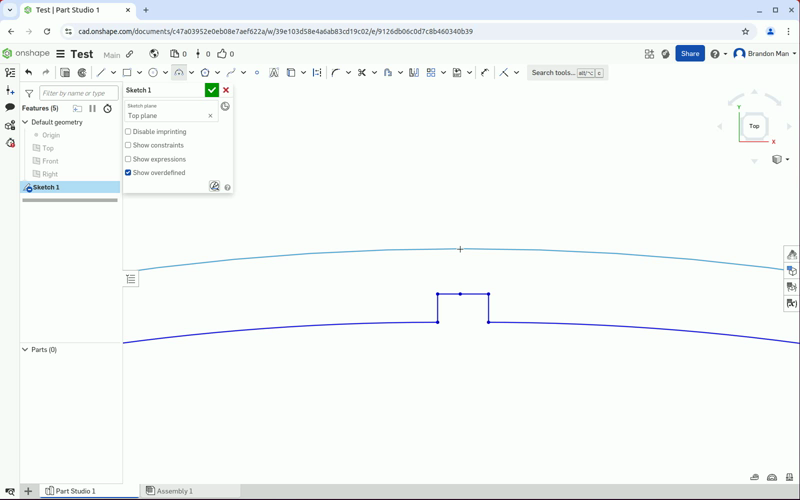
scroll(-6)
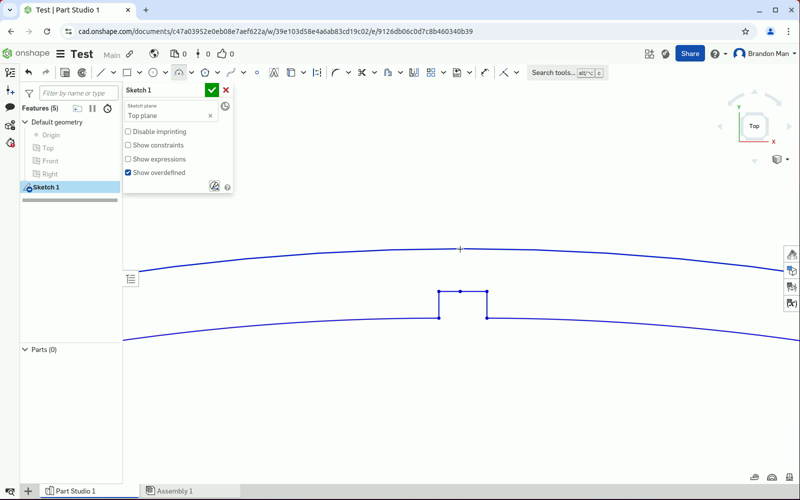
scroll(-6)
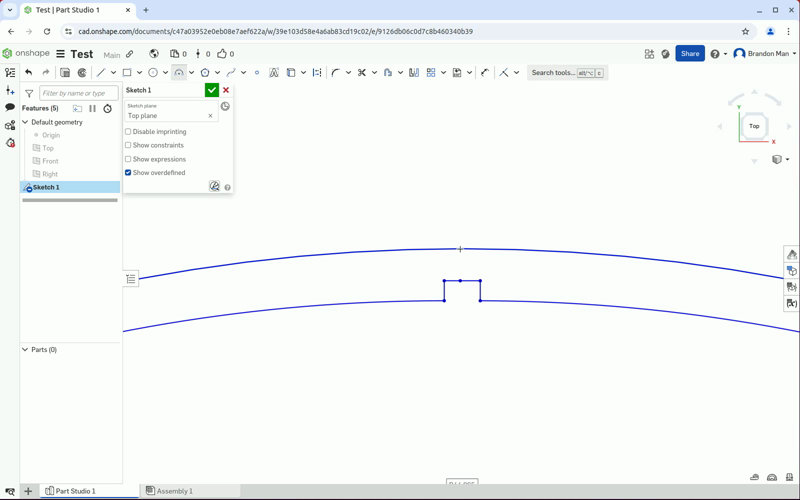
scroll(-6)
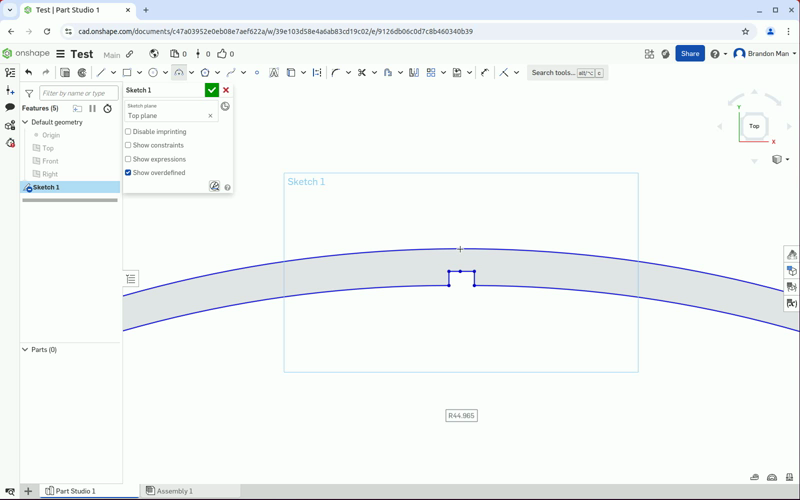
scroll(-6)
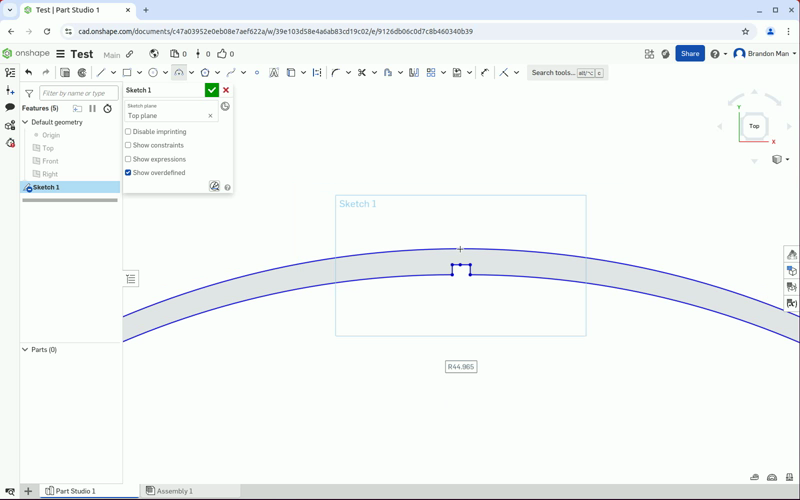
scroll(-6)
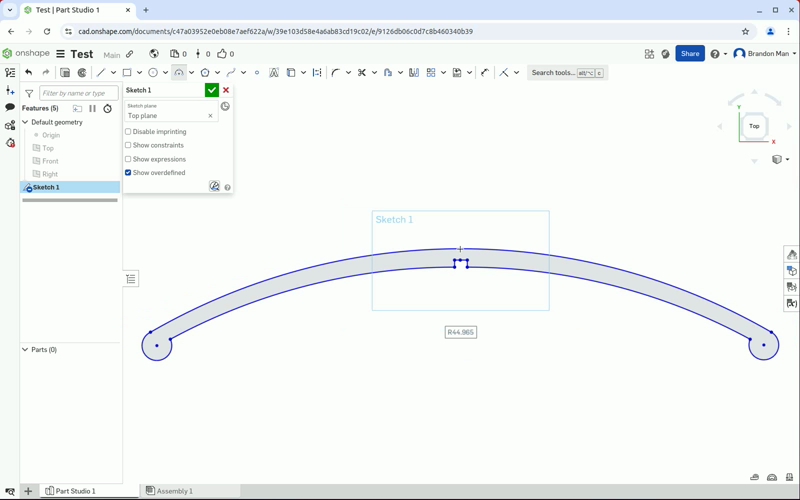
scroll(-6)
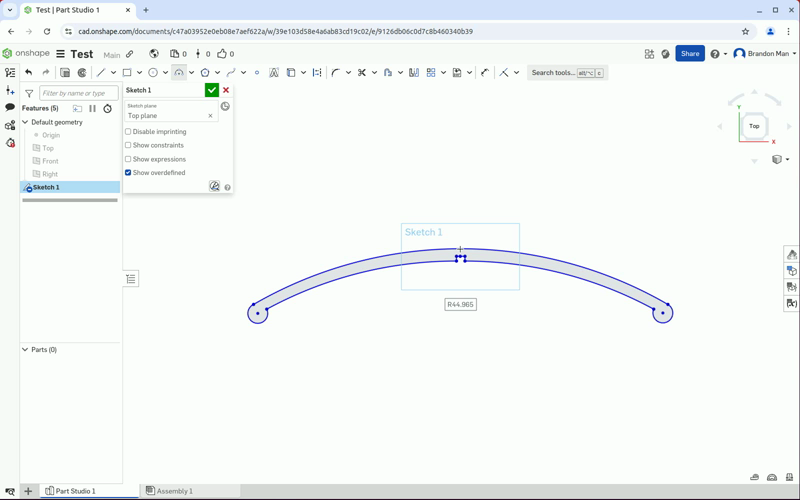
scroll(-6)
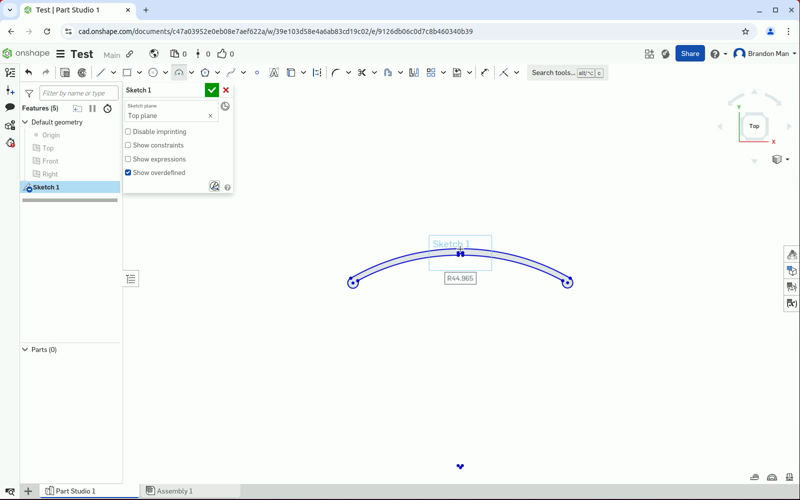
key_up(shift)
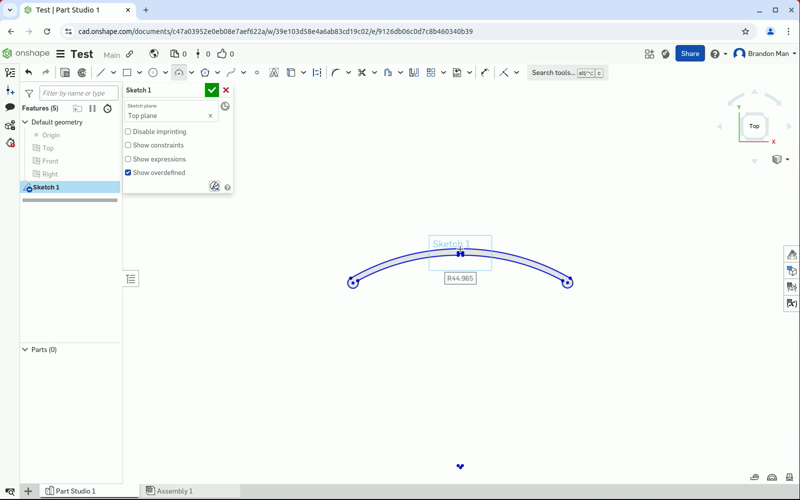
key(esc)
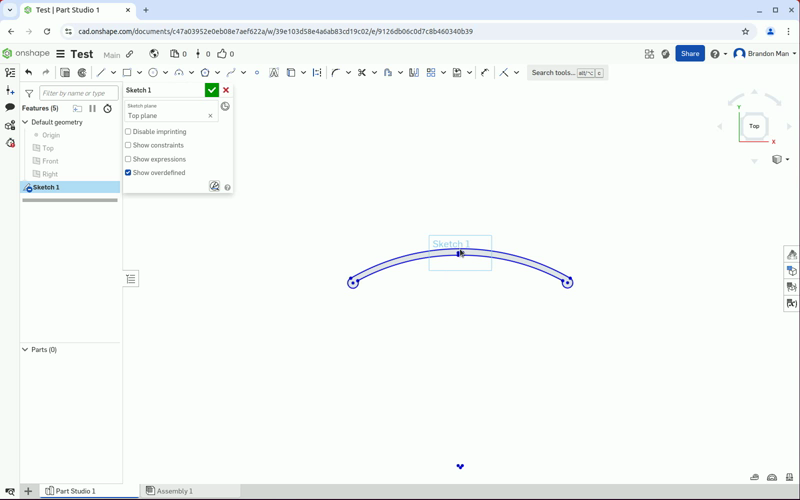
key(c)
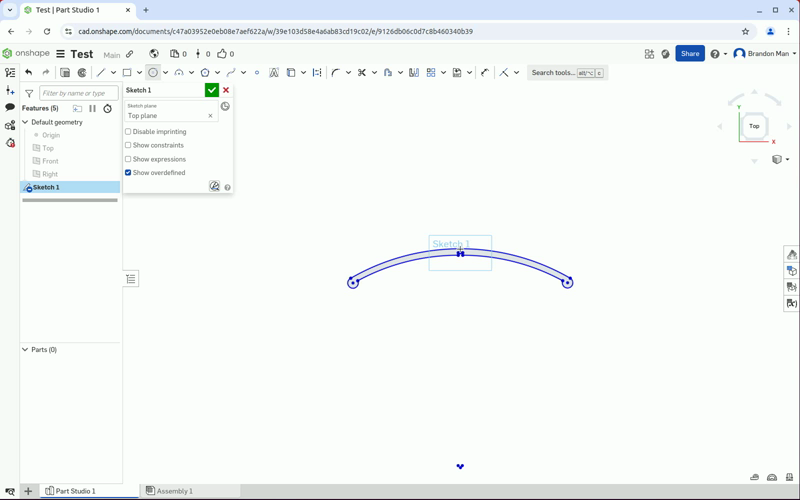
key_down(shift)
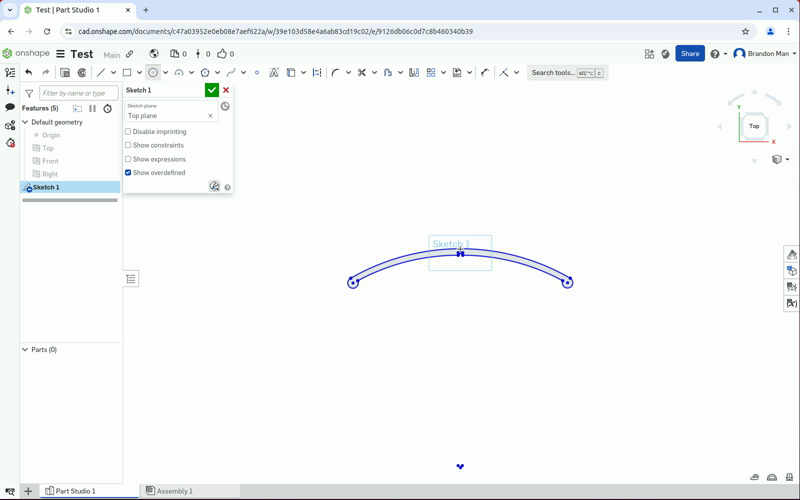
mouse_move(353, 282)
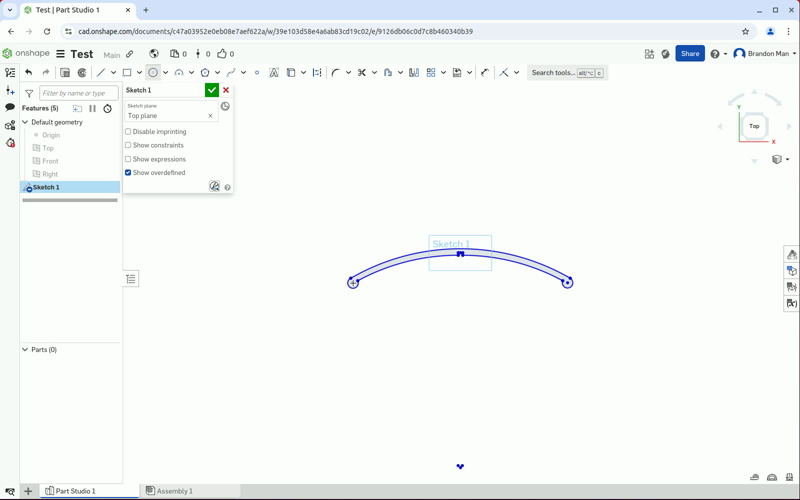
click(353, 282)
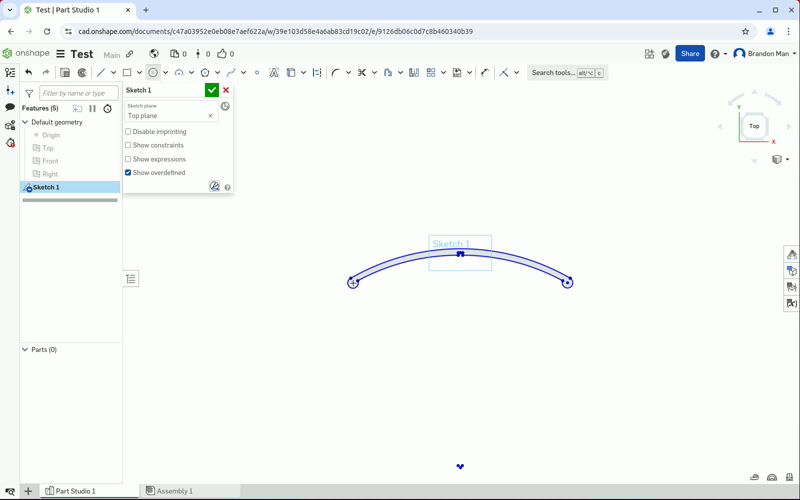
key_up(shift)
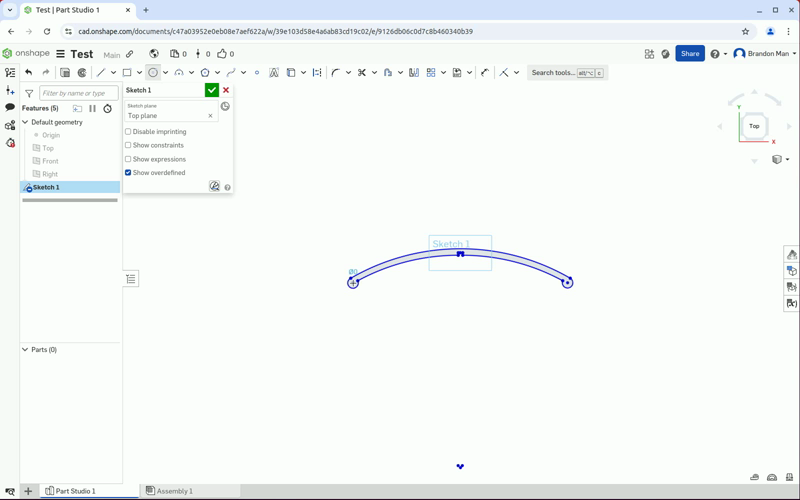
mouse_move(355, 282)
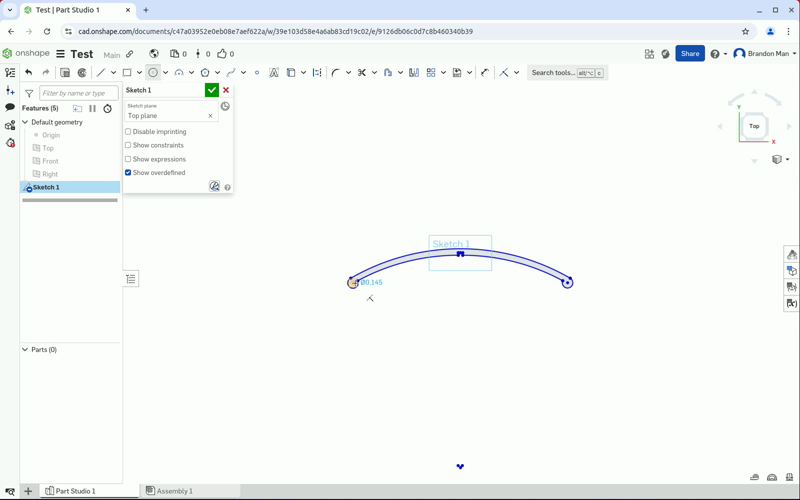
scroll(6)
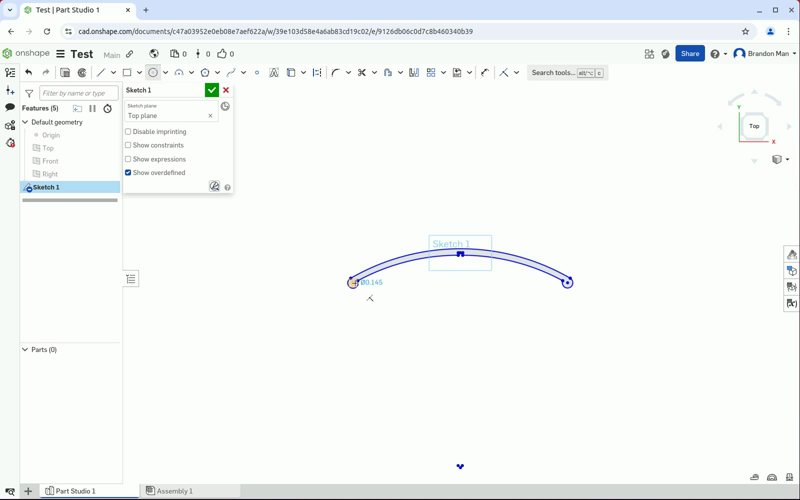
scroll(6)
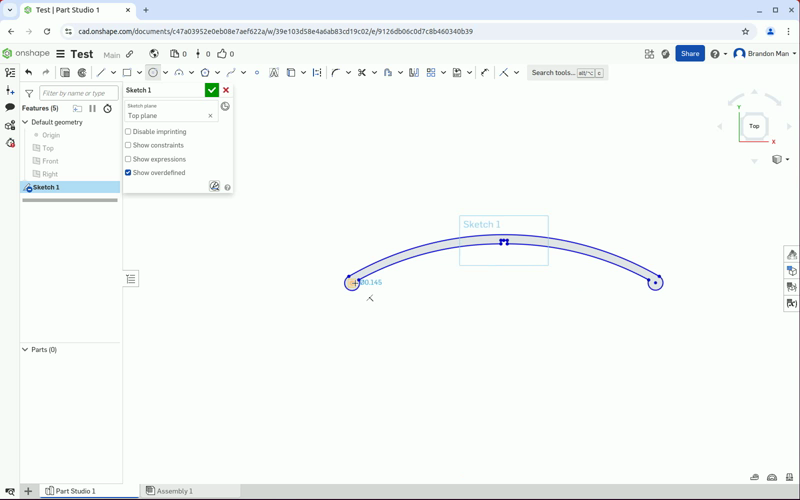
scroll(6)
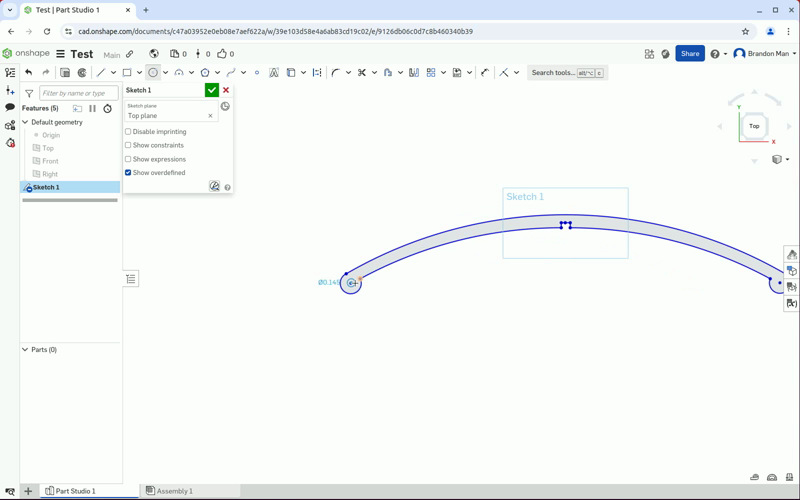
scroll(6)
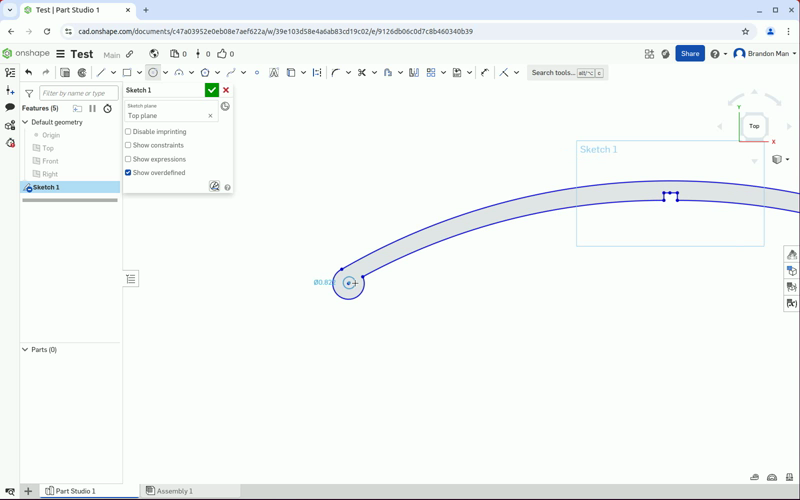
scroll(6)
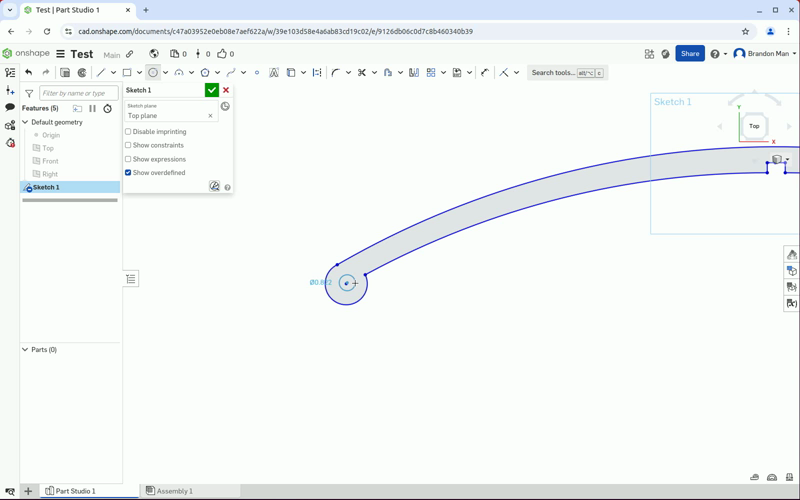
scroll(6)
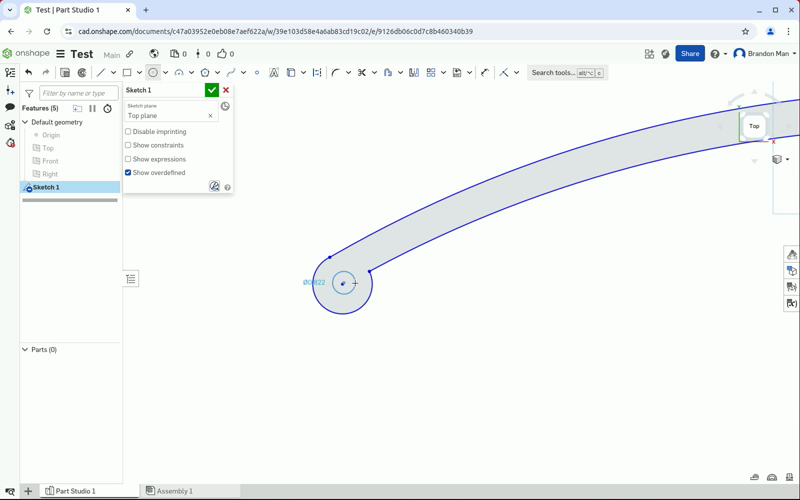
scroll(6)
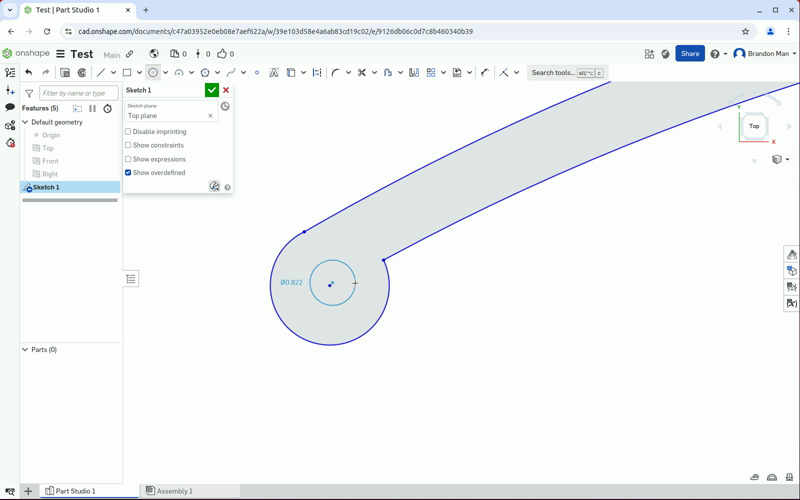
click(355, 282)
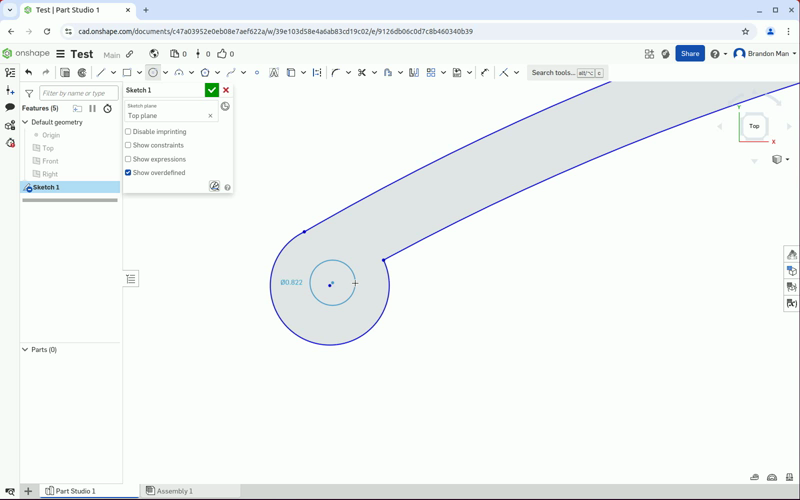
scroll(-6)
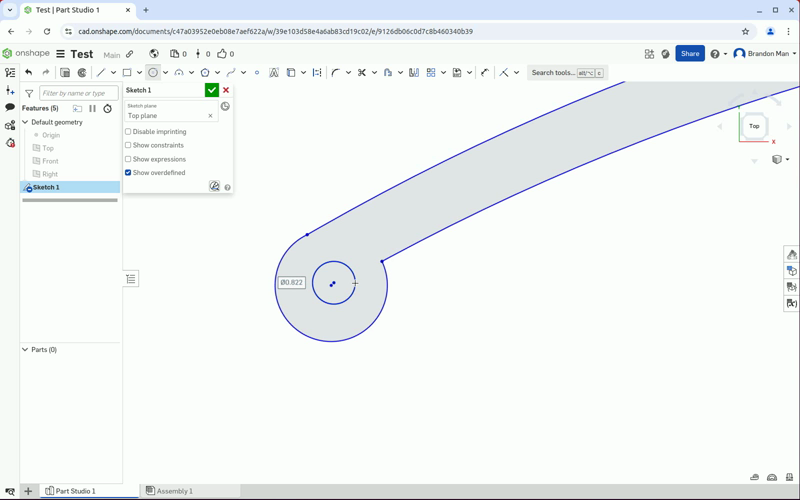
scroll(-6)
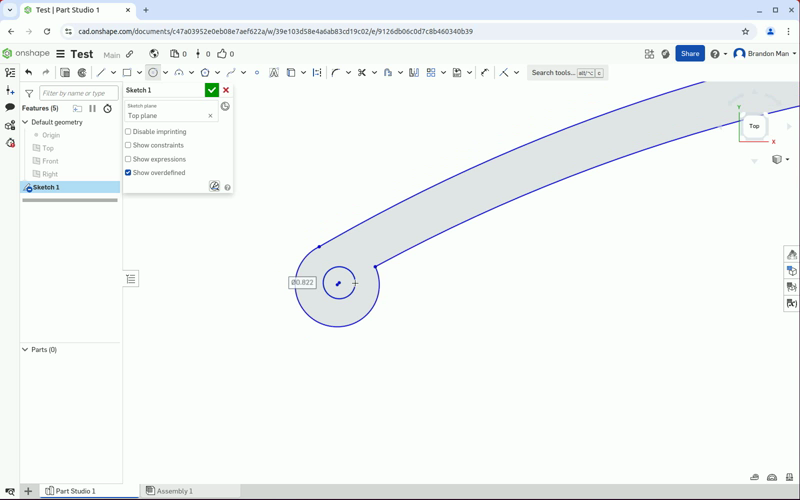
scroll(-6)
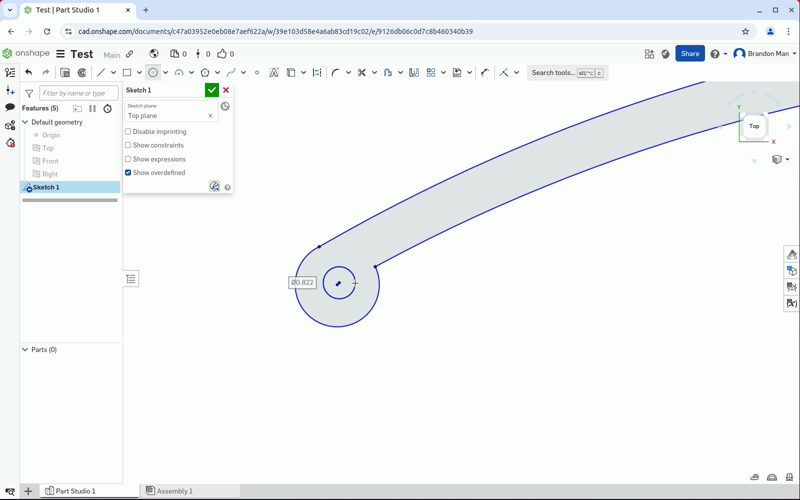
scroll(-6)
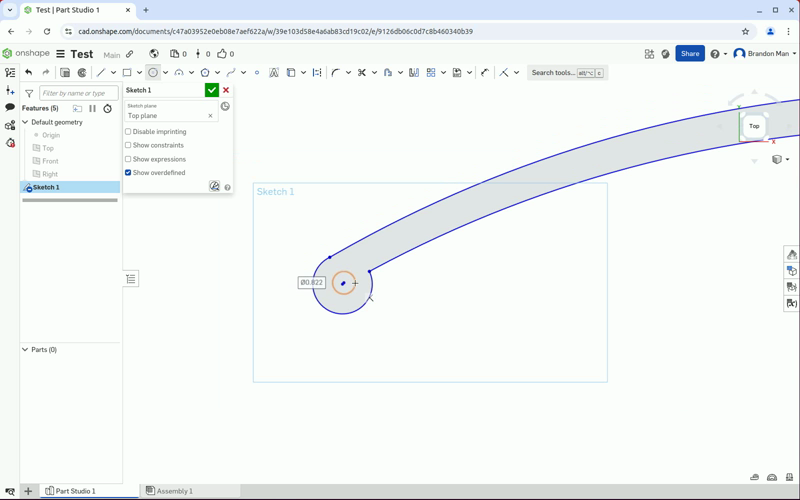
scroll(-6)
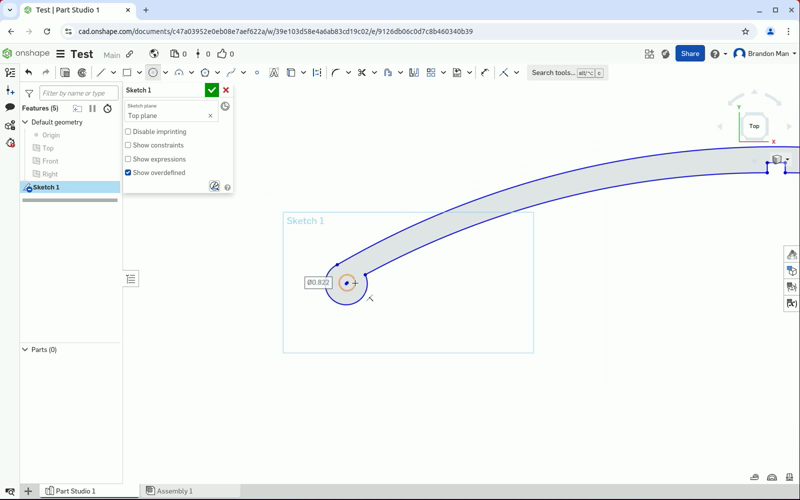
scroll(-6)
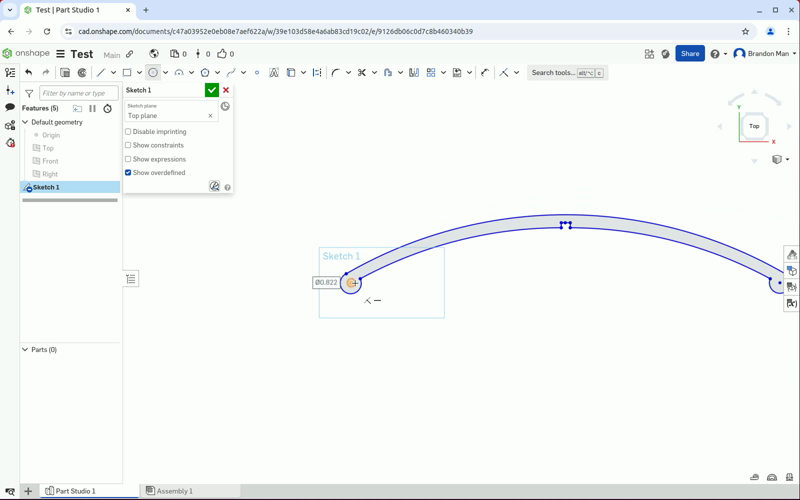
scroll(-6)
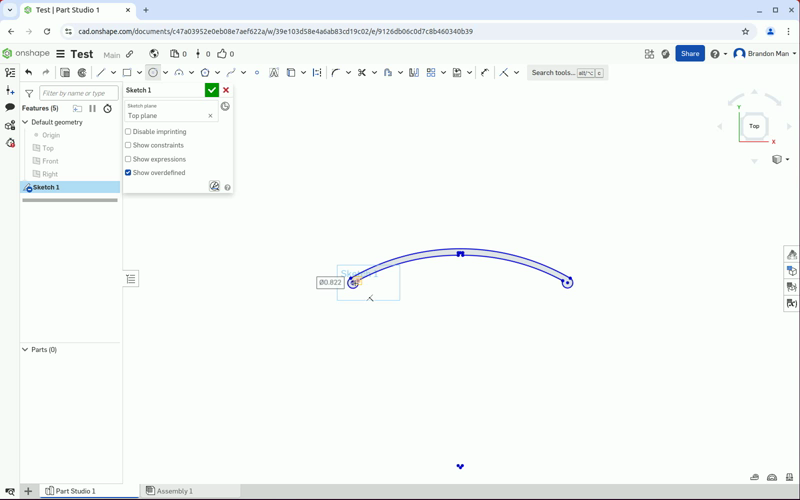
key(esc)
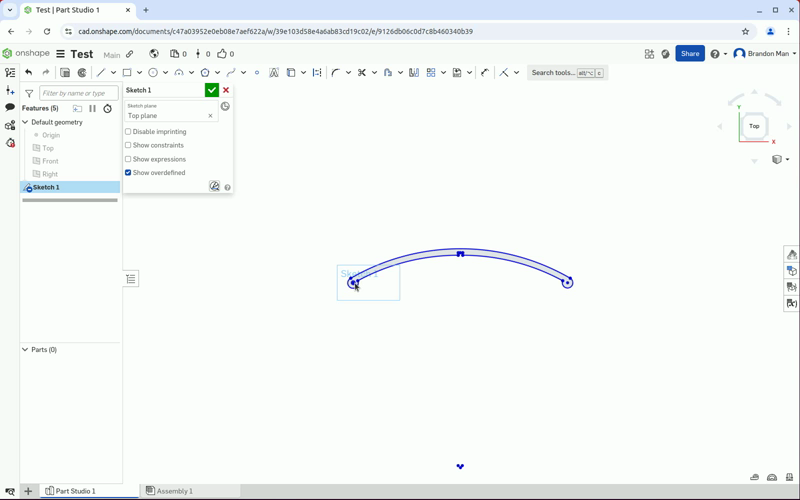
key(c)
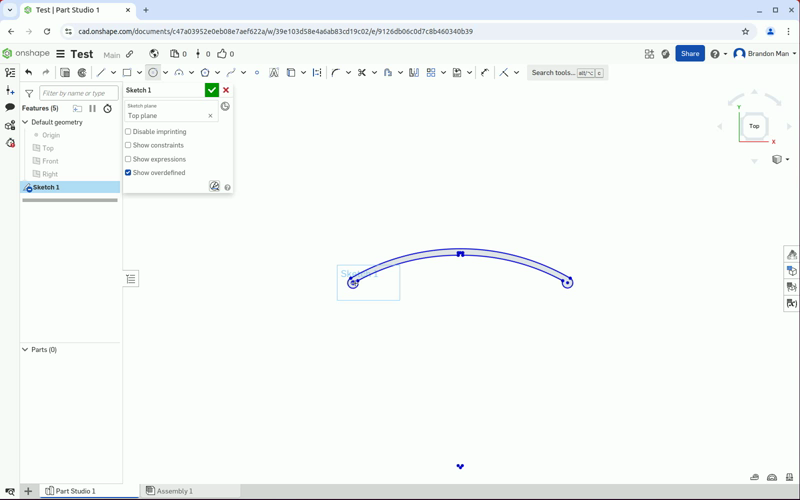
key_down(shift)
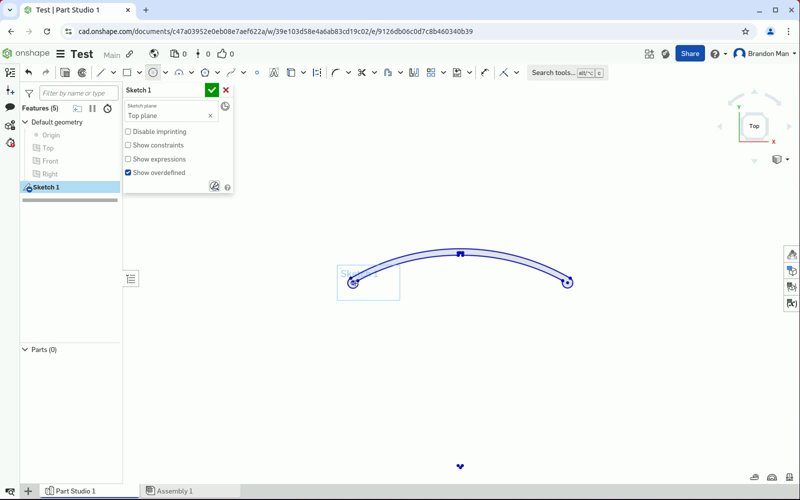
mouse_move(567, 282)
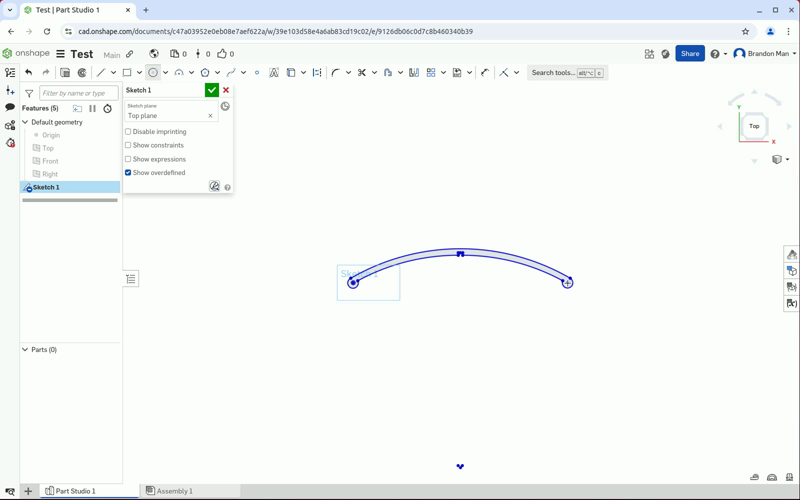
click(567, 282)
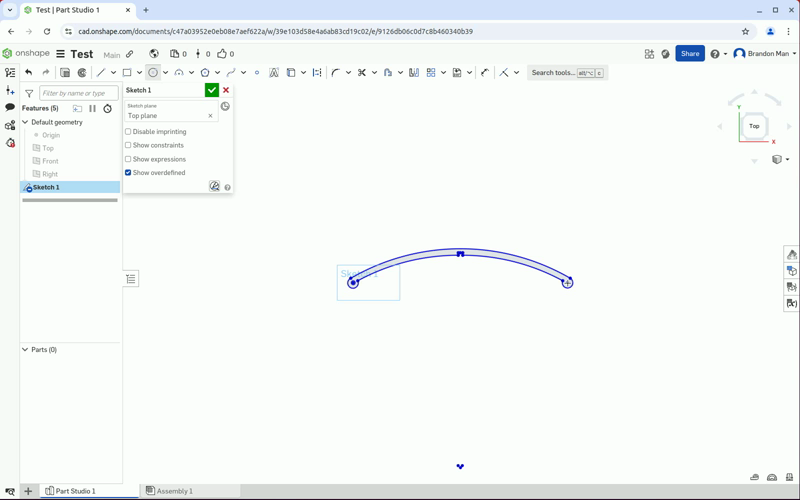
key_up(shift)
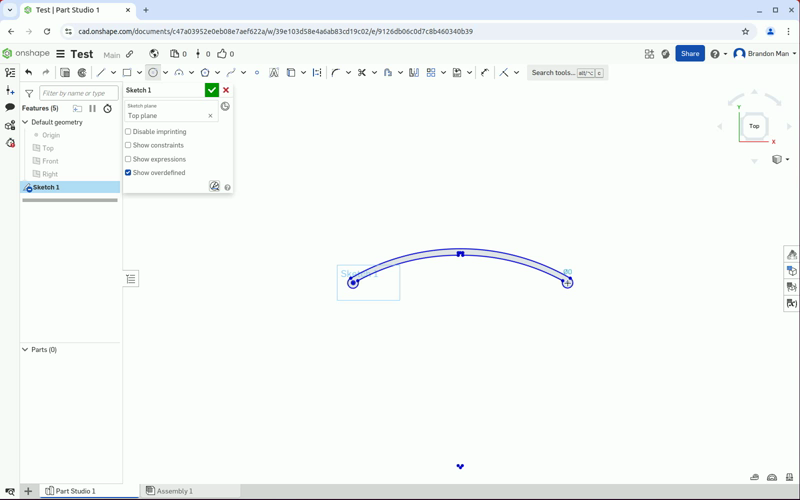
mouse_move(570, 282)
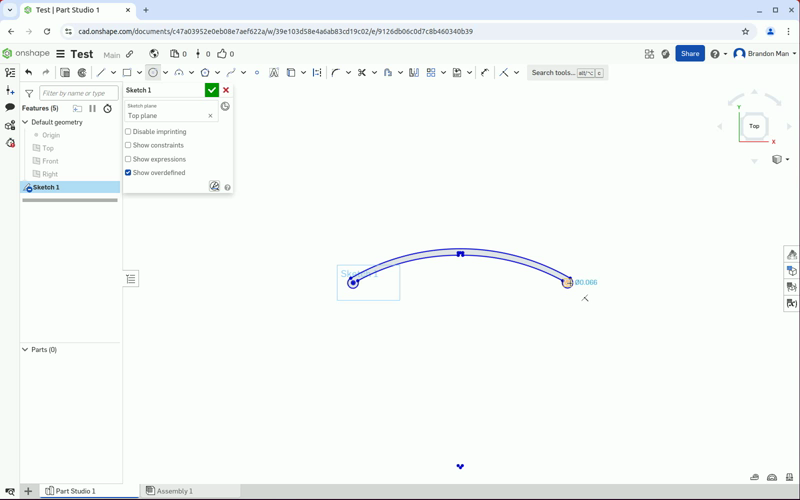
scroll(6)
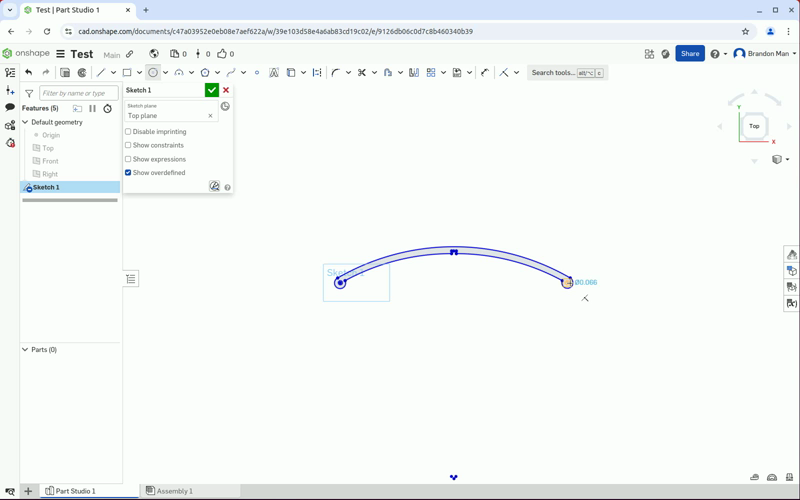
scroll(6)
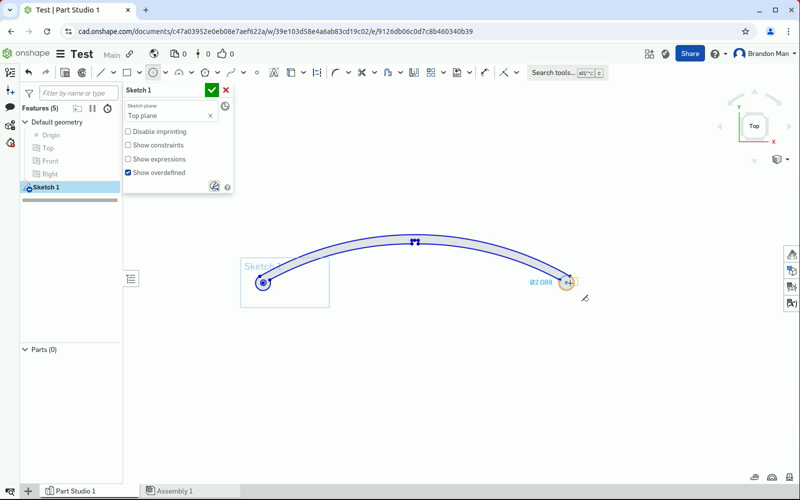
scroll(6)
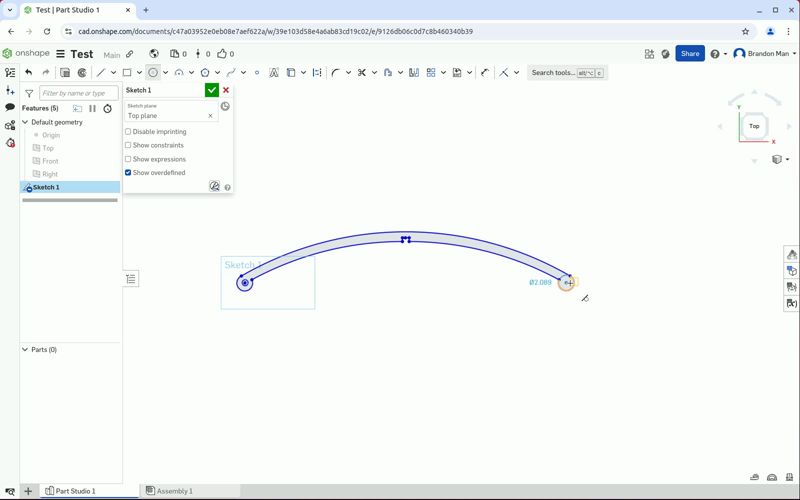
scroll(6)
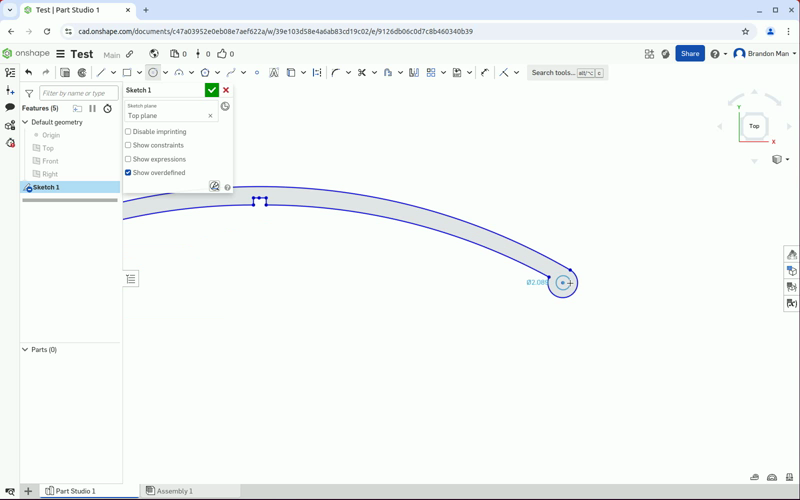
scroll(6)
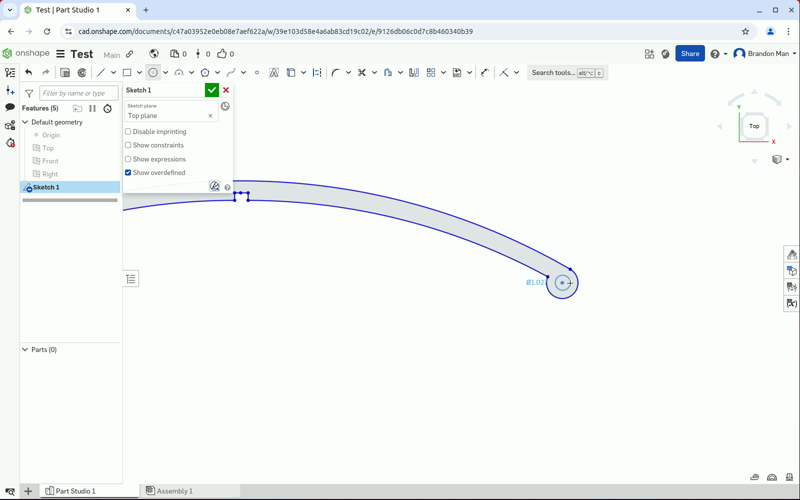
scroll(6)
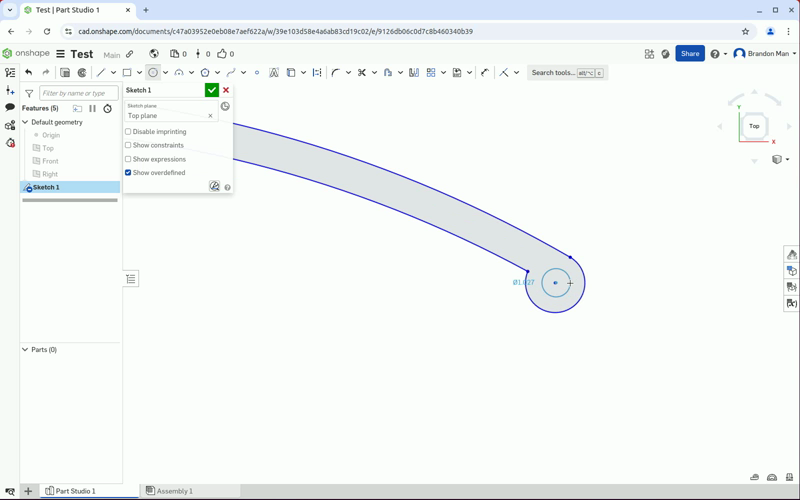
scroll(6)
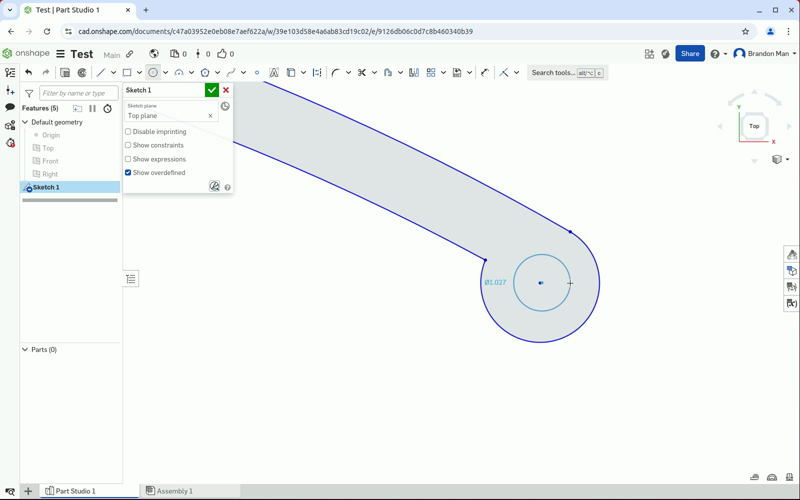
click(570, 282)
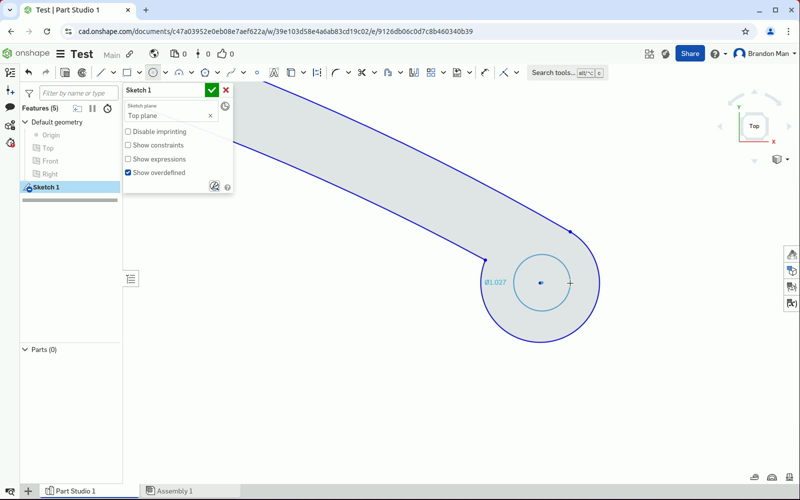
scroll(-6)
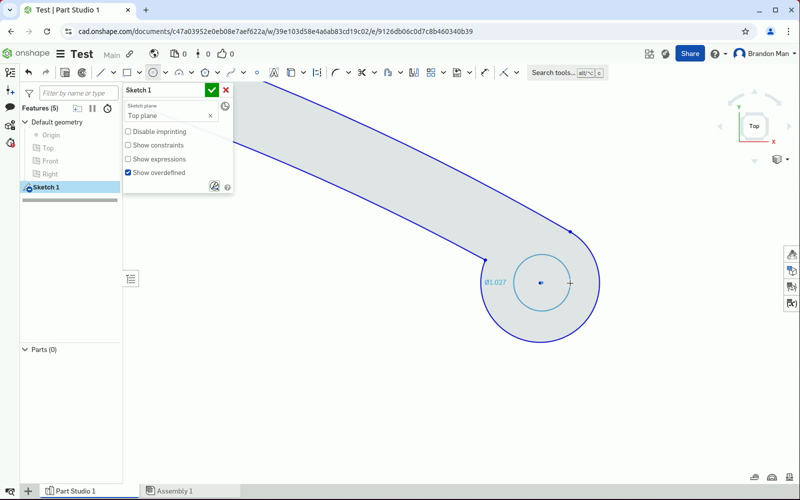
scroll(-6)
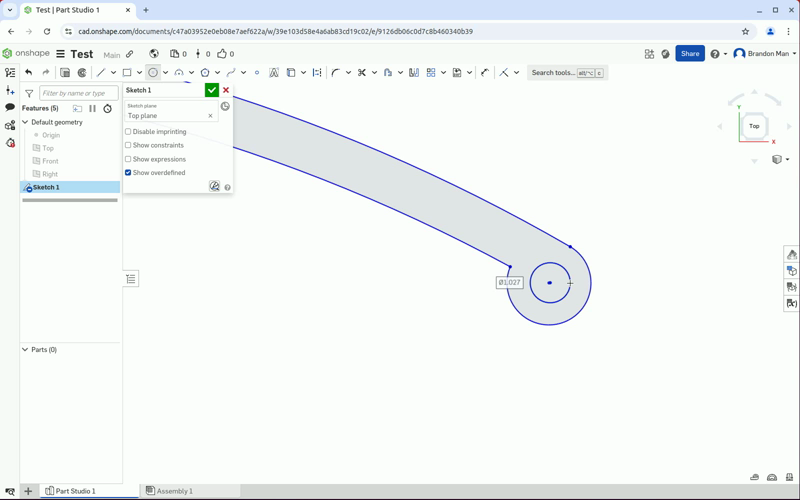
scroll(-6)
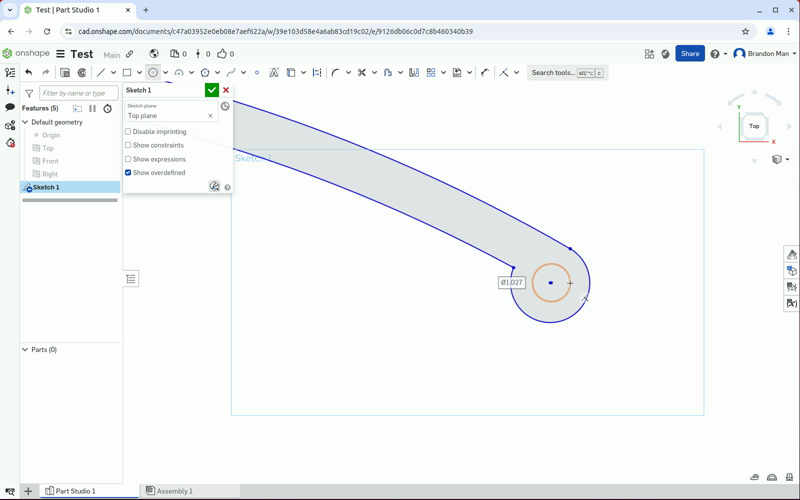
scroll(-6)
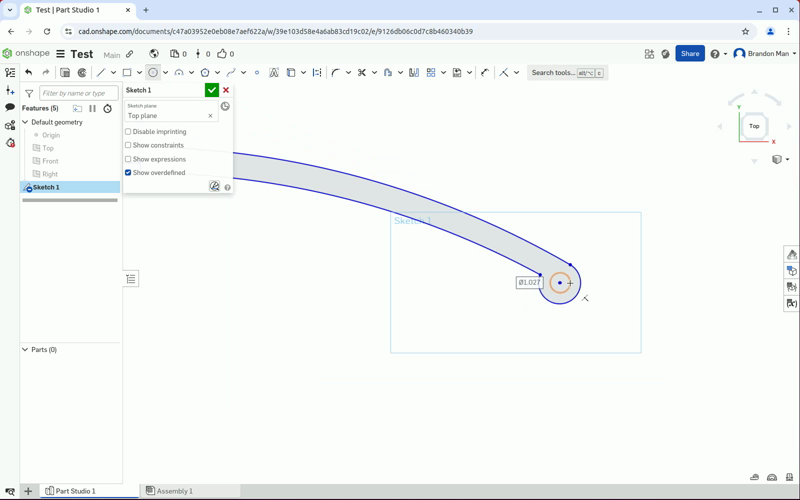
scroll(-6)
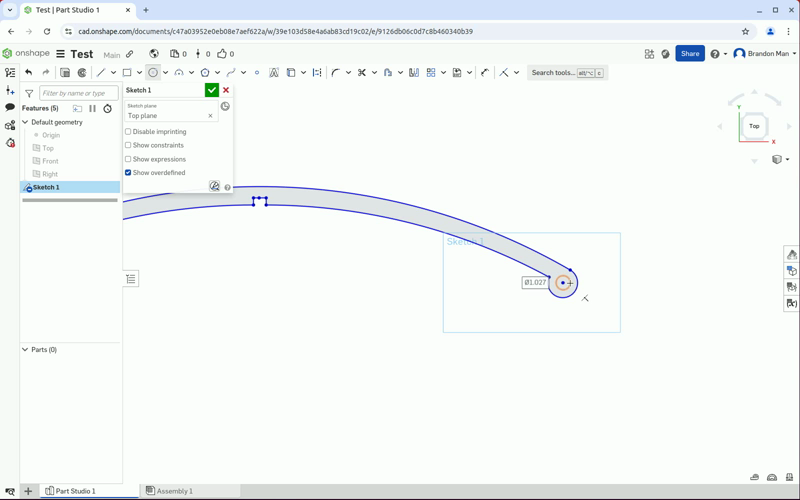
scroll(-6)
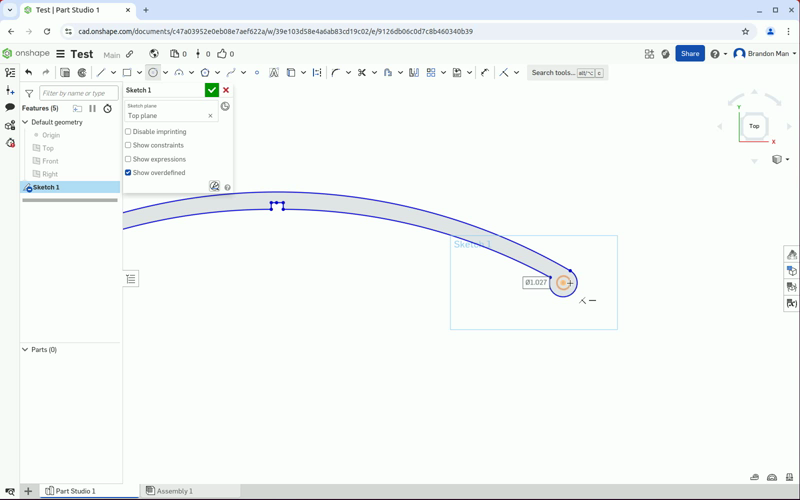
scroll(-6)
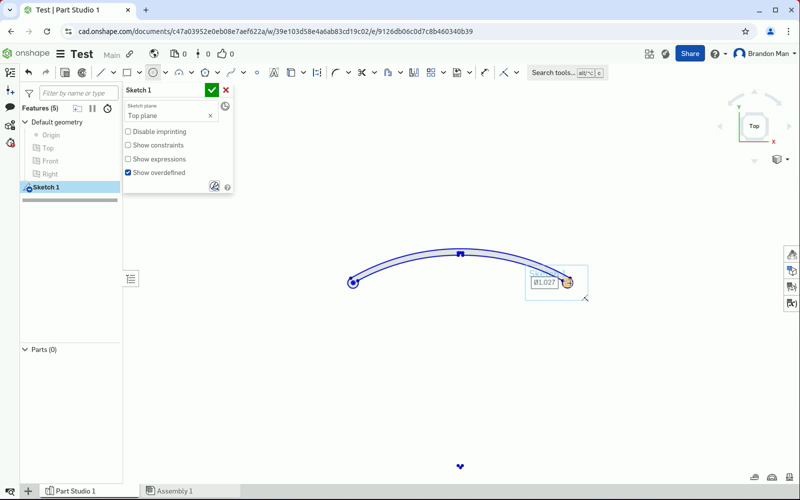
key(esc)
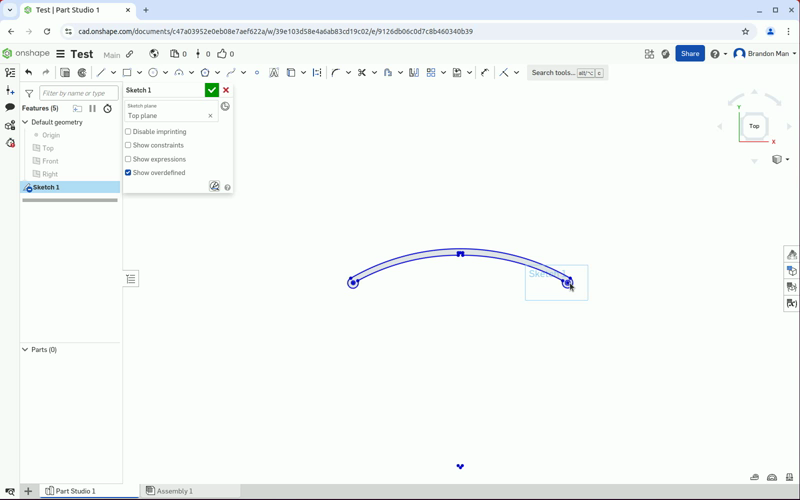
mouse_move(514, 256)
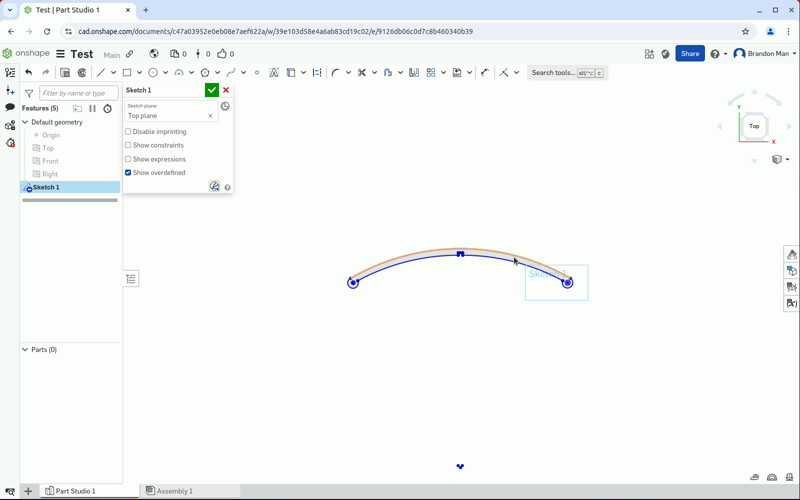
scroll(6)
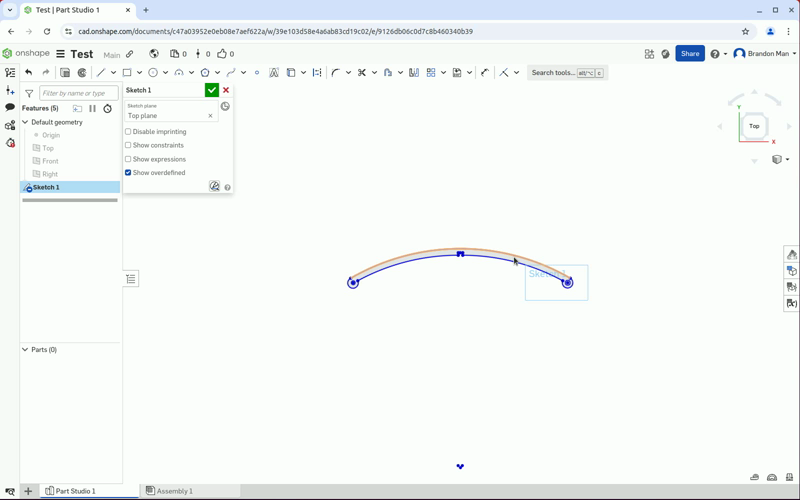
scroll(6)
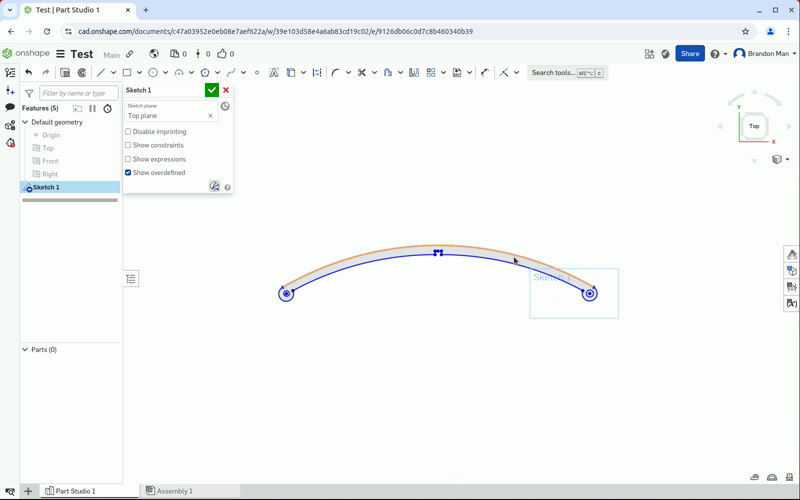
scroll(6)
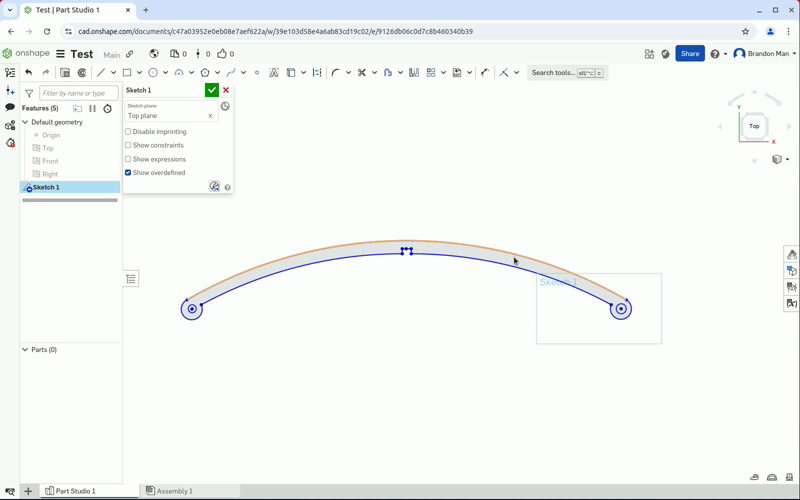
scroll(6)
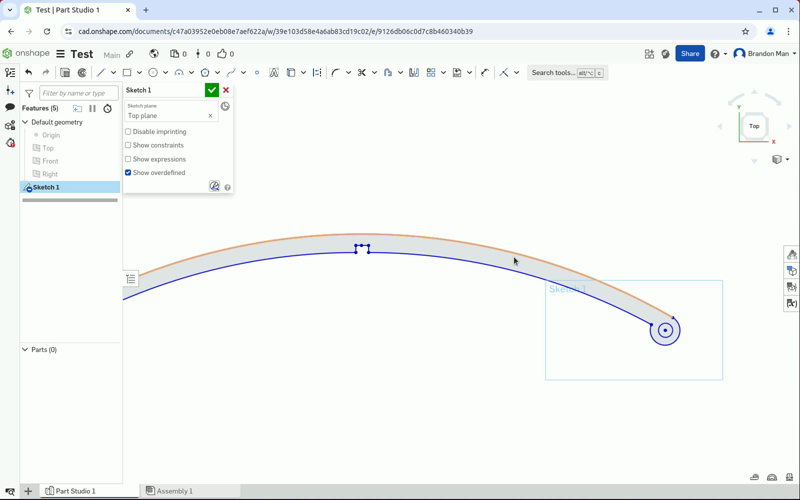
scroll(6)
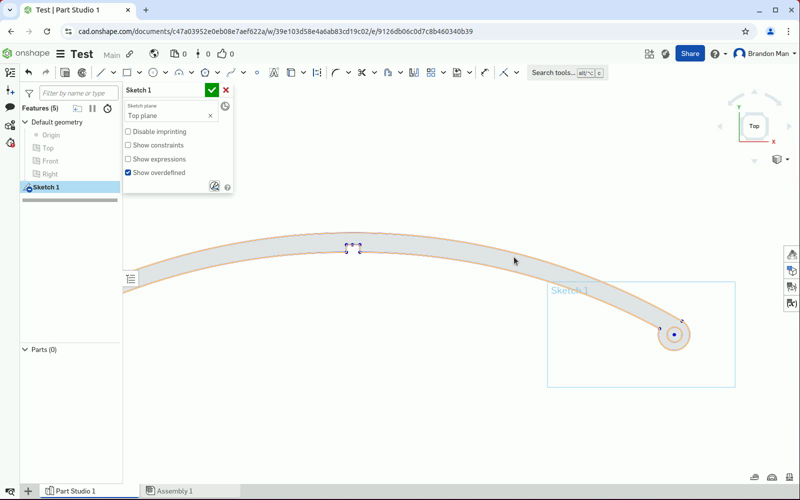
scroll(6)
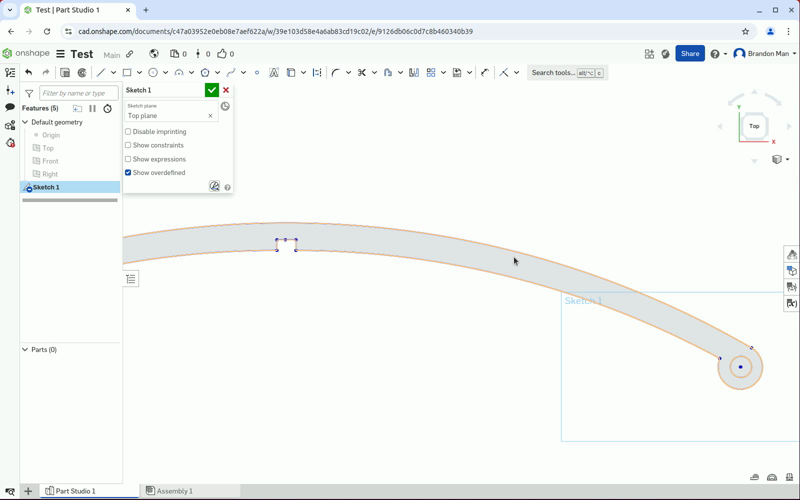
scroll(6)
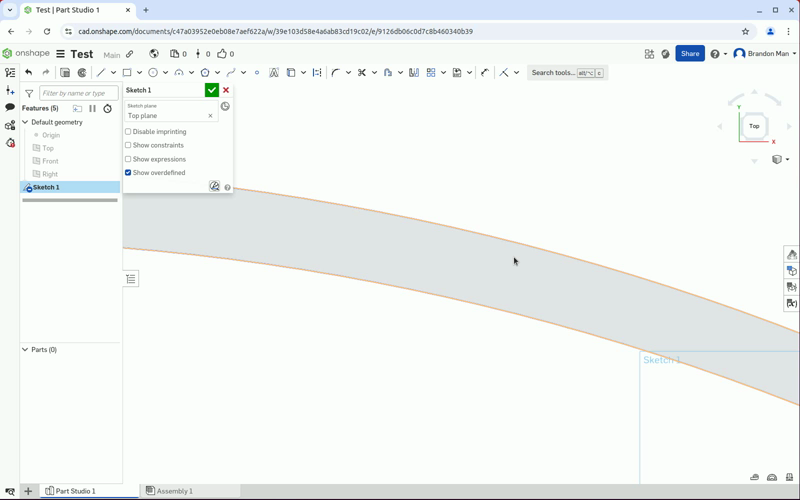
click(514, 256)
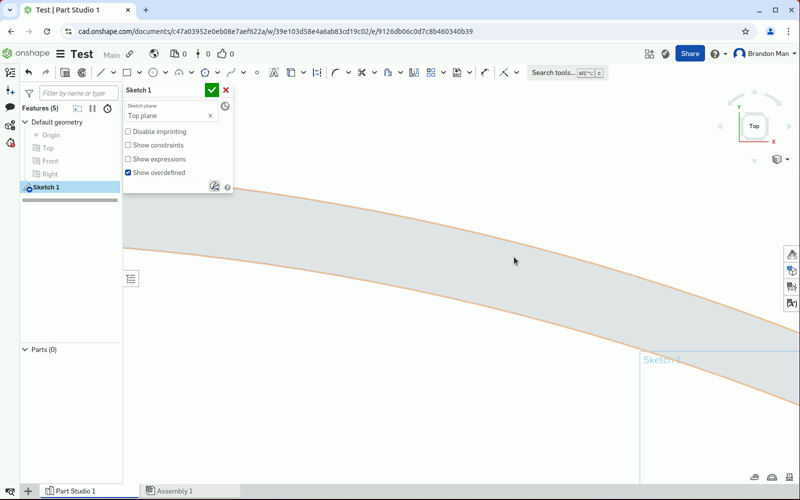
scroll(-6)
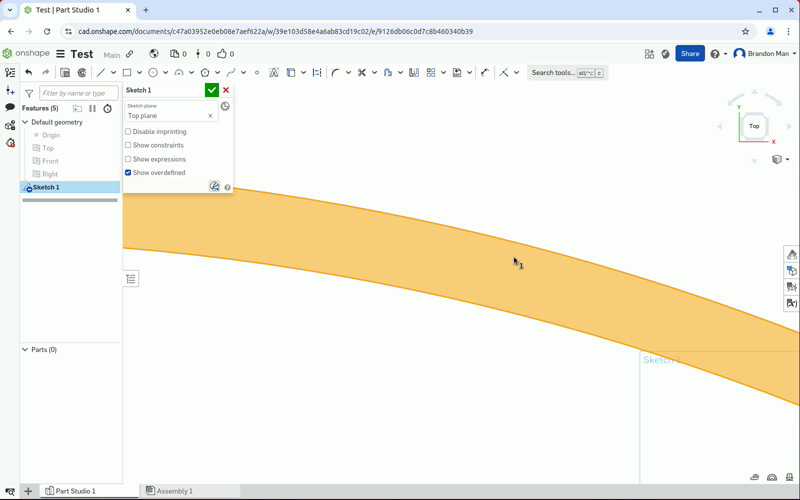
scroll(-6)
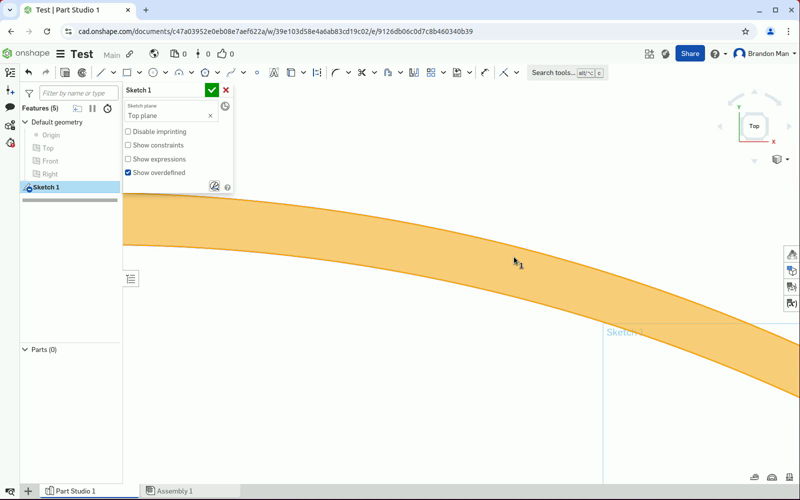
scroll(-6)
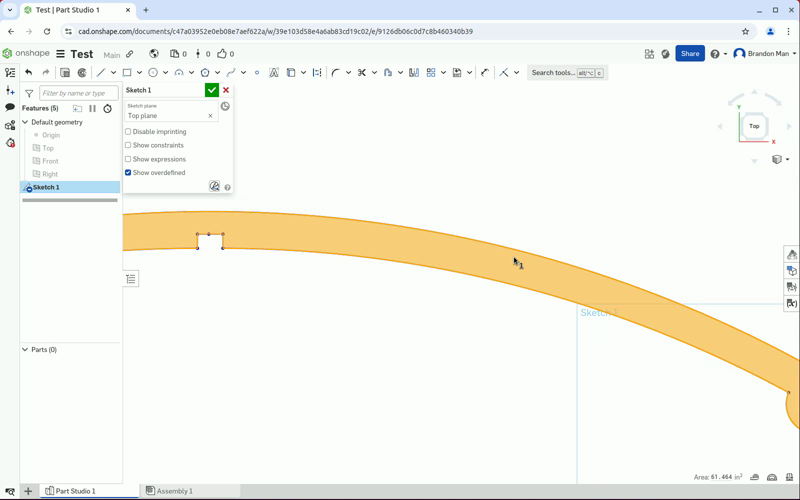
scroll(-6)
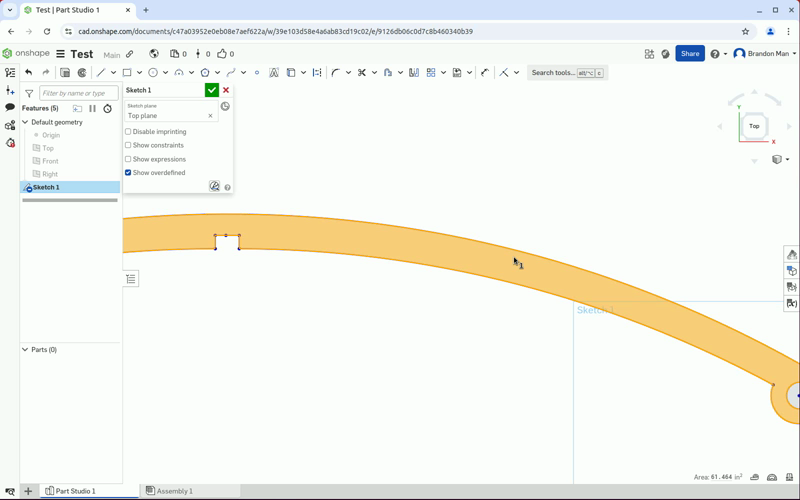
scroll(-6)
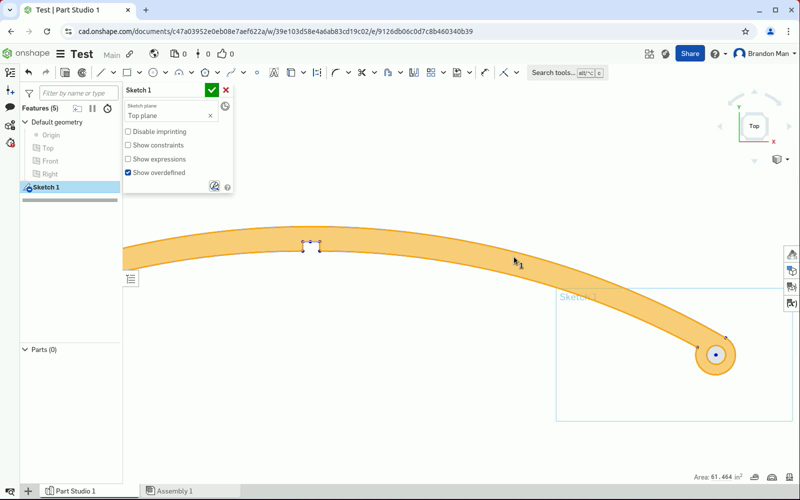
scroll(-6)
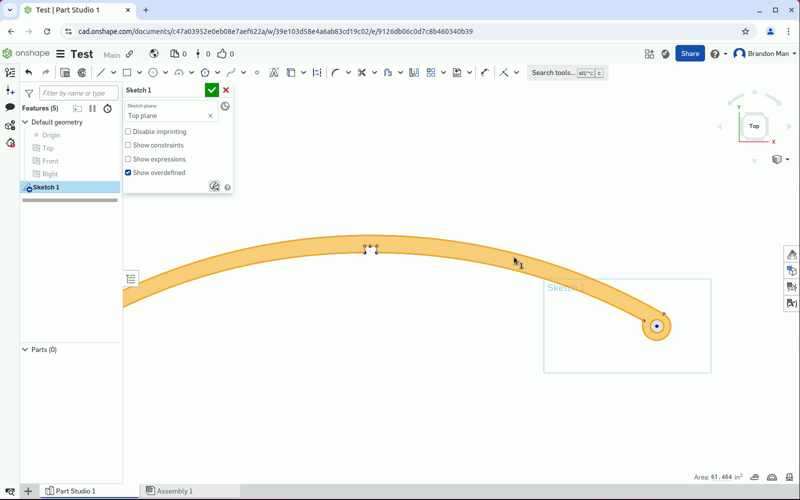
scroll(-6)
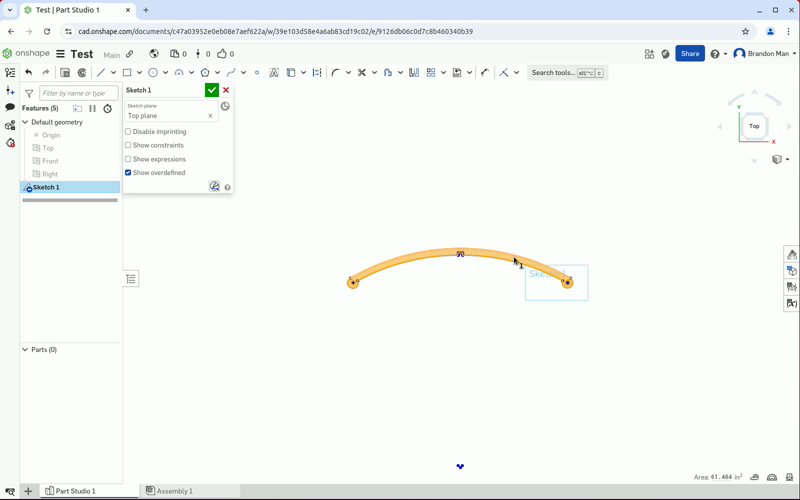
mouse_move(73, 352)
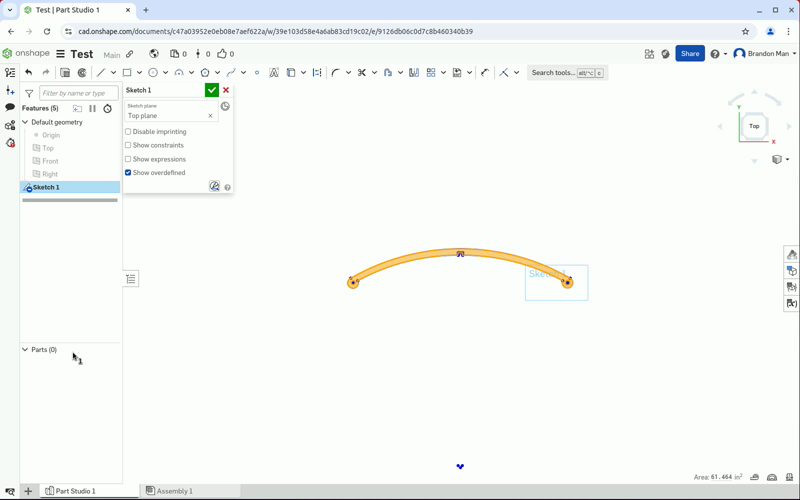
key(shift+y)
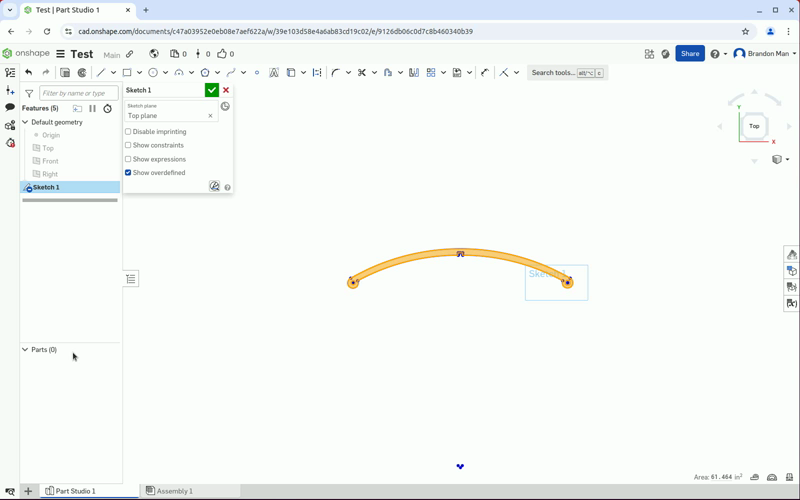
key(shift+e)
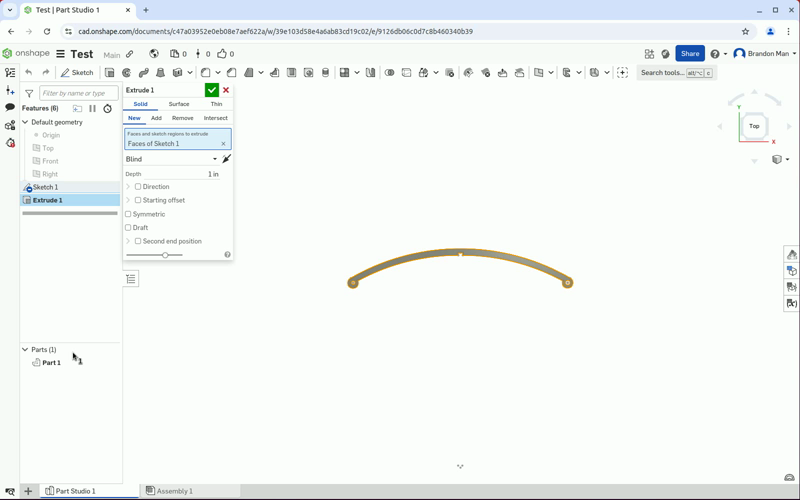
mouse_move(143, 106)
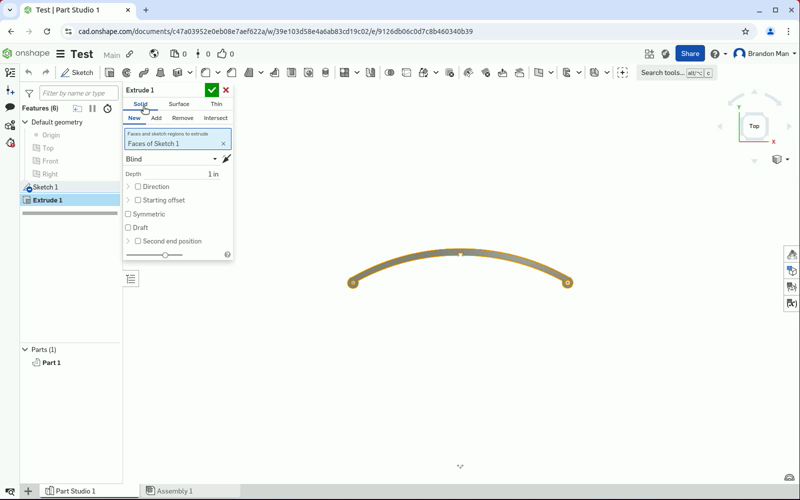
click(143, 106)
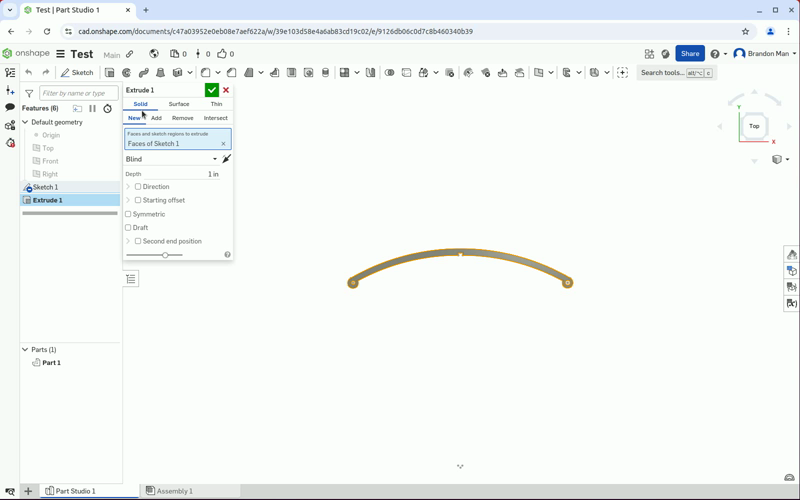
mouse_move(137, 120)
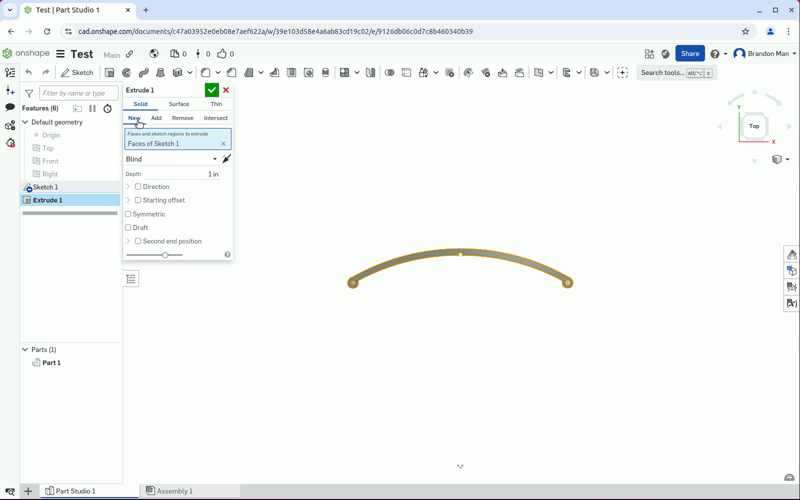
click(137, 120)
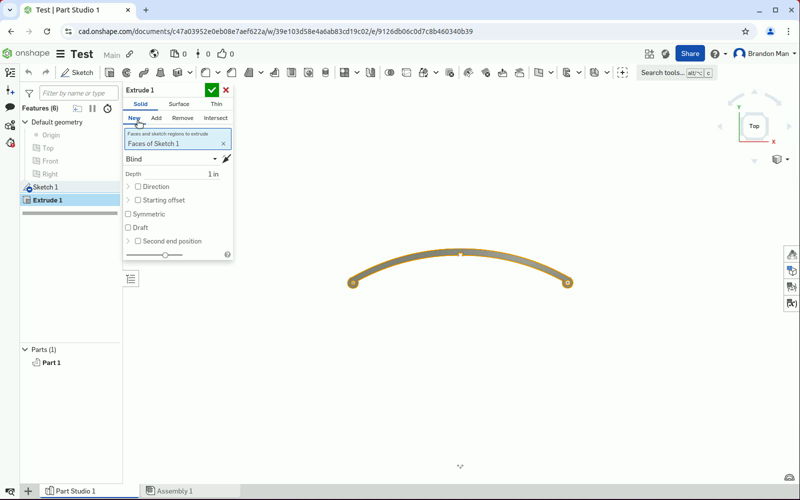
key(tab, 4)
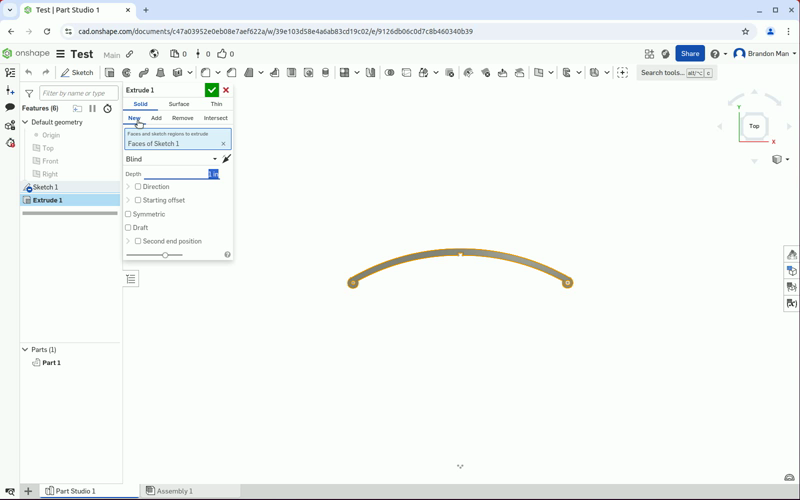
text(1.204)
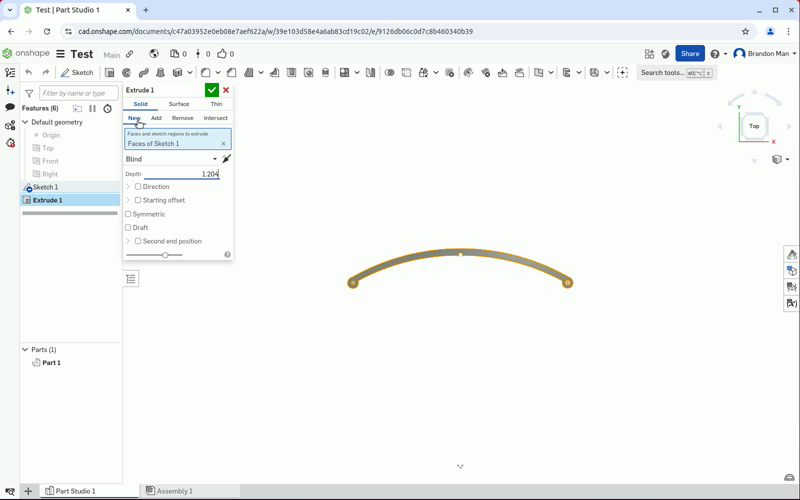
key(enter)
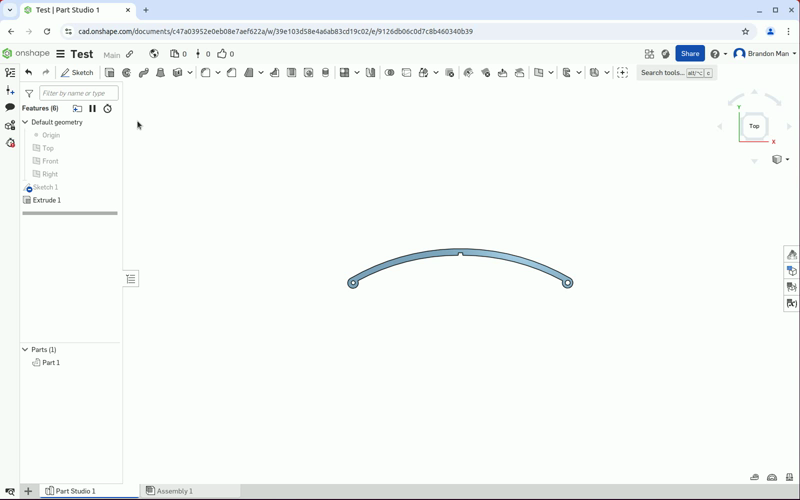
key(shift+h)
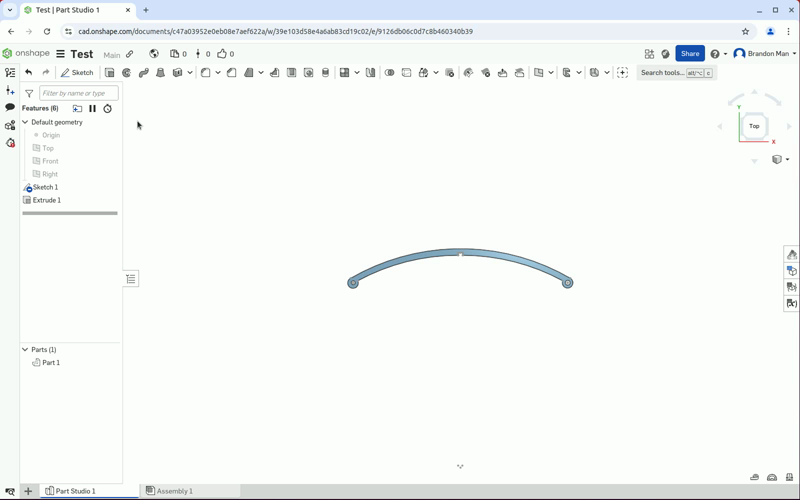
key(shift+h)
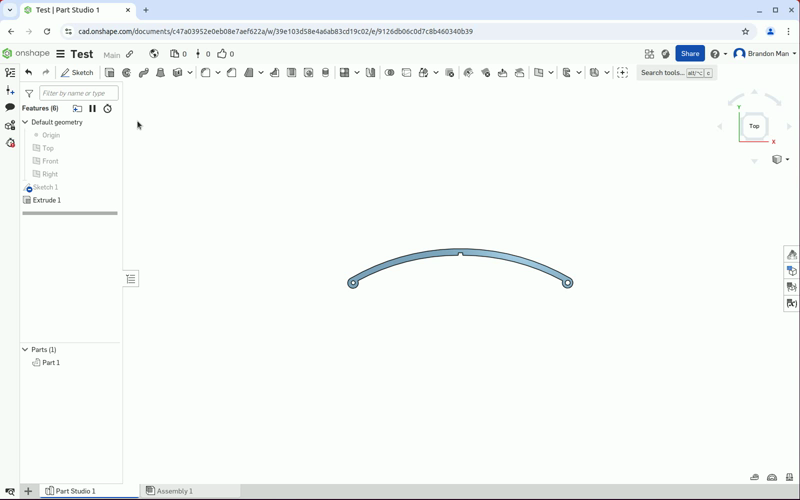
mouse_move(73, 189)
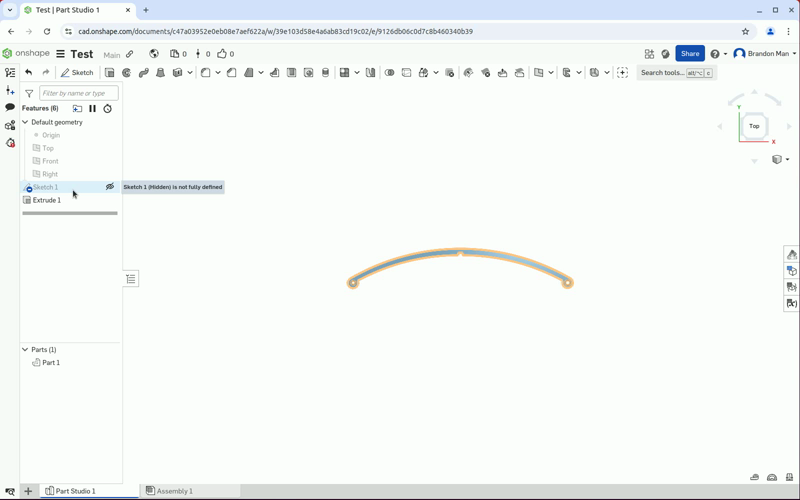
click(73, 189)
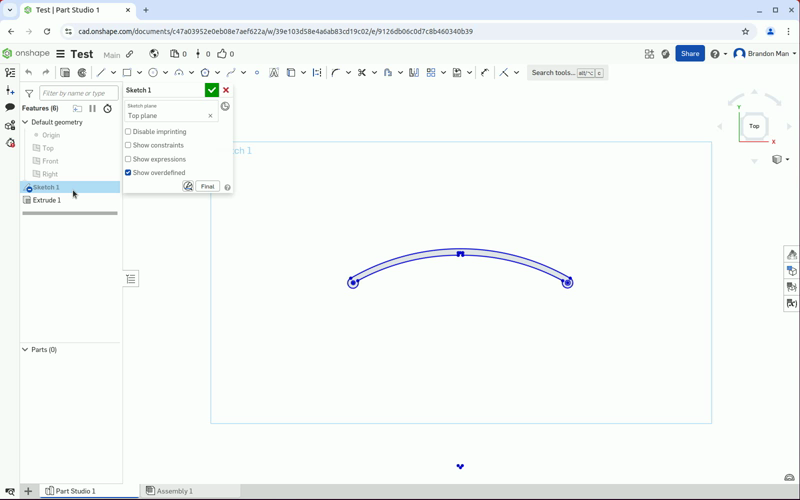
mouse_move(229, 92)
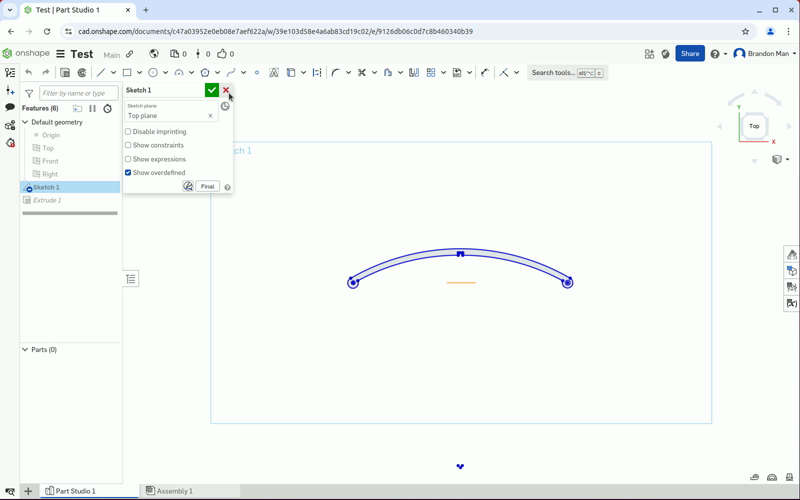
click(229, 92)
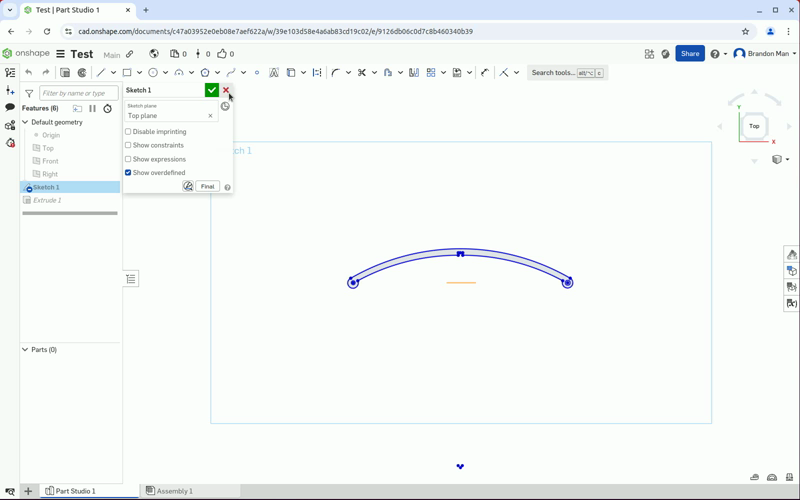
key(shift+s)
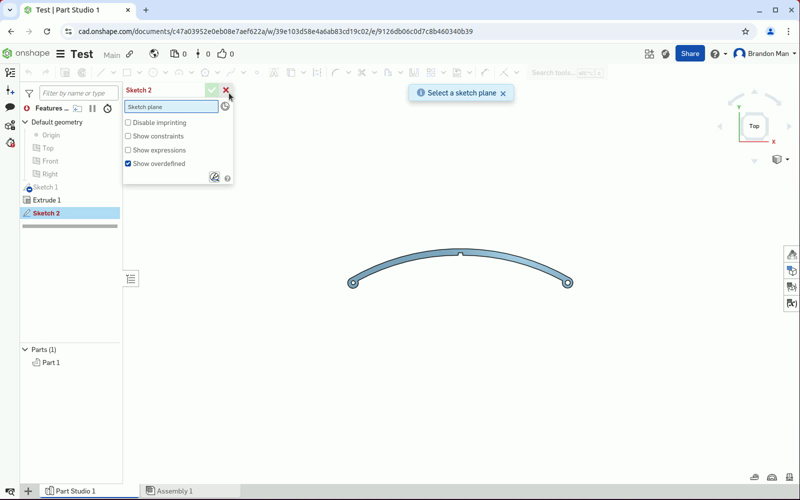
mouse_move(73, 150)
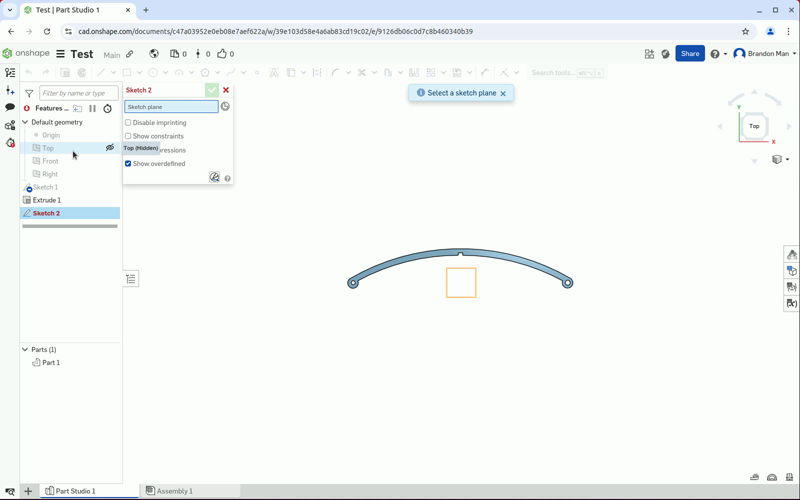
click(73, 150)
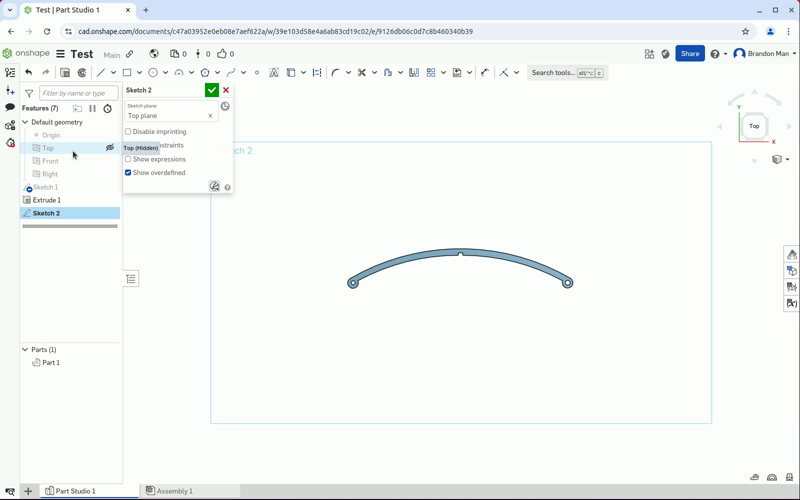
mouse_move(73, 352)
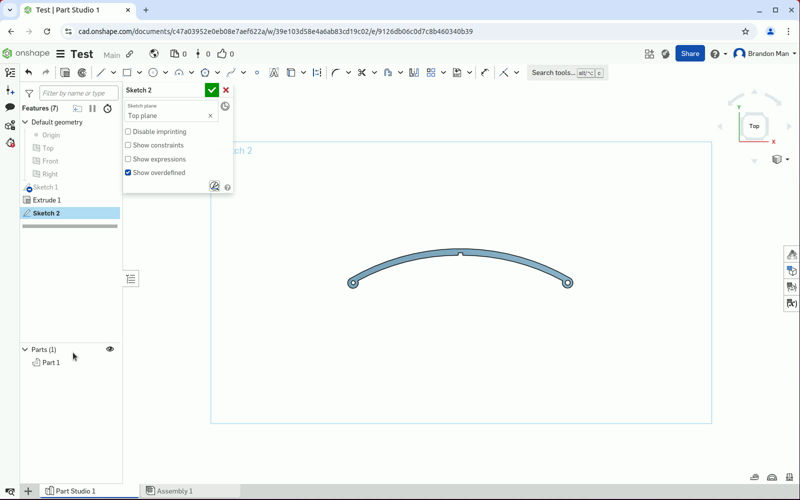
key(y)
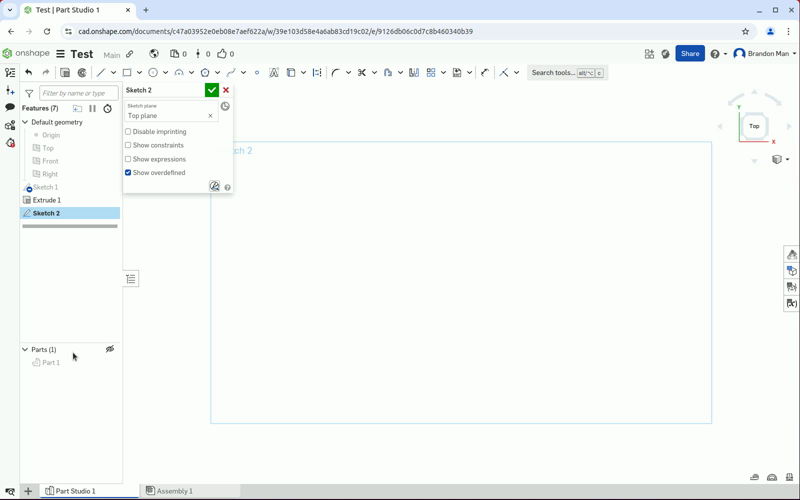
key(a)
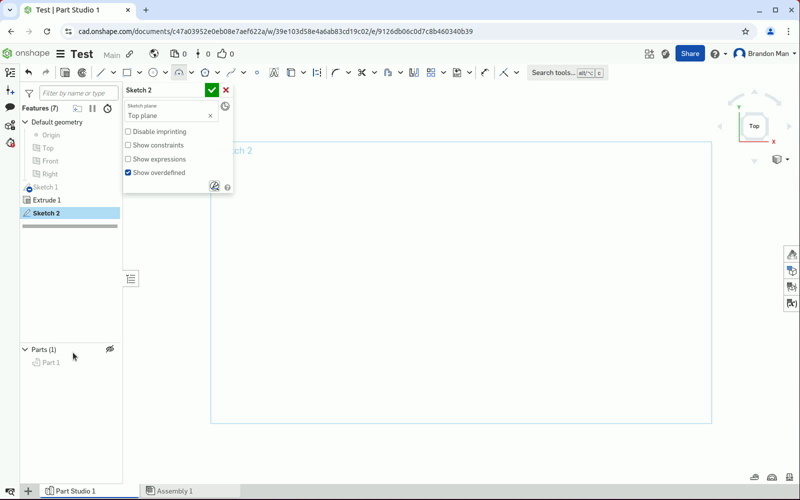
key_down(shift)
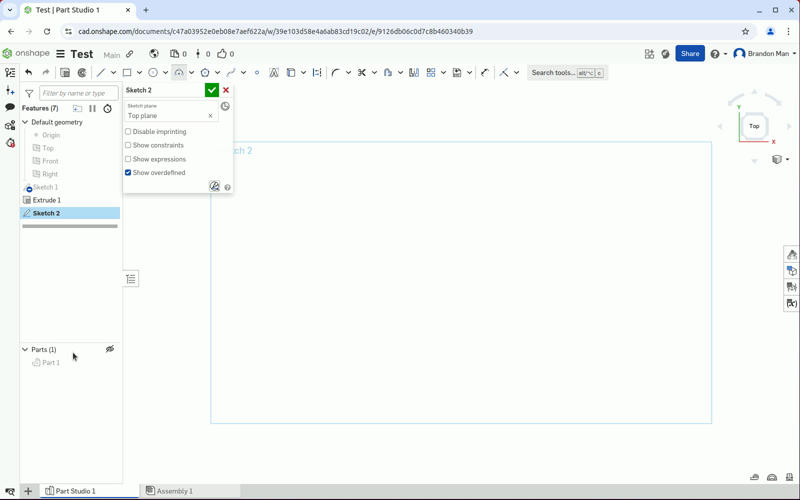
mouse_move(350, 324)
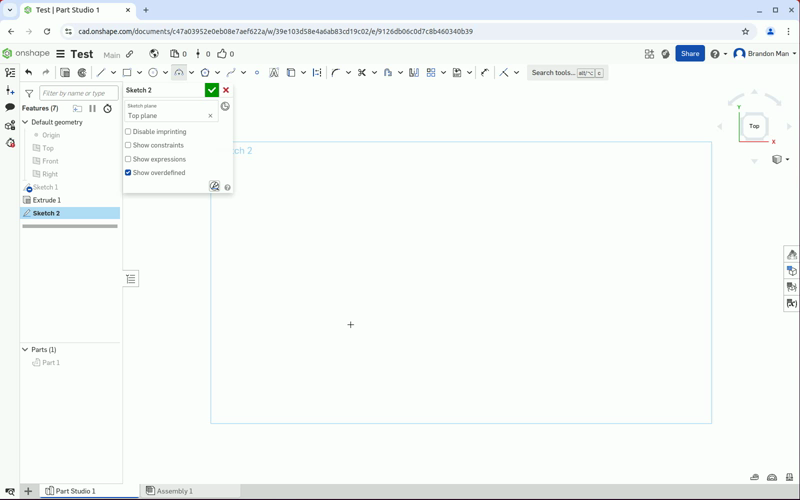
click(350, 324)
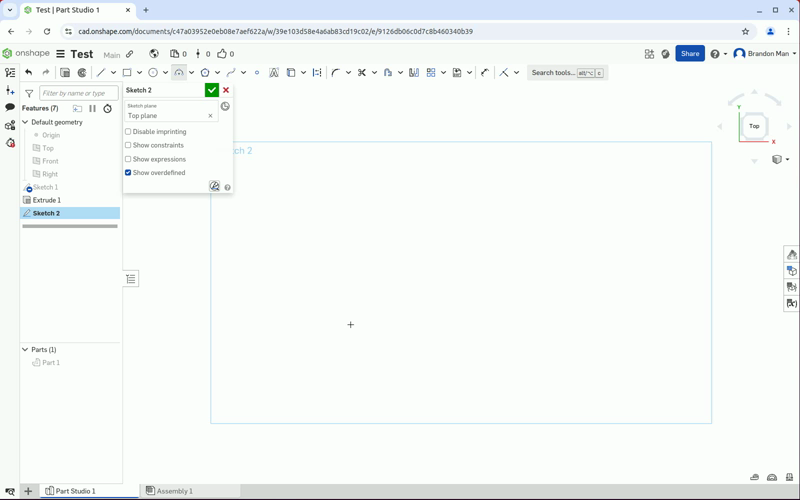
key_up(shift)
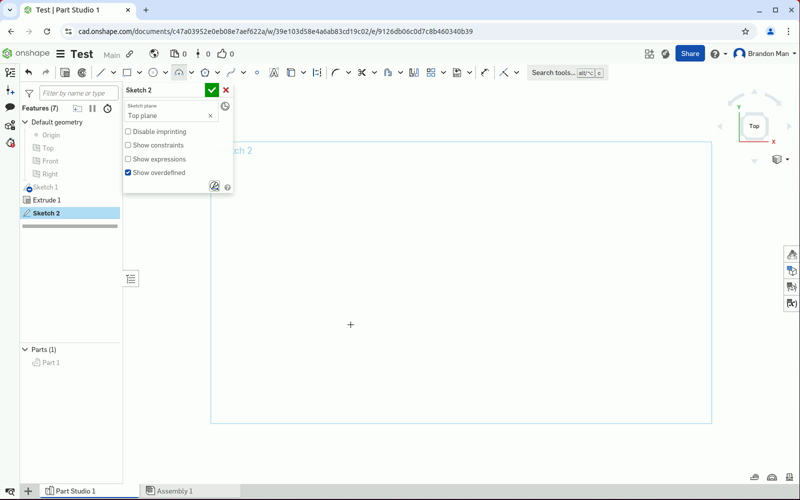
key_down(shift)
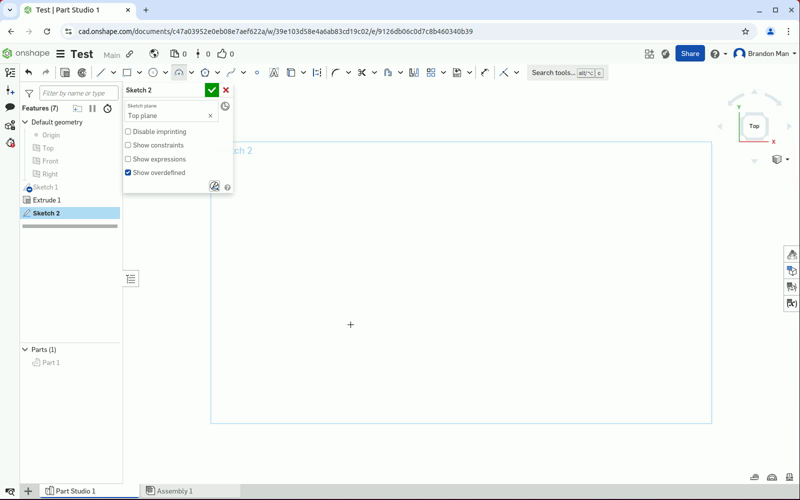
mouse_move(357, 326)
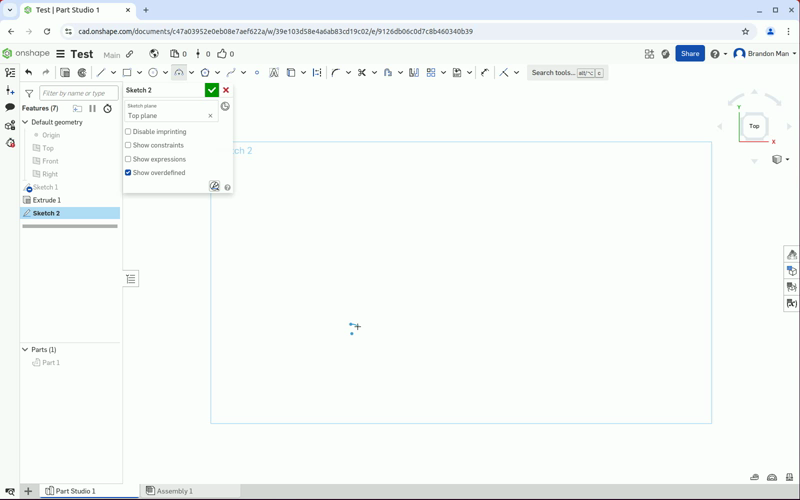
scroll(6)
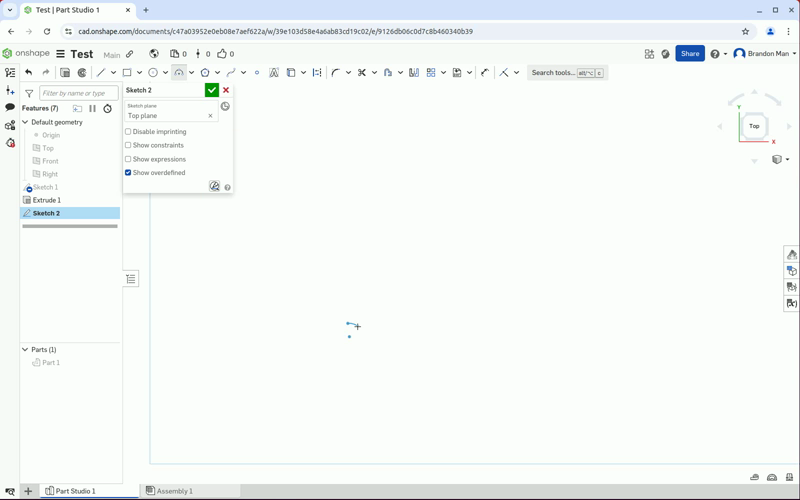
scroll(6)
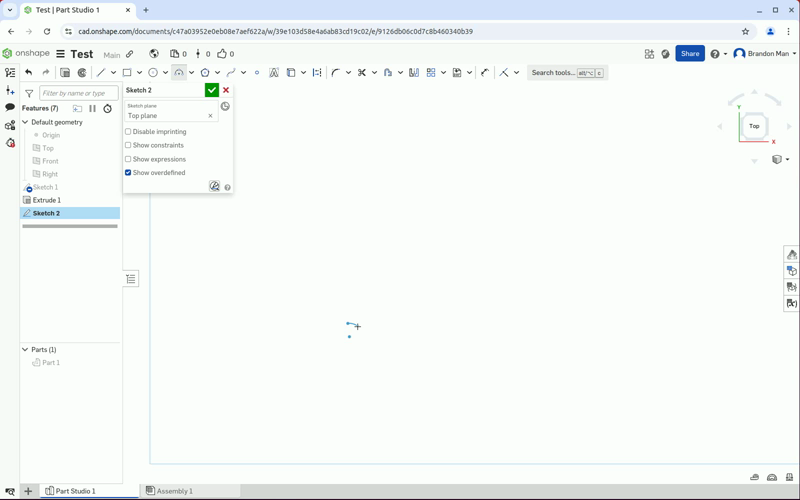
scroll(6)
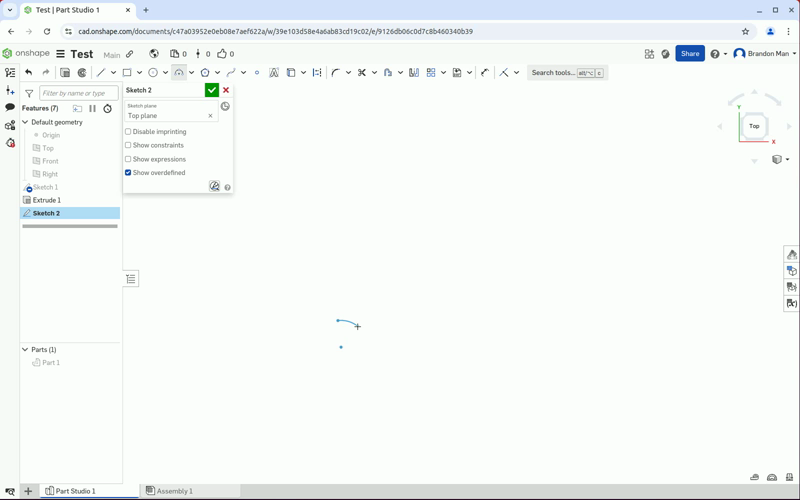
scroll(6)
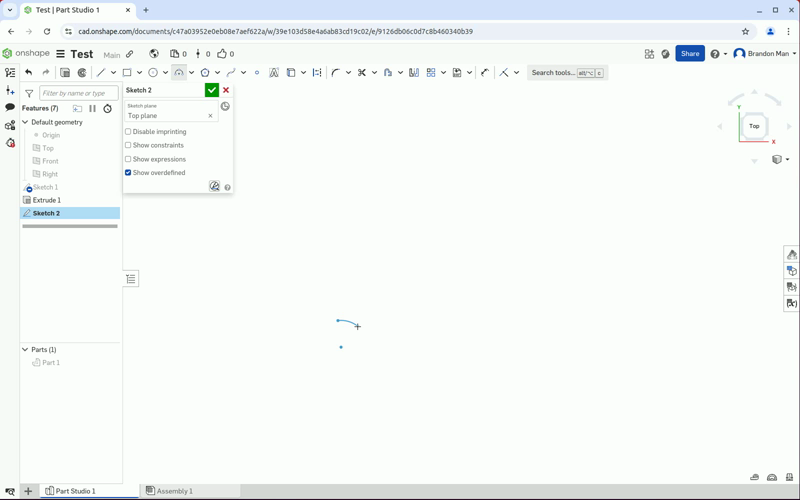
scroll(6)
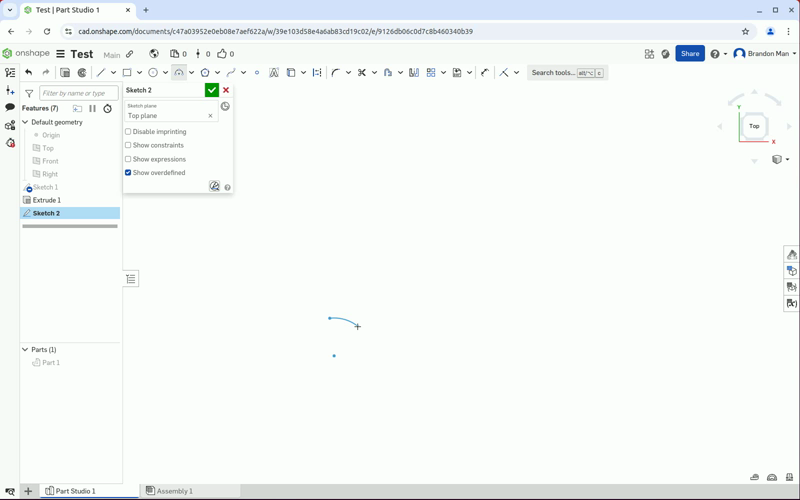
scroll(6)
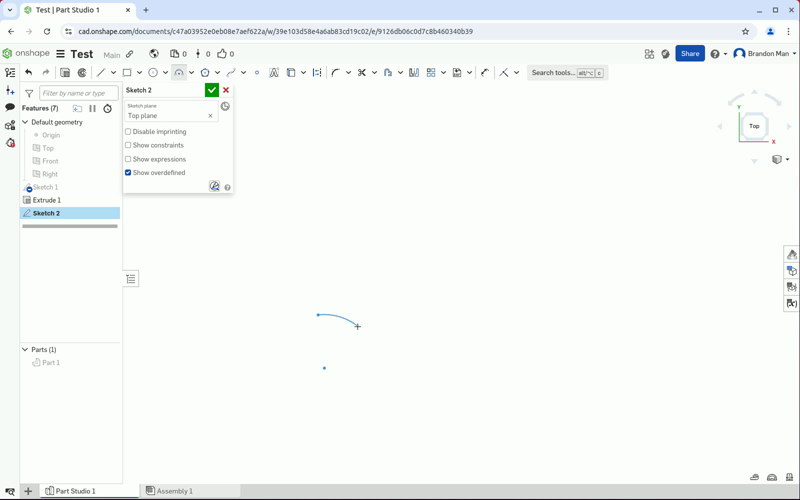
scroll(6)
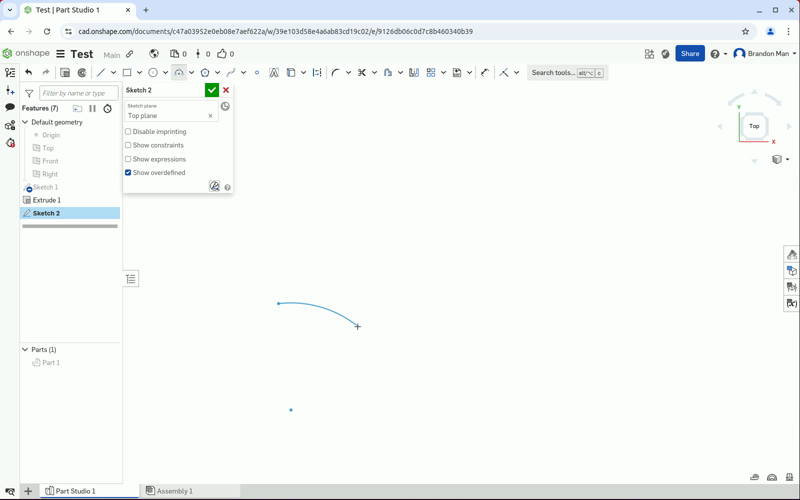
click(357, 326)
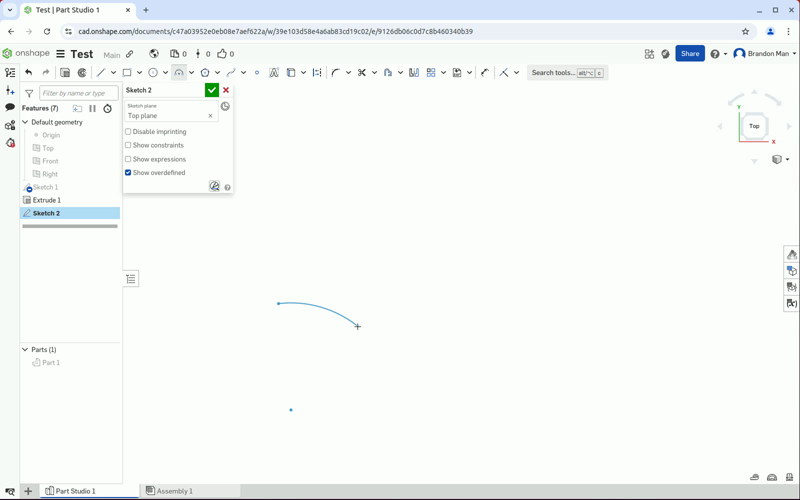
scroll(-6)
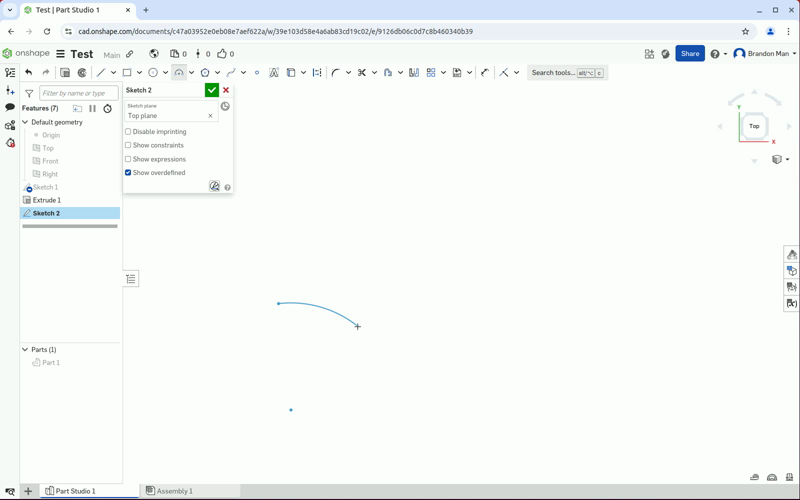
scroll(-6)
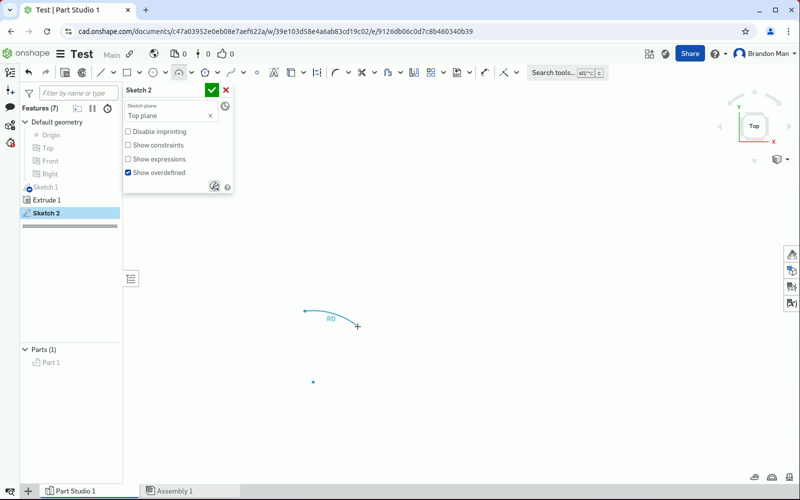
scroll(-6)
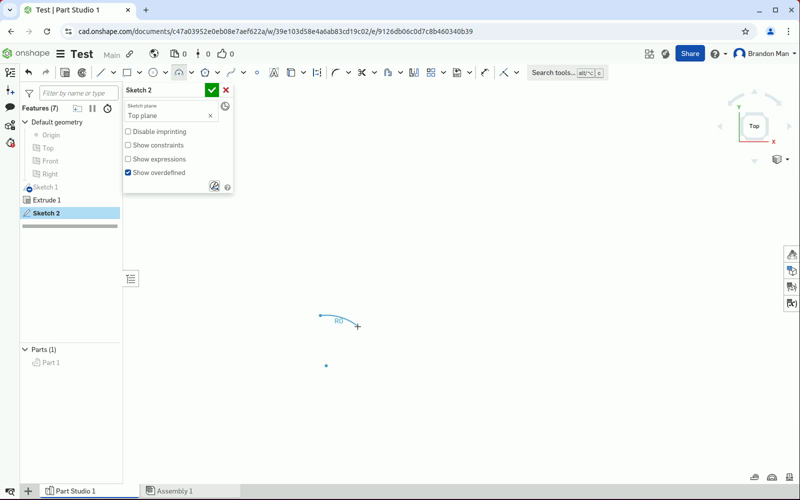
scroll(-6)
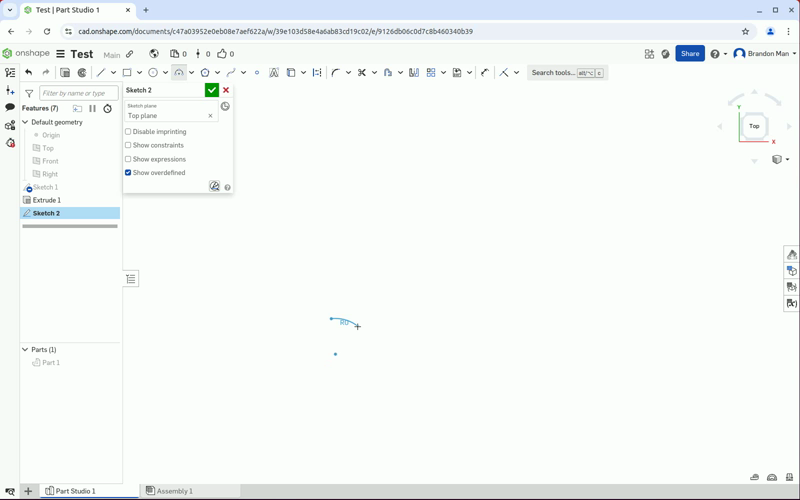
scroll(-6)
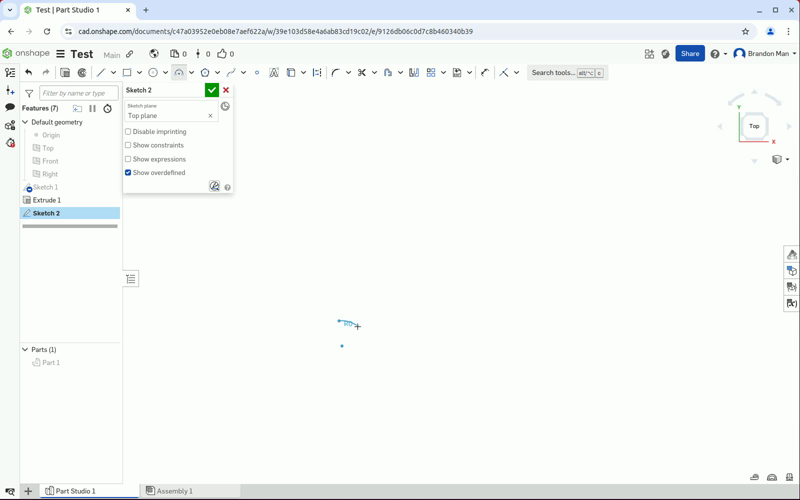
scroll(-6)
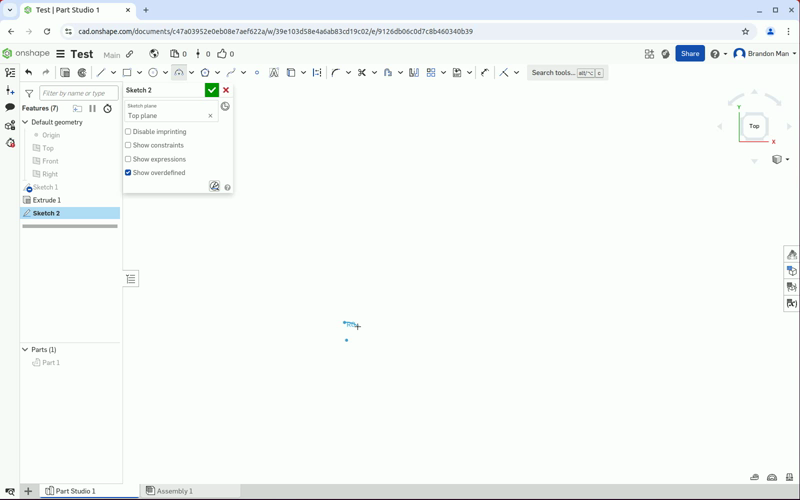
scroll(-6)
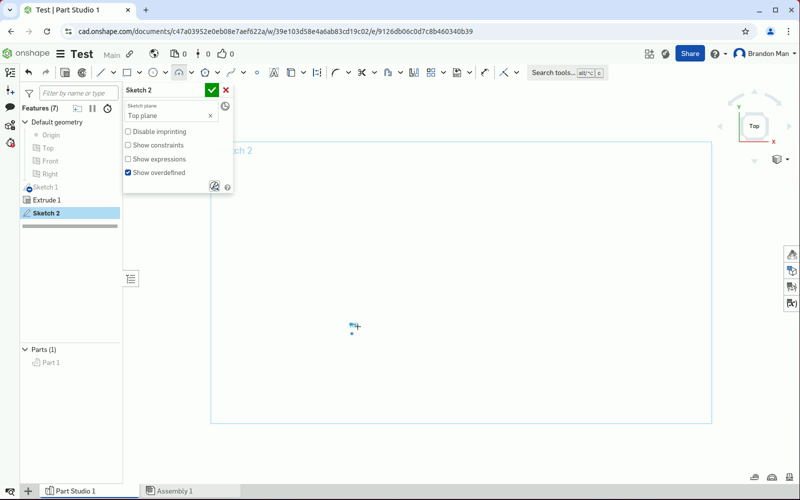
mouse_move(350, 333)
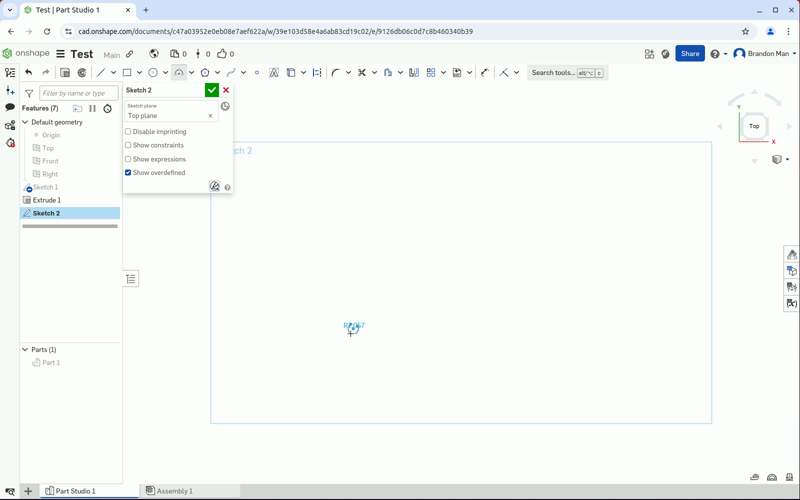
scroll(6)
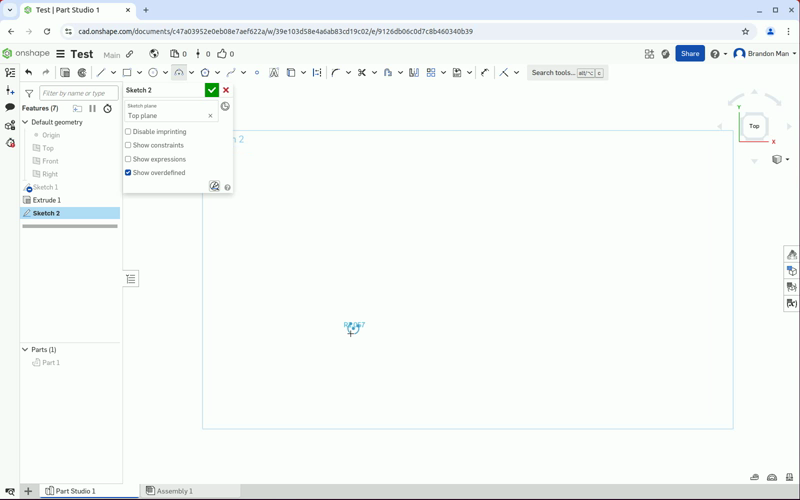
scroll(6)
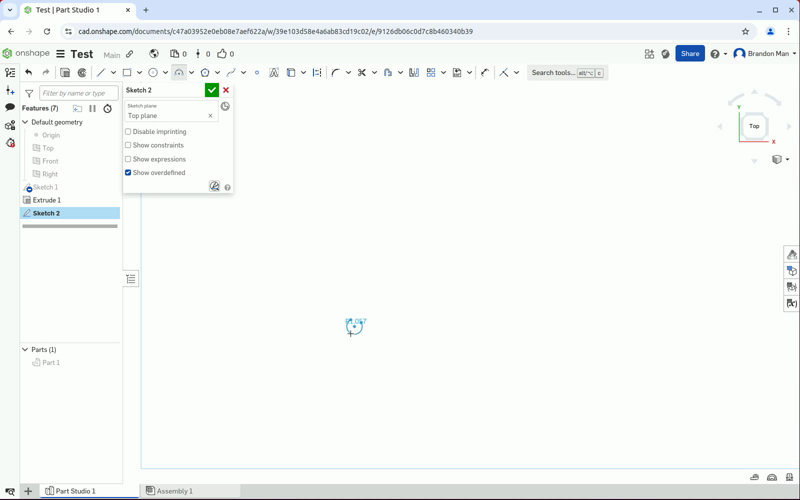
scroll(6)
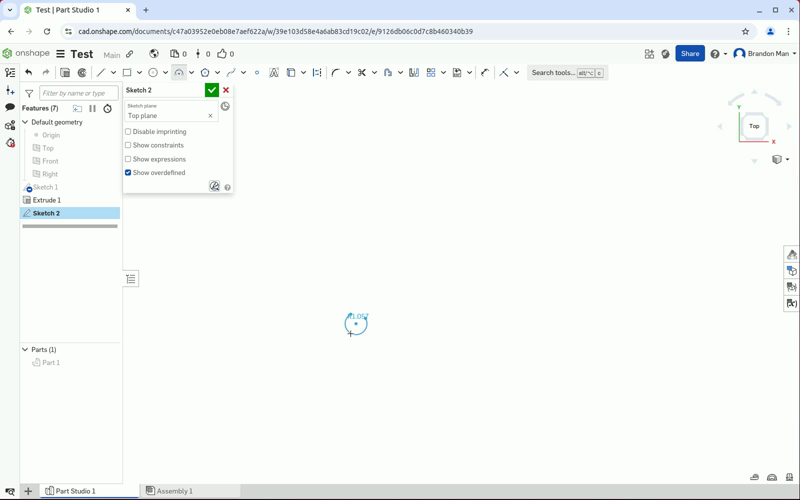
scroll(6)
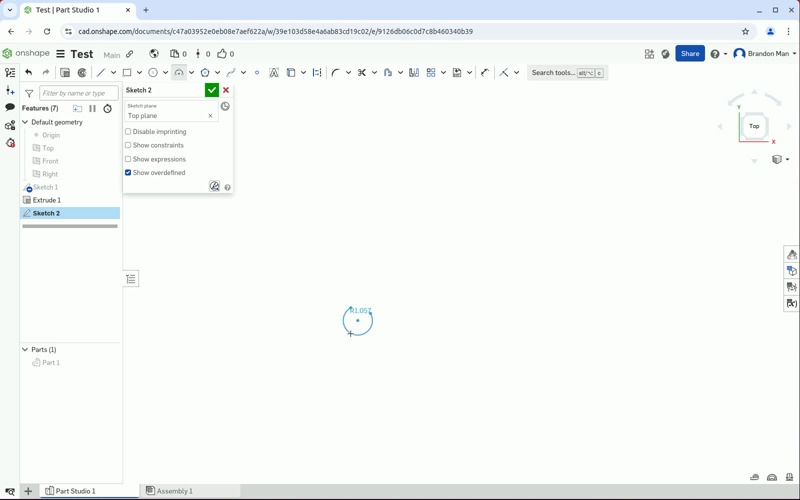
scroll(6)
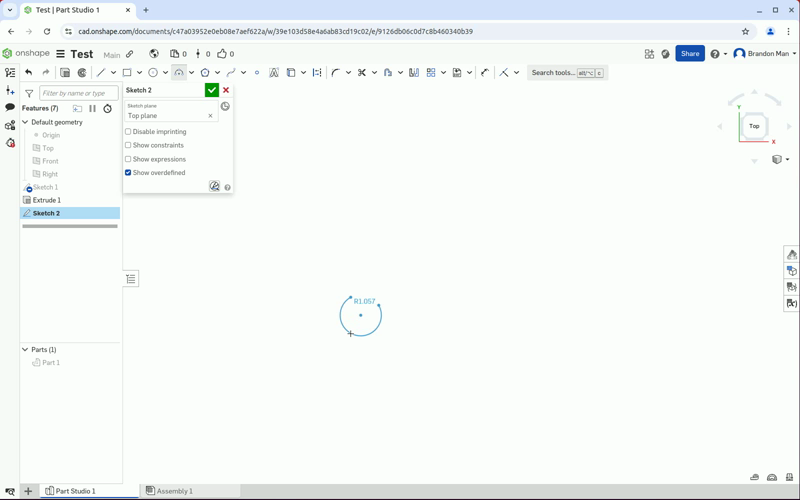
scroll(6)
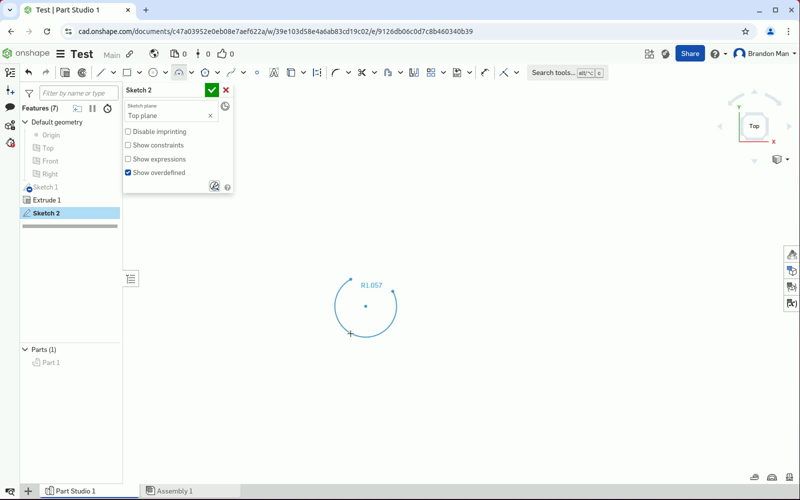
scroll(6)
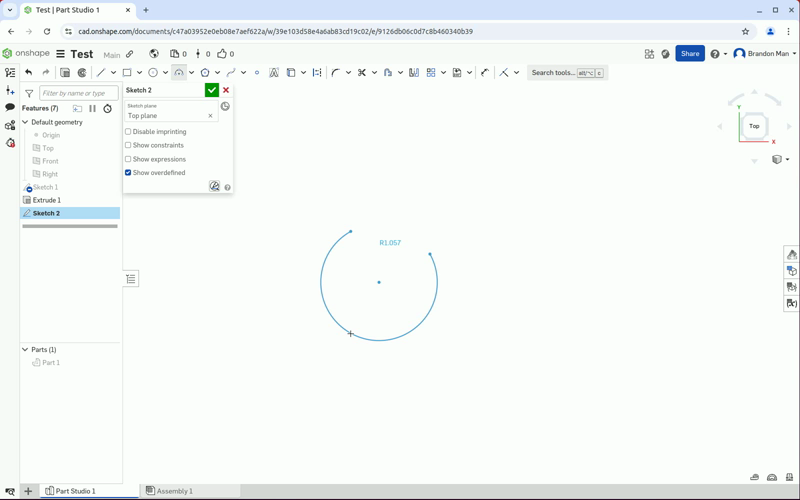
click(350, 333)
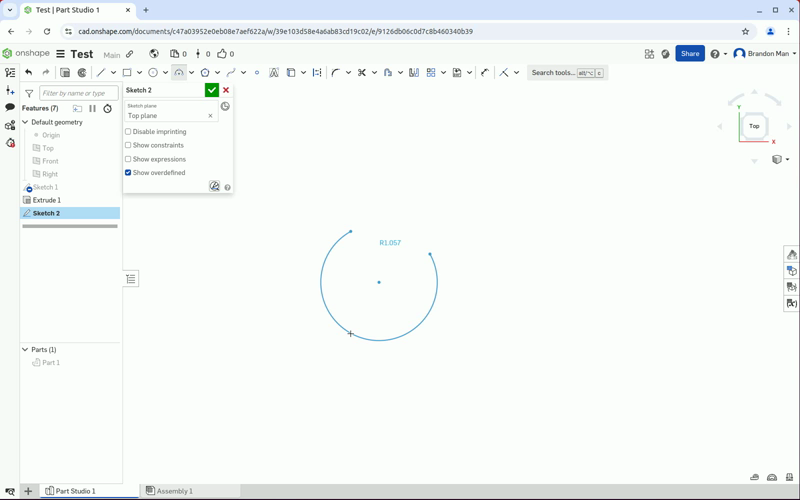
scroll(-6)
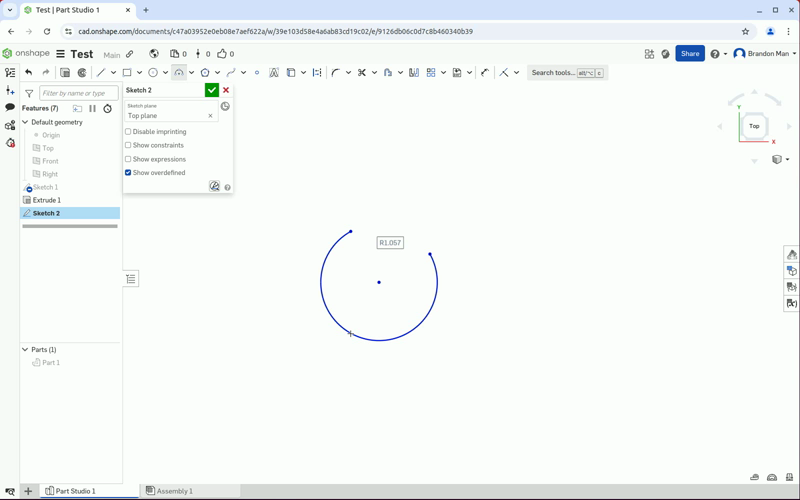
scroll(-6)
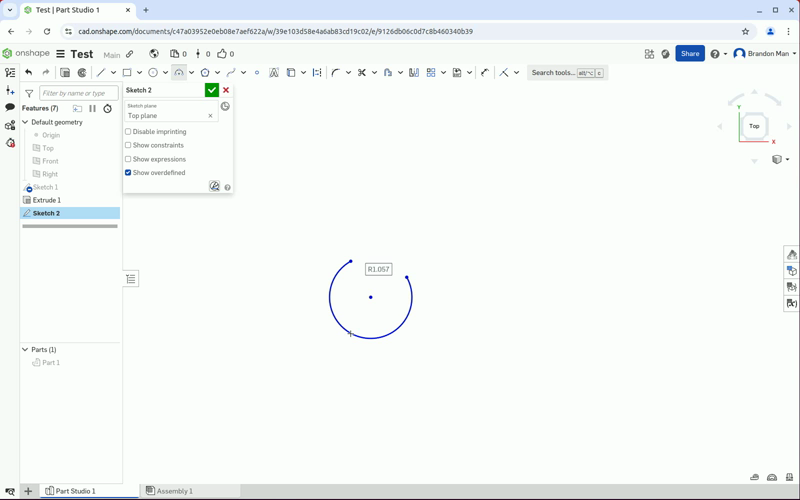
scroll(-6)
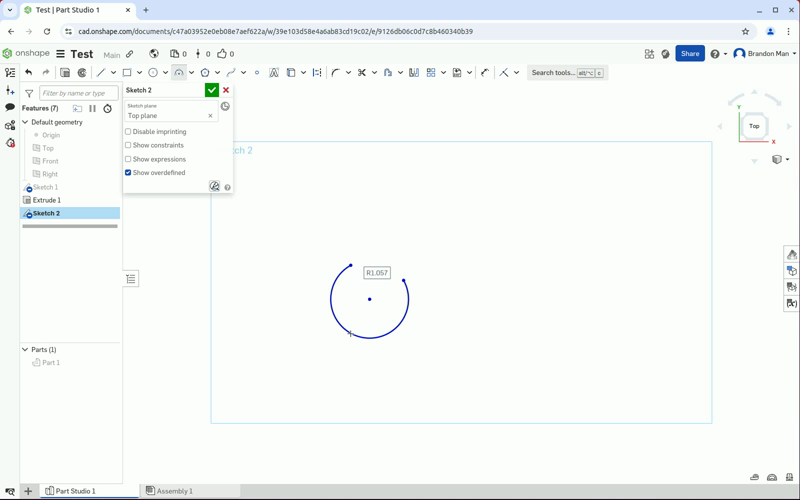
scroll(-6)
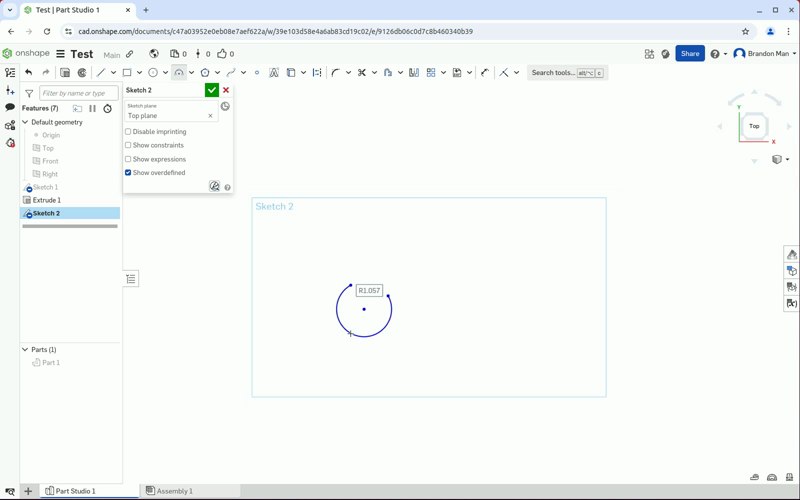
scroll(-6)
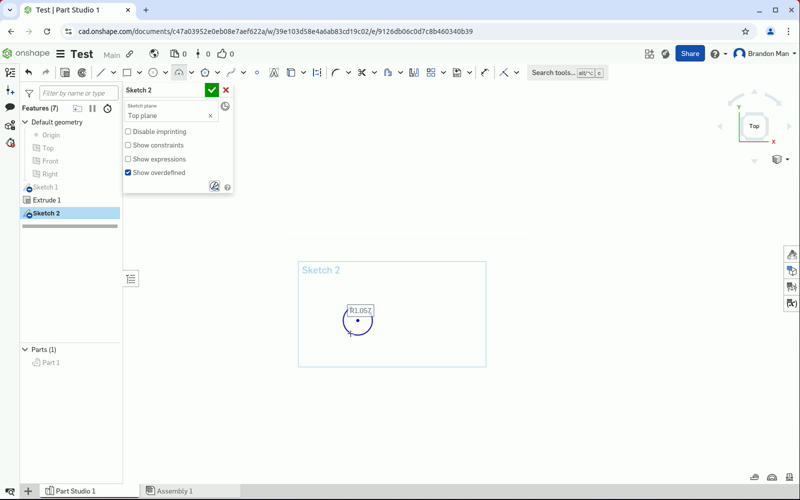
scroll(-6)
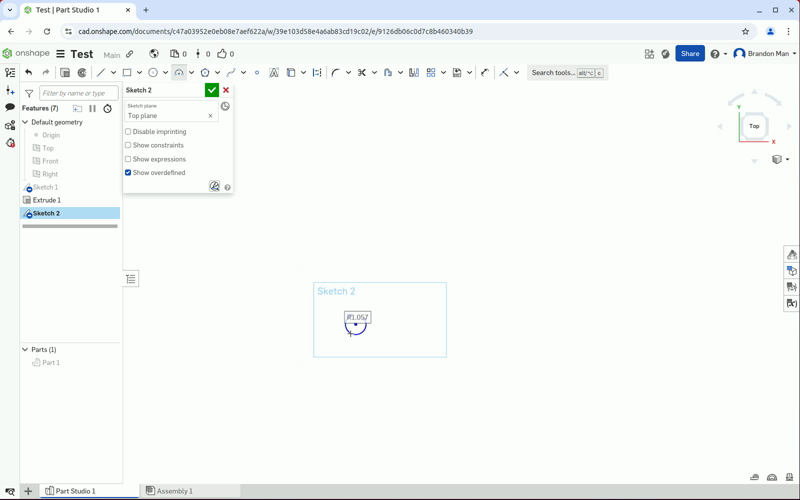
scroll(-6)
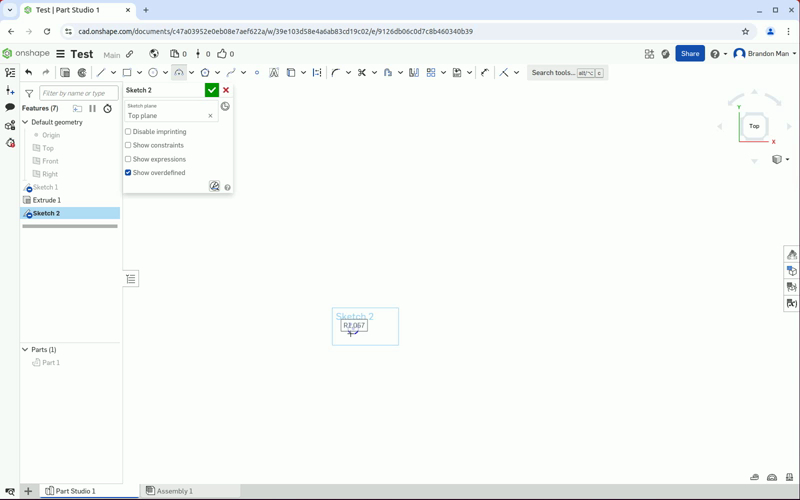
key_up(shift)
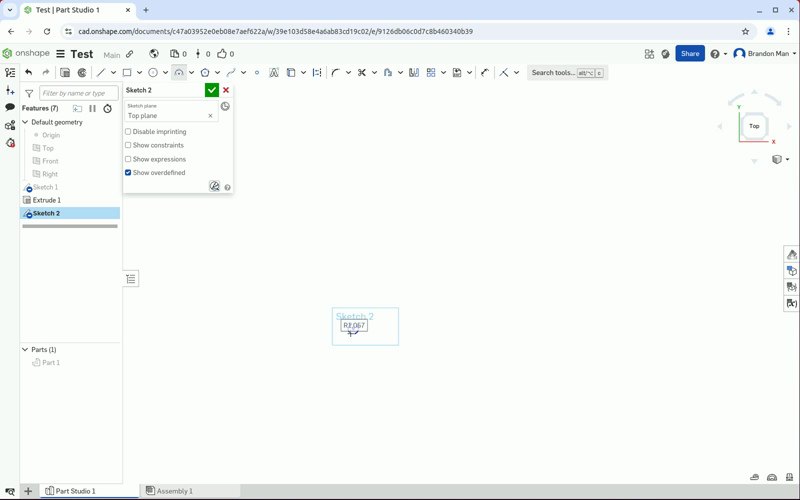
mouse_move(357, 326)
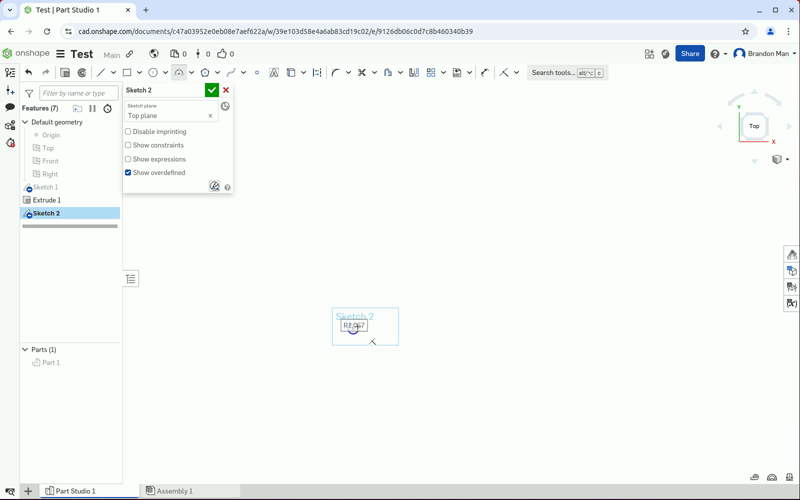
click(357, 326)
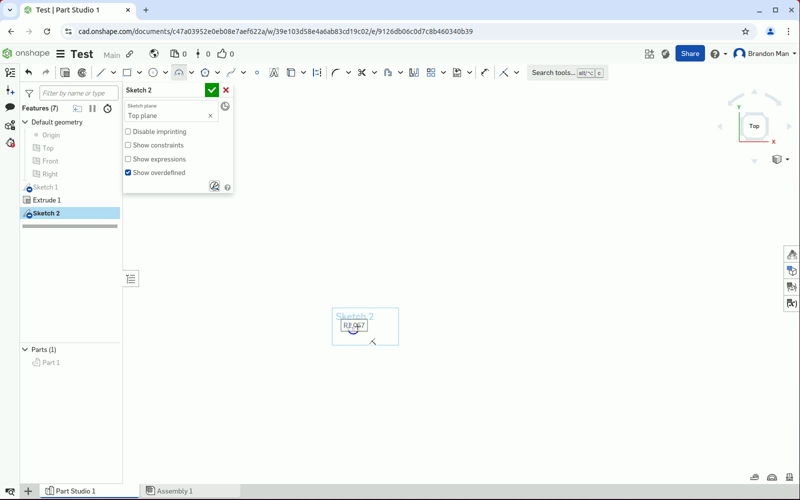
key_down(shift)
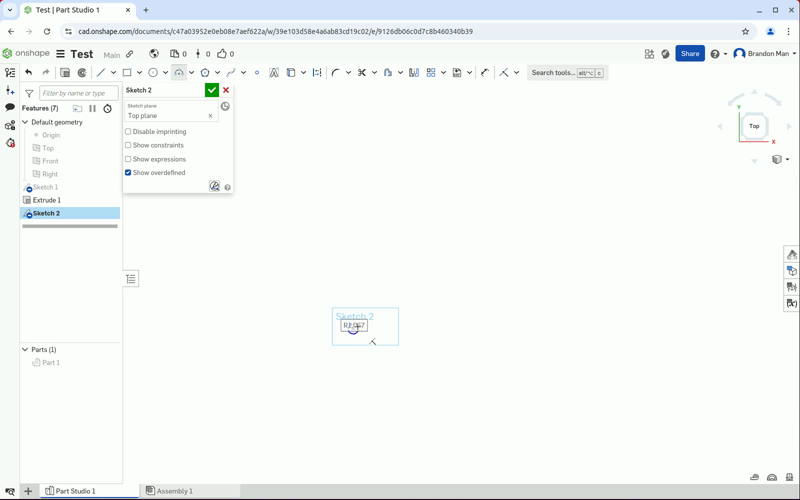
mouse_move(458, 300)
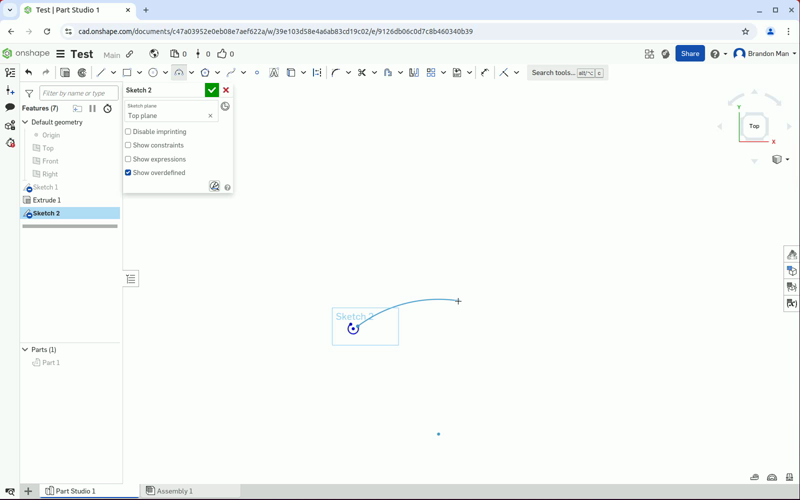
click(458, 300)
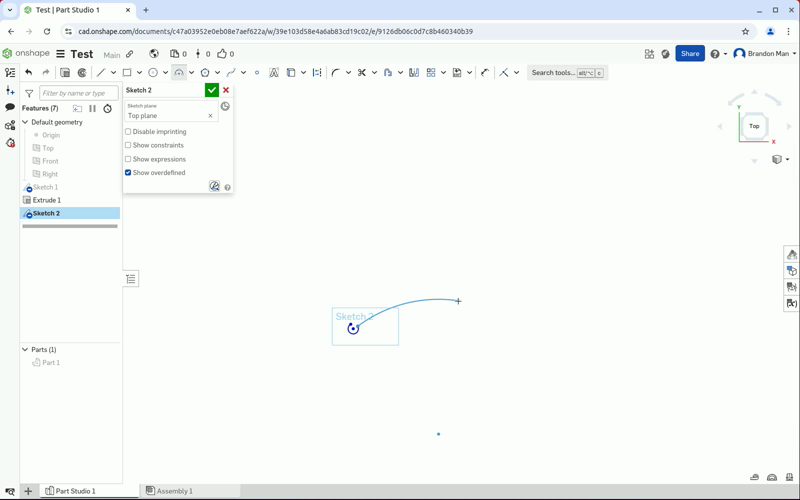
mouse_move(406, 307)
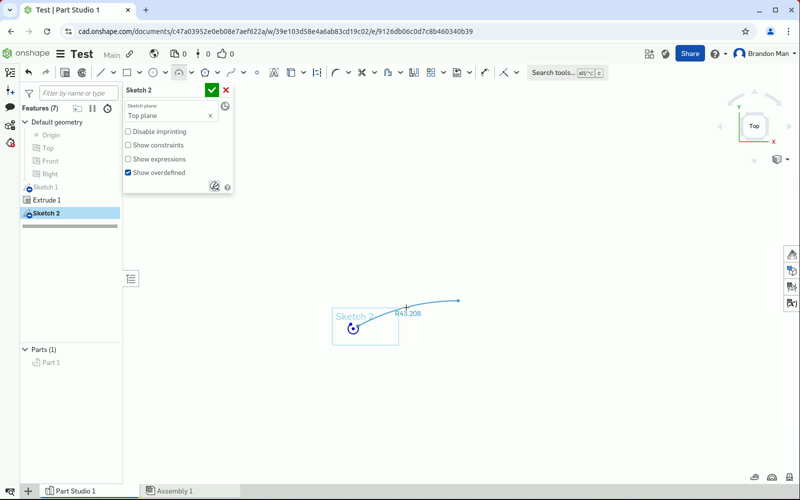
click(406, 307)
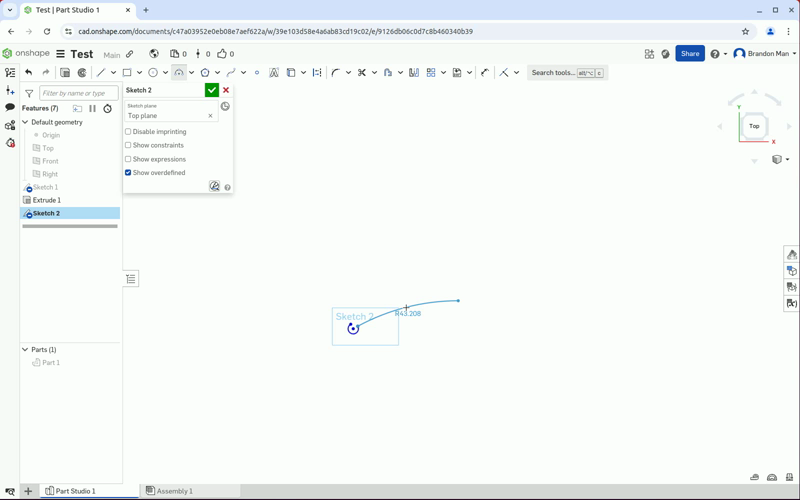
key_up(shift)
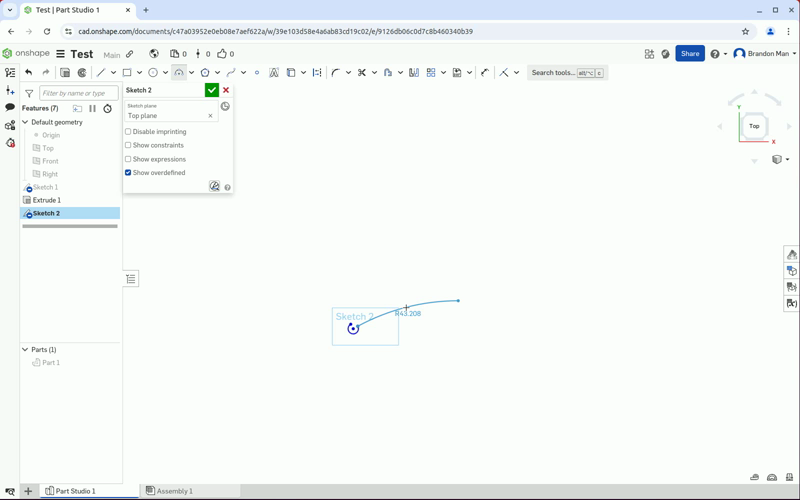
key(esc)
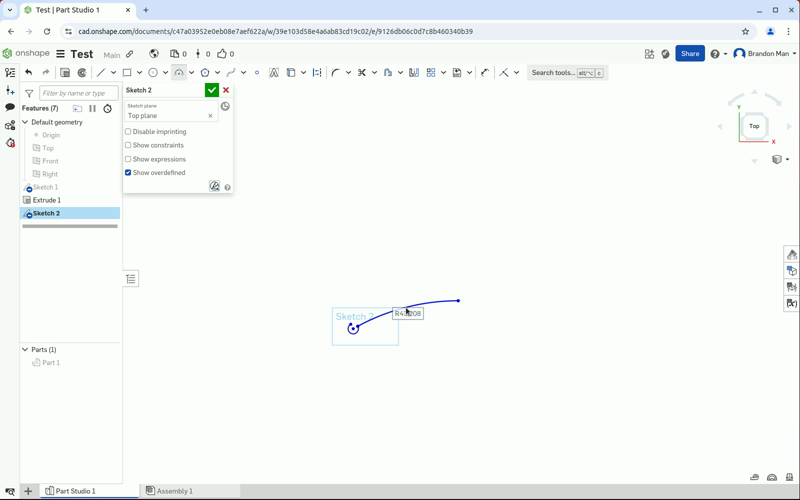
key(l)
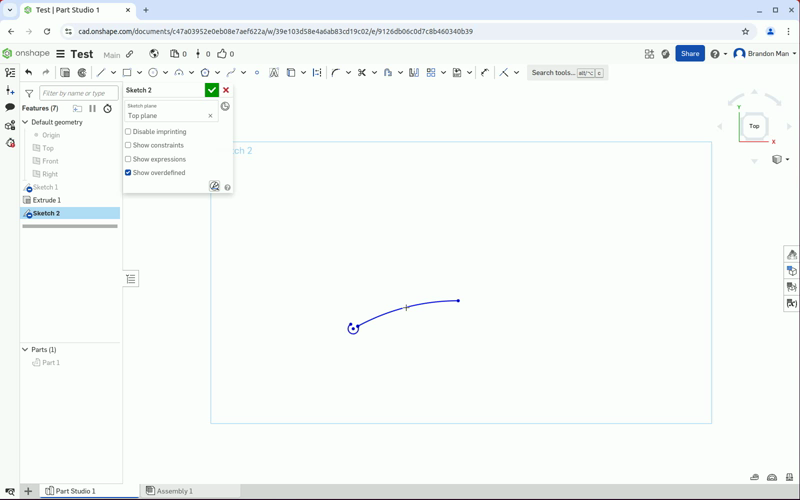
mouse_move(458, 300)
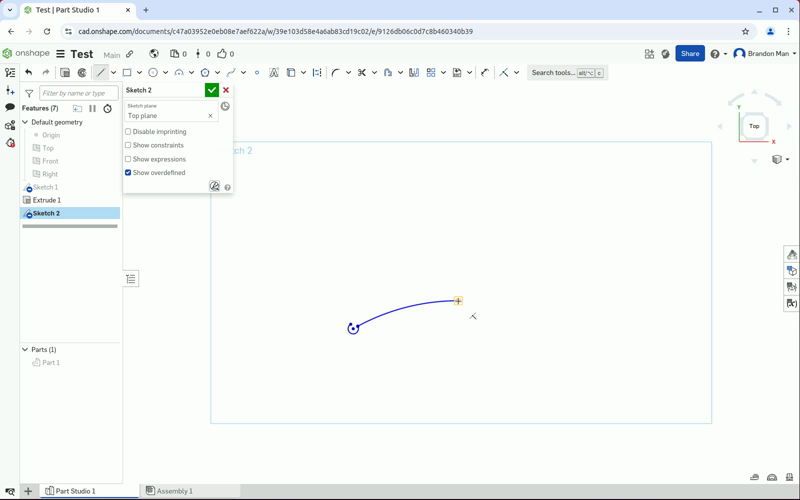
click(458, 300)
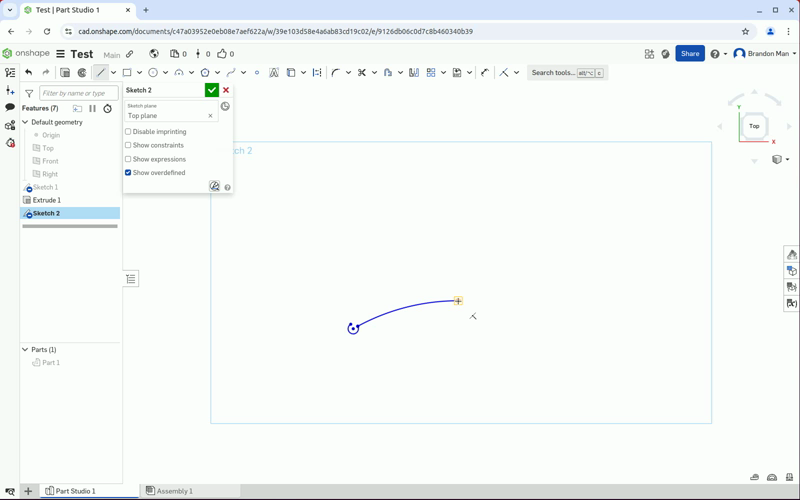
key_down(shift)
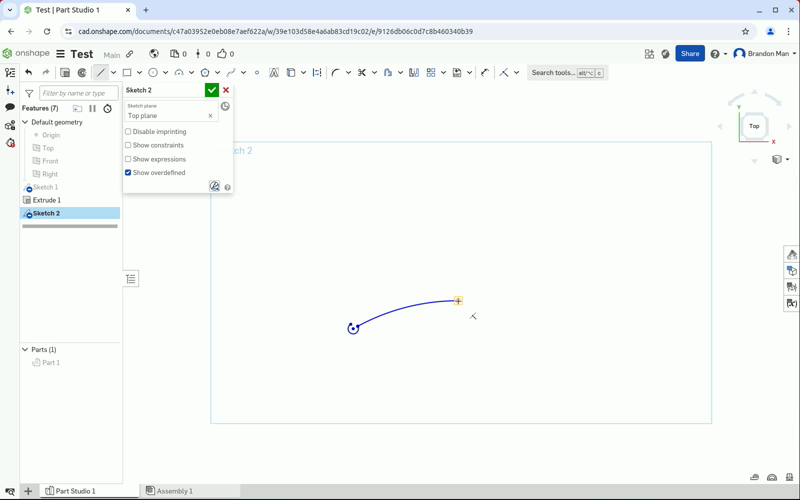
mouse_move(488, 300)
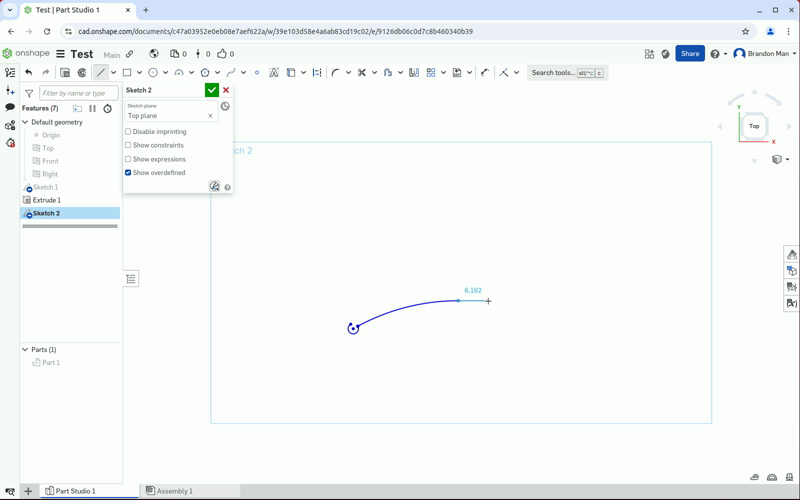
mouse_move(462, 300)
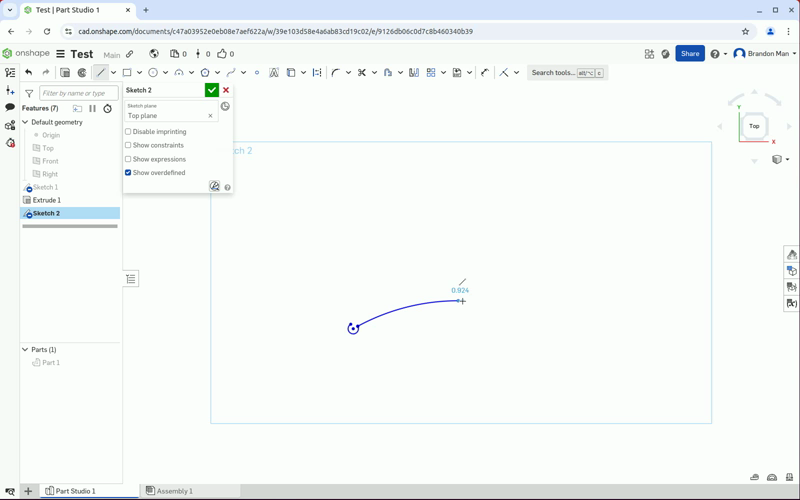
scroll(6)
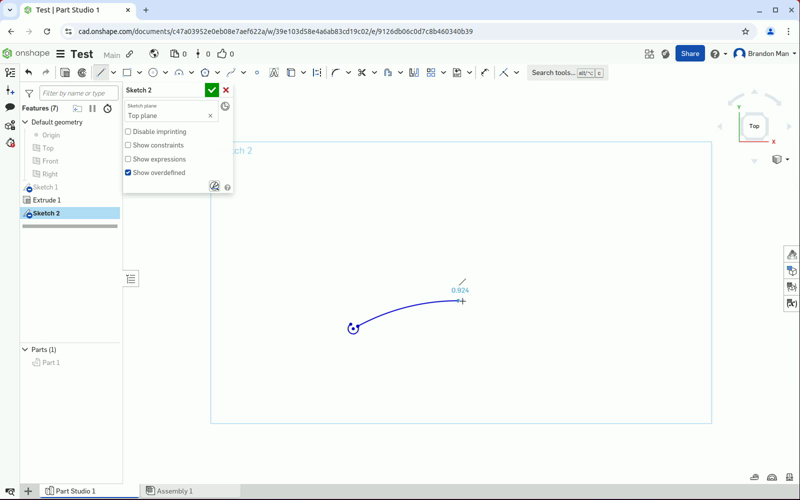
scroll(6)
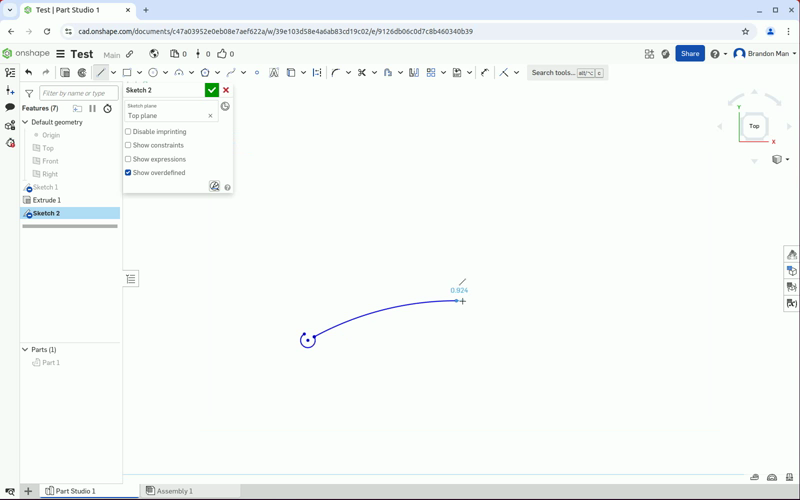
scroll(6)
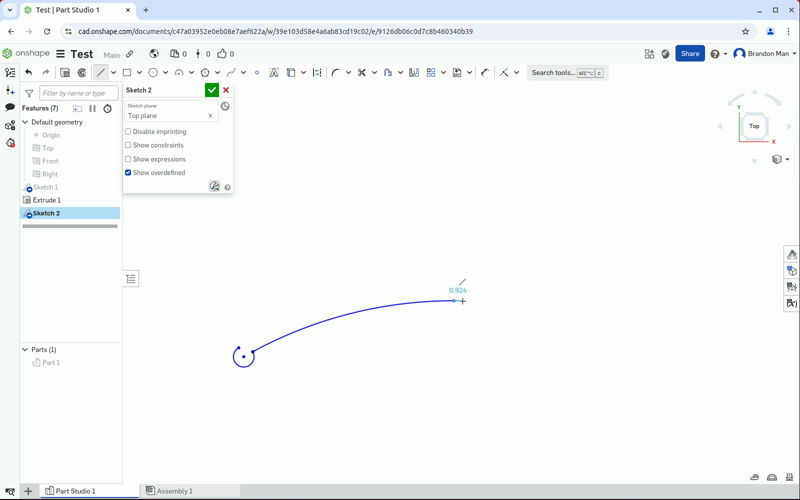
scroll(6)
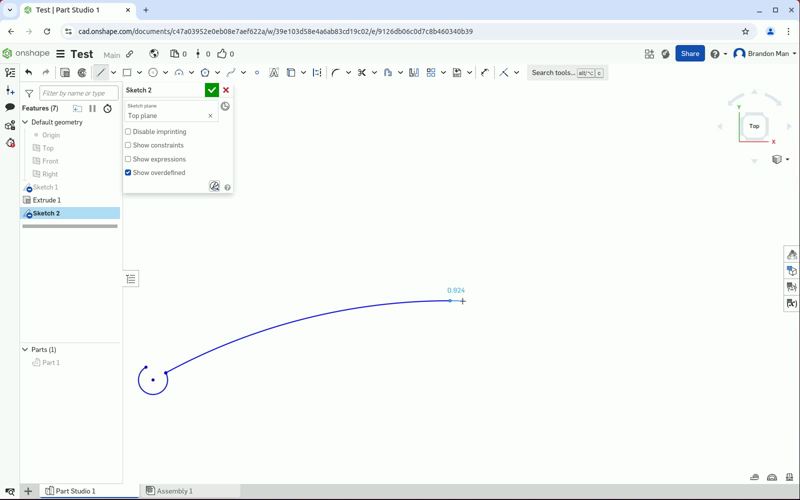
scroll(6)
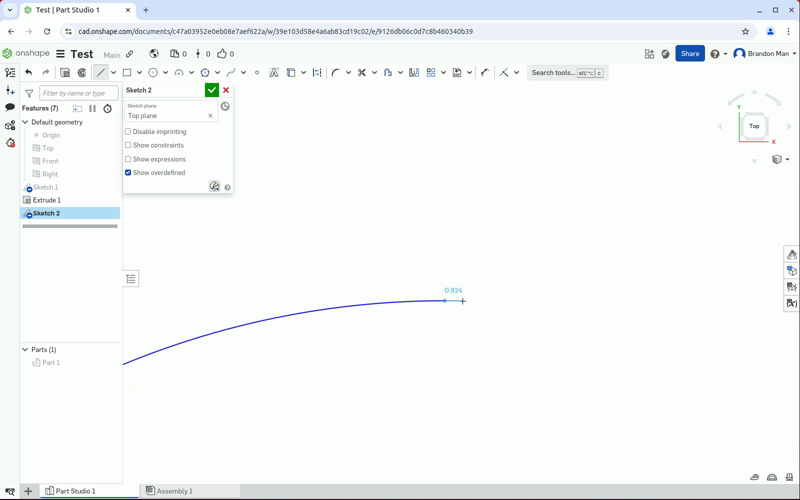
scroll(6)
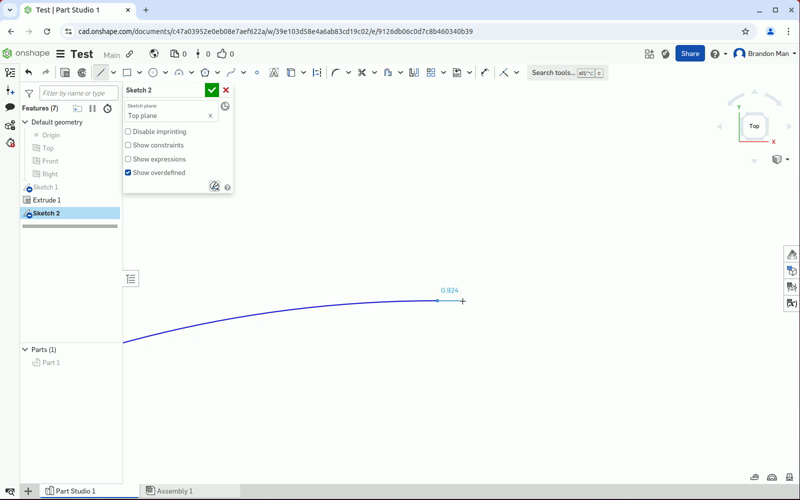
scroll(6)
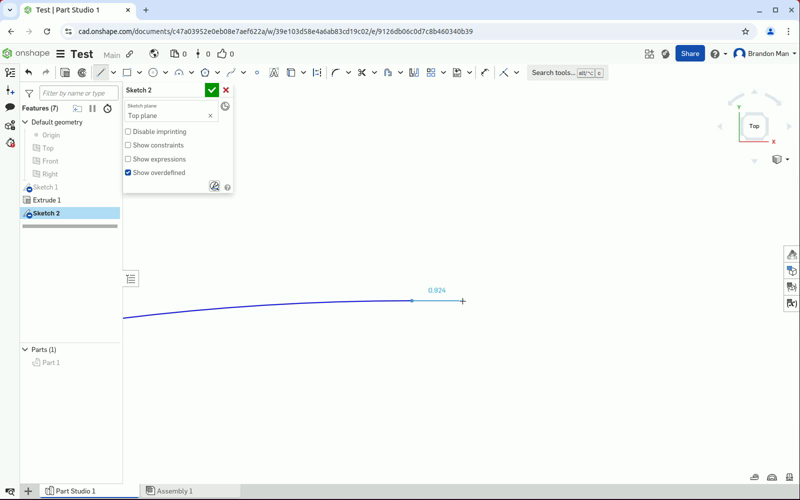
click(462, 300)
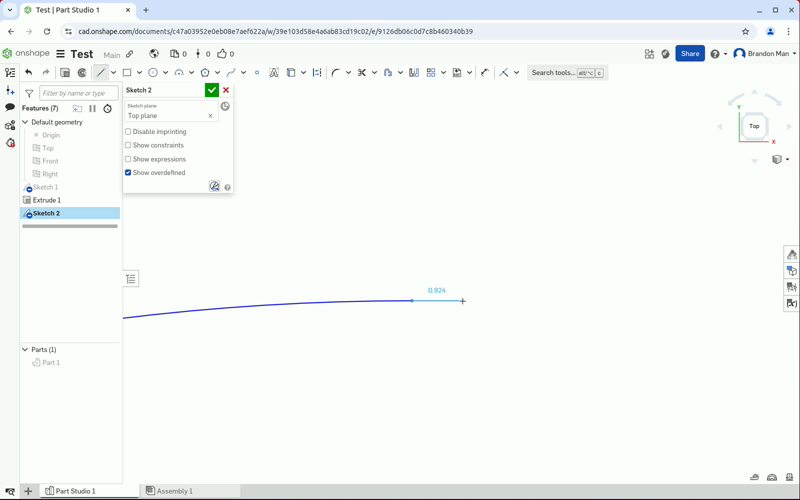
scroll(-6)
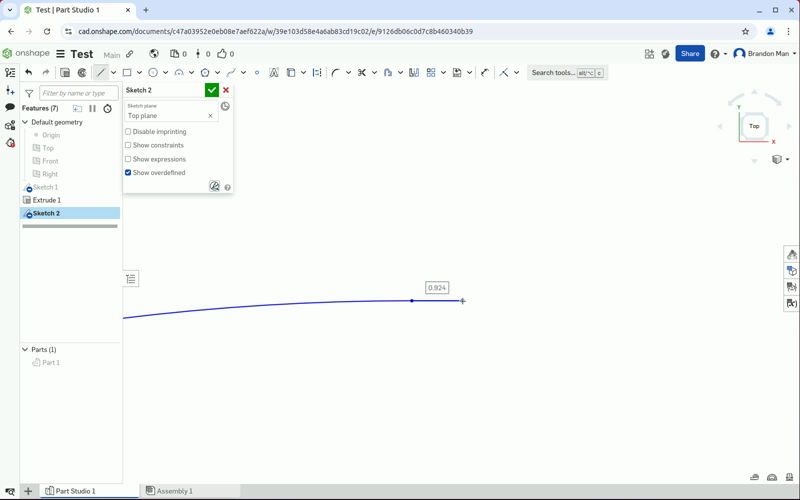
scroll(-6)
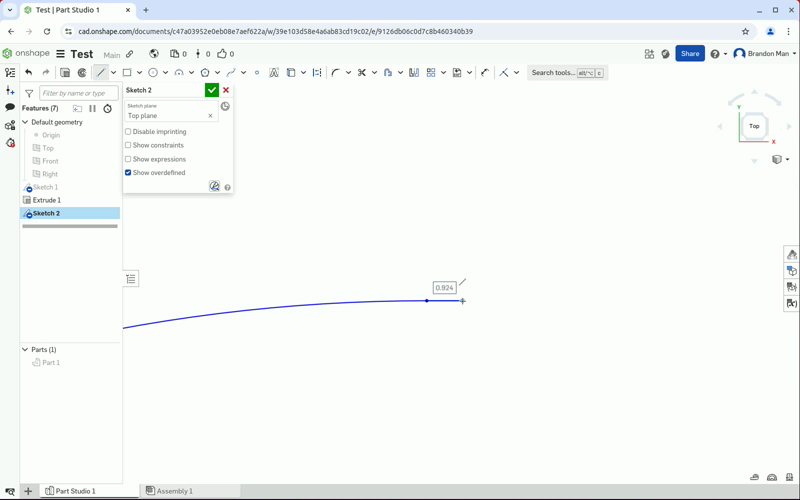
scroll(-6)
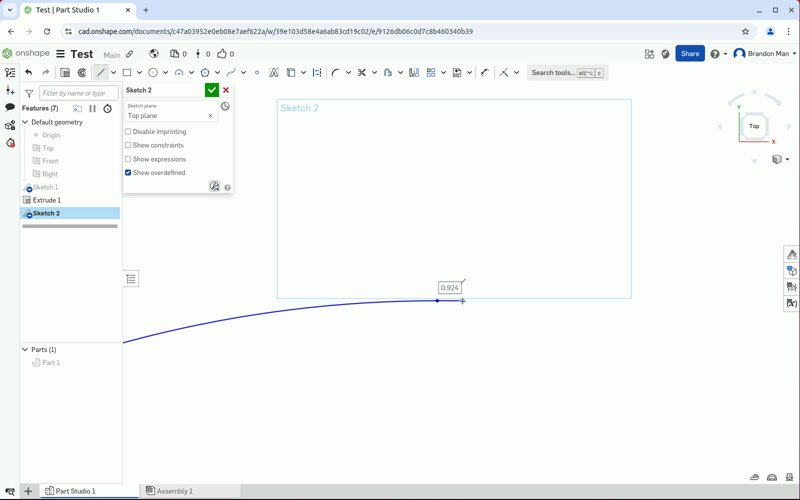
scroll(-6)
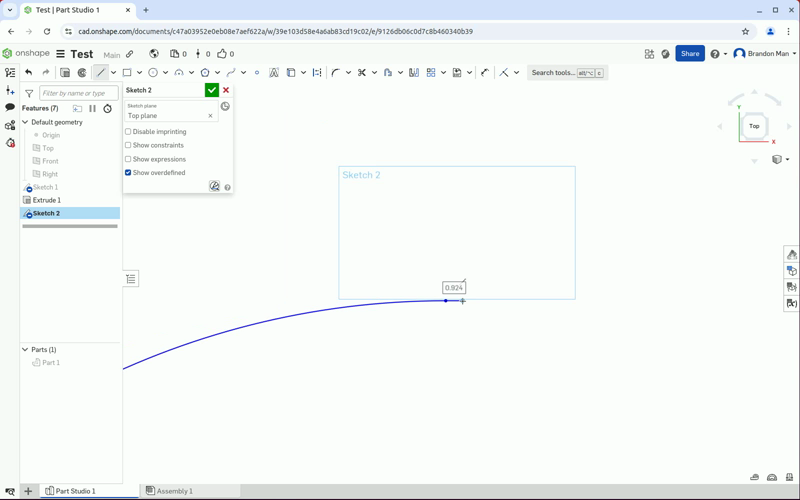
scroll(-6)
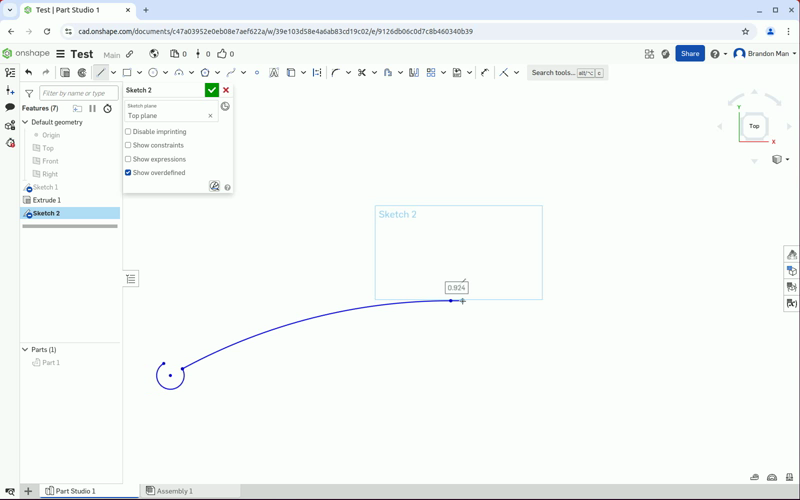
scroll(-6)
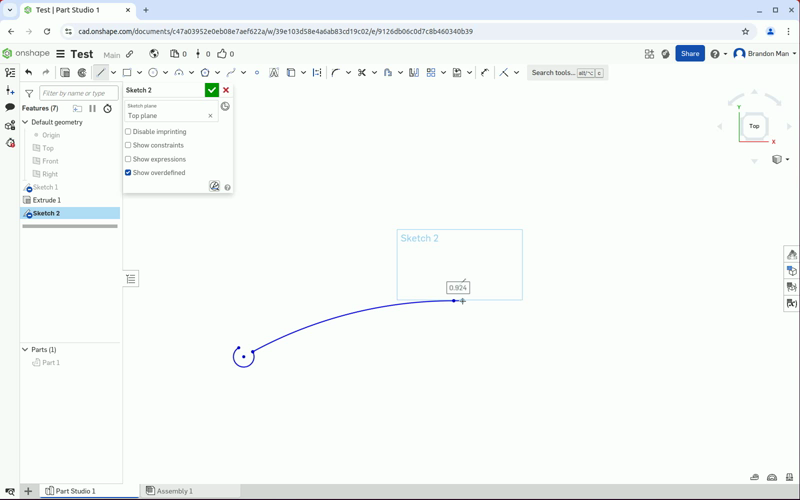
scroll(-6)
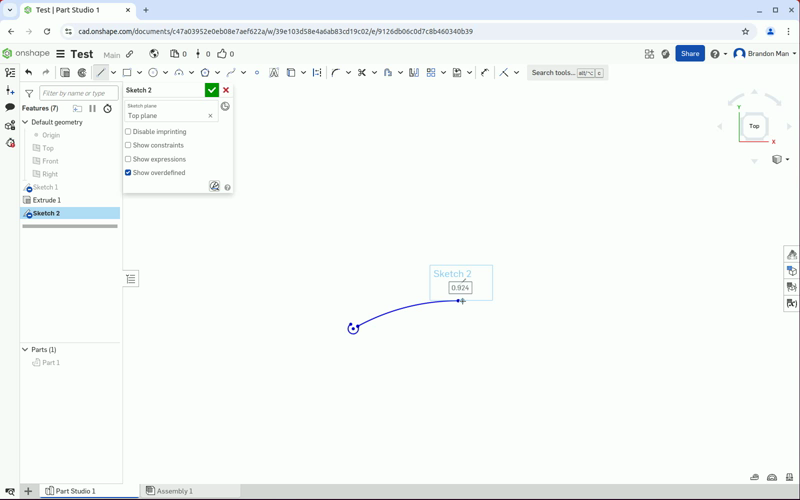
key_up(shift)
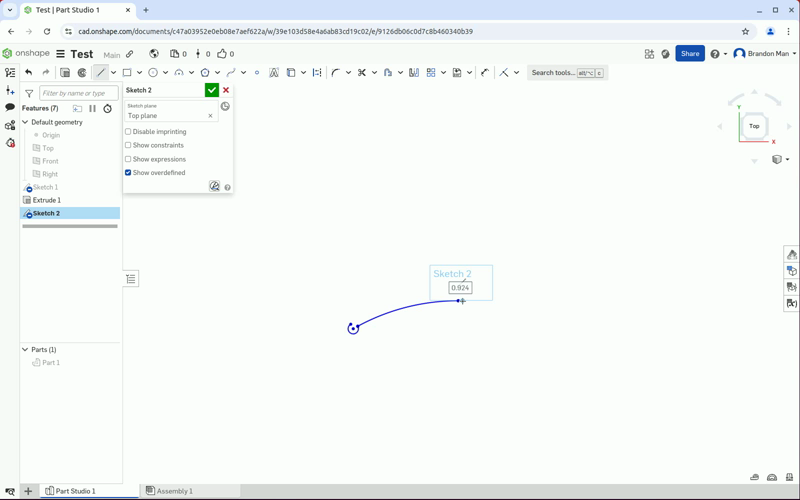
key(esc)
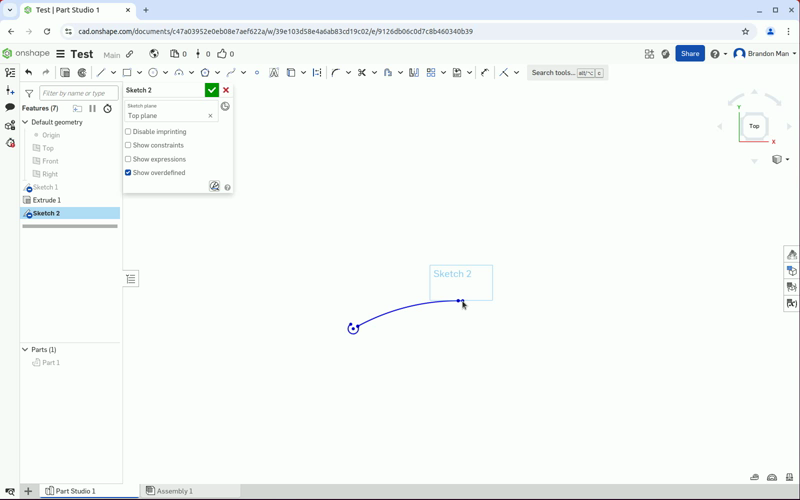
key(a)
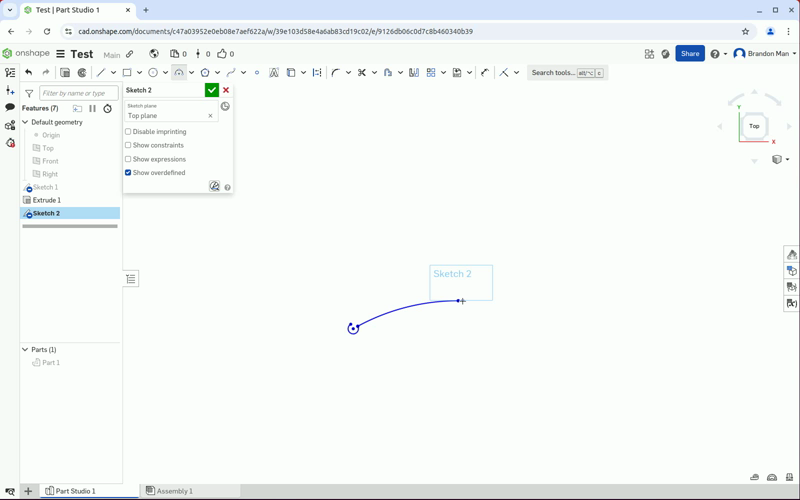
mouse_move(462, 300)
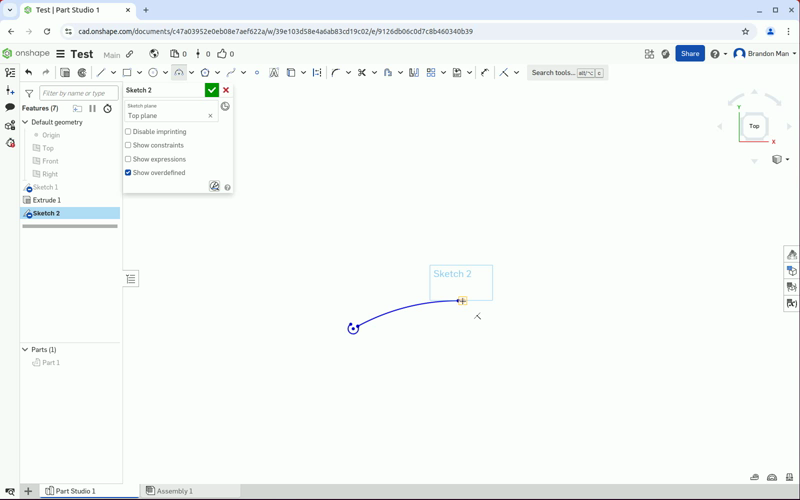
scroll(6)
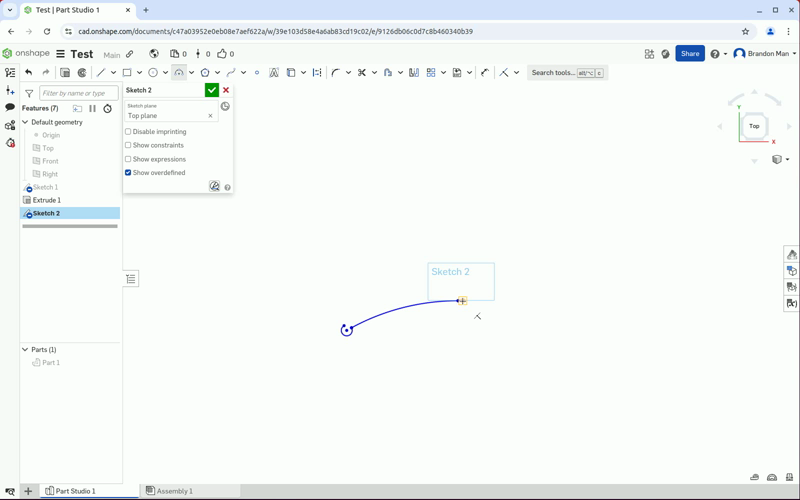
scroll(6)
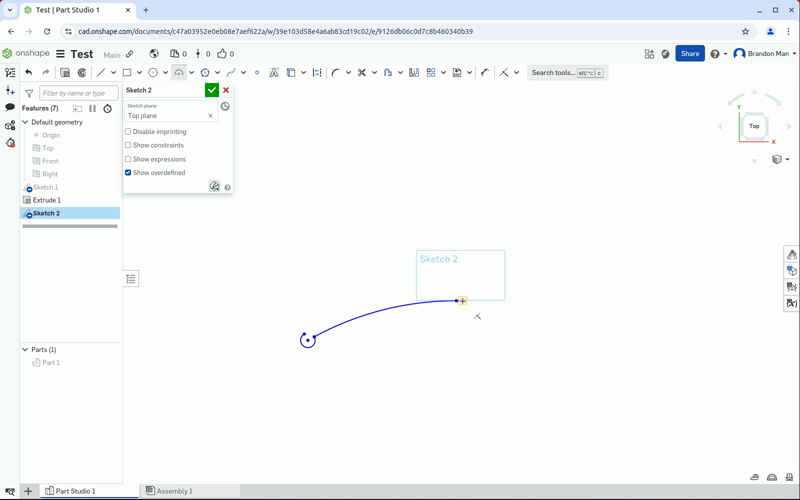
scroll(6)
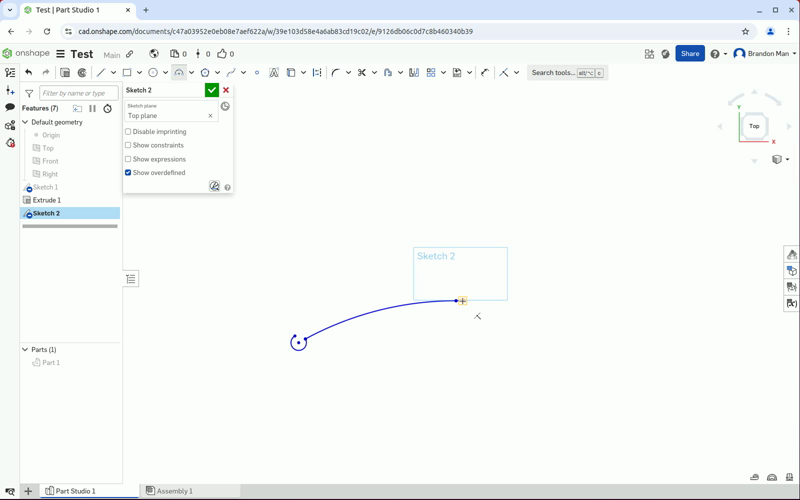
scroll(6)
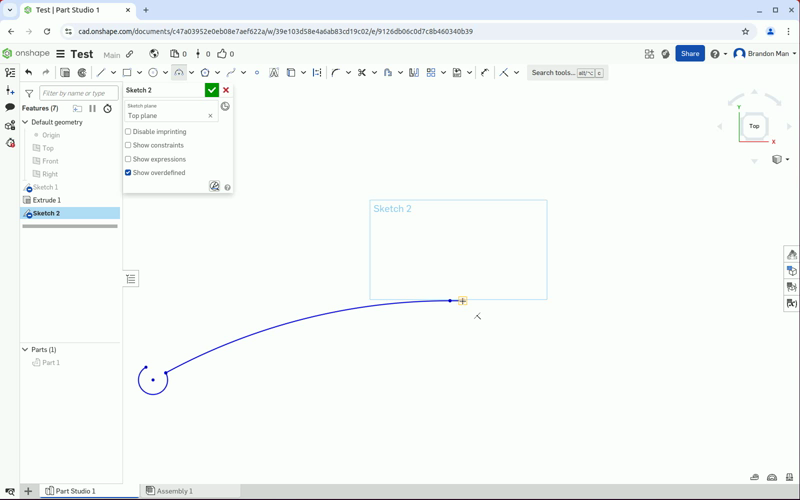
scroll(6)
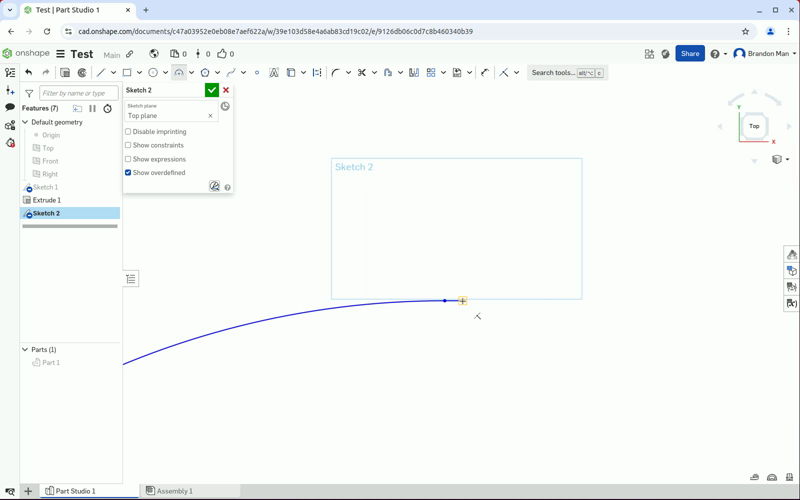
scroll(6)
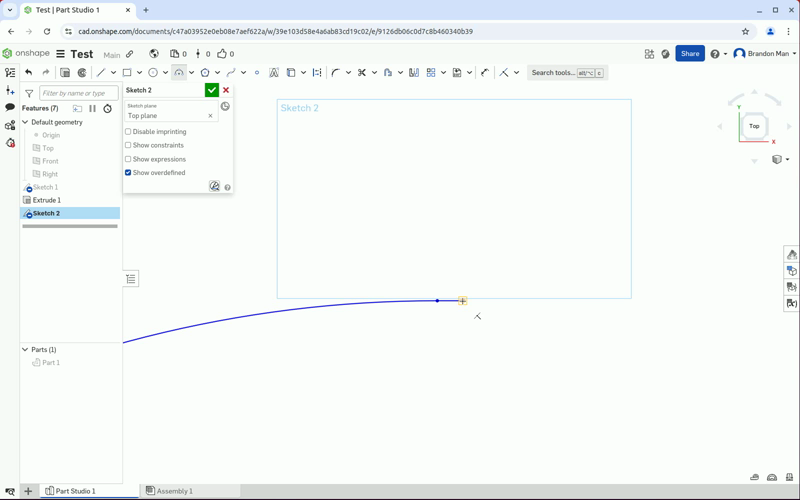
scroll(6)
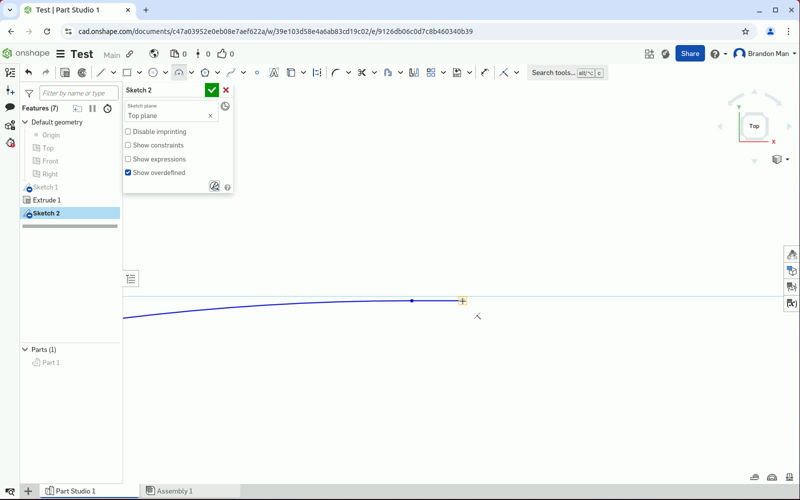
click(462, 300)
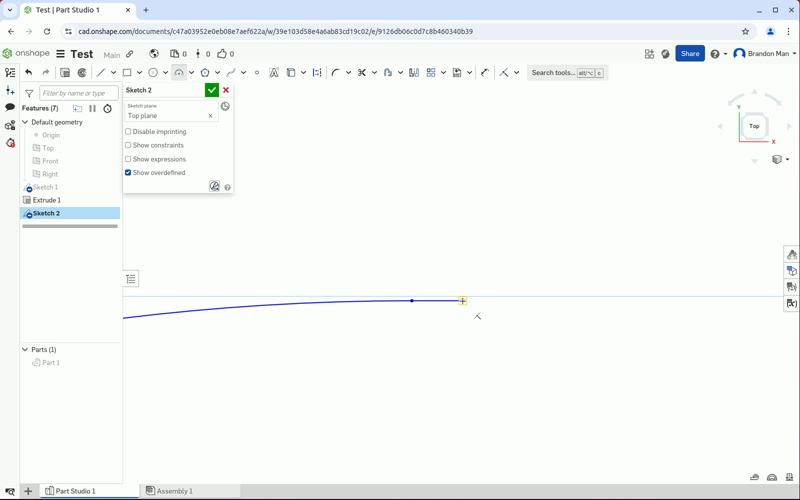
scroll(-6)
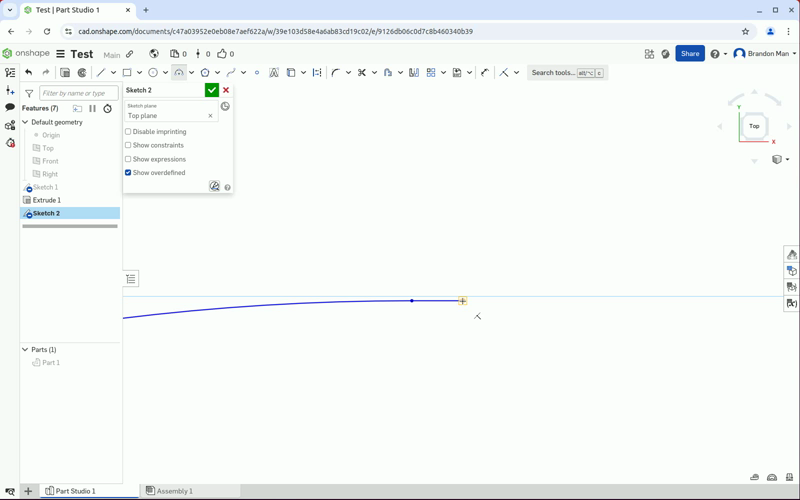
scroll(-6)
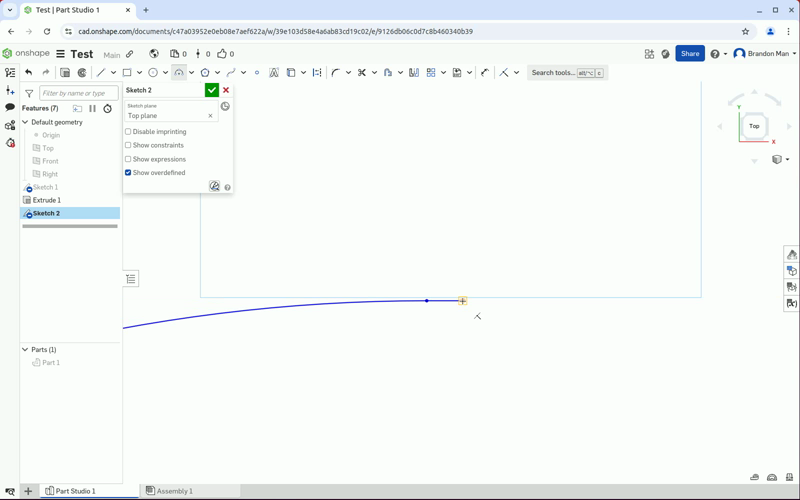
scroll(-6)
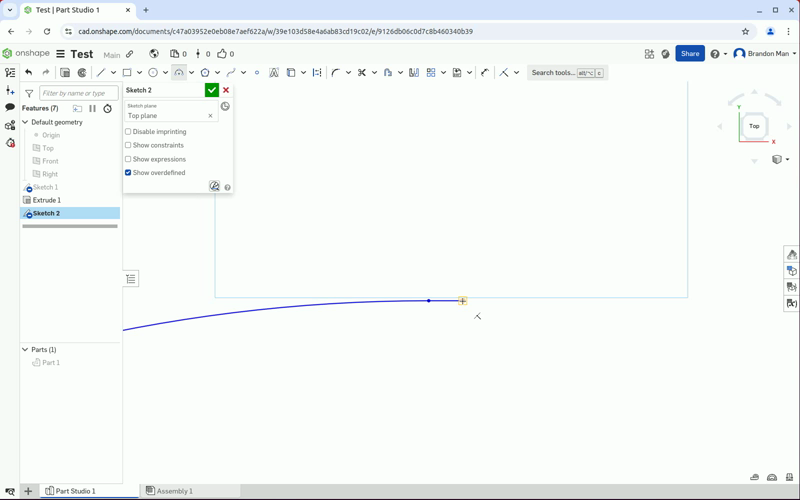
scroll(-6)
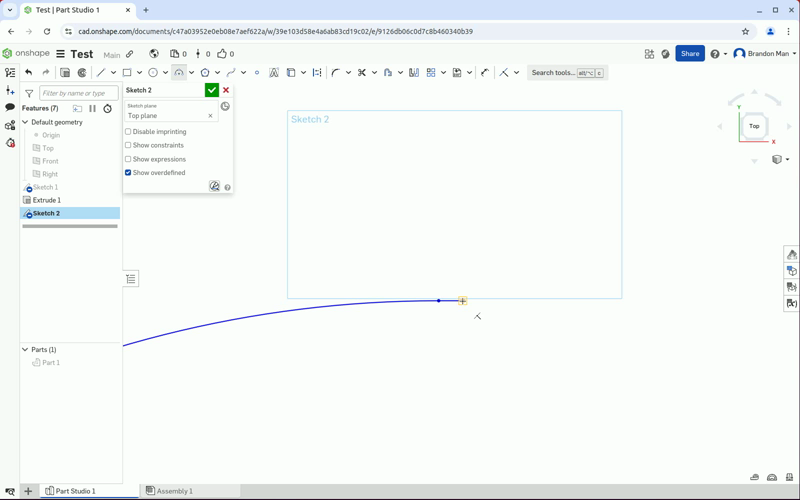
scroll(-6)
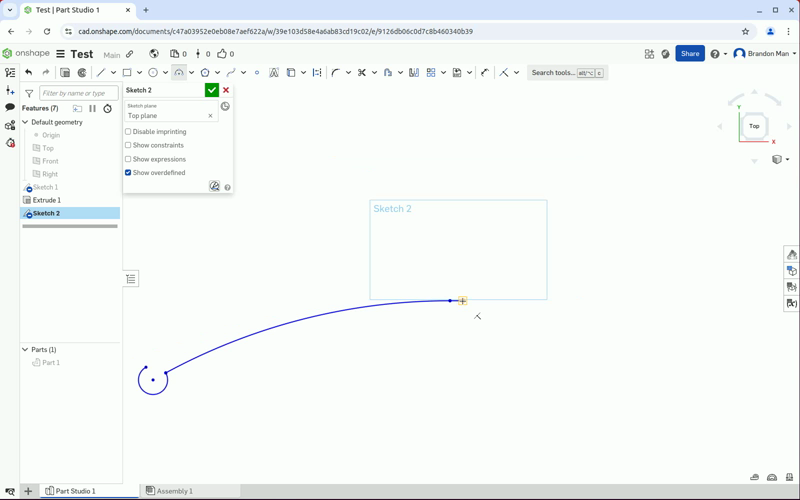
scroll(-6)
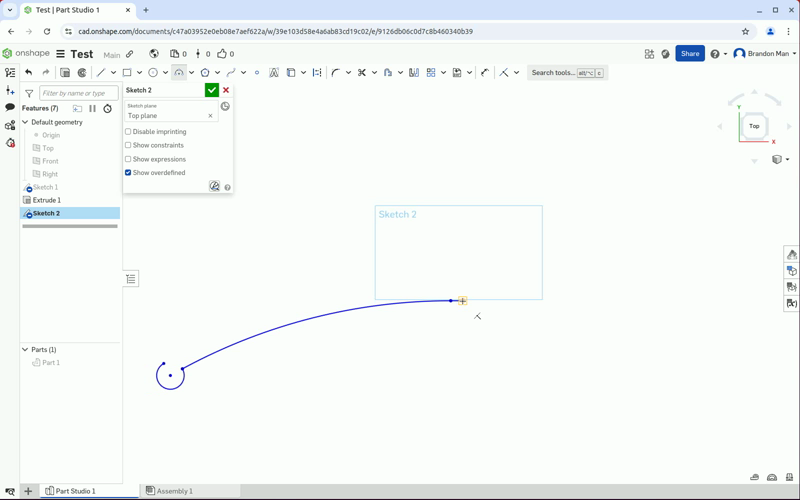
scroll(-6)
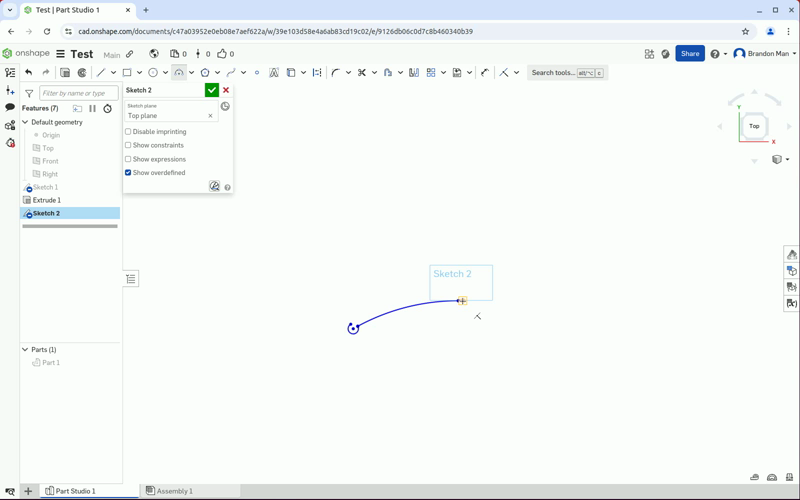
key_down(shift)
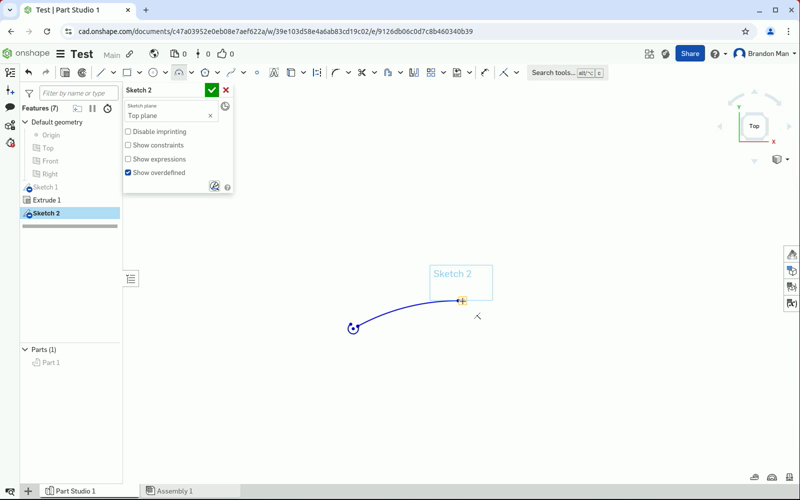
mouse_move(562, 326)
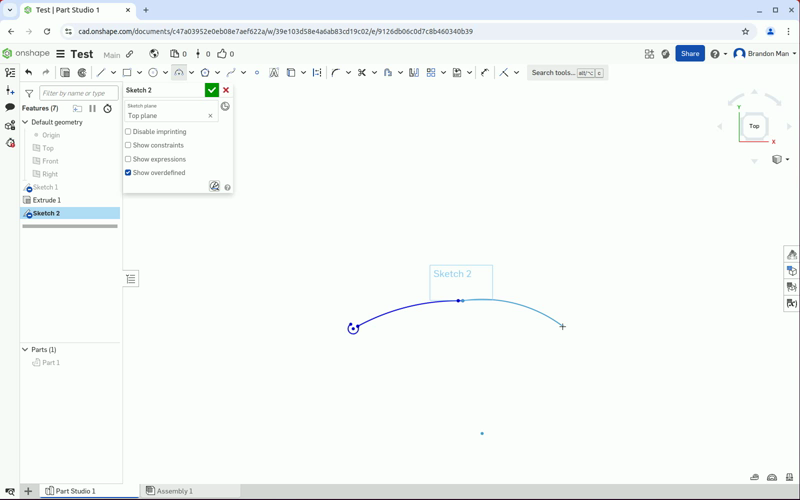
click(562, 326)
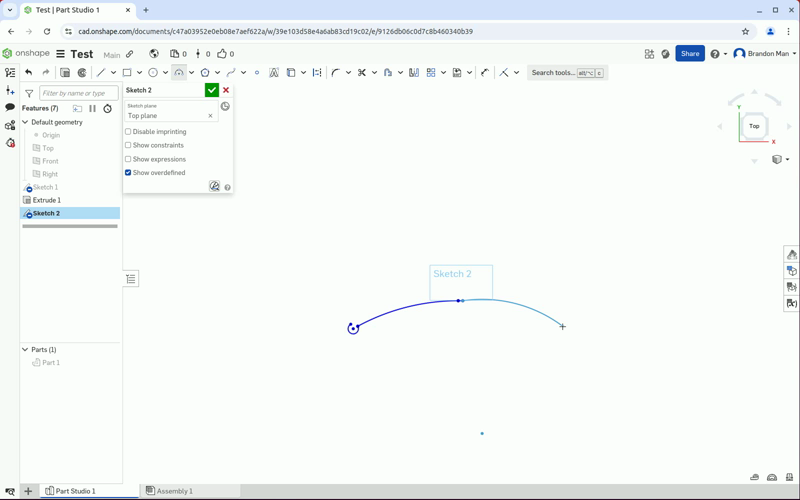
mouse_move(514, 307)
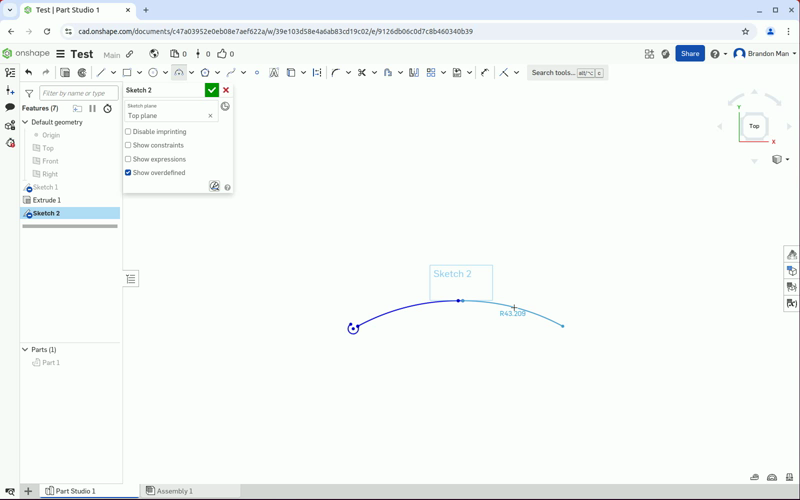
click(514, 307)
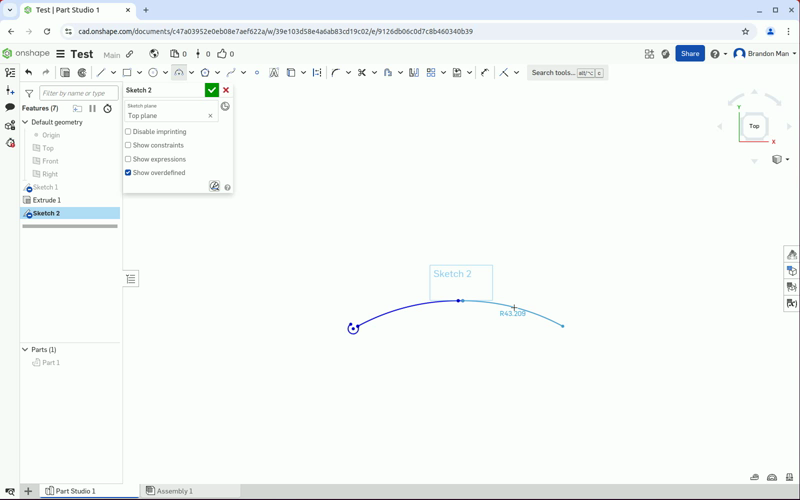
key_up(shift)
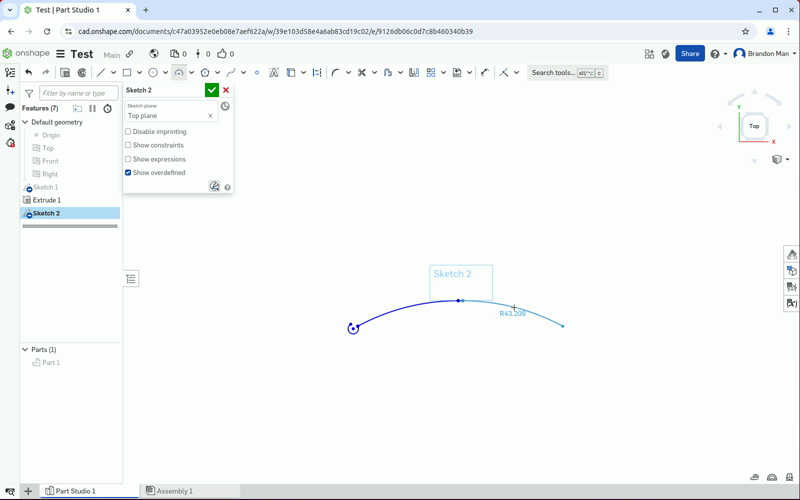
mouse_move(562, 326)
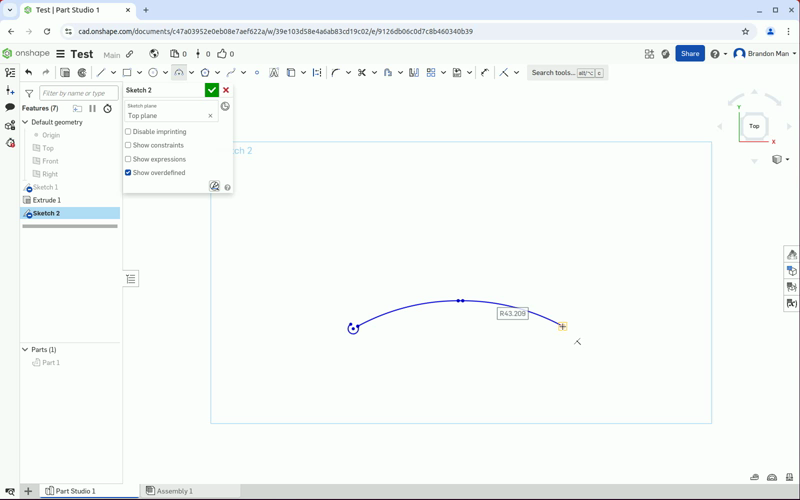
click(562, 326)
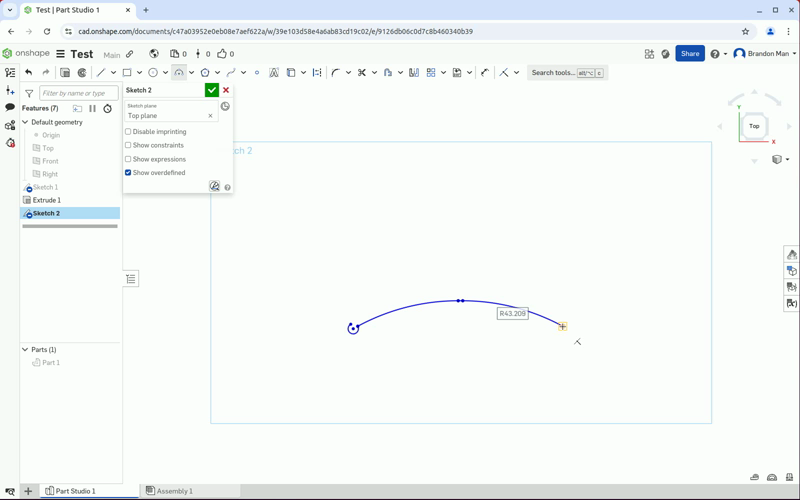
key_down(shift)
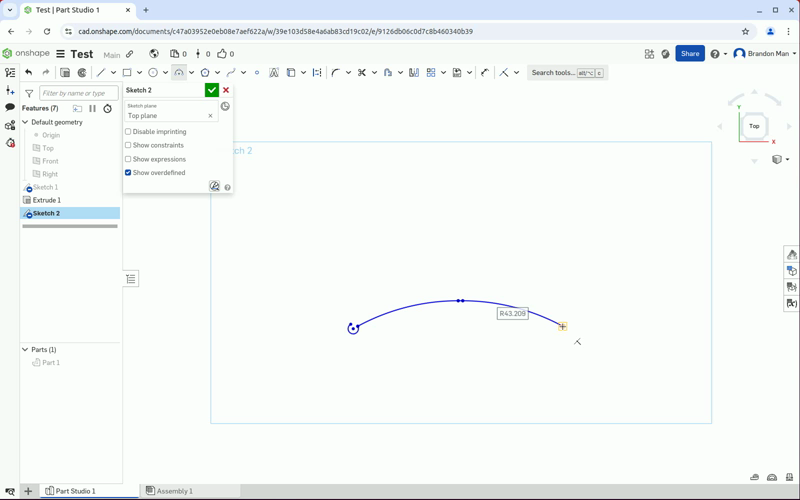
mouse_move(570, 324)
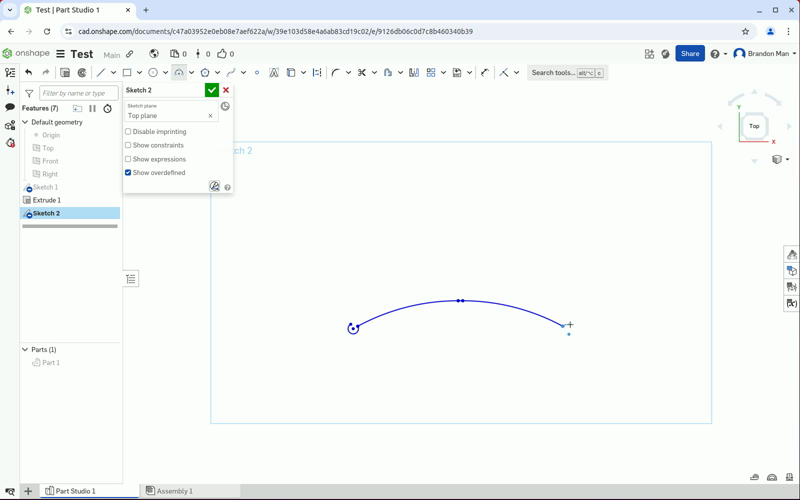
click(570, 324)
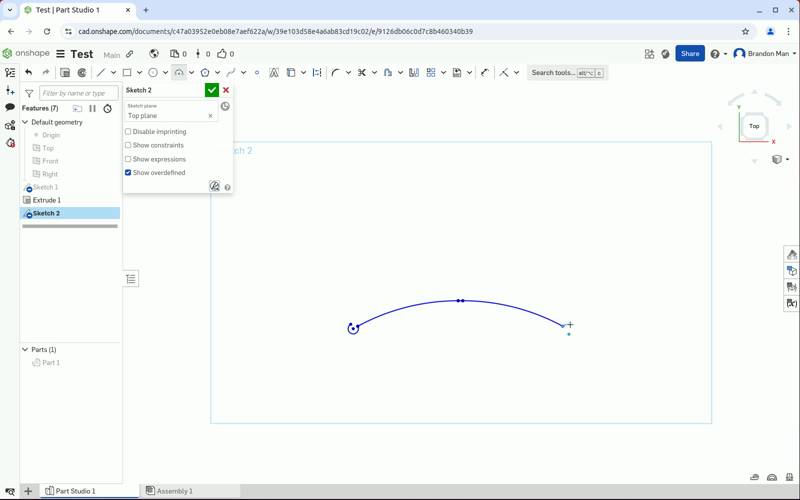
mouse_move(569, 333)
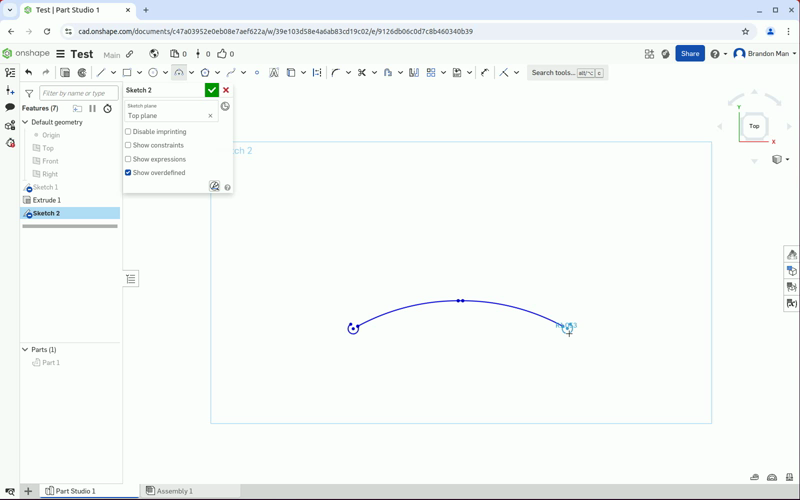
click(569, 333)
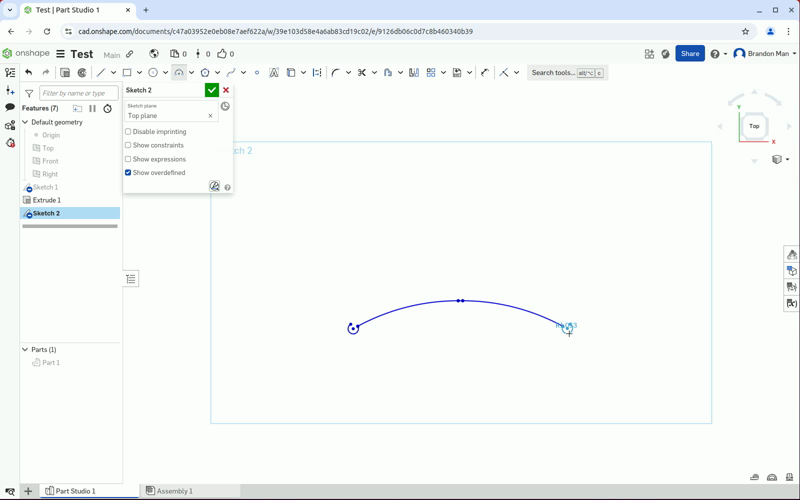
key_up(shift)
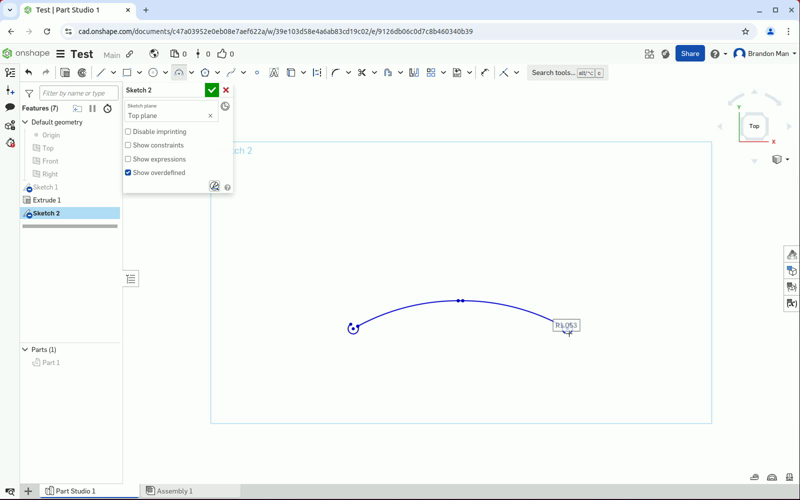
mouse_move(570, 324)
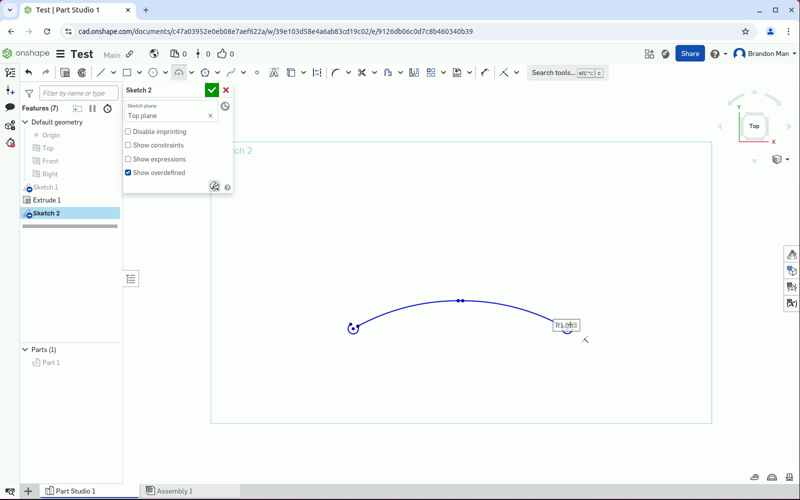
click(570, 324)
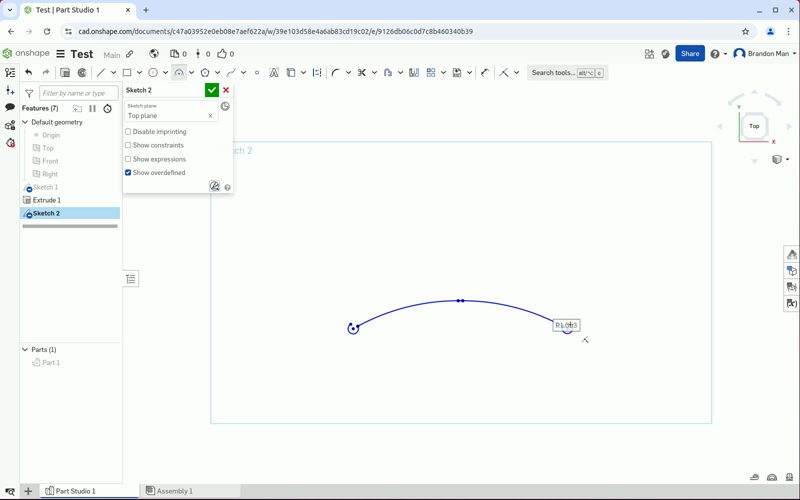
key_down(shift)
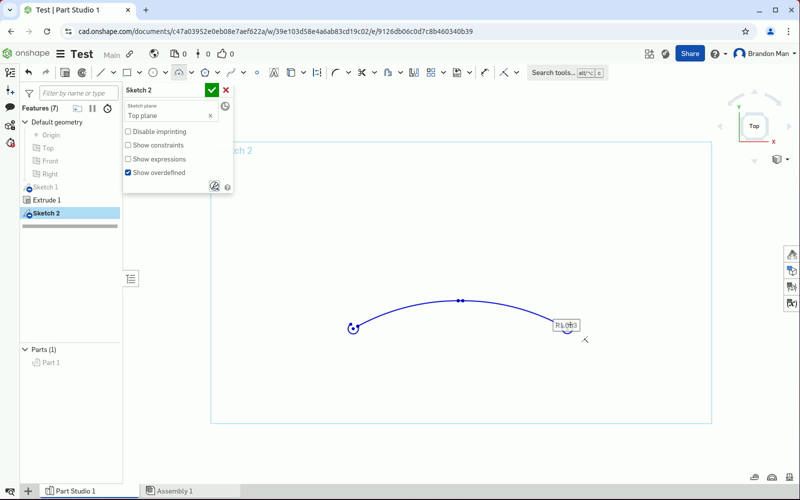
mouse_move(462, 293)
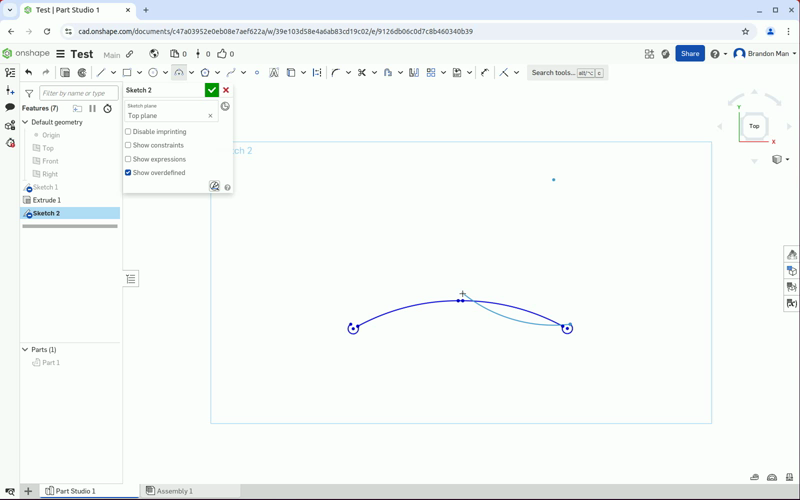
click(462, 293)
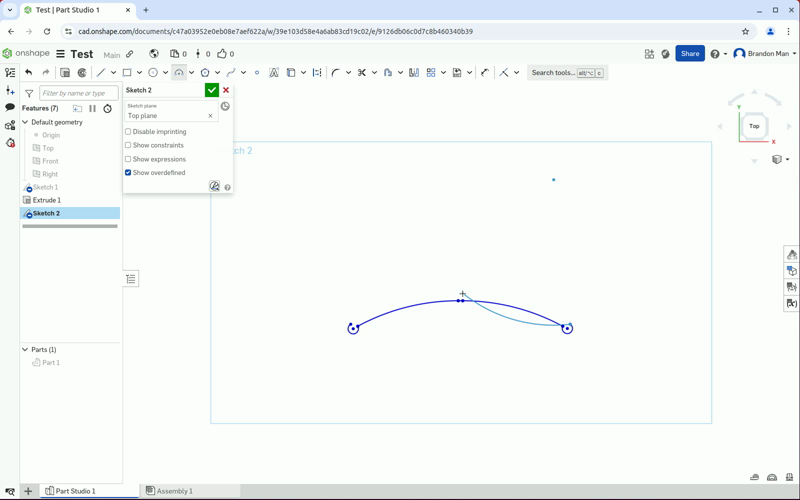
mouse_move(518, 301)
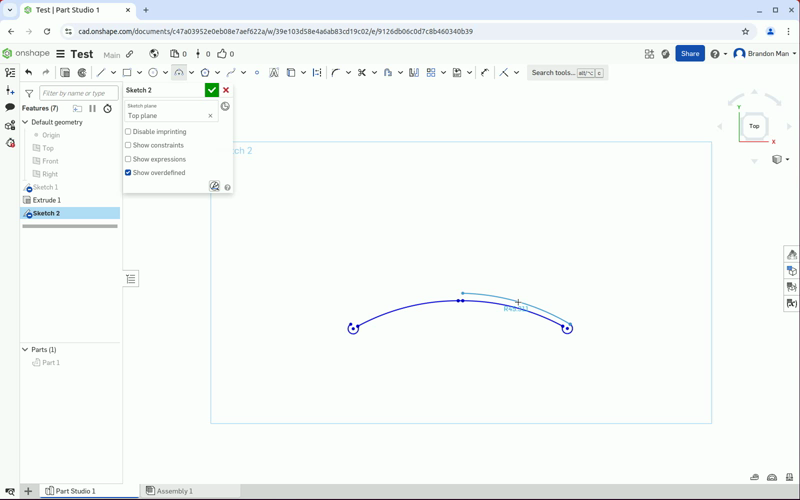
click(518, 301)
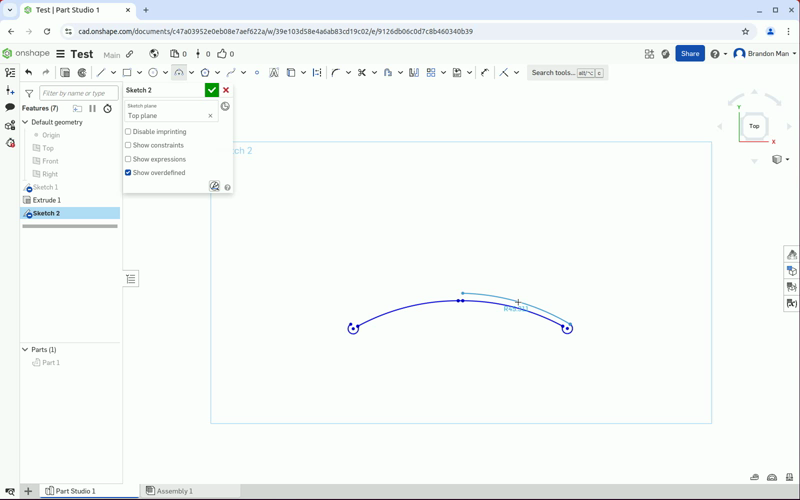
key_up(shift)
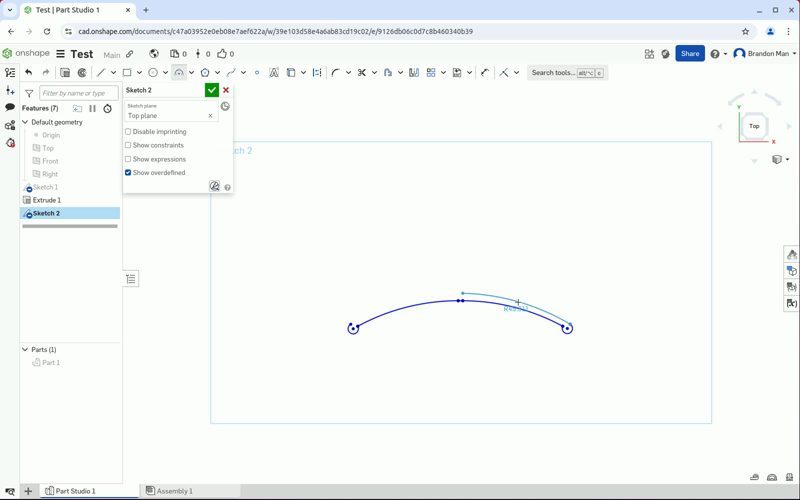
key(esc)
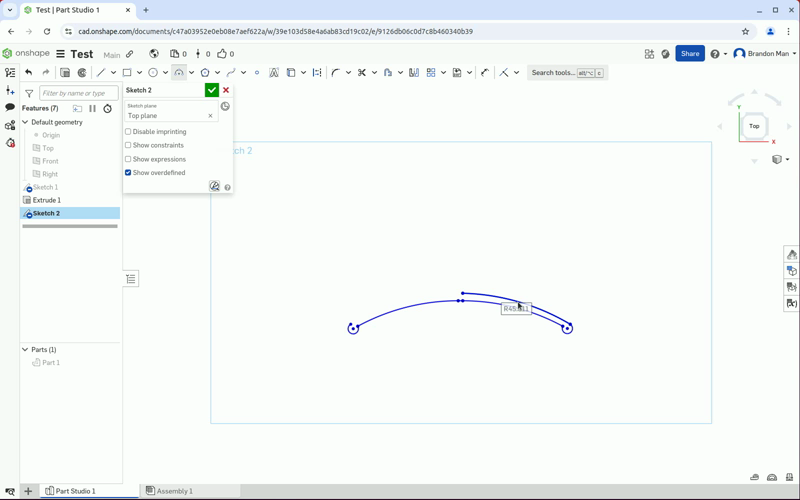
key(l)
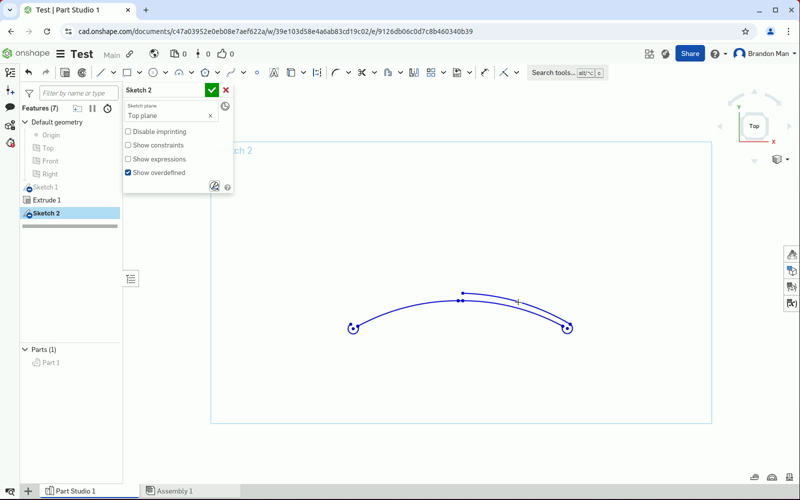
mouse_move(462, 293)
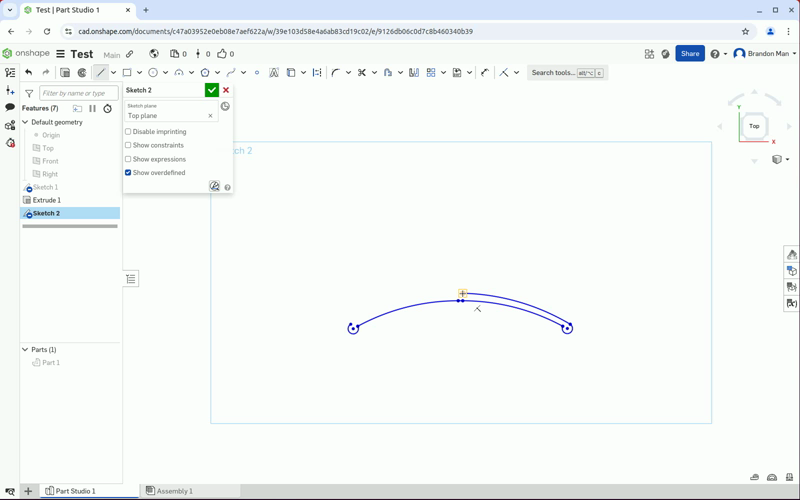
click(462, 293)
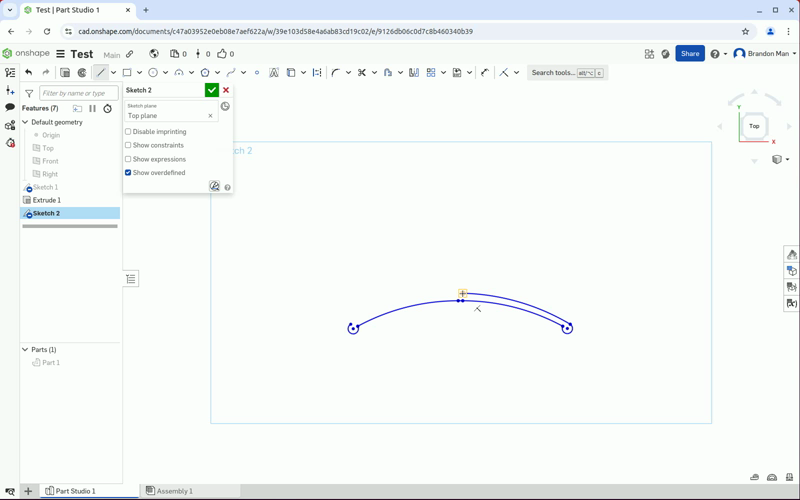
key_down(shift)
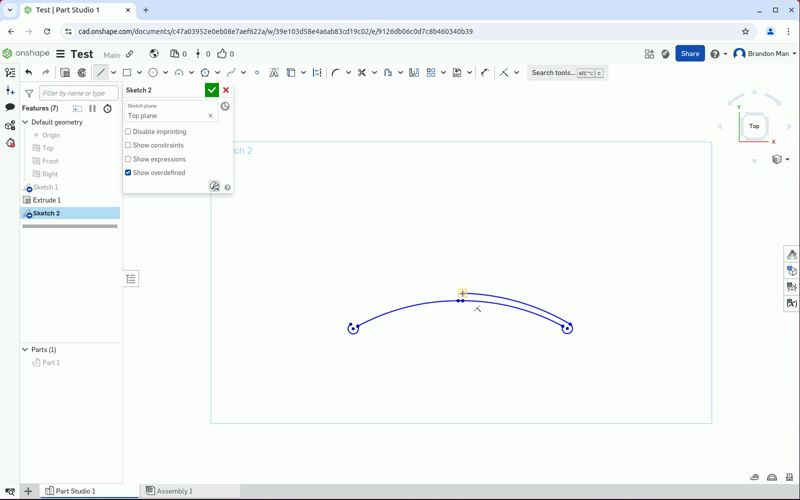
mouse_move(492, 293)
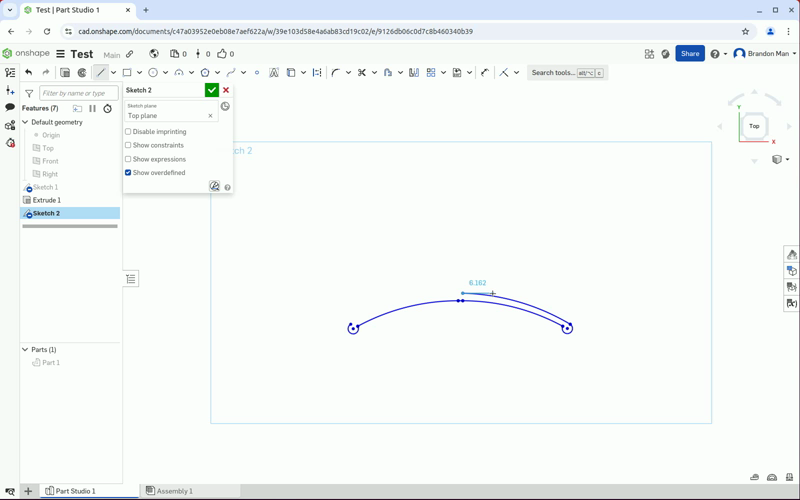
mouse_move(462, 298)
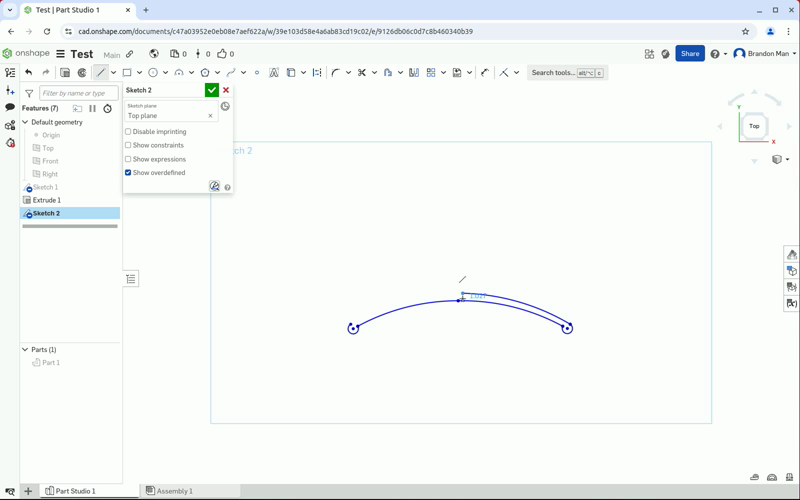
scroll(6)
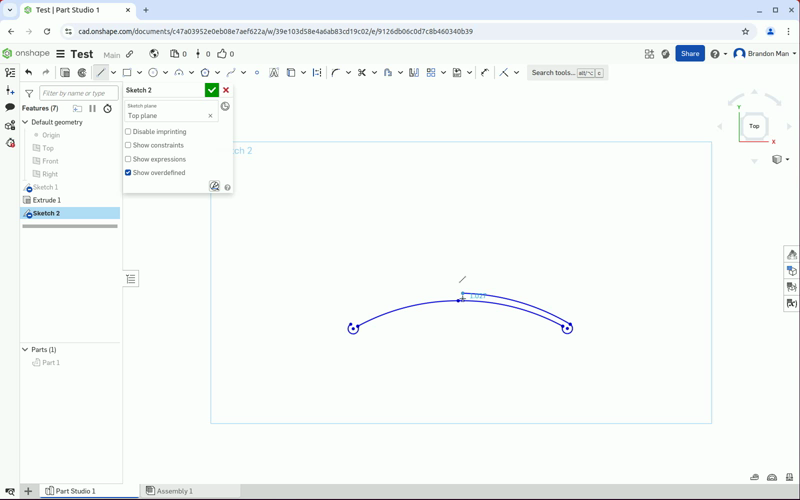
scroll(6)
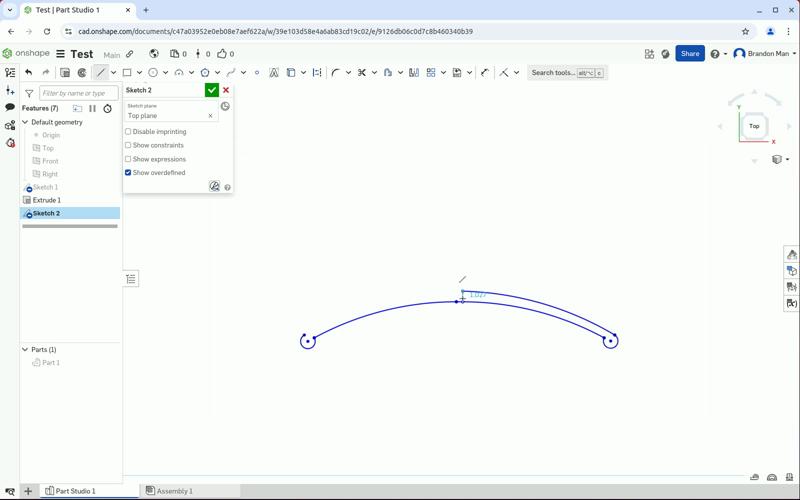
scroll(6)
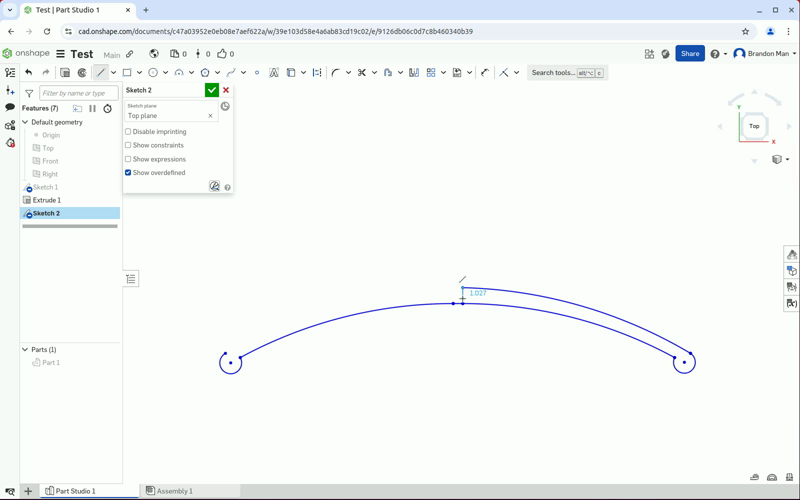
scroll(6)
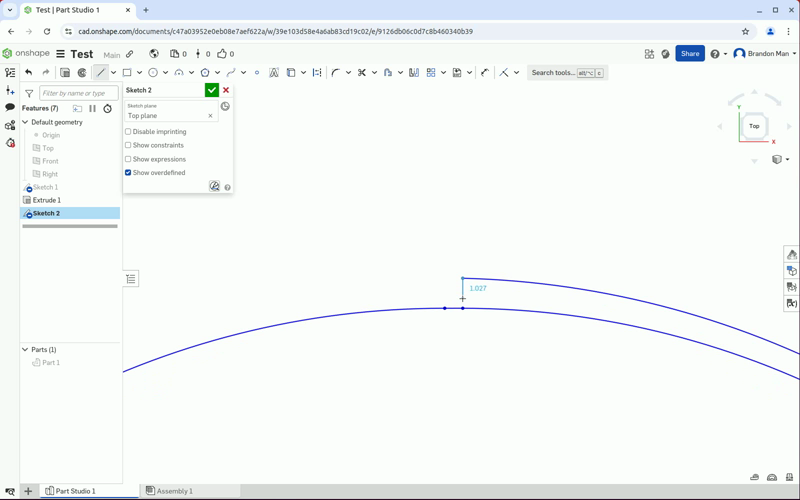
scroll(6)
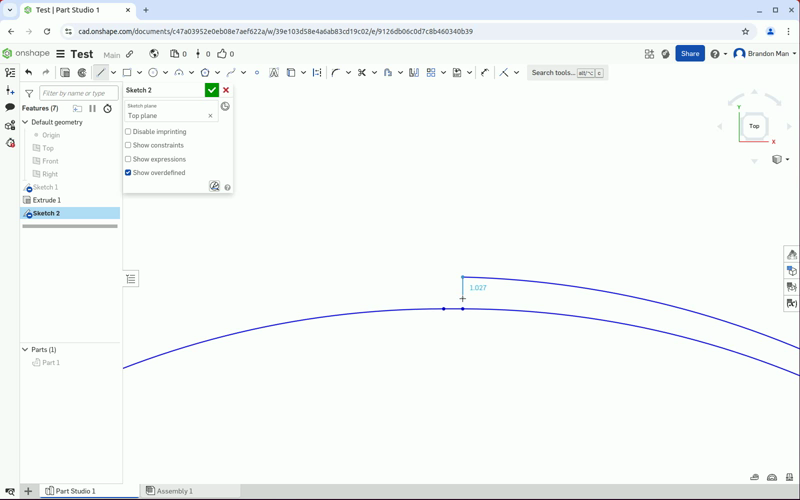
scroll(6)
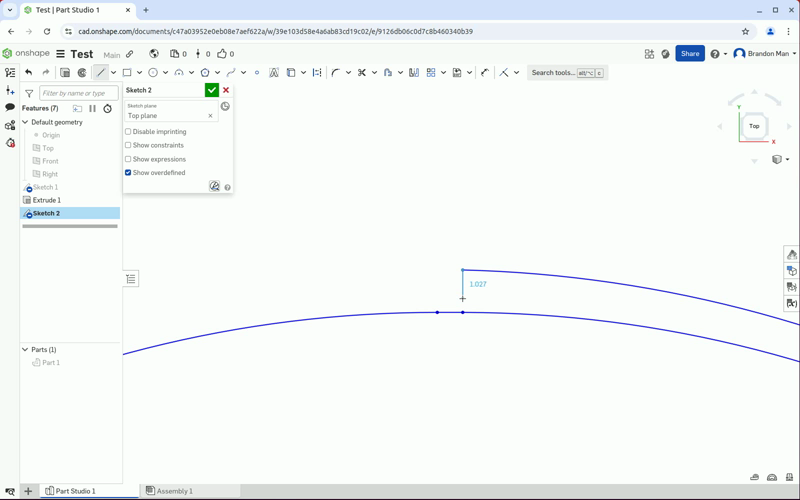
scroll(6)
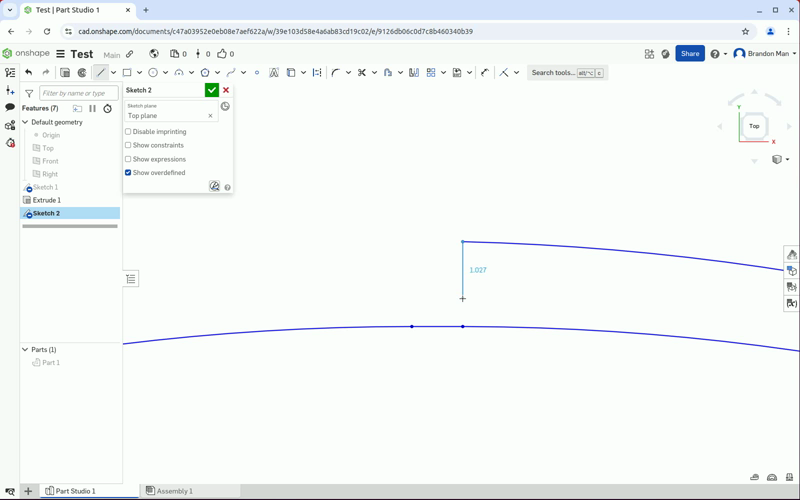
click(462, 298)
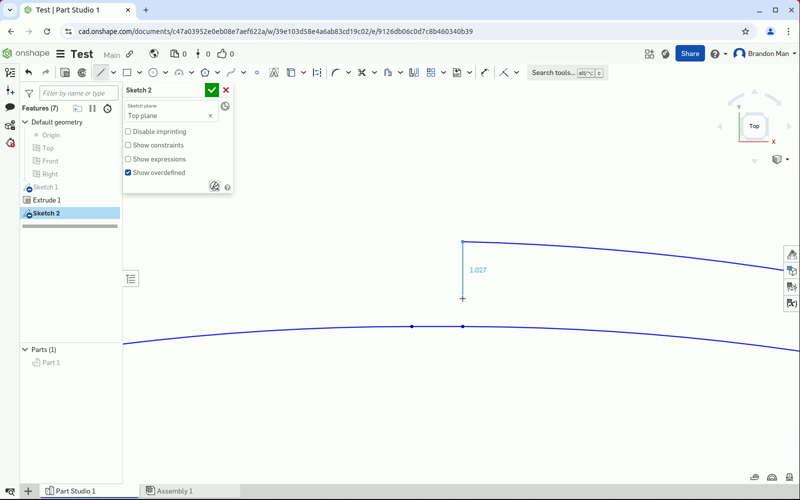
scroll(-6)
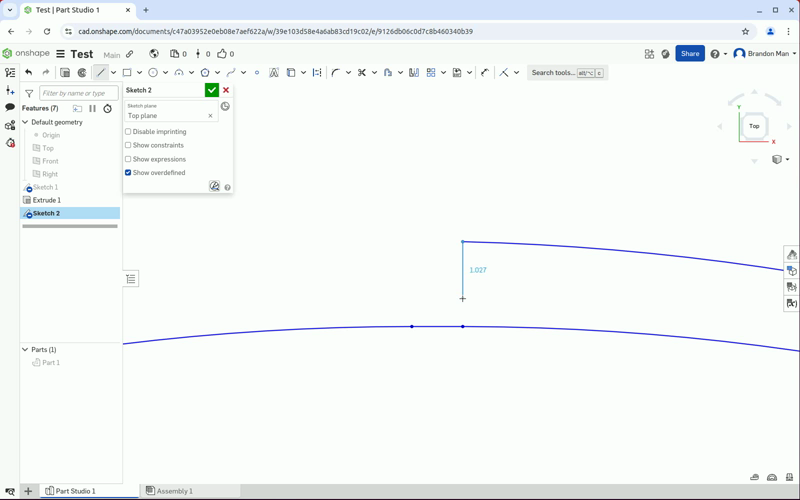
scroll(-6)
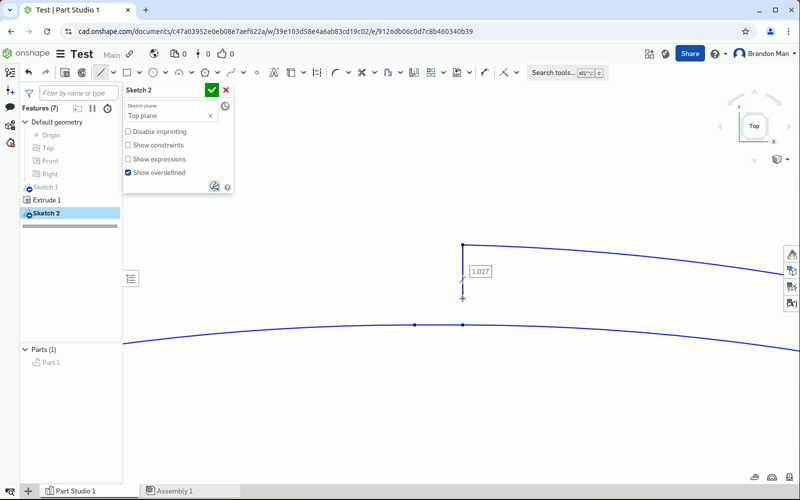
scroll(-6)
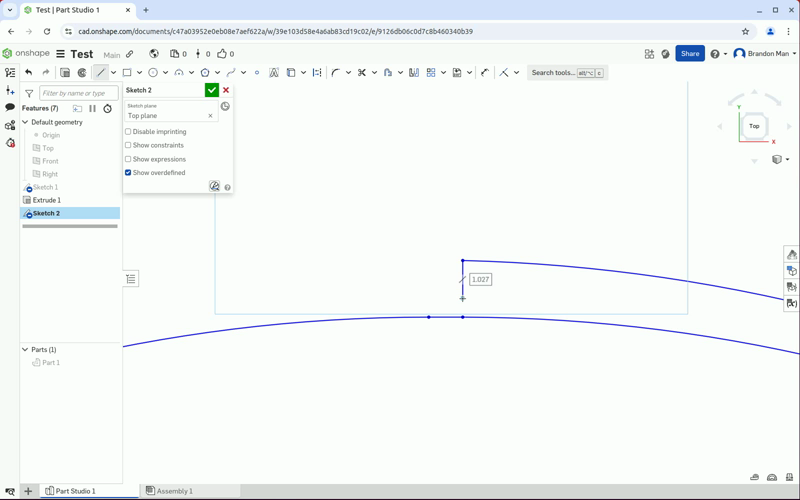
scroll(-6)
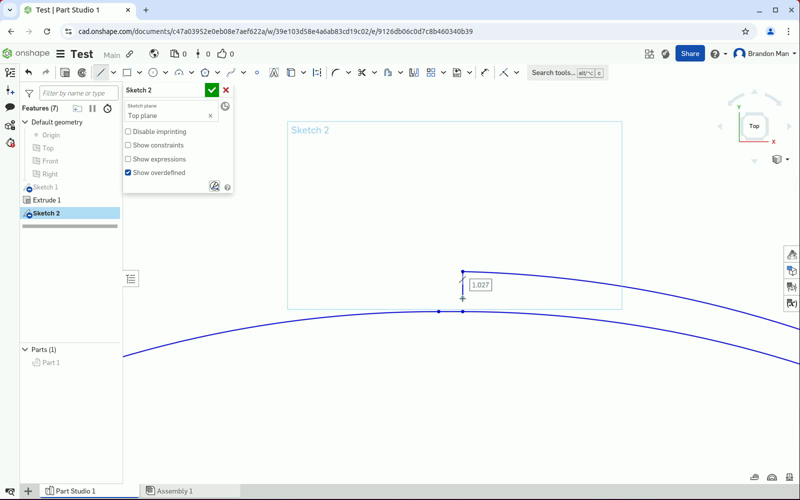
scroll(-6)
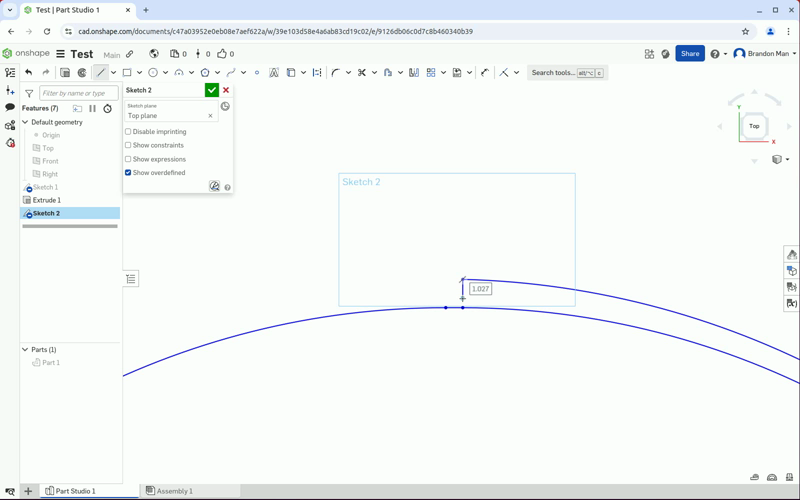
scroll(-6)
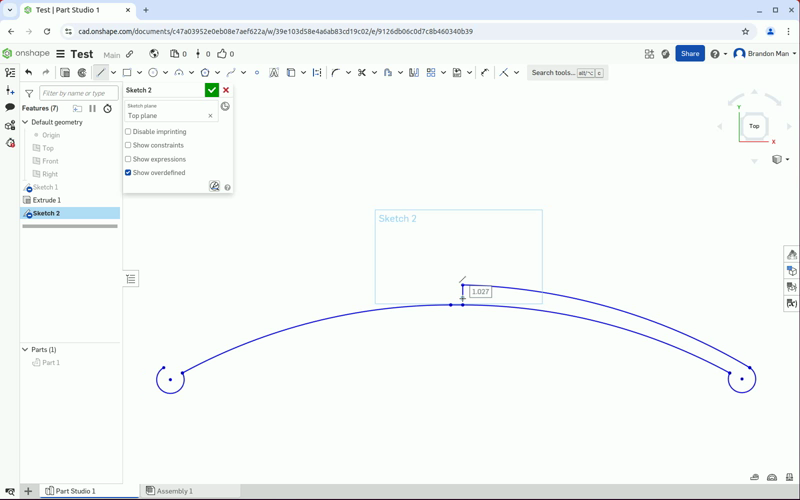
scroll(-6)
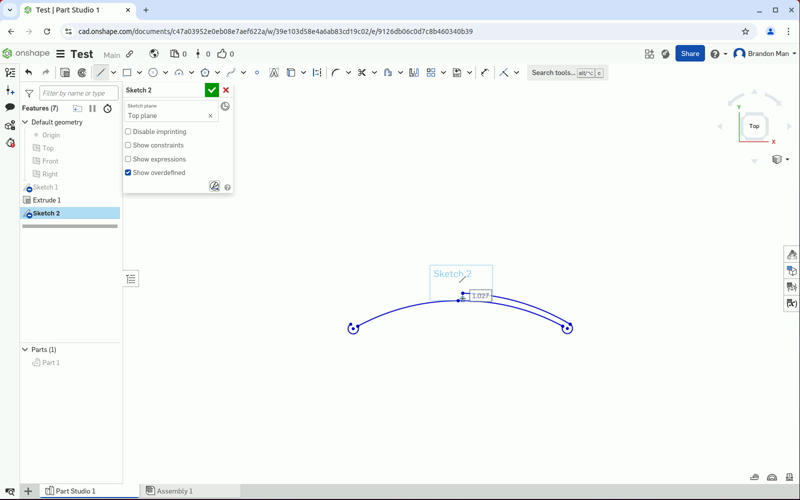
key_up(shift)
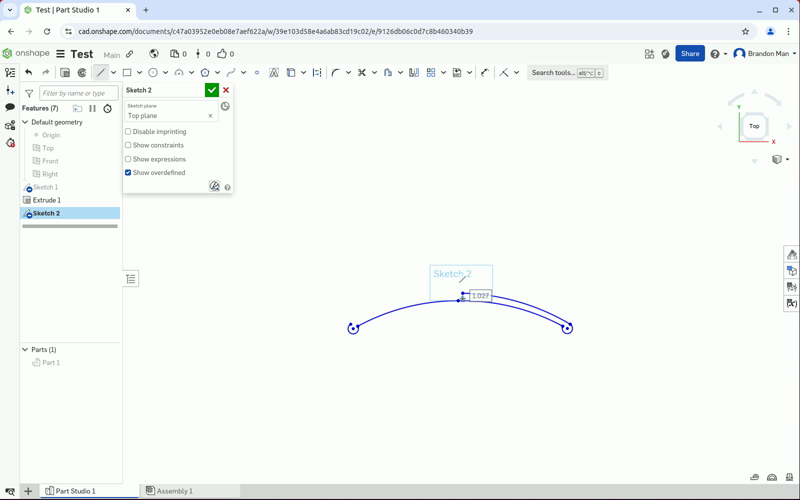
key_down(shift)
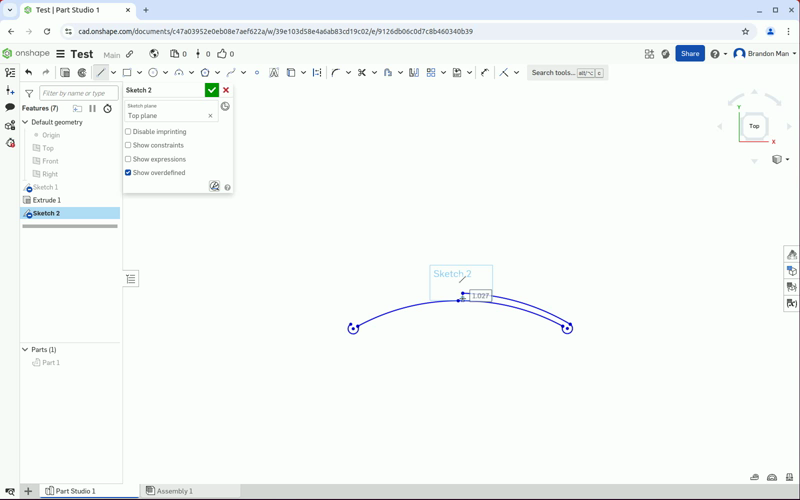
mouse_move(492, 298)
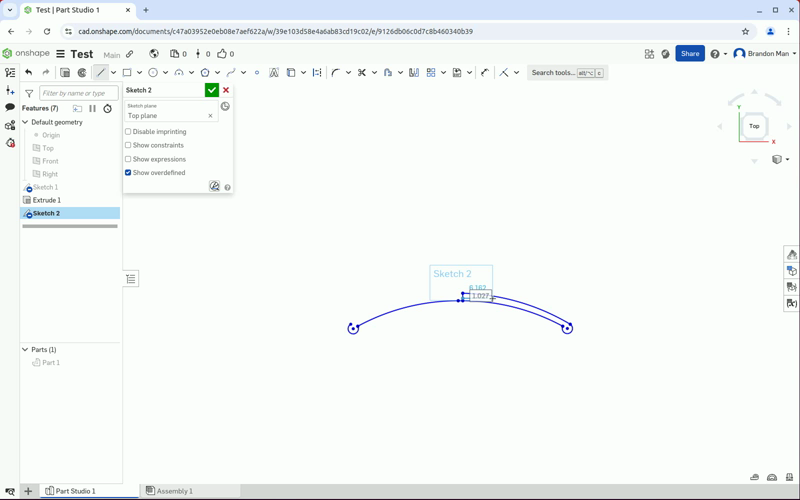
mouse_move(460, 298)
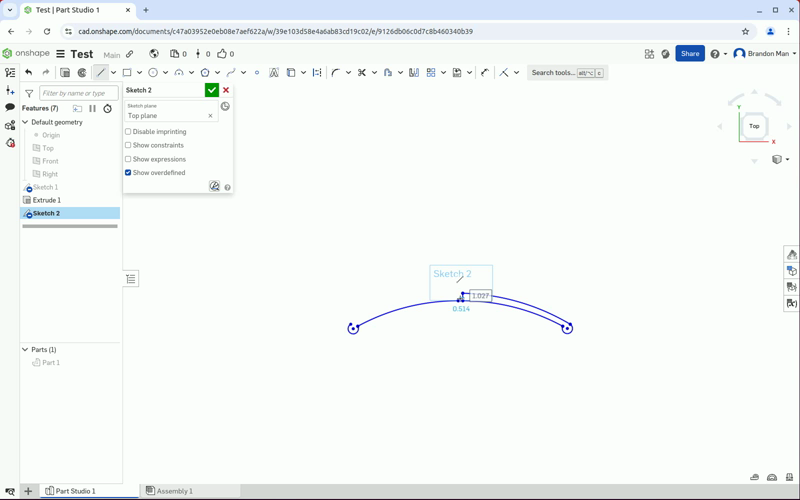
scroll(6)
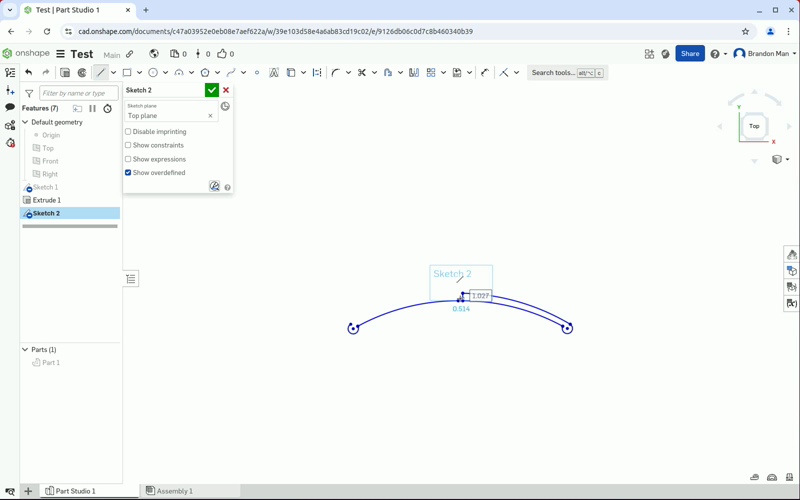
scroll(6)
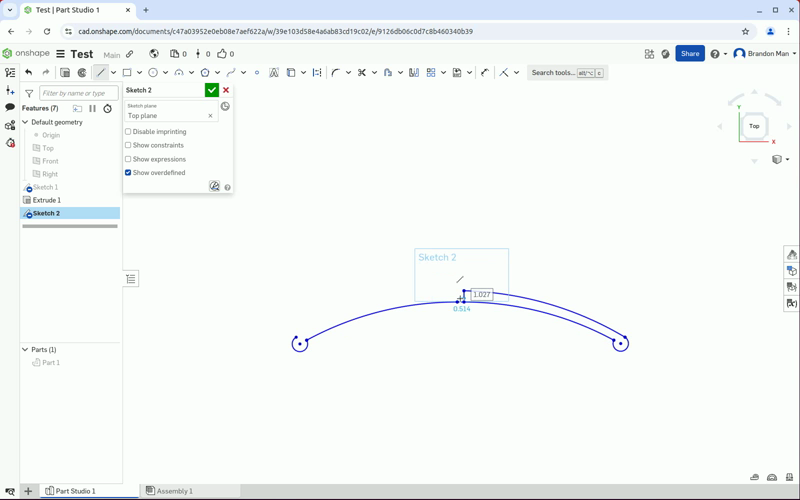
scroll(6)
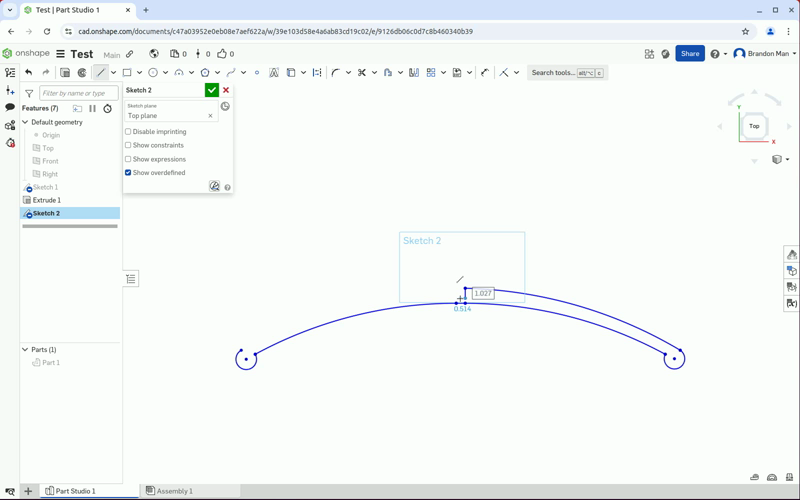
scroll(6)
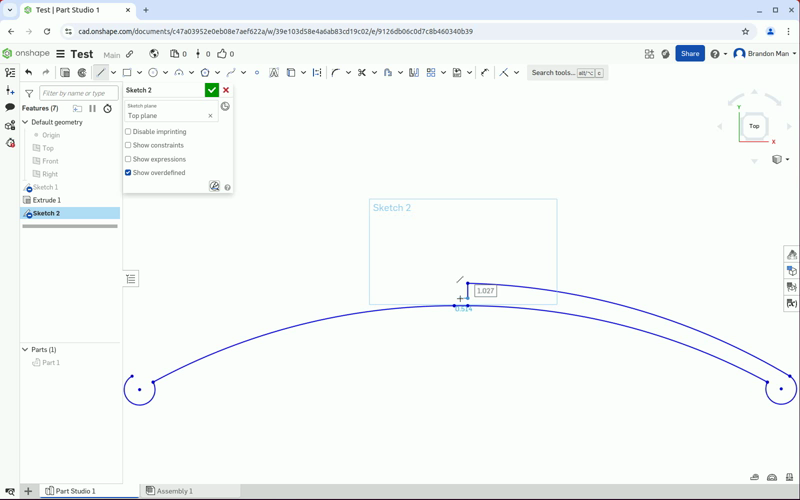
scroll(6)
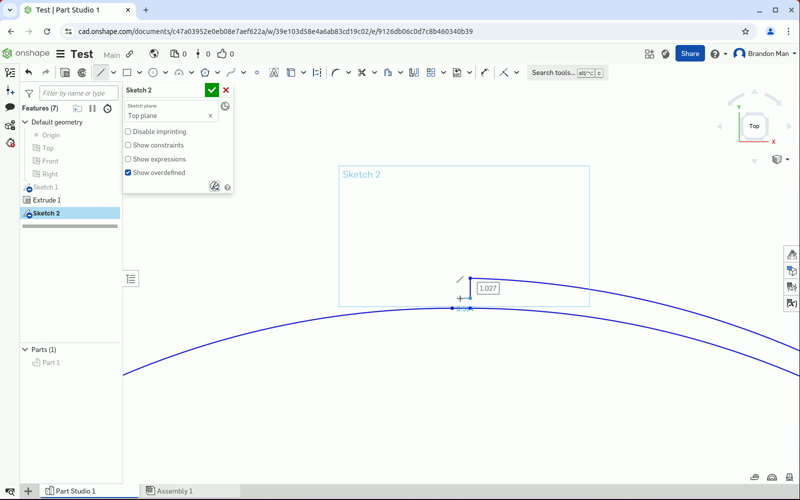
scroll(6)
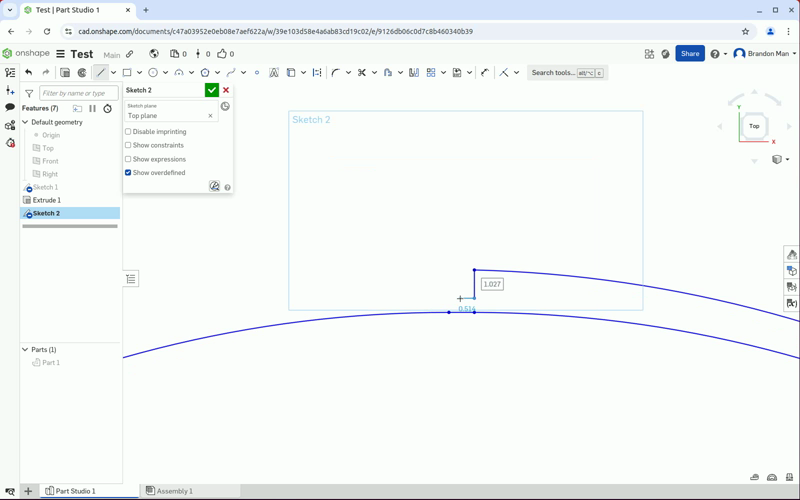
scroll(6)
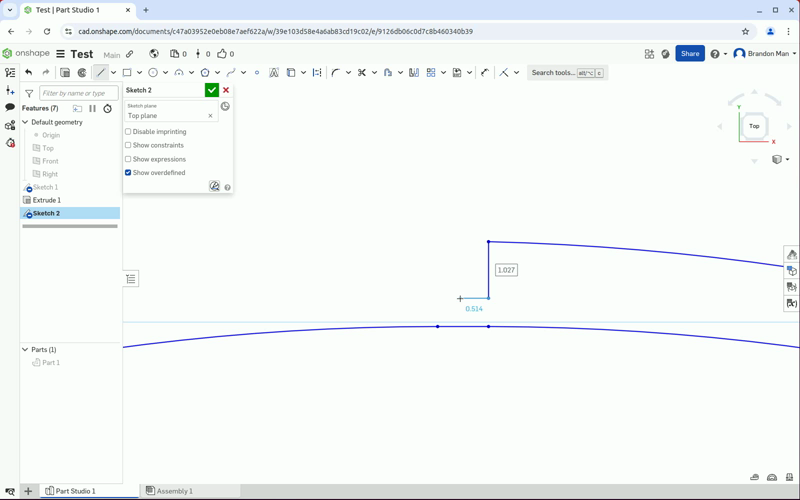
click(460, 298)
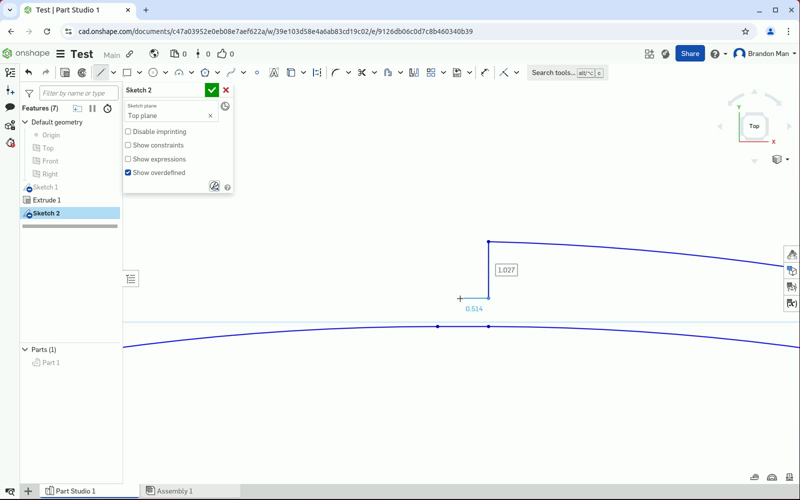
scroll(-6)
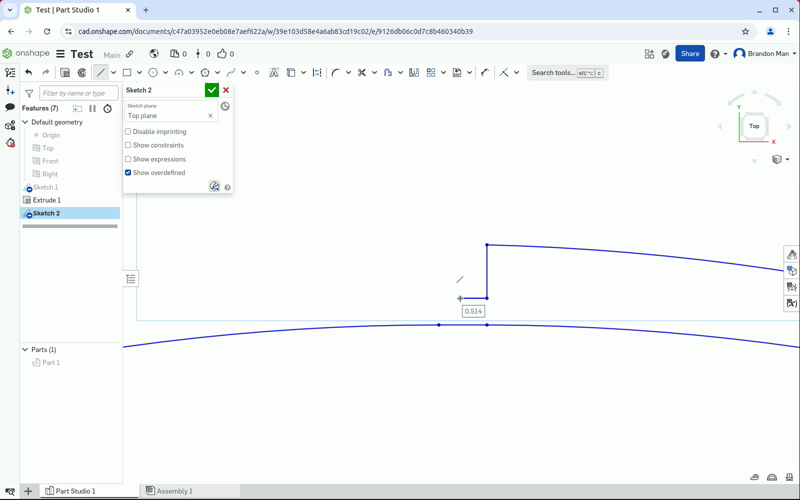
scroll(-6)
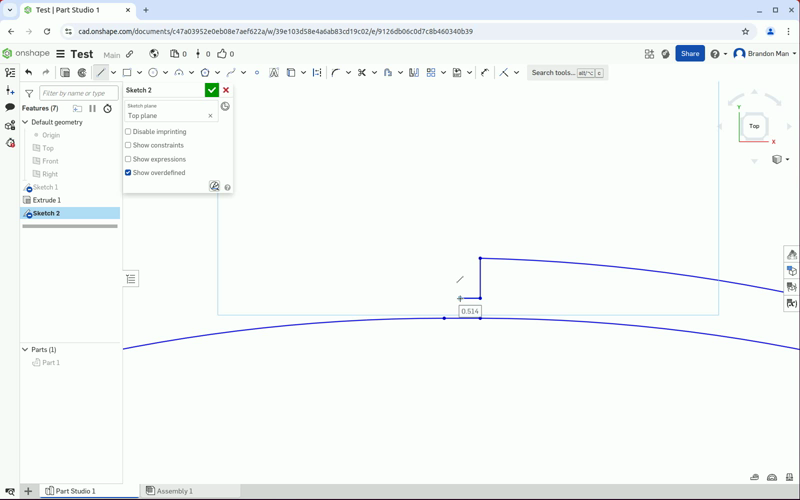
scroll(-6)
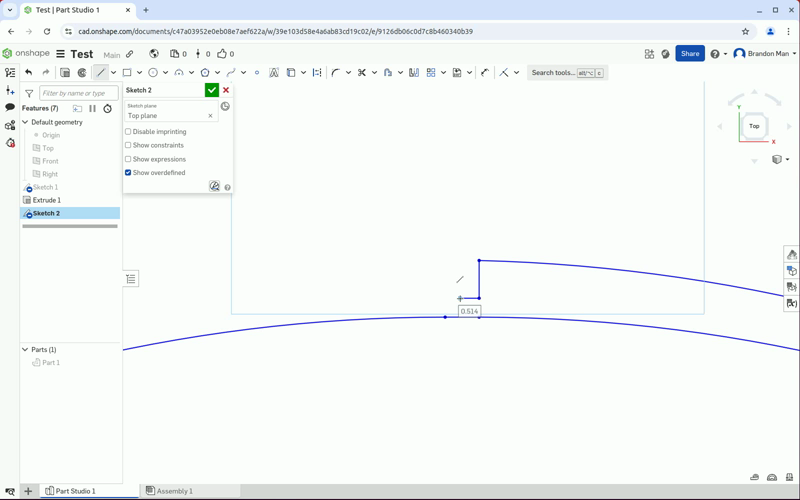
scroll(-6)
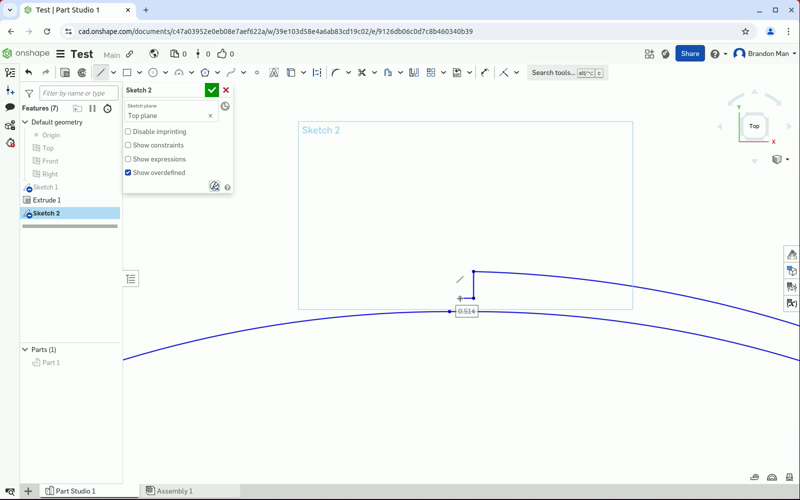
scroll(-6)
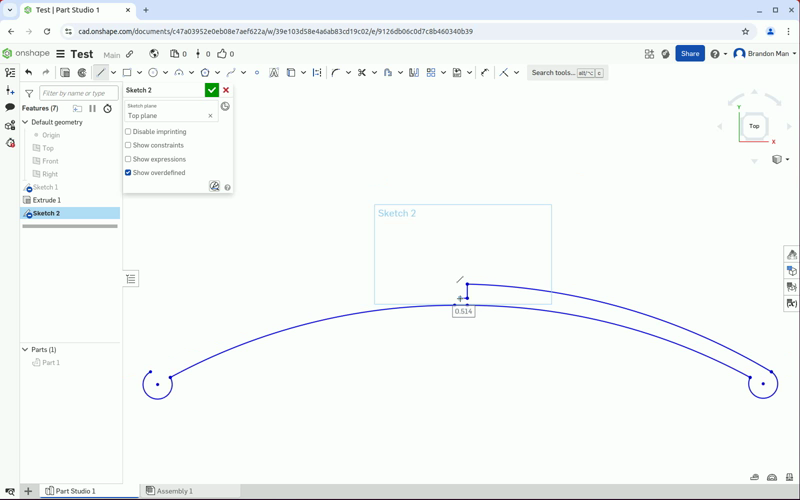
scroll(-6)
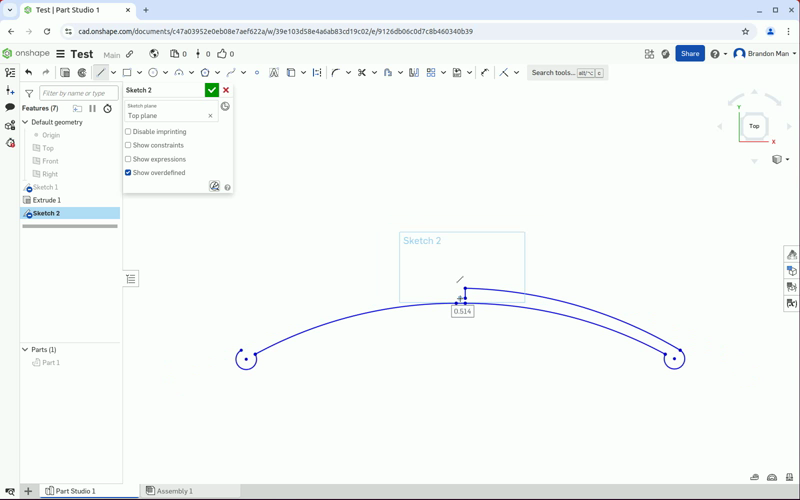
scroll(-6)
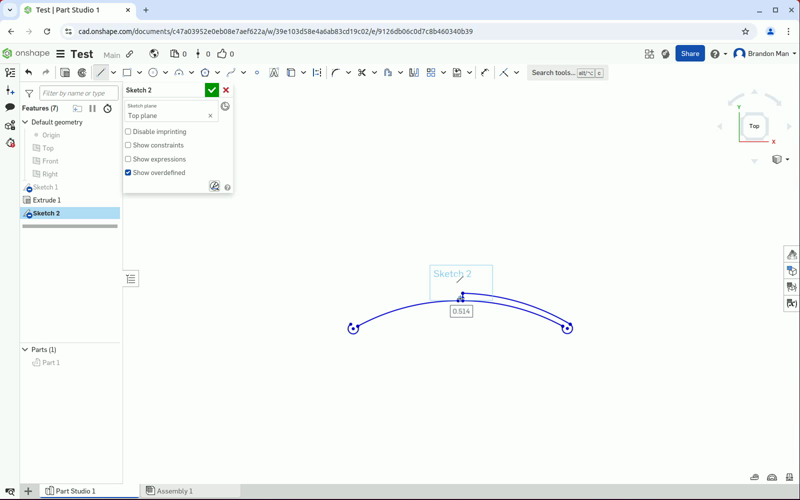
key_up(shift)
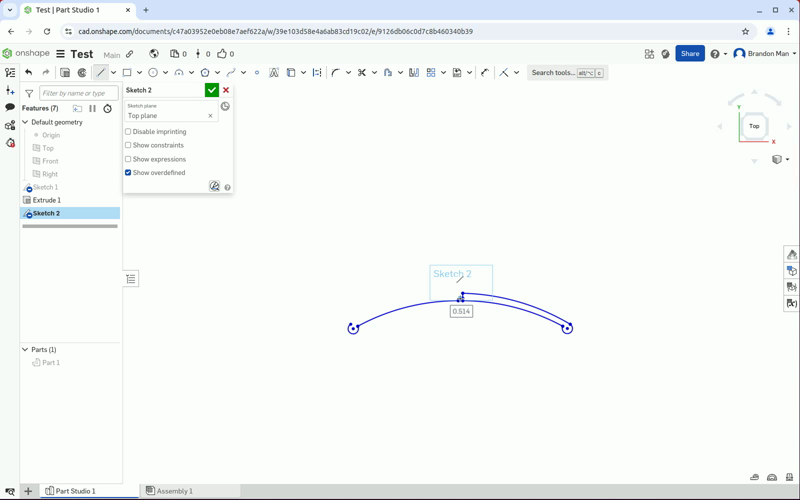
key_down(shift)
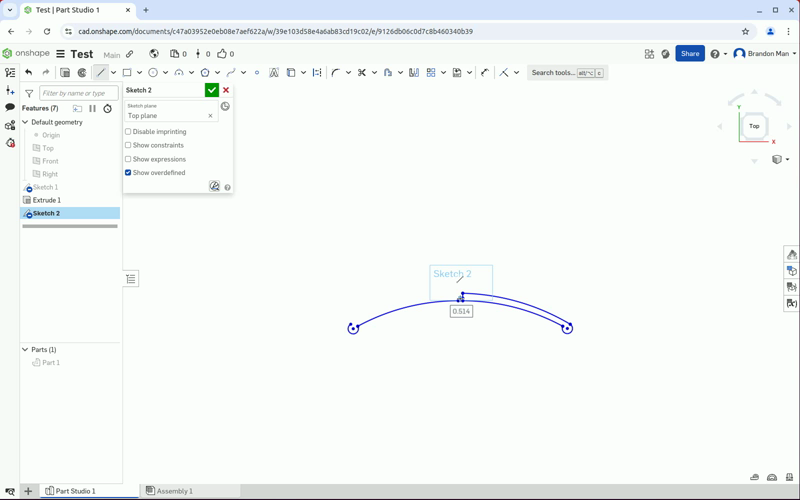
mouse_move(490, 298)
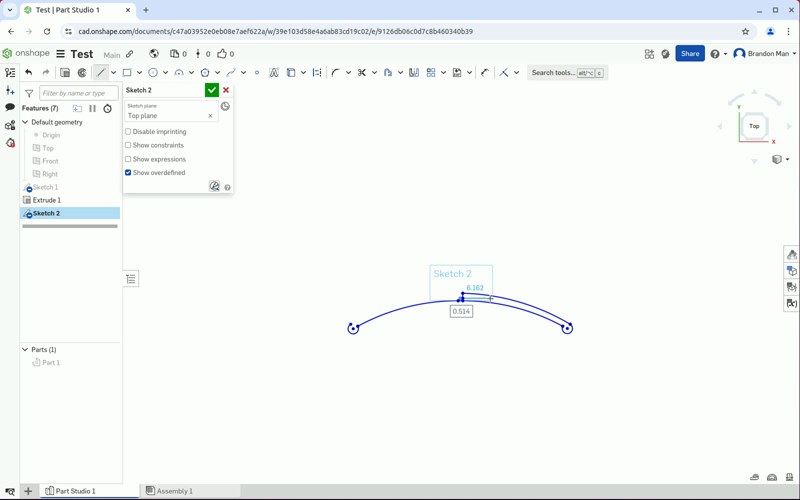
mouse_move(458, 298)
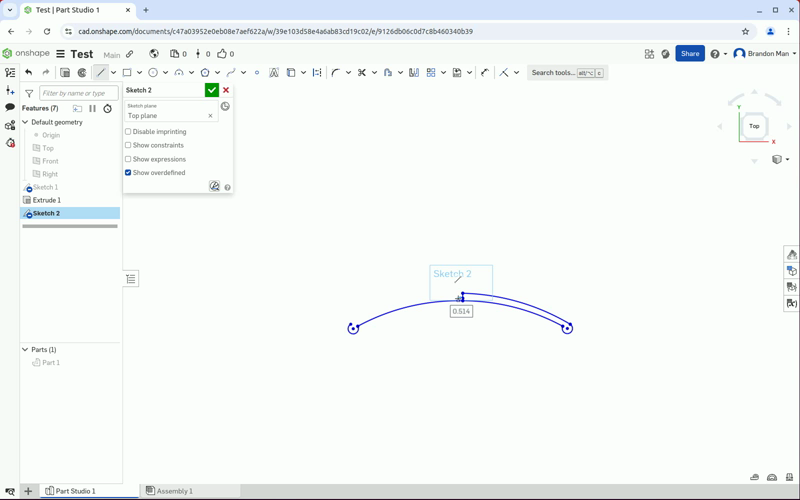
scroll(6)
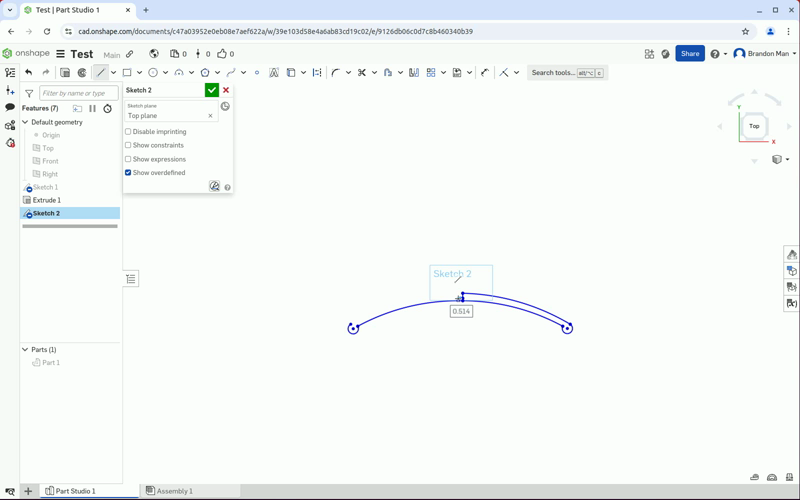
scroll(6)
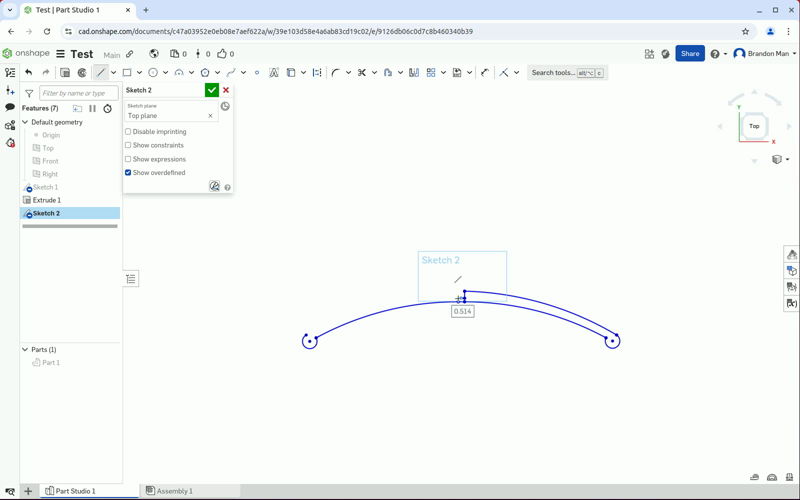
scroll(6)
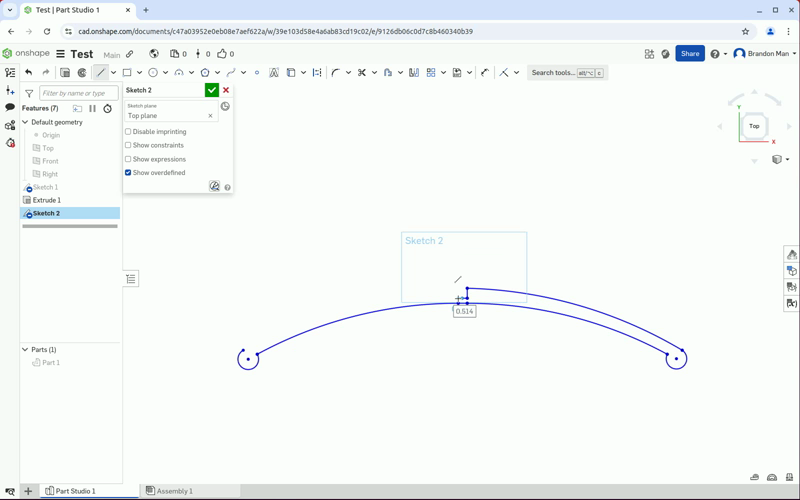
scroll(6)
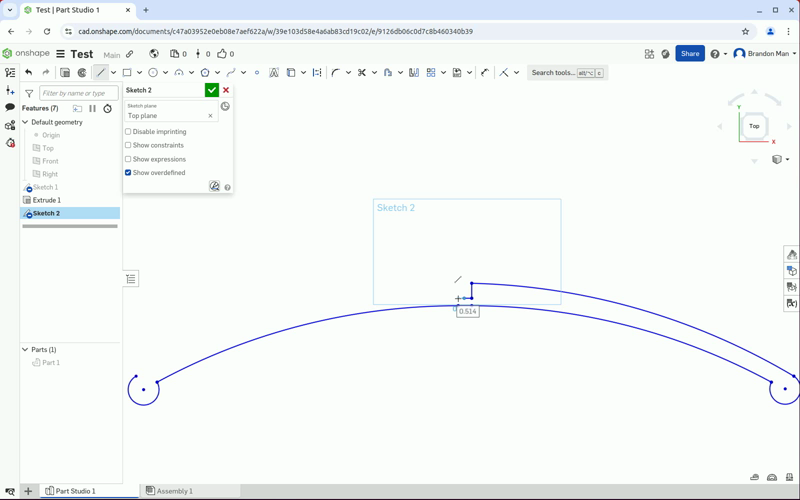
scroll(6)
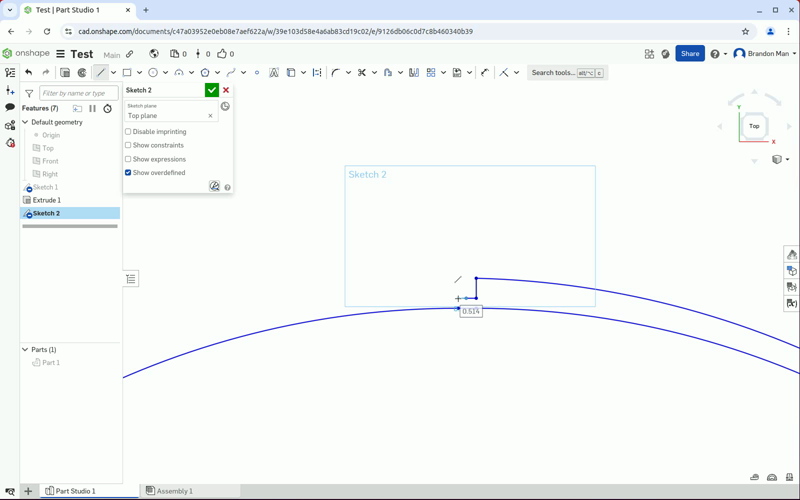
scroll(6)
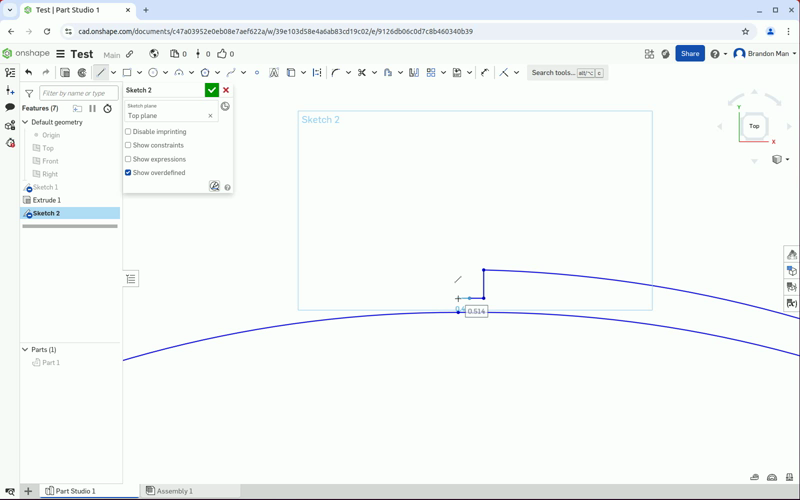
scroll(6)
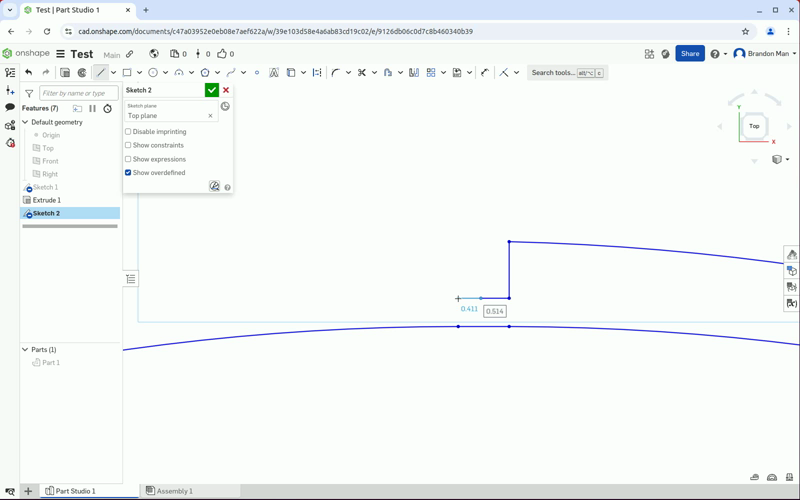
click(458, 298)
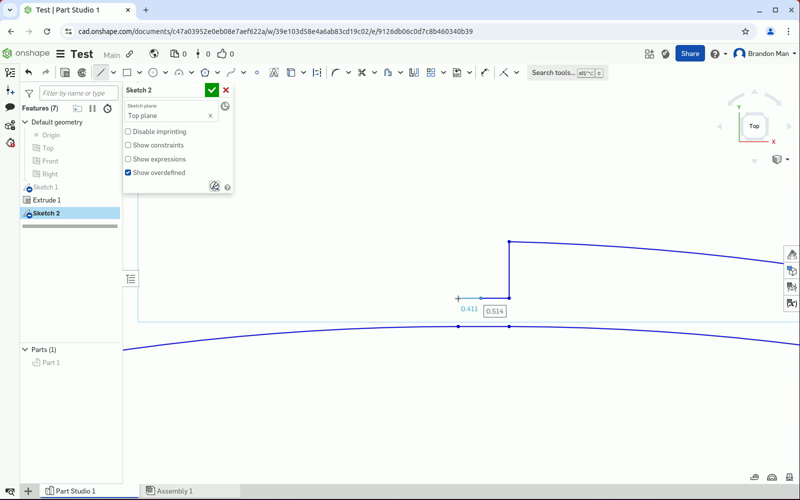
scroll(-6)
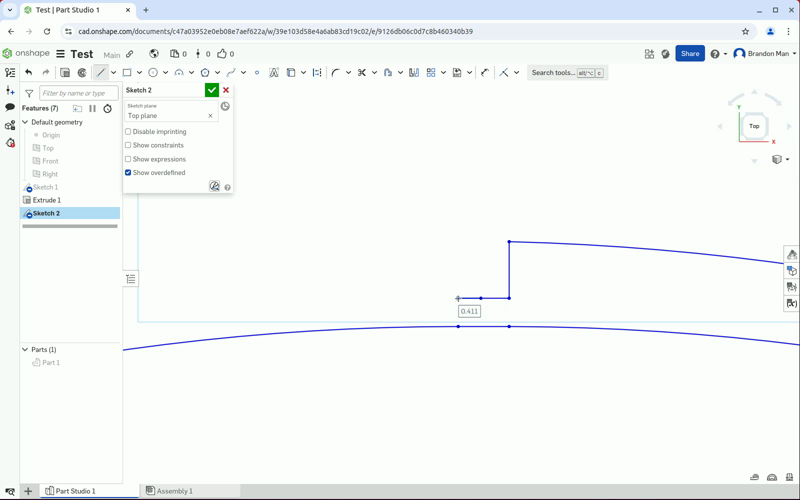
scroll(-6)
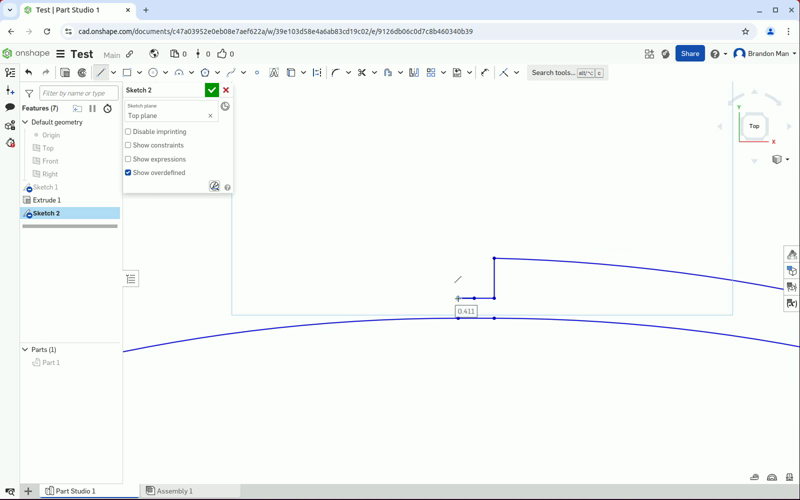
scroll(-6)
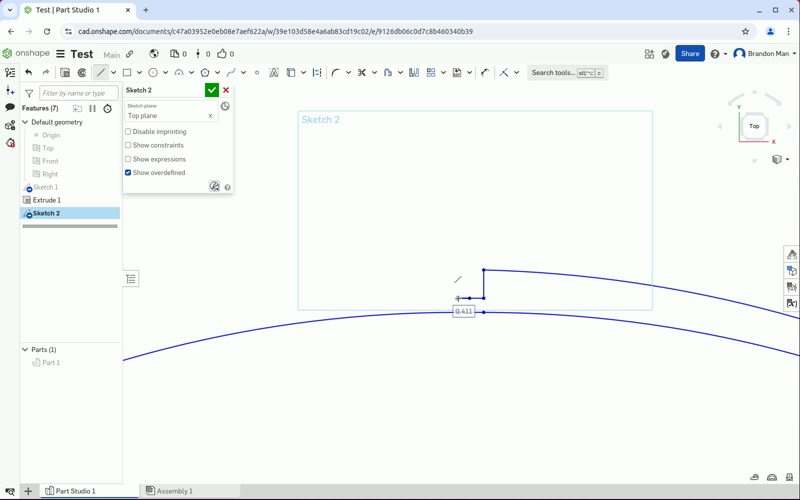
scroll(-6)
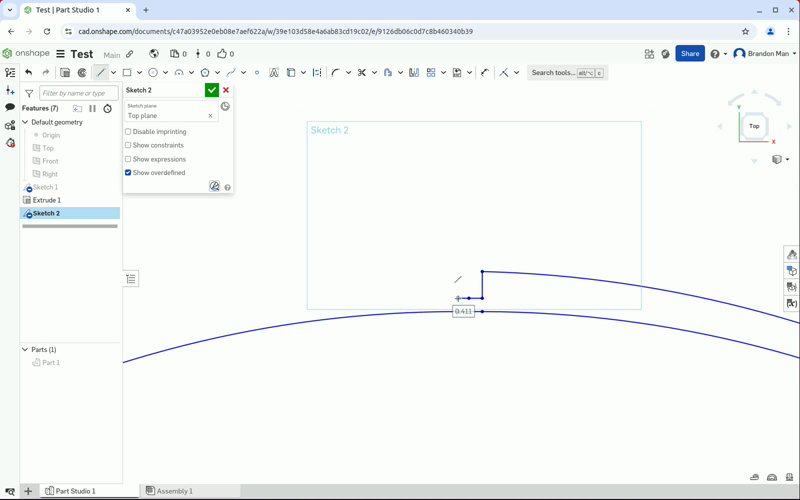
scroll(-6)
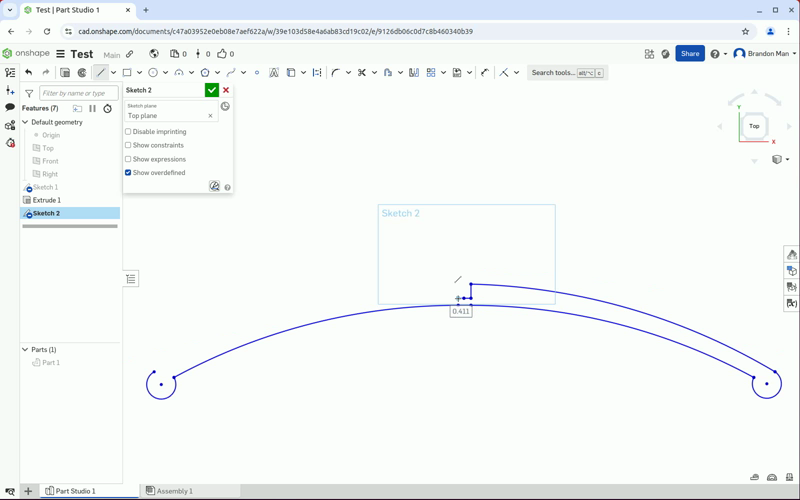
scroll(-6)
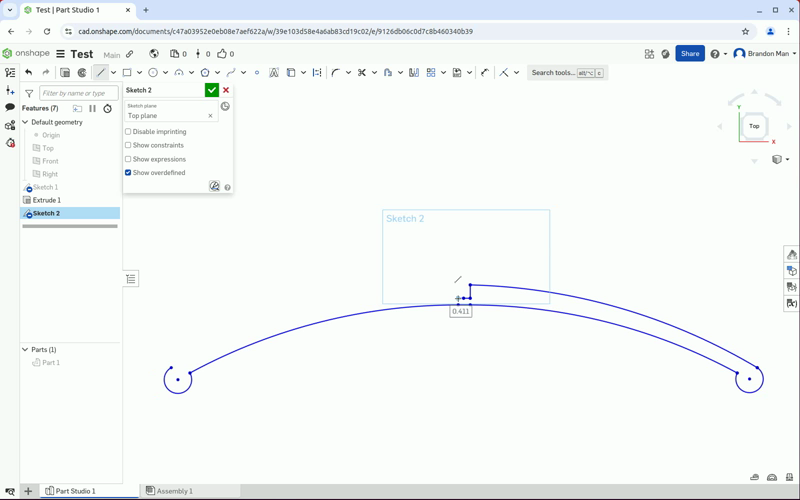
scroll(-6)
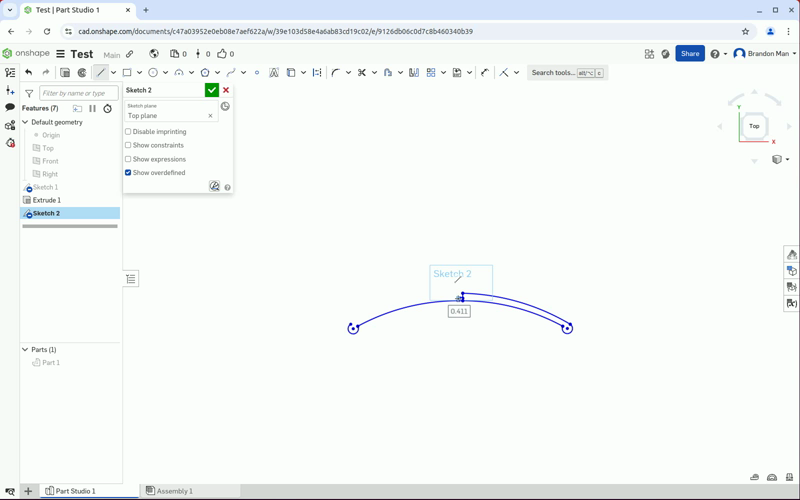
key_up(shift)
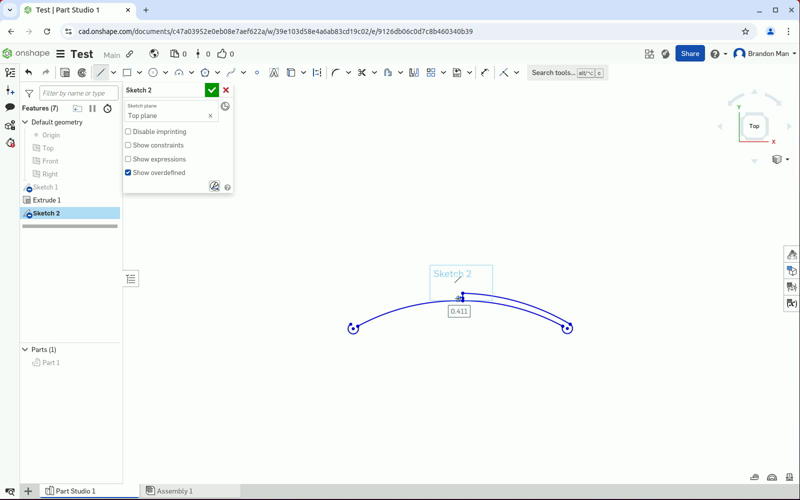
key_down(shift)
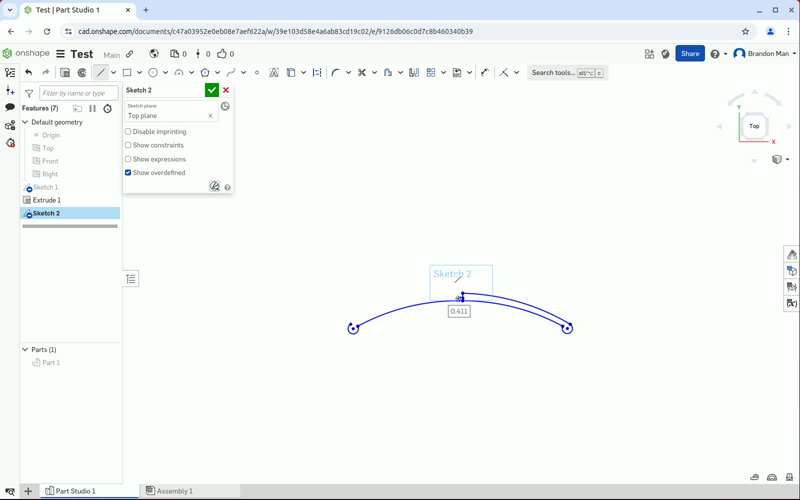
mouse_move(488, 298)
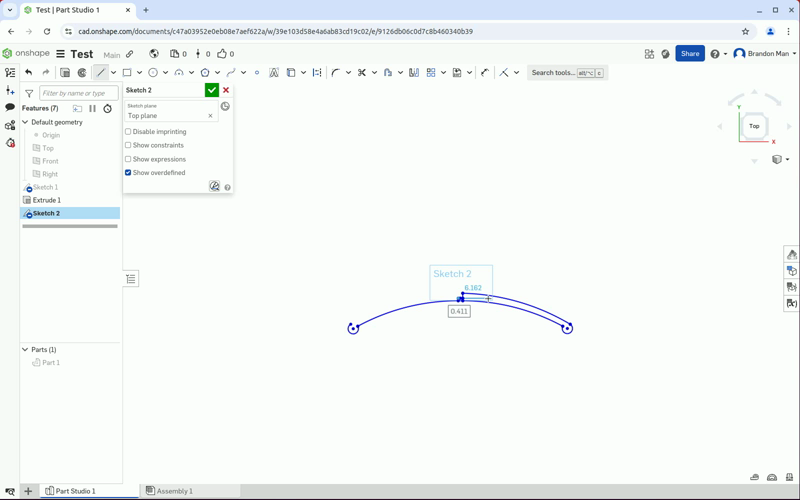
mouse_move(458, 293)
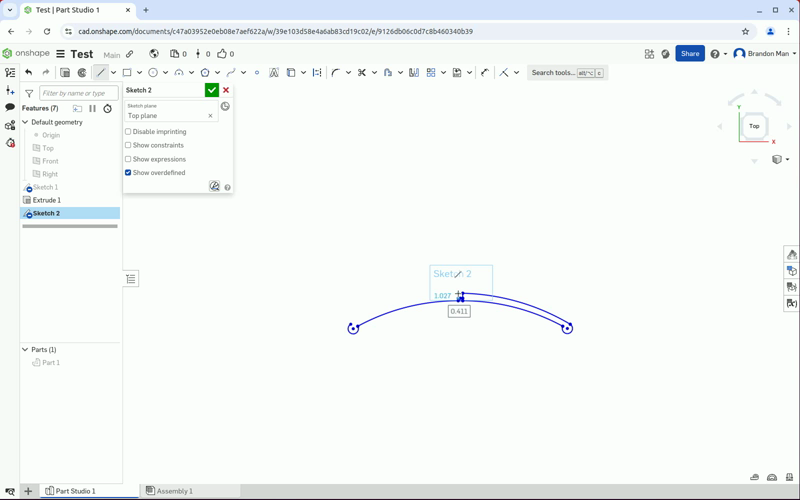
scroll(6)
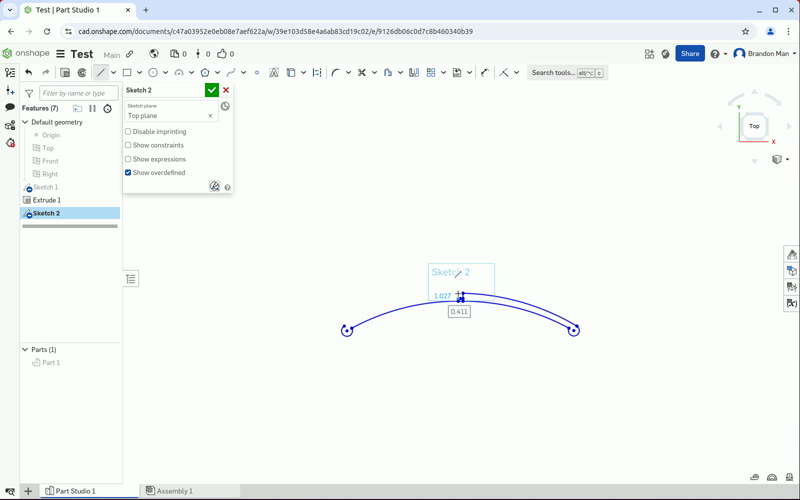
scroll(6)
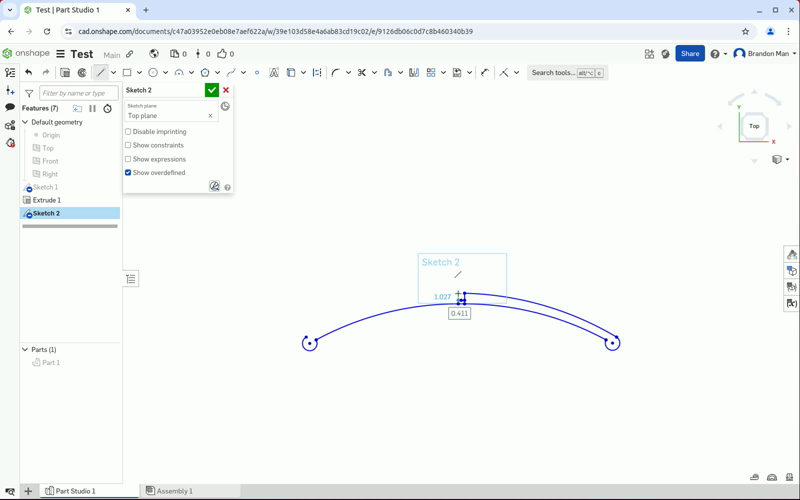
scroll(6)
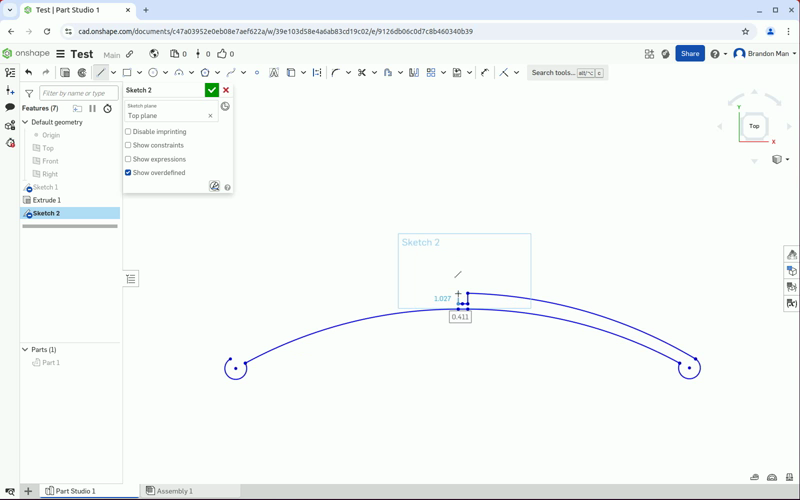
scroll(6)
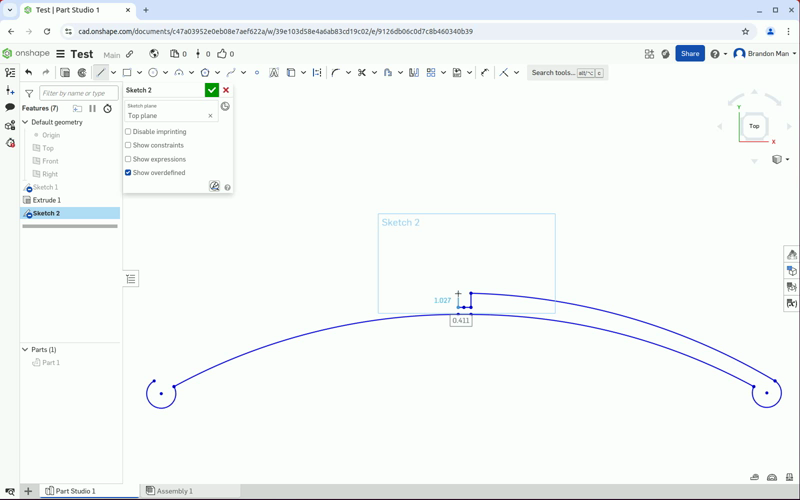
scroll(6)
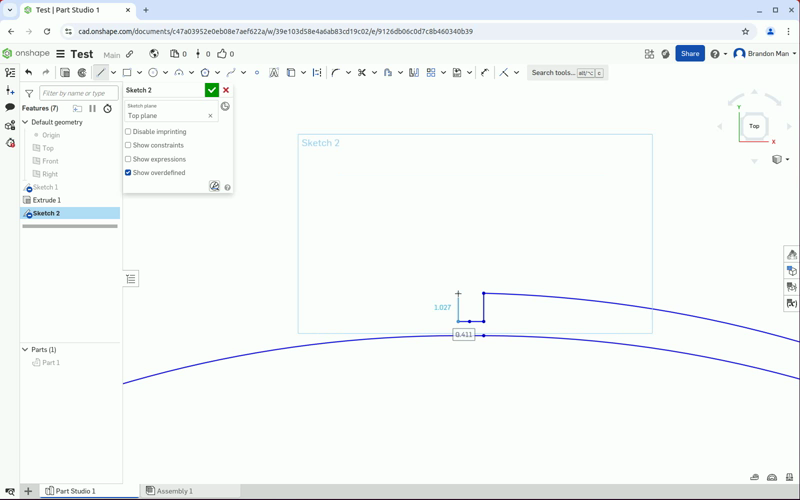
scroll(6)
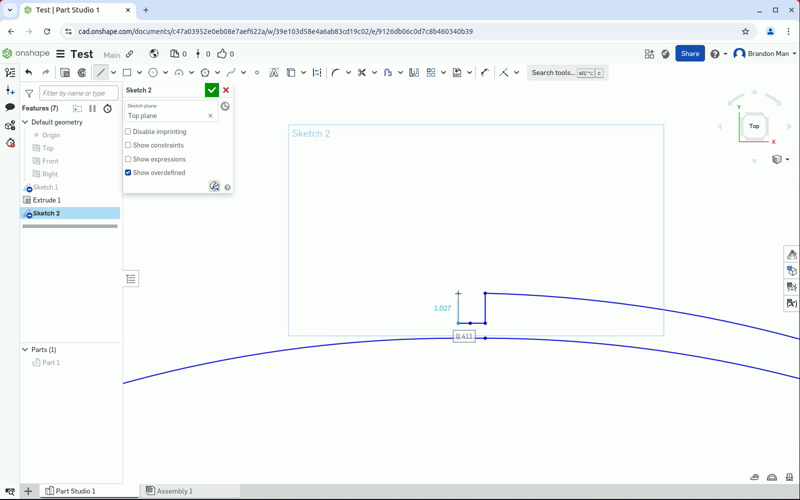
scroll(6)
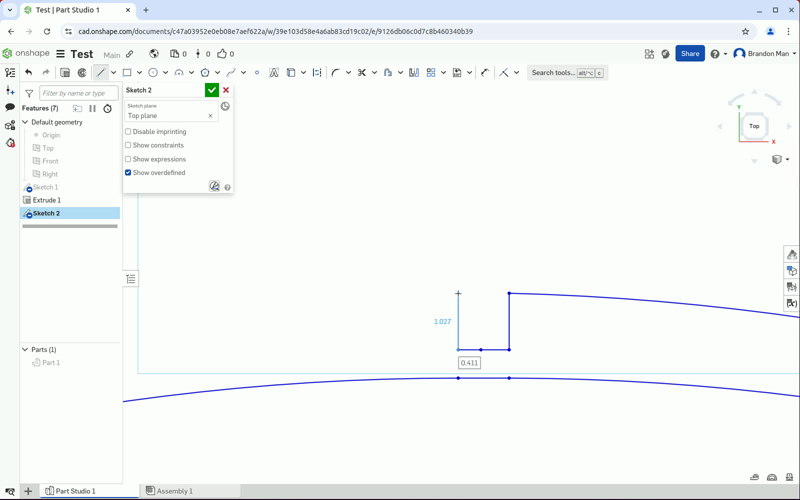
click(458, 293)
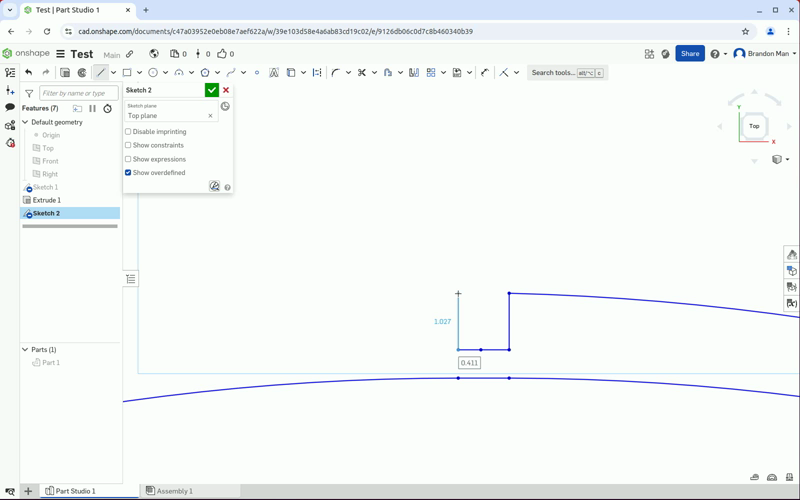
scroll(-6)
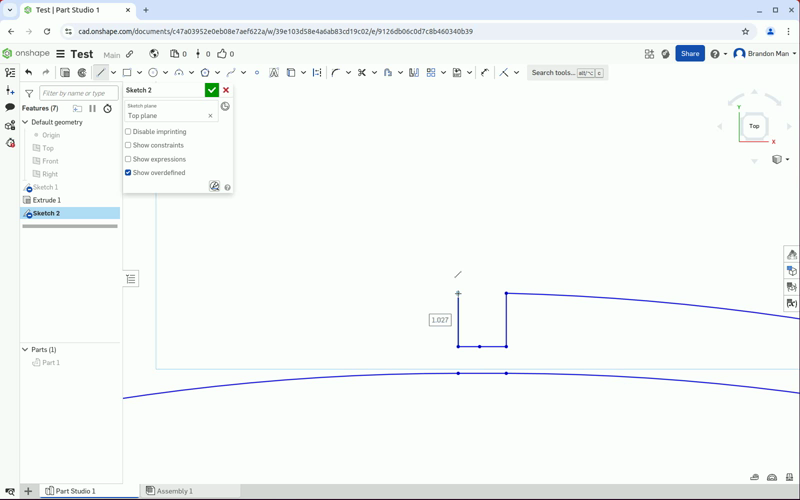
scroll(-6)
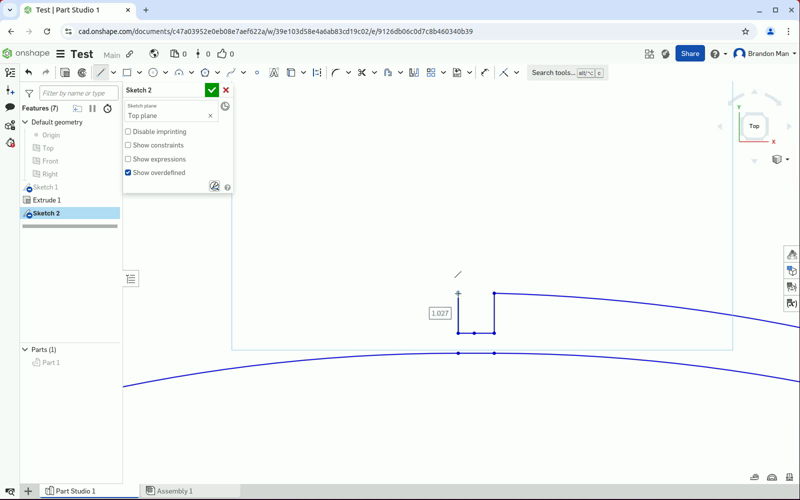
scroll(-6)
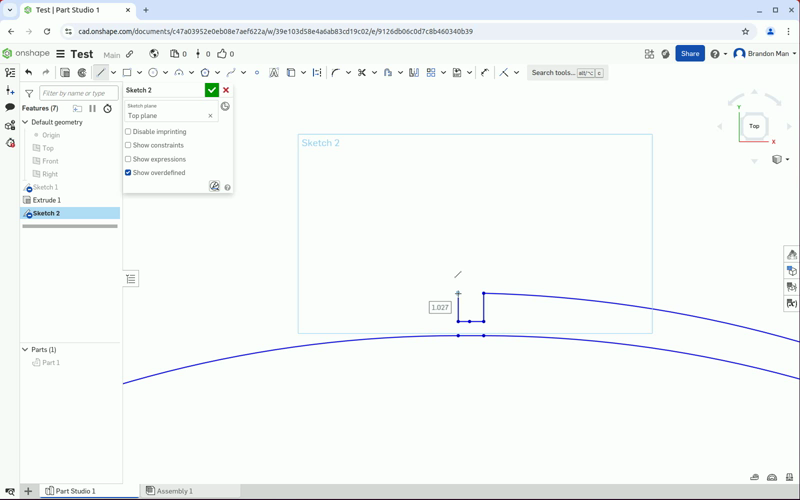
scroll(-6)
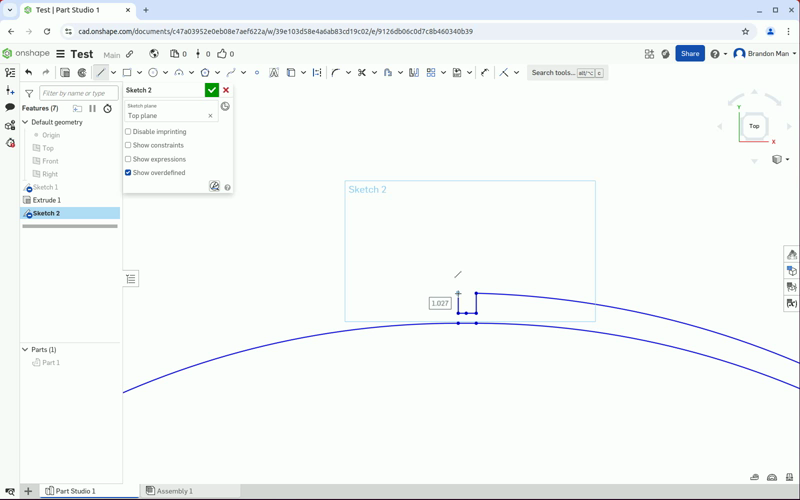
scroll(-6)
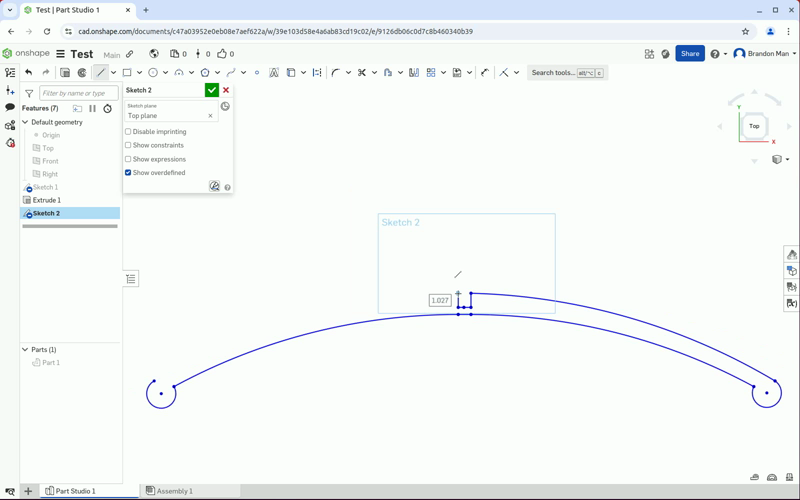
scroll(-6)
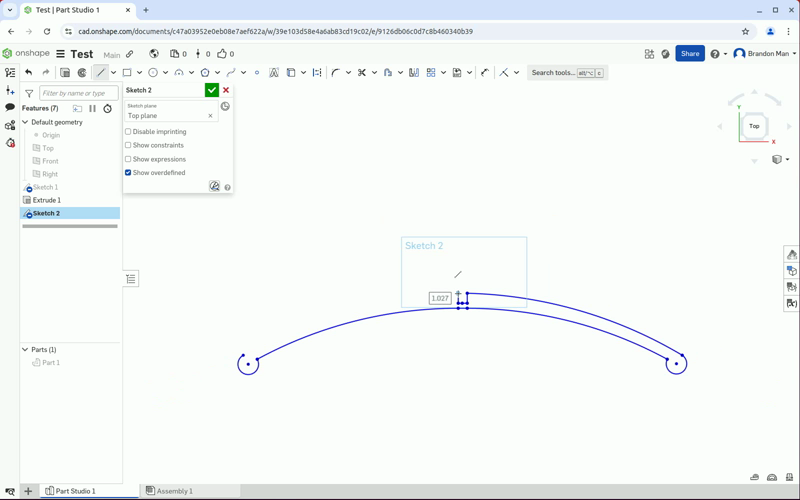
scroll(-6)
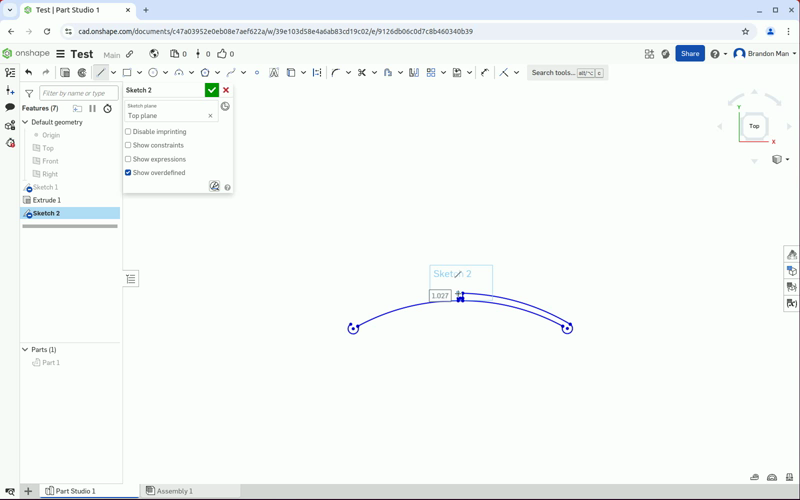
key_up(shift)
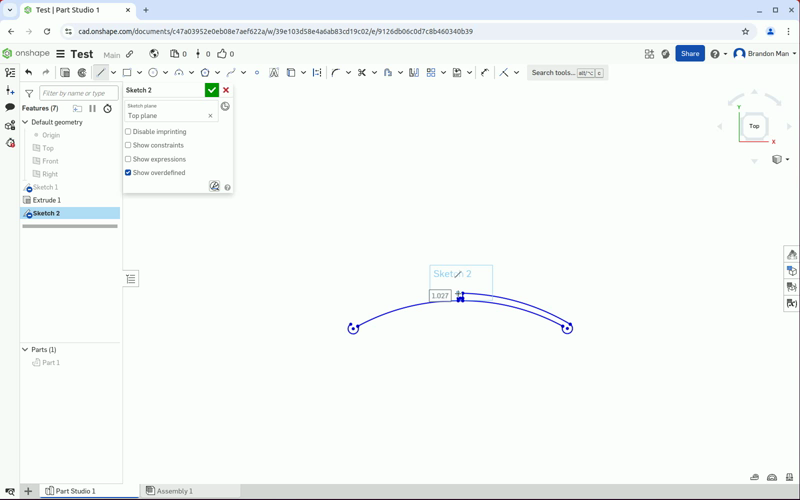
key(esc)
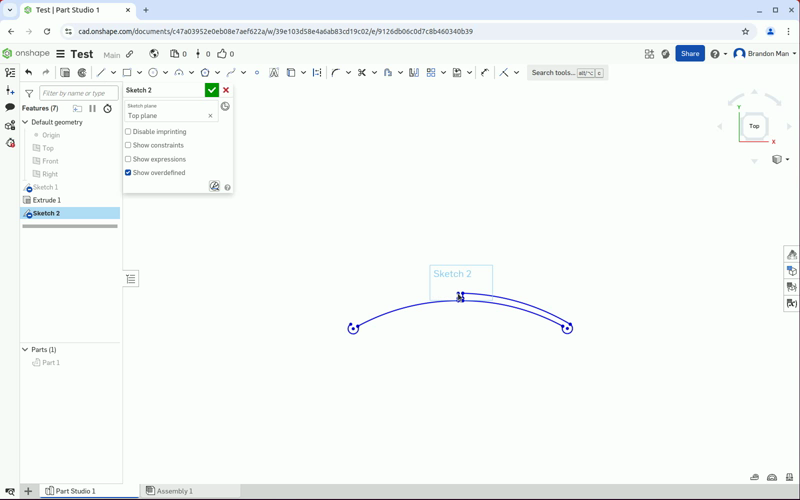
key(a)
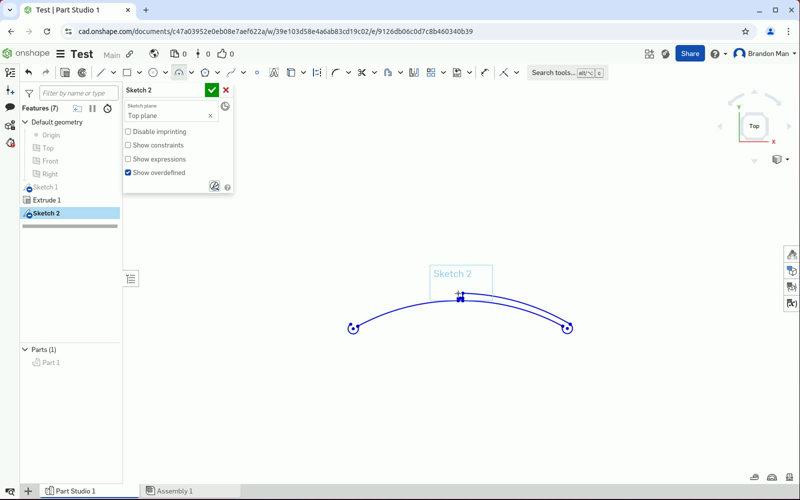
mouse_move(458, 293)
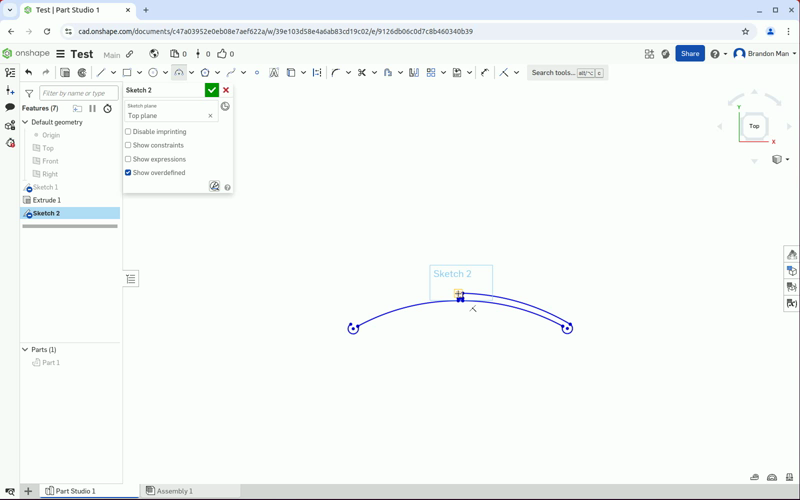
scroll(6)
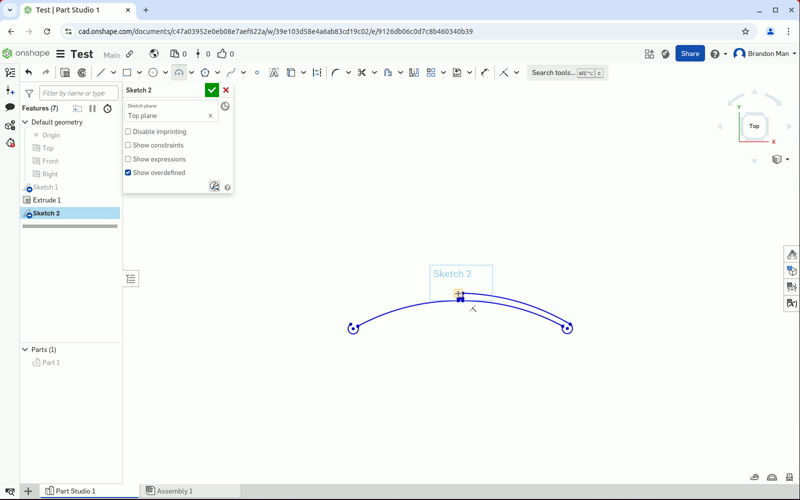
scroll(6)
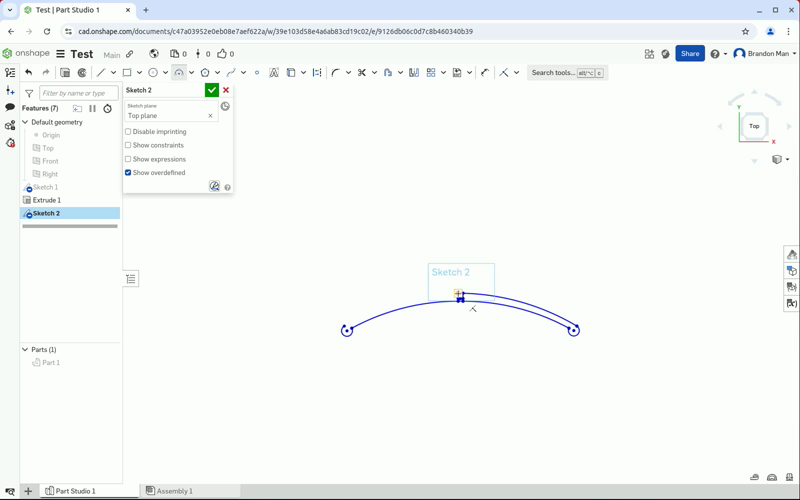
scroll(6)
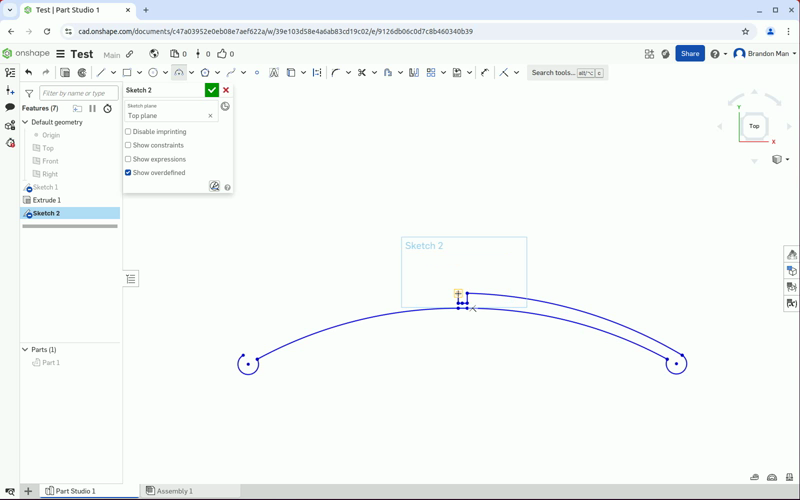
scroll(6)
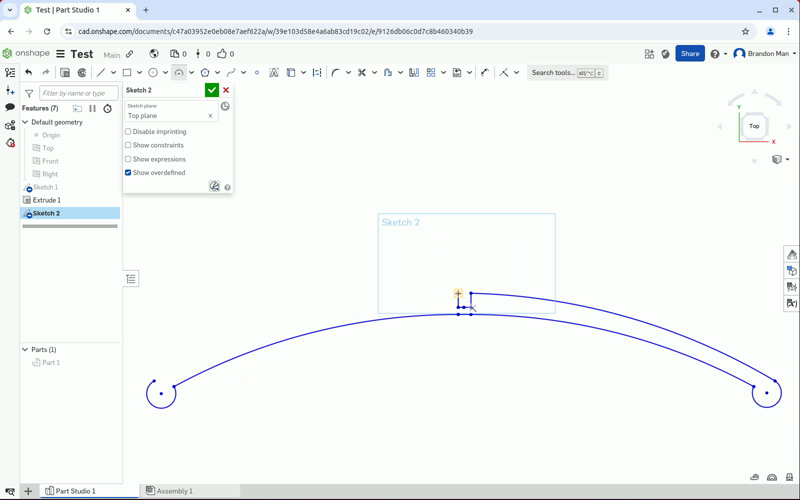
scroll(6)
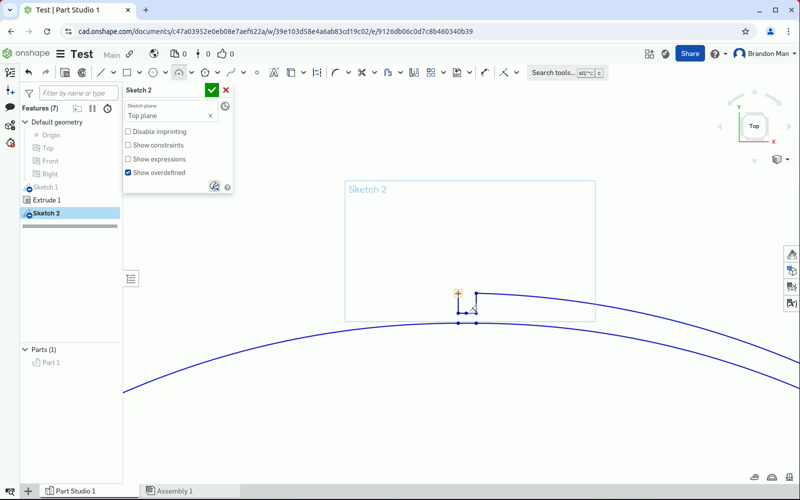
scroll(6)
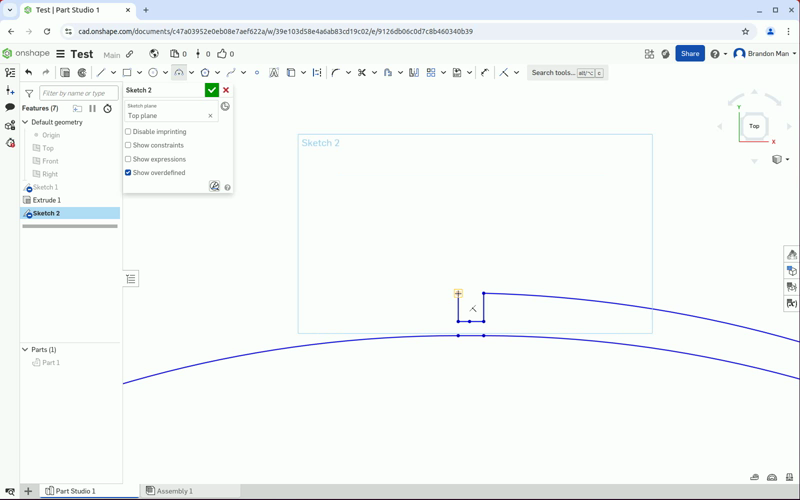
scroll(6)
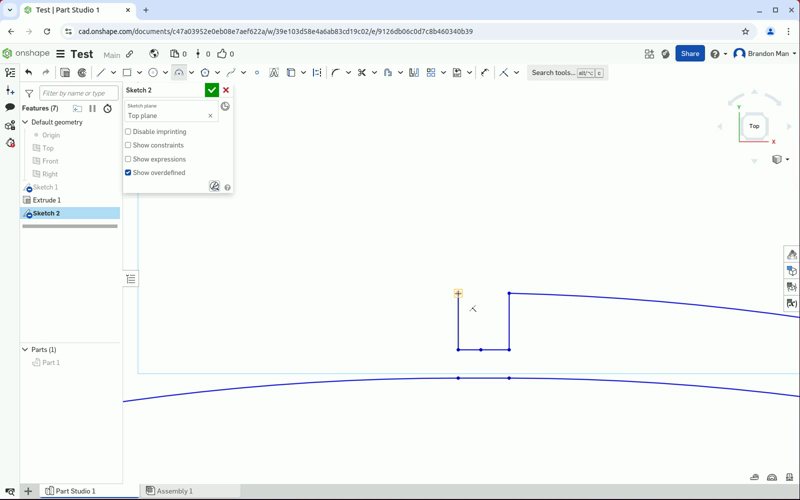
click(458, 293)
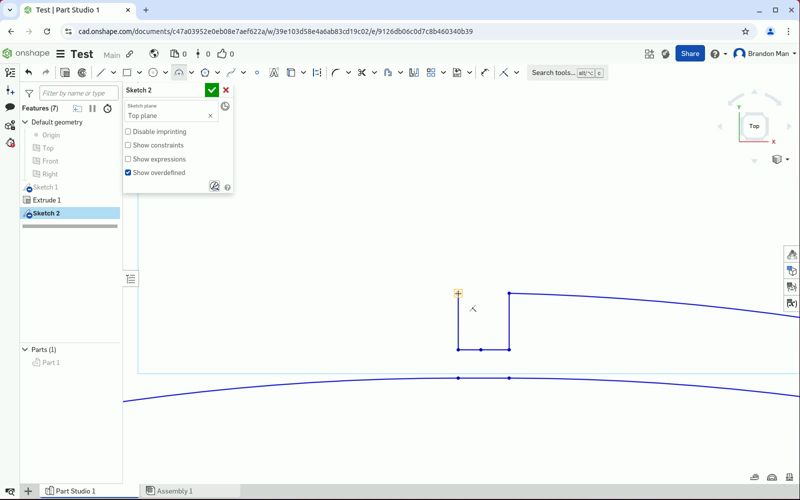
scroll(-6)
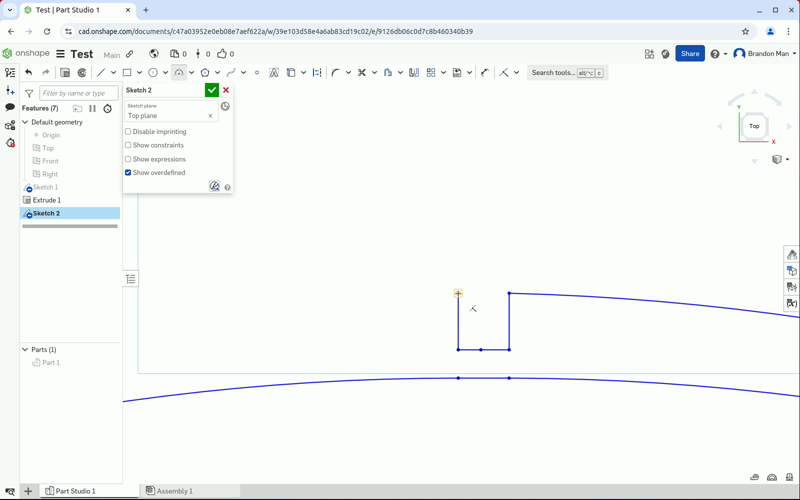
scroll(-6)
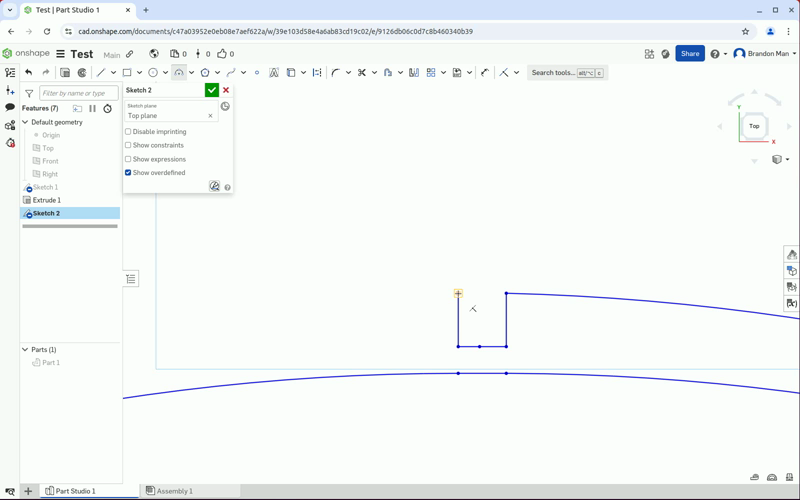
scroll(-6)
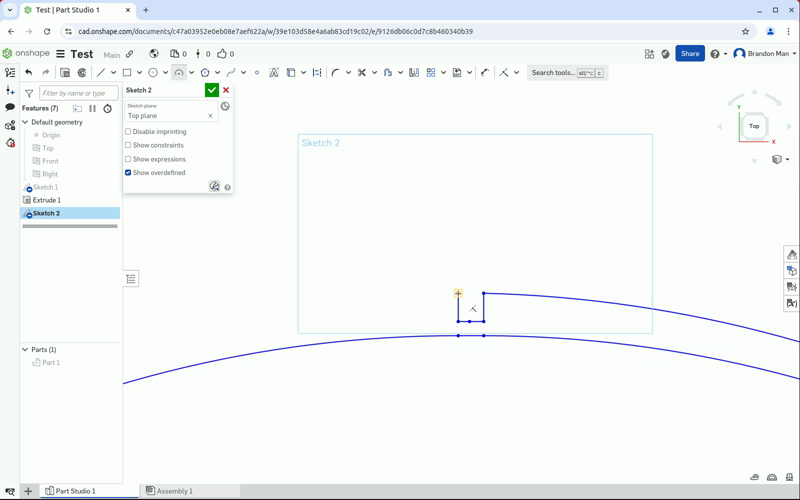
scroll(-6)
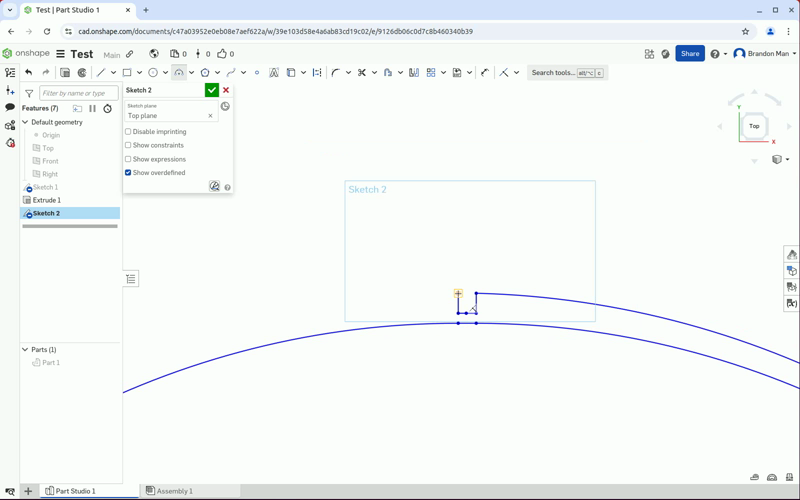
scroll(-6)
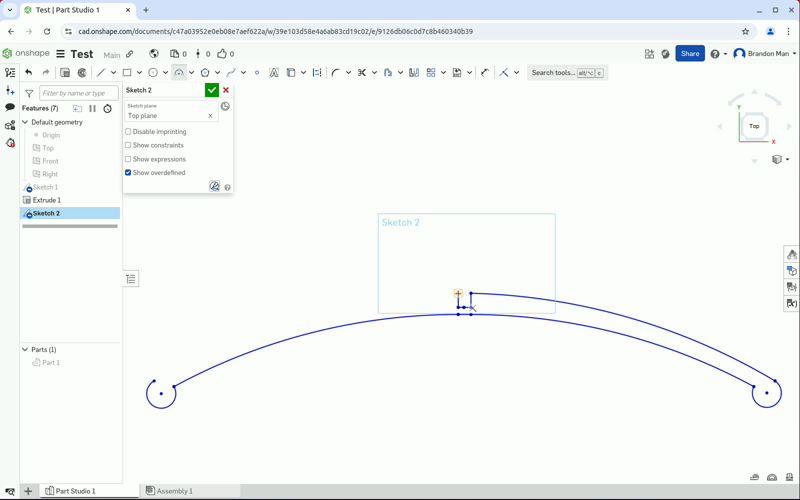
scroll(-6)
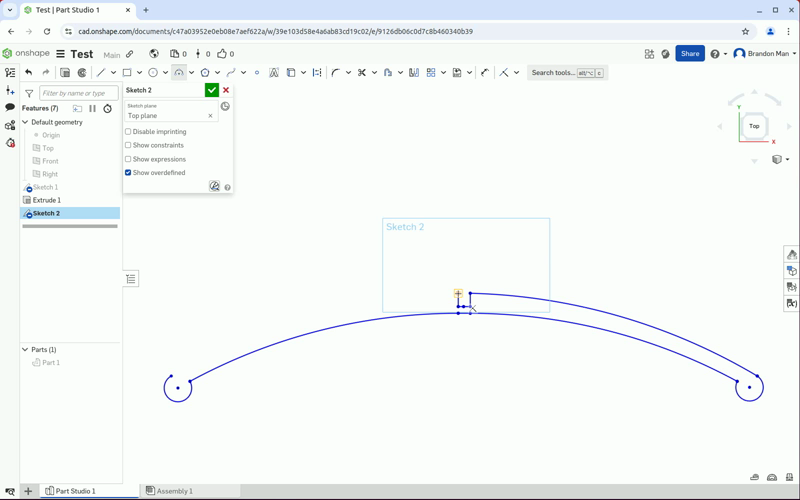
scroll(-6)
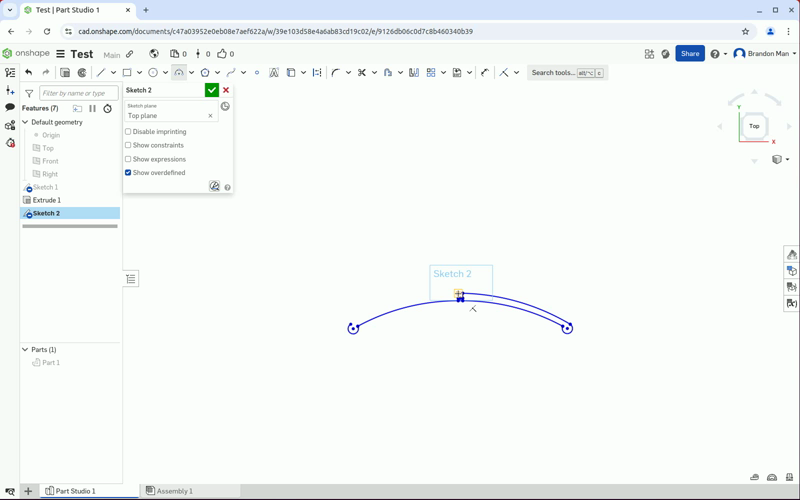
mouse_move(350, 324)
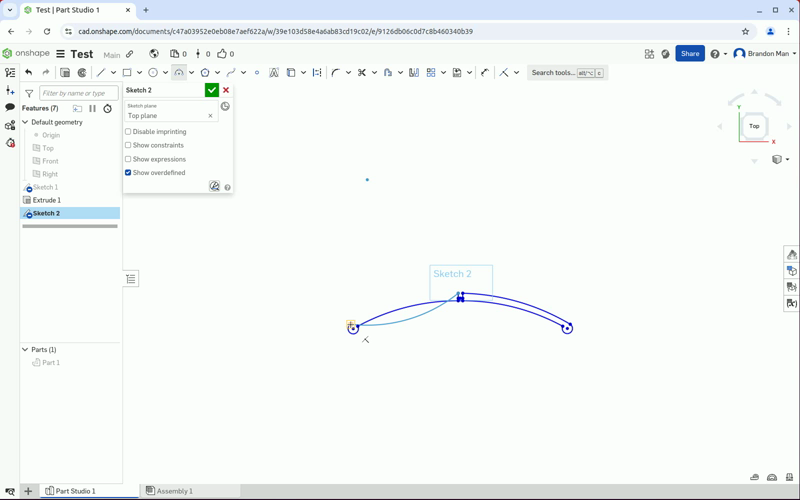
click(350, 324)
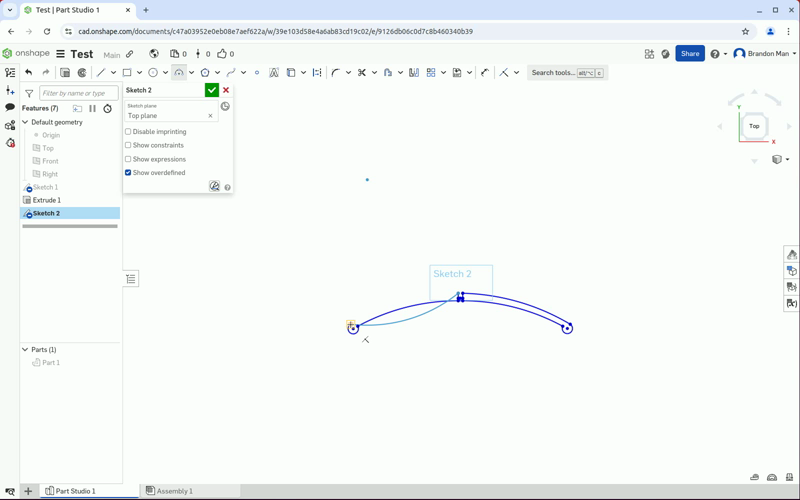
key_down(shift)
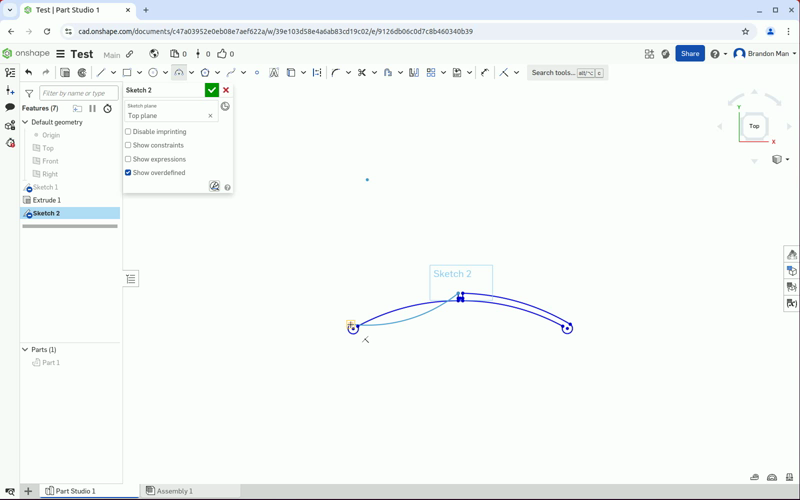
mouse_move(402, 301)
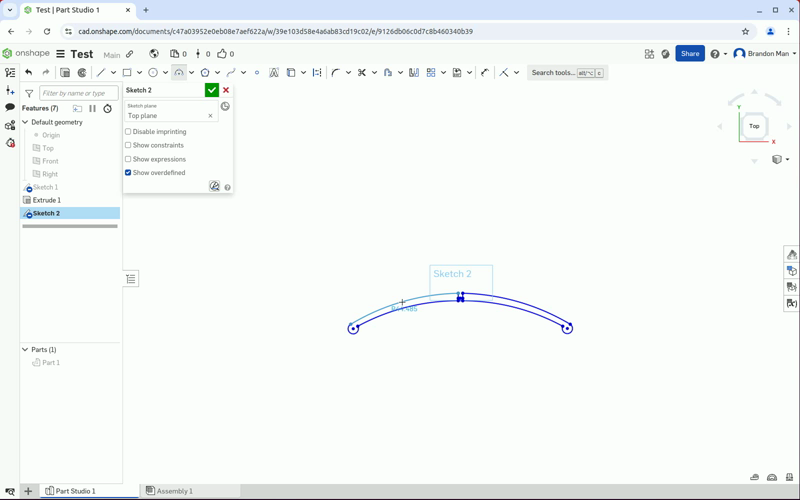
click(402, 301)
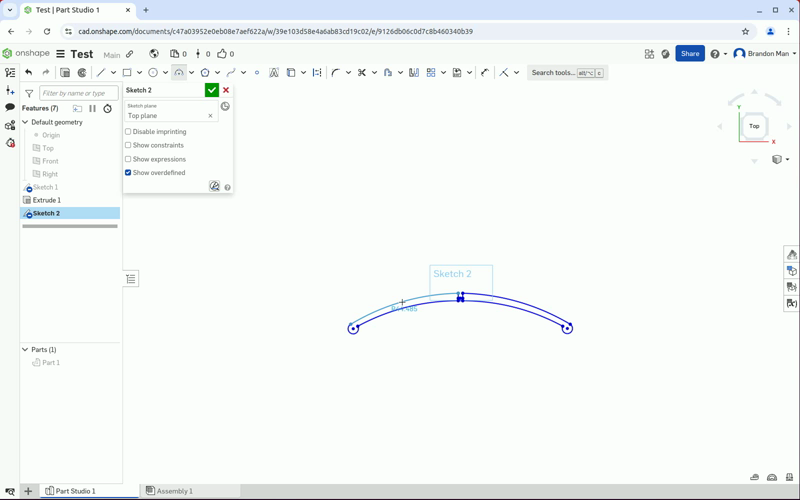
key_up(shift)
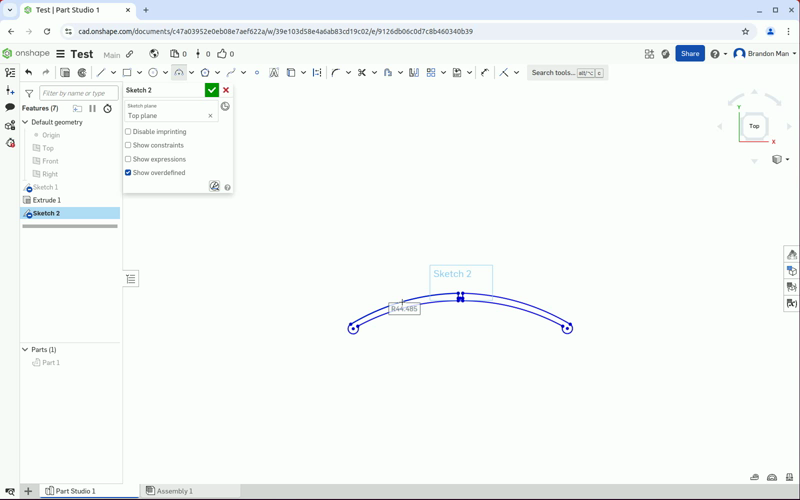
key(esc)
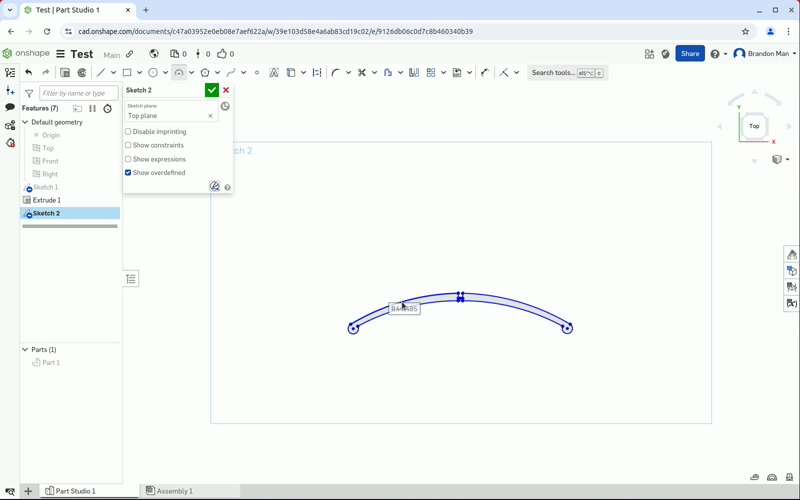
key(c)
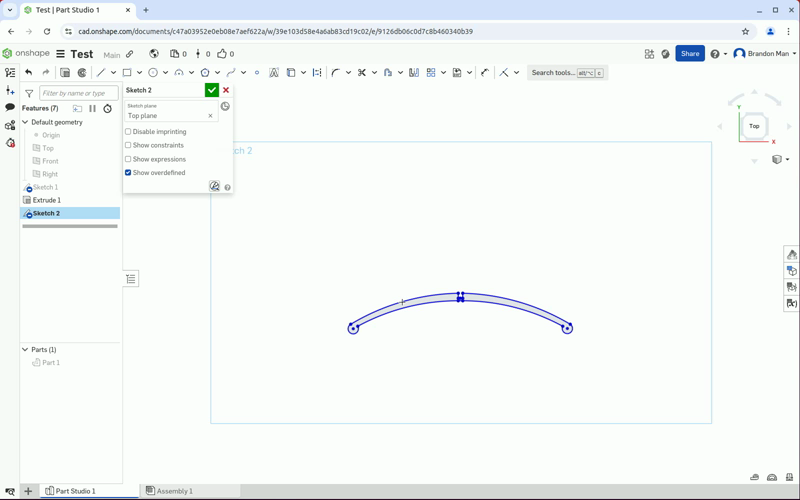
key_down(shift)
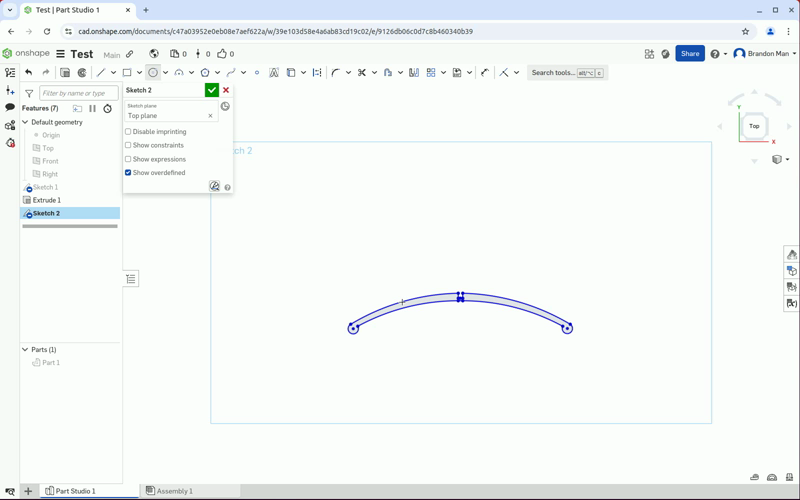
mouse_move(353, 328)
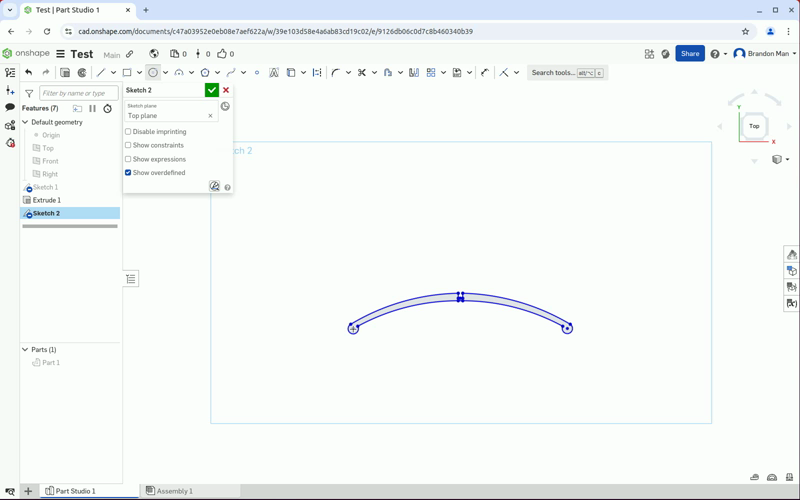
click(353, 328)
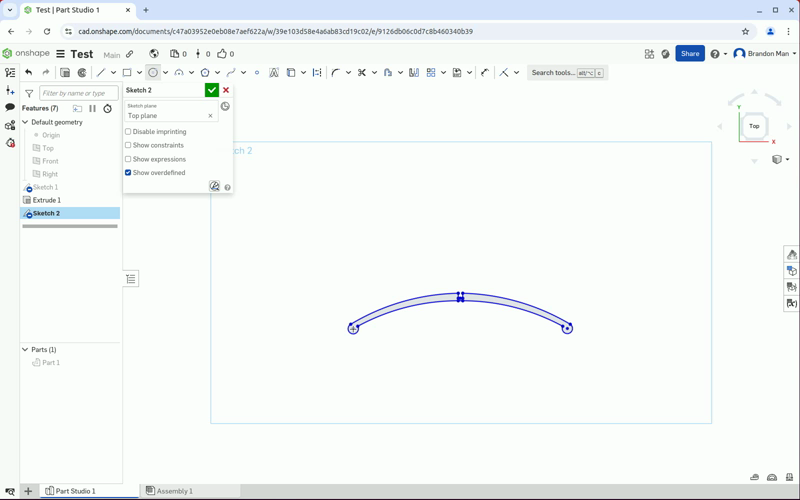
key_up(shift)
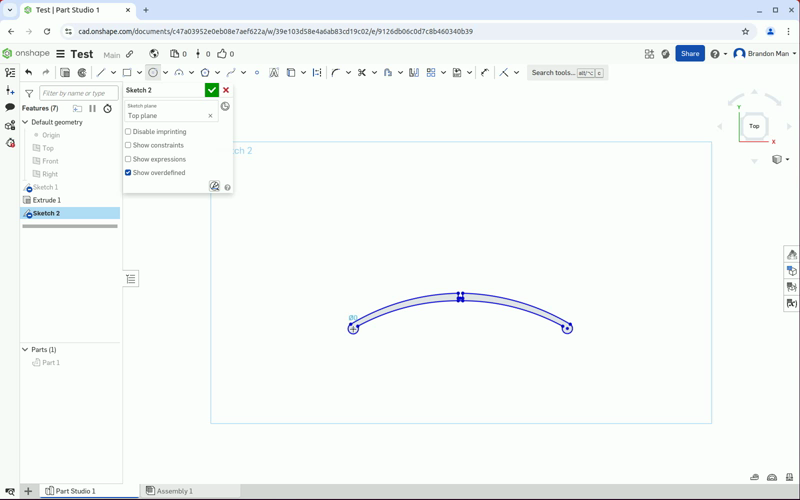
mouse_move(355, 328)
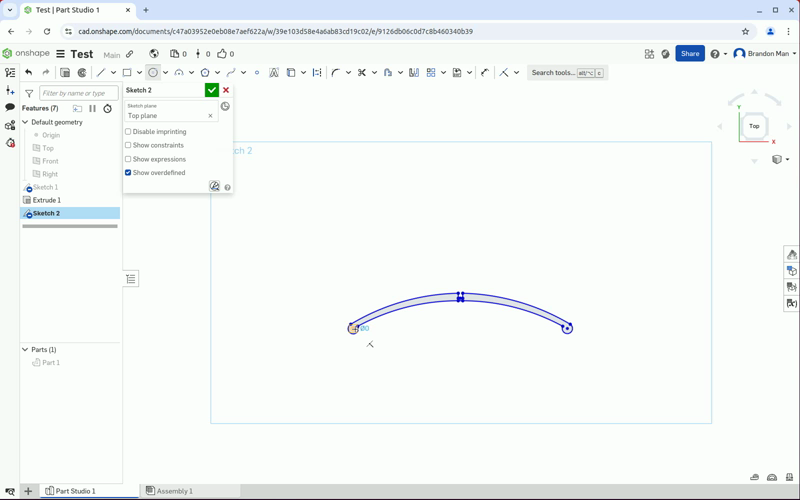
scroll(6)
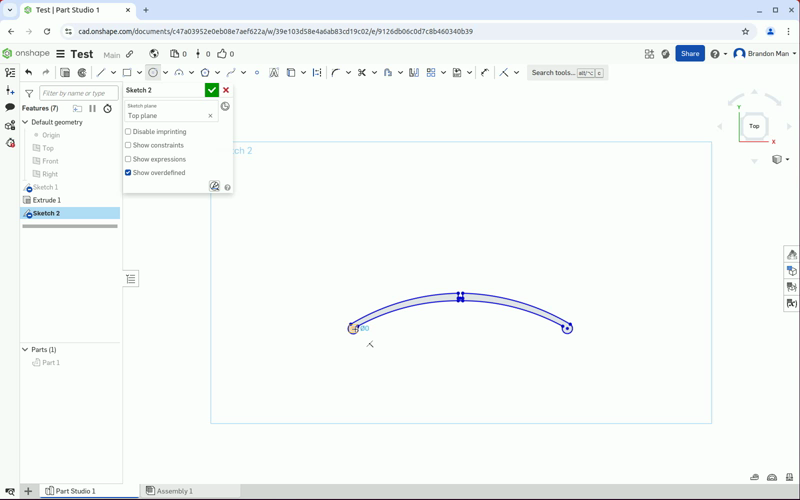
scroll(6)
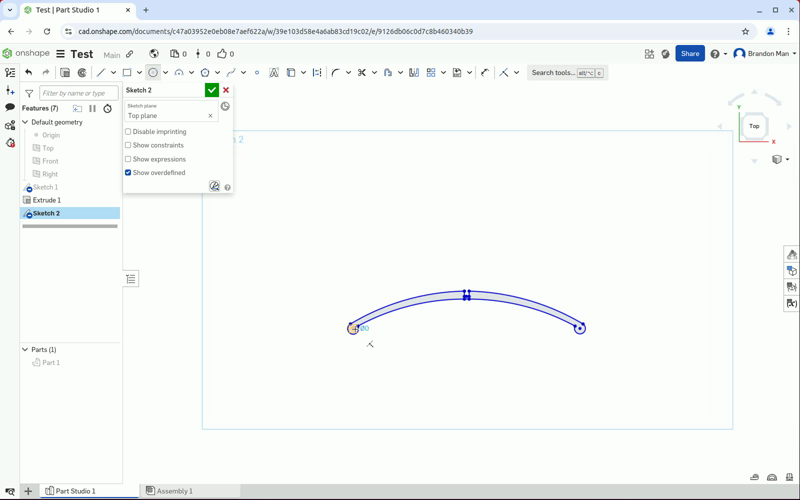
scroll(6)
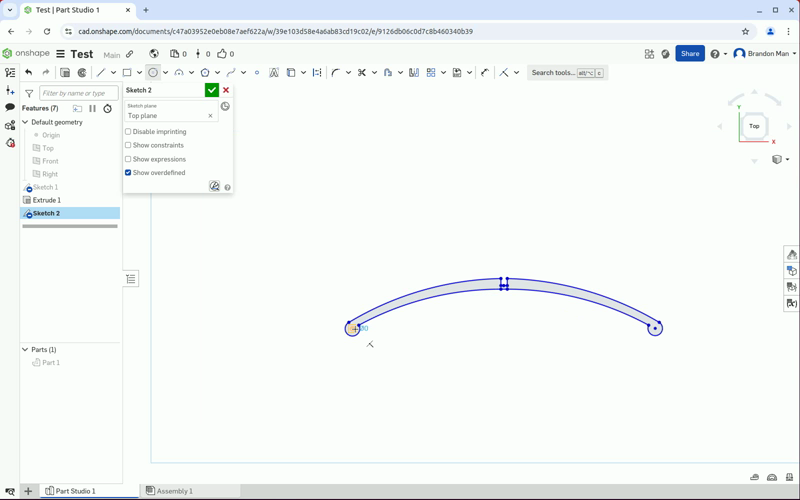
scroll(6)
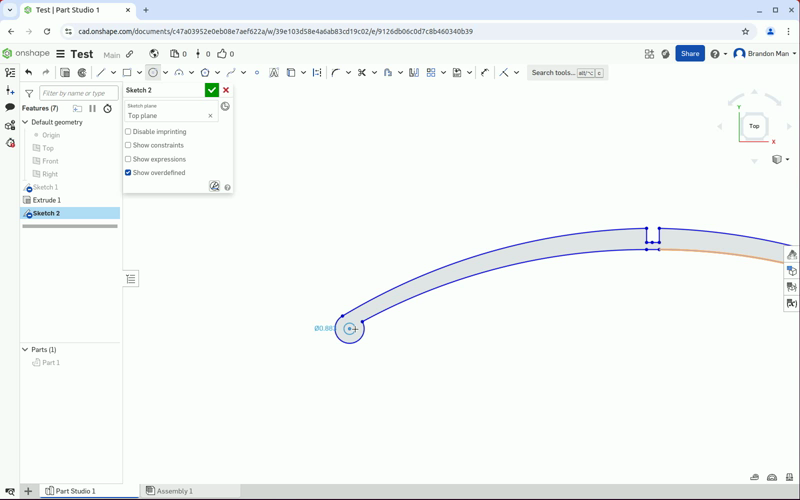
scroll(6)
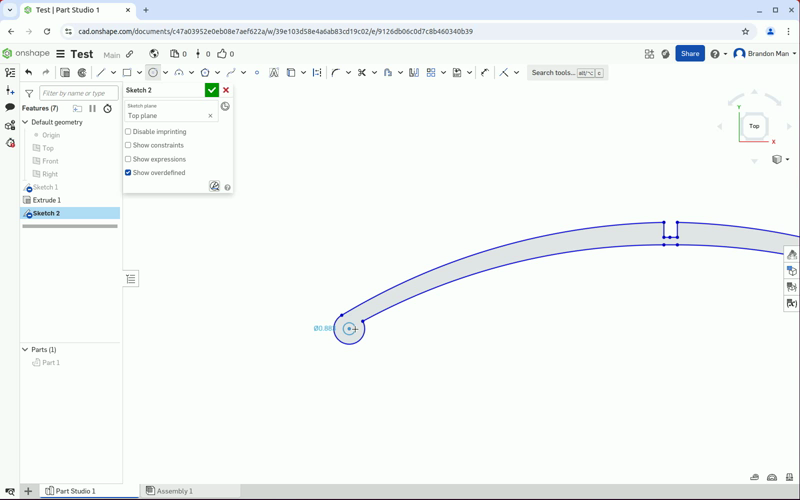
scroll(6)
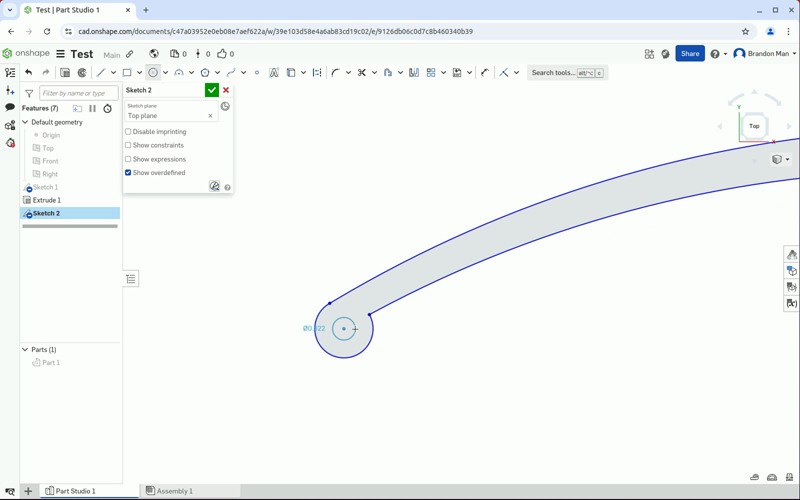
scroll(6)
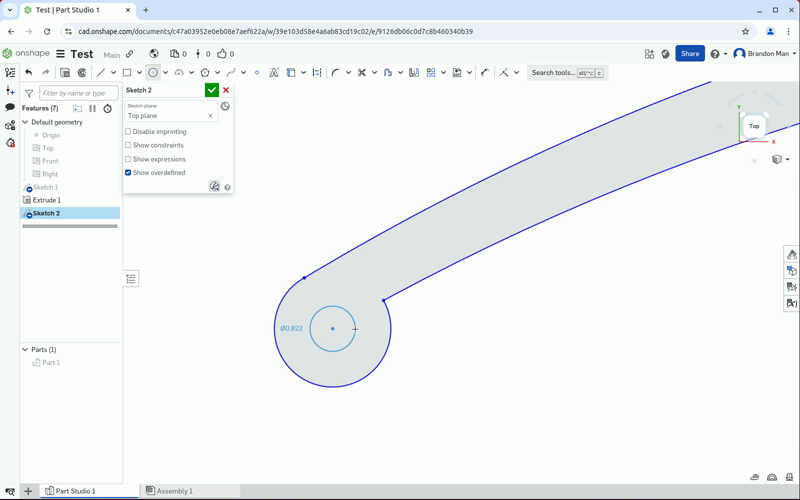
click(355, 328)
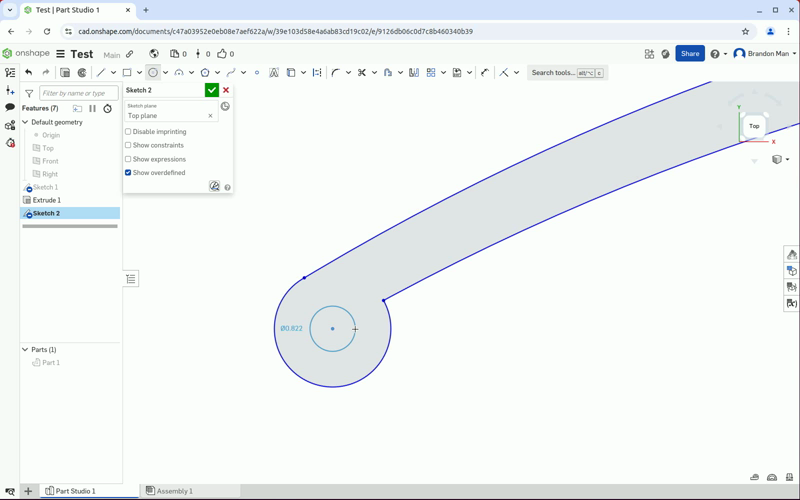
scroll(-6)
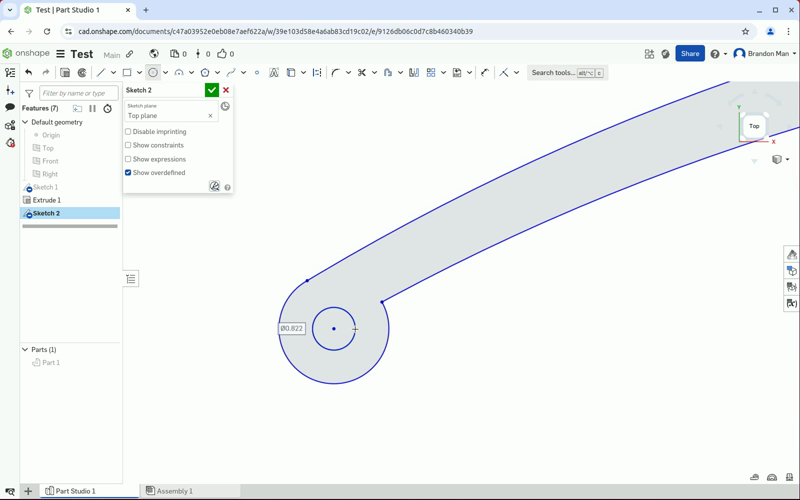
scroll(-6)
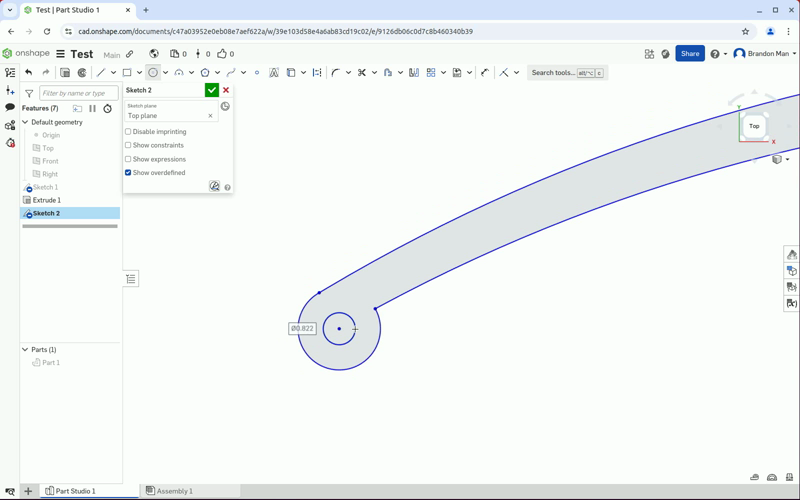
scroll(-6)
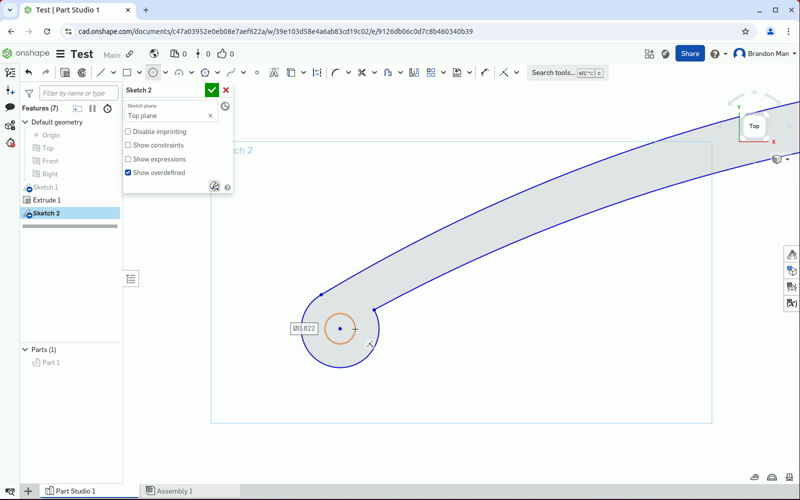
scroll(-6)
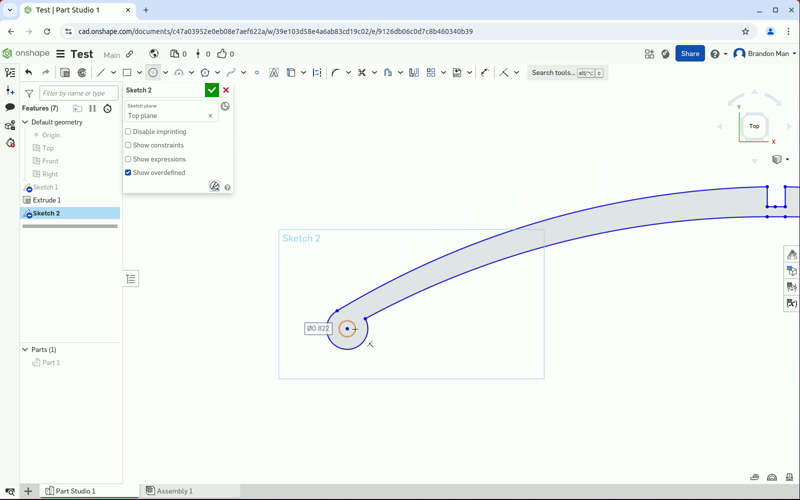
scroll(-6)
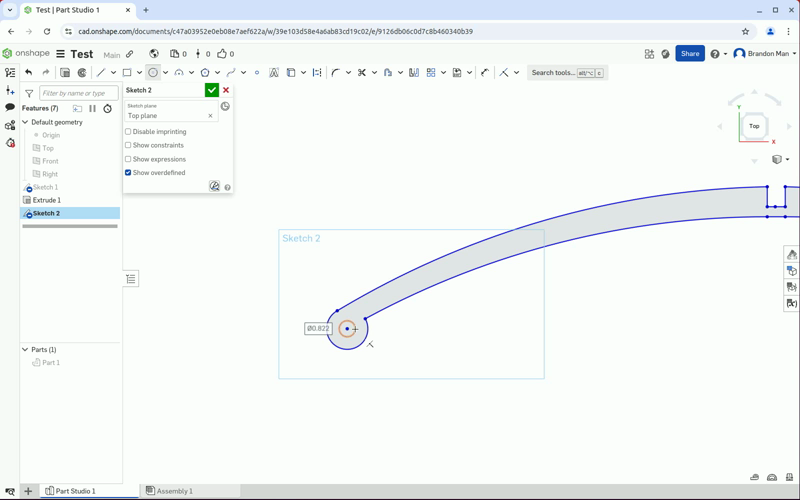
scroll(-6)
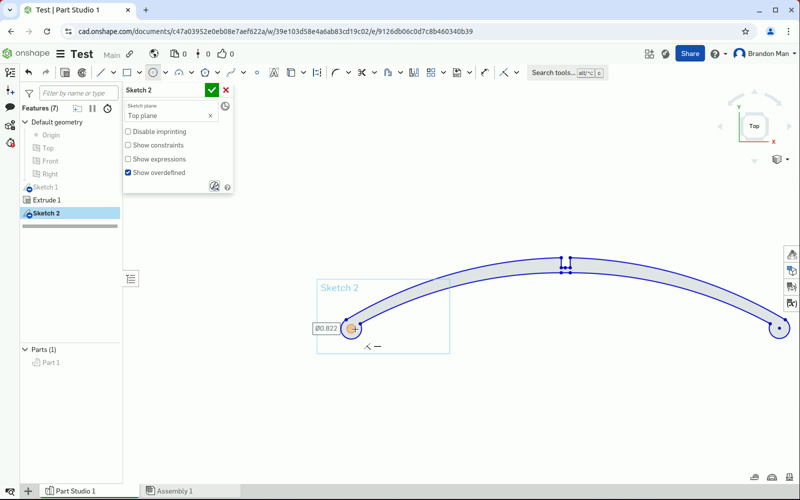
scroll(-6)
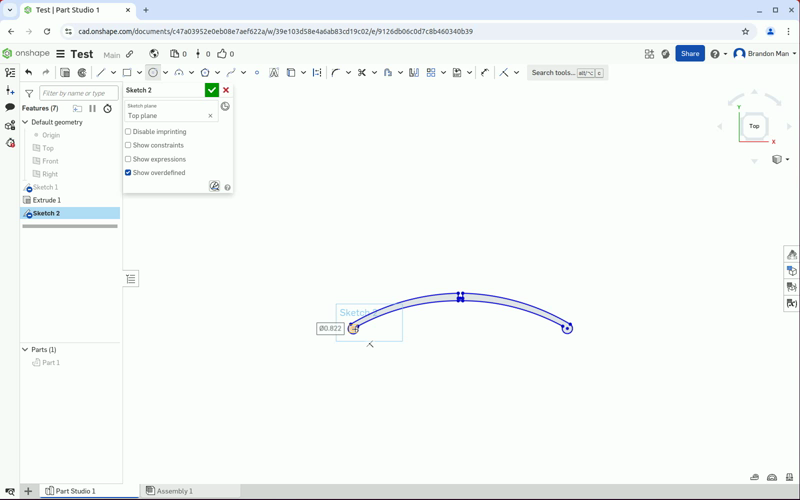
key(esc)
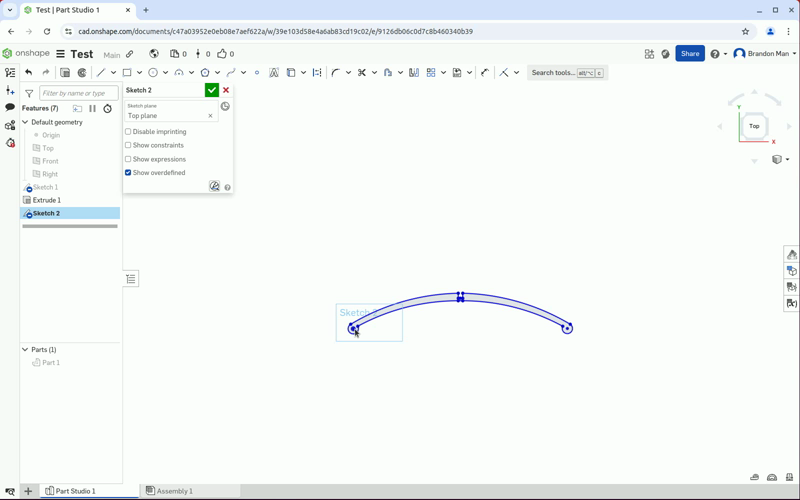
key(c)
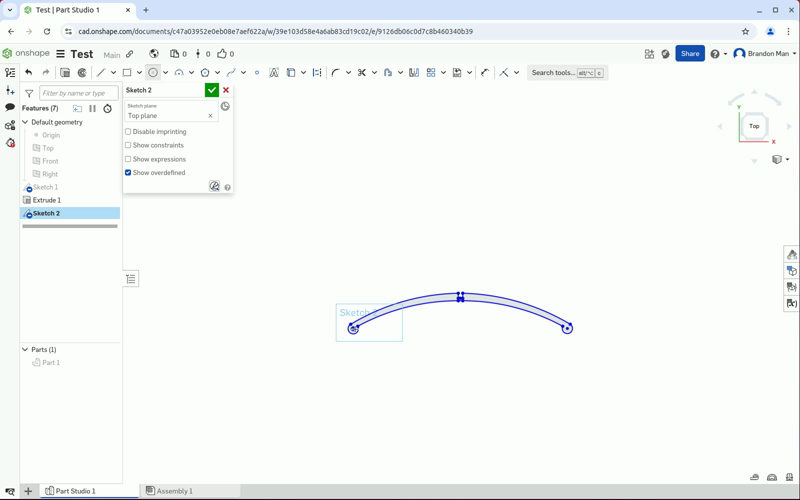
key_down(shift)
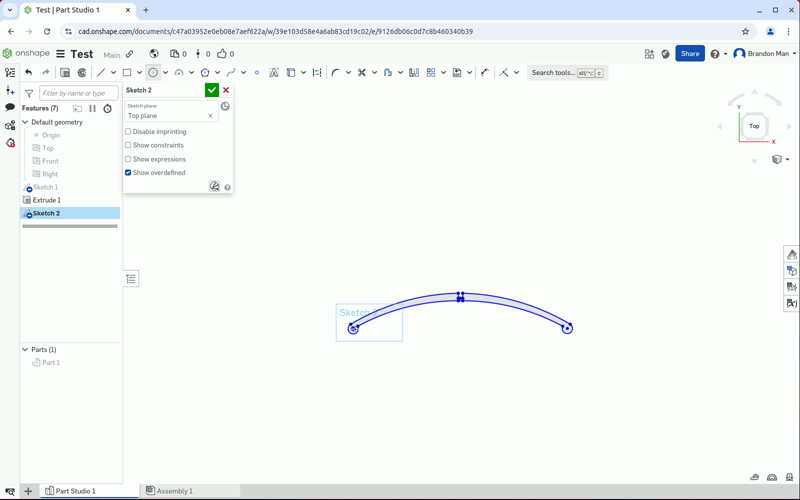
mouse_move(567, 328)
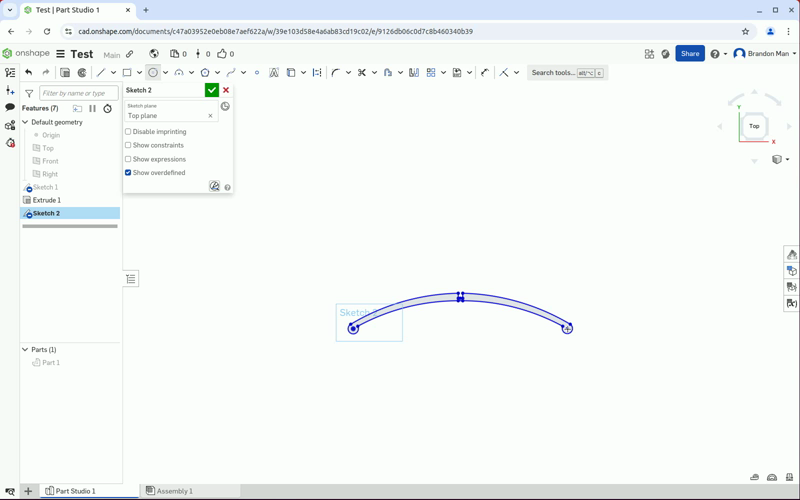
click(567, 328)
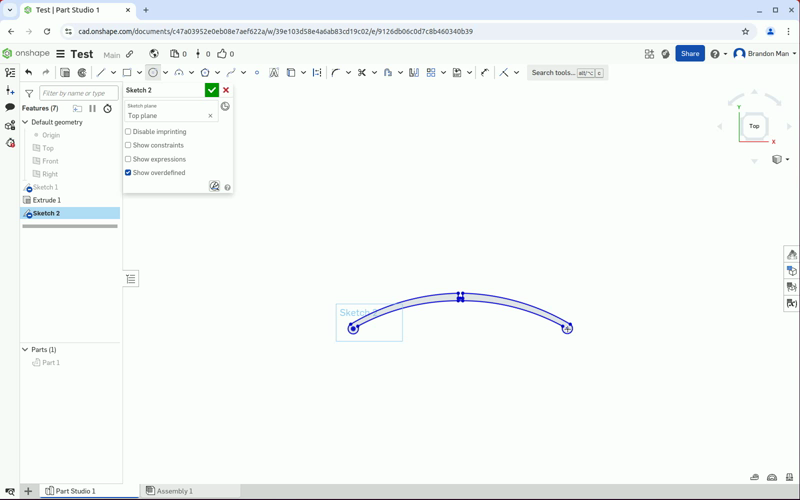
key_up(shift)
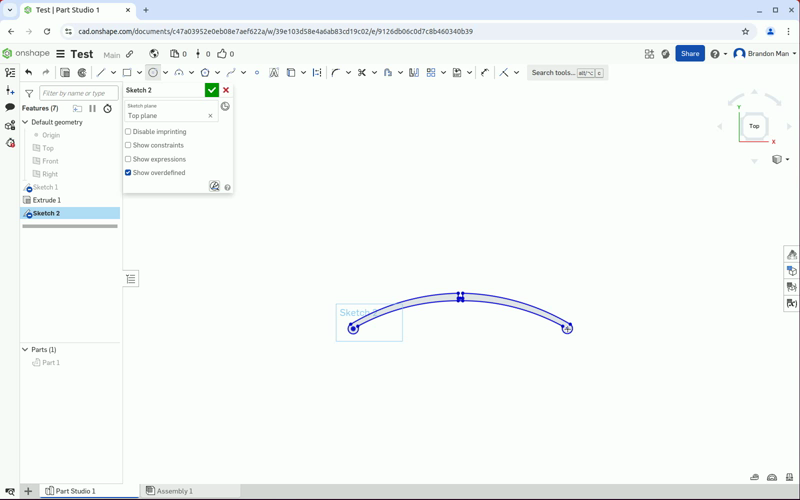
mouse_move(570, 328)
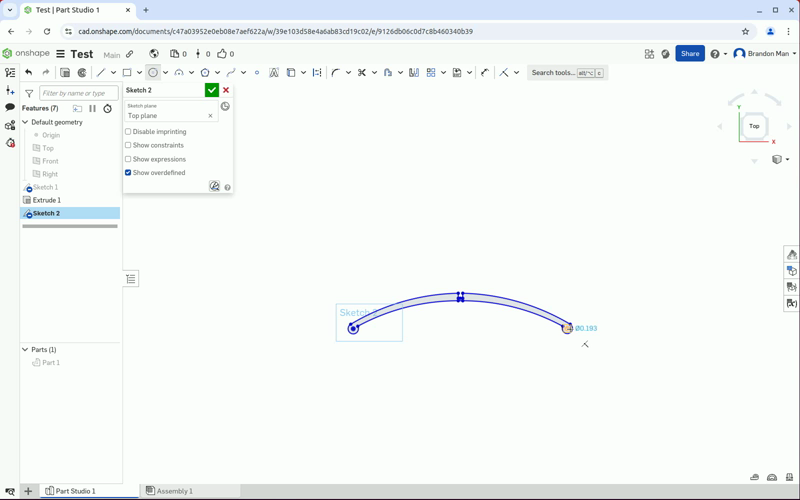
scroll(6)
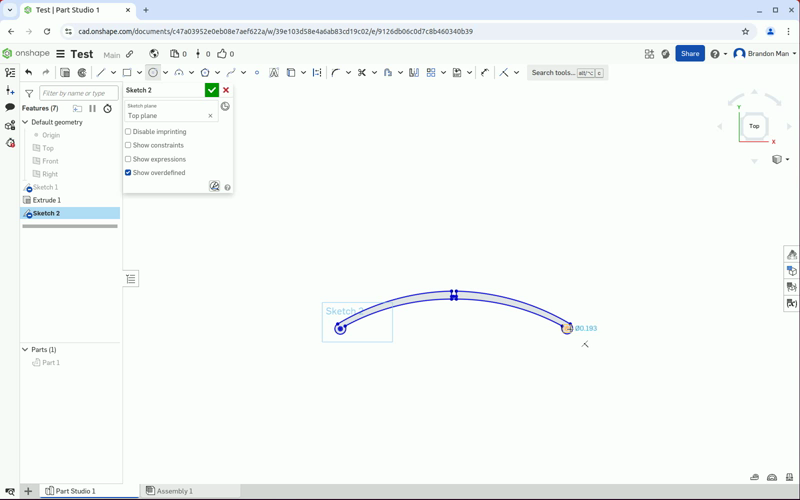
scroll(6)
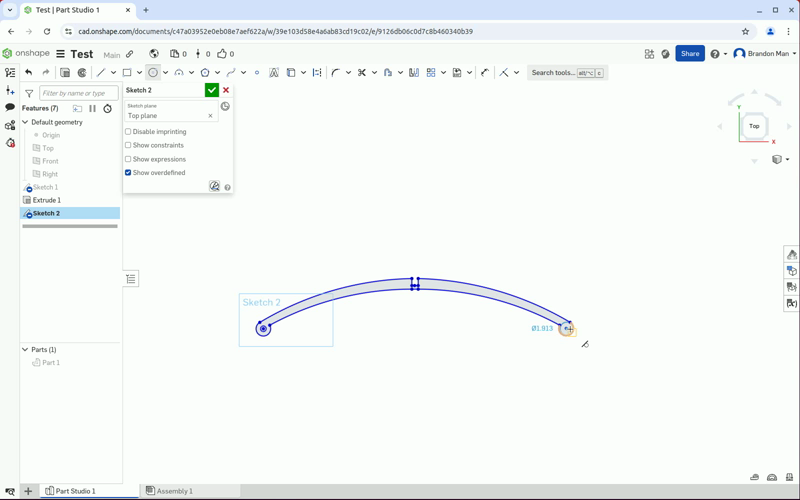
scroll(6)
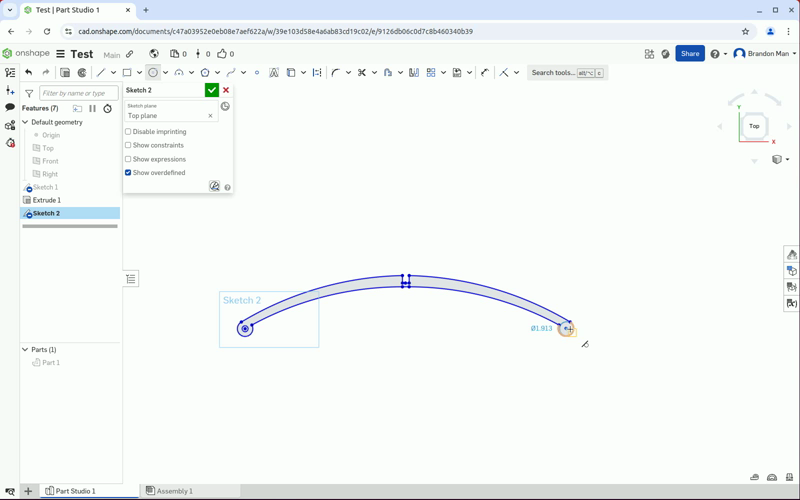
scroll(6)
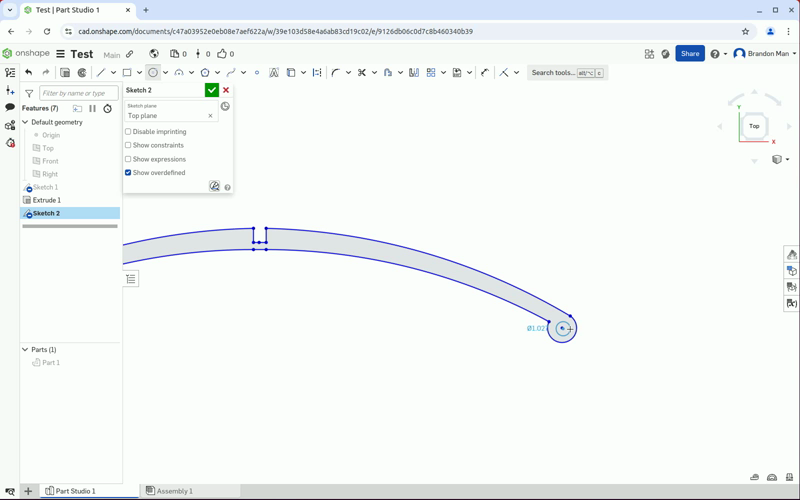
scroll(6)
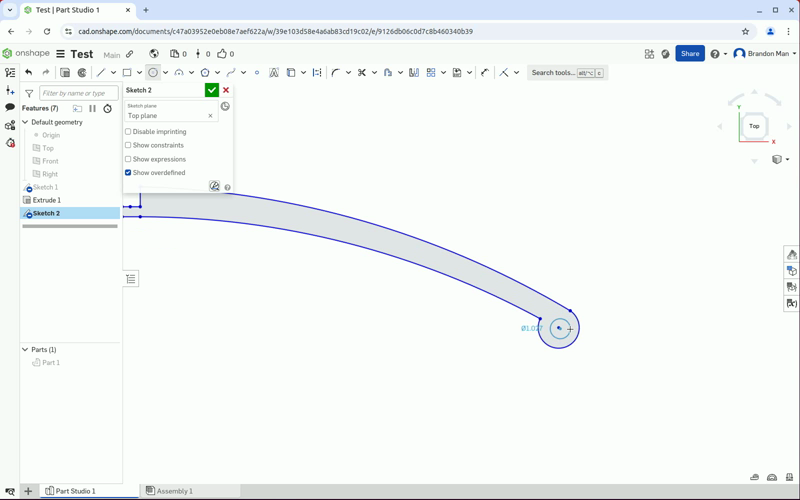
scroll(6)
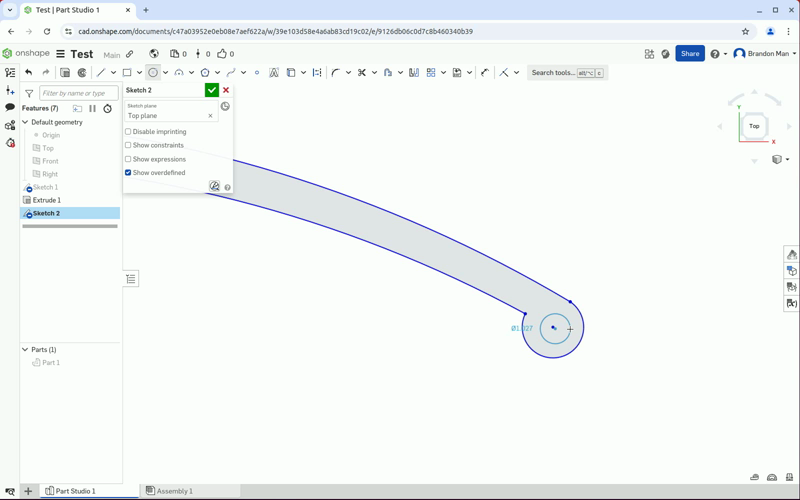
scroll(6)
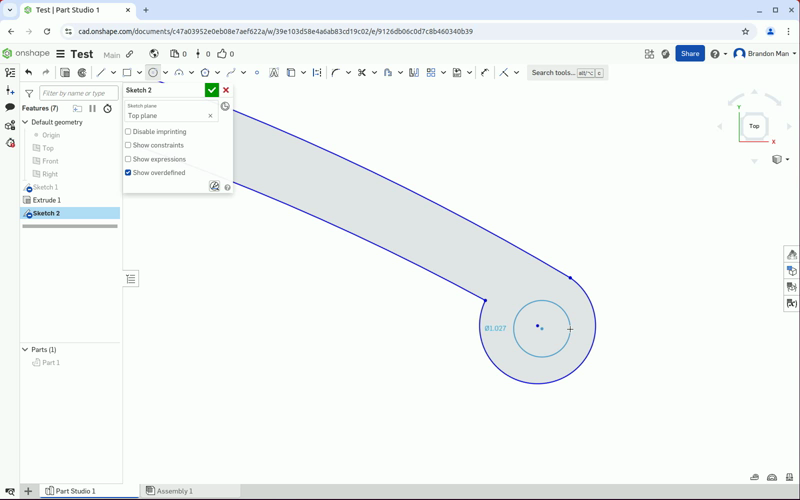
click(570, 328)
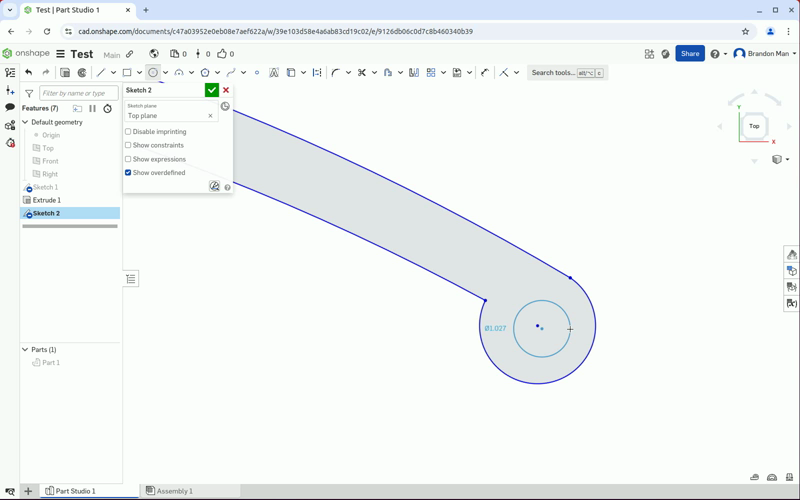
scroll(-6)
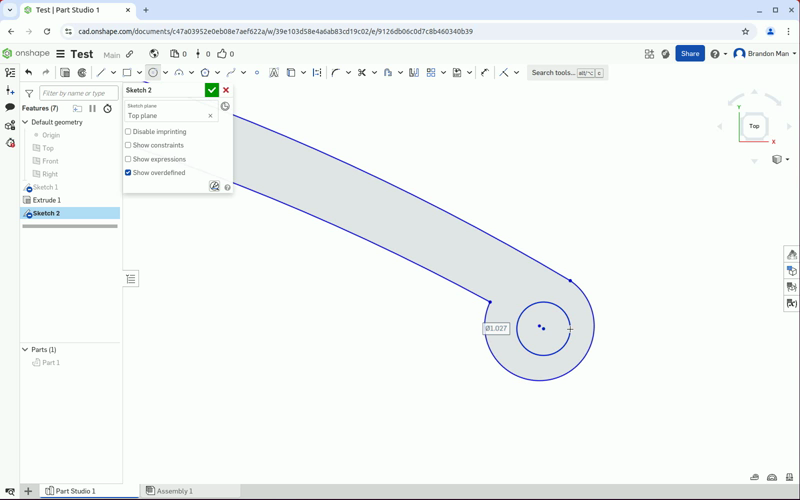
scroll(-6)
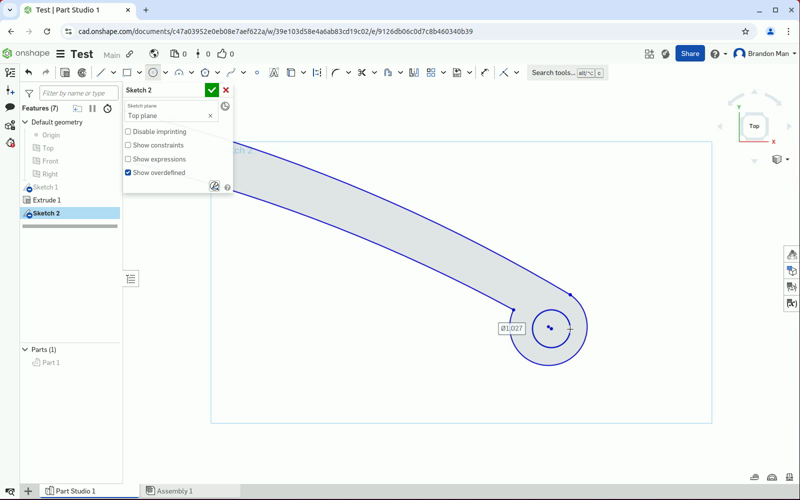
scroll(-6)
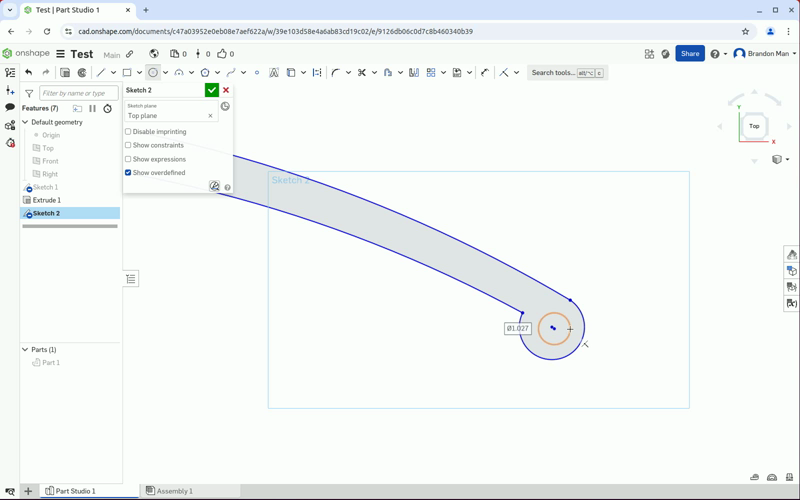
scroll(-6)
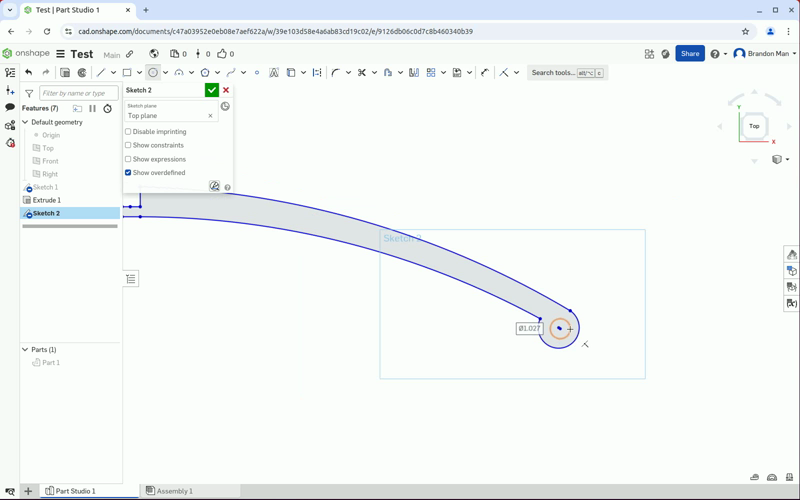
scroll(-6)
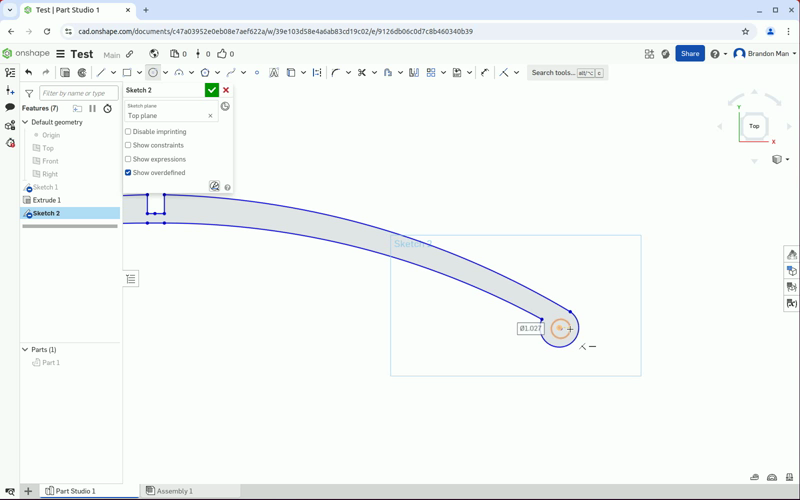
scroll(-6)
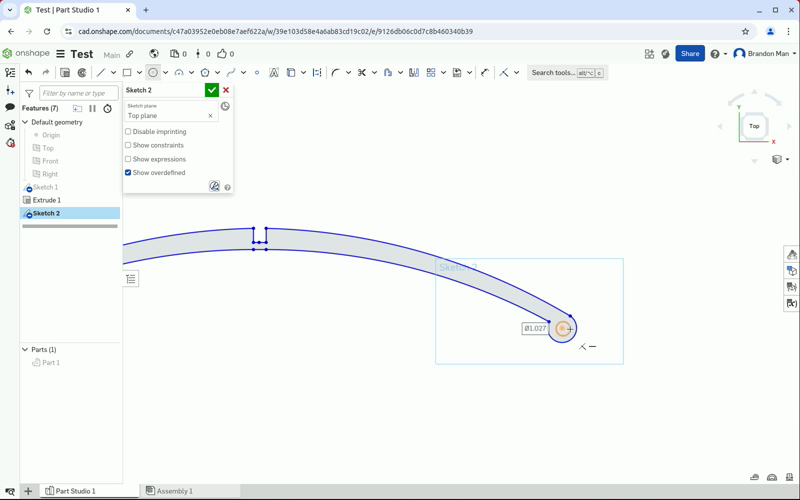
scroll(-6)
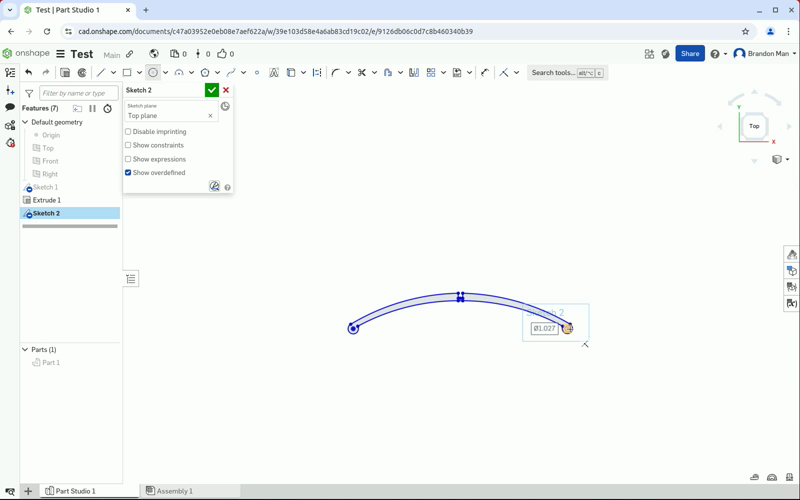
key(esc)
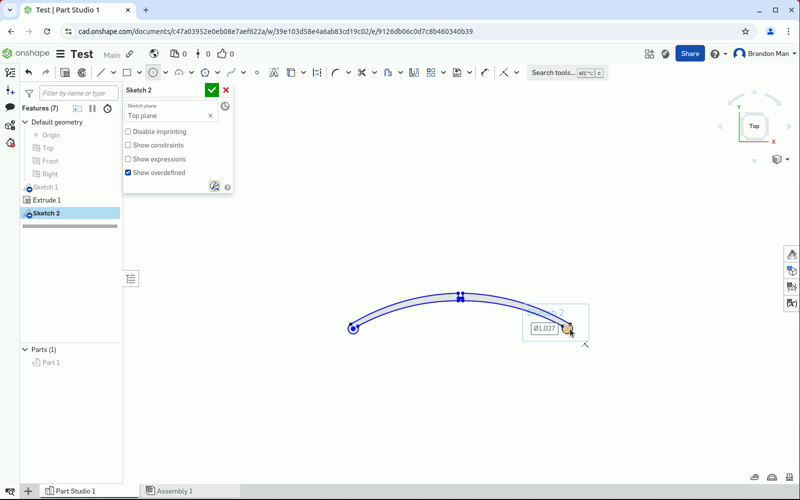
mouse_move(472, 297)
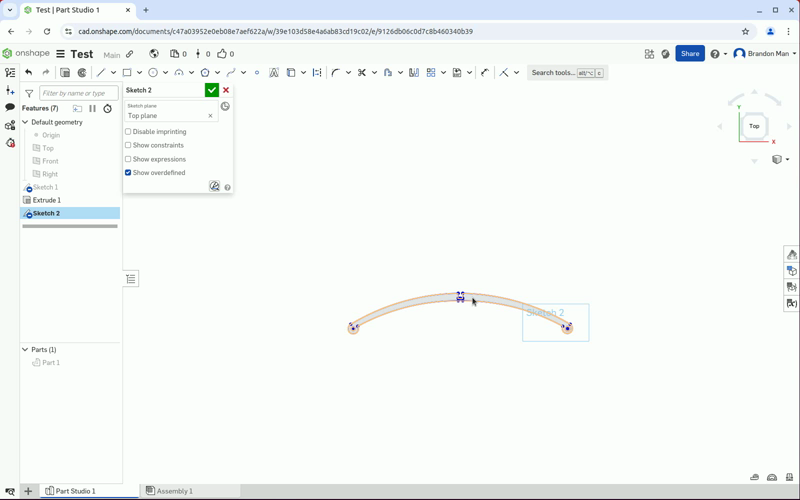
scroll(6)
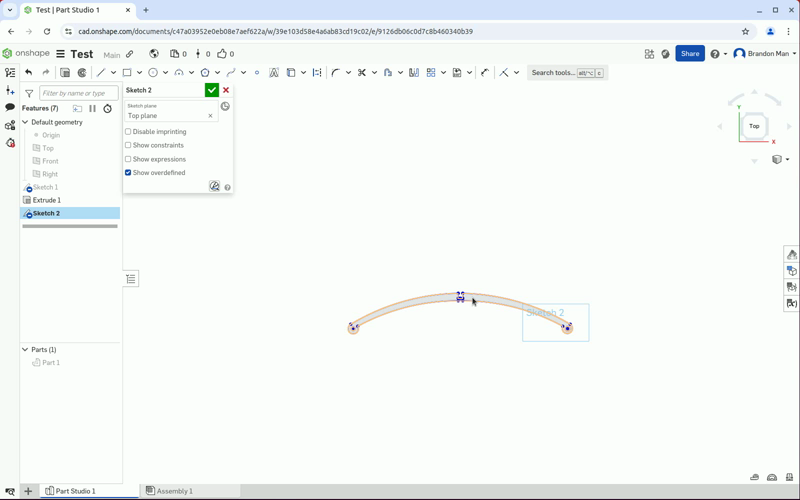
scroll(6)
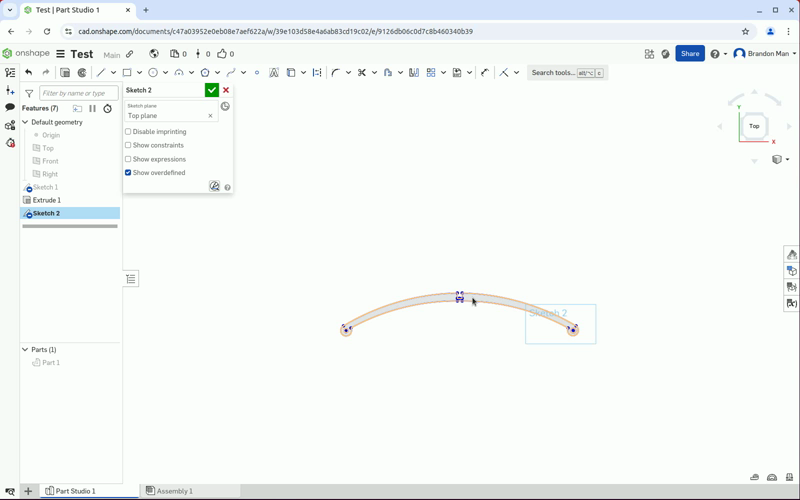
scroll(6)
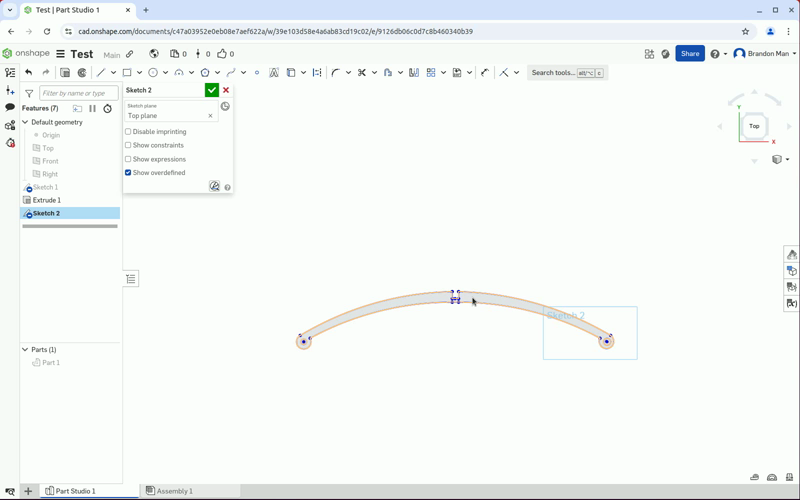
scroll(6)
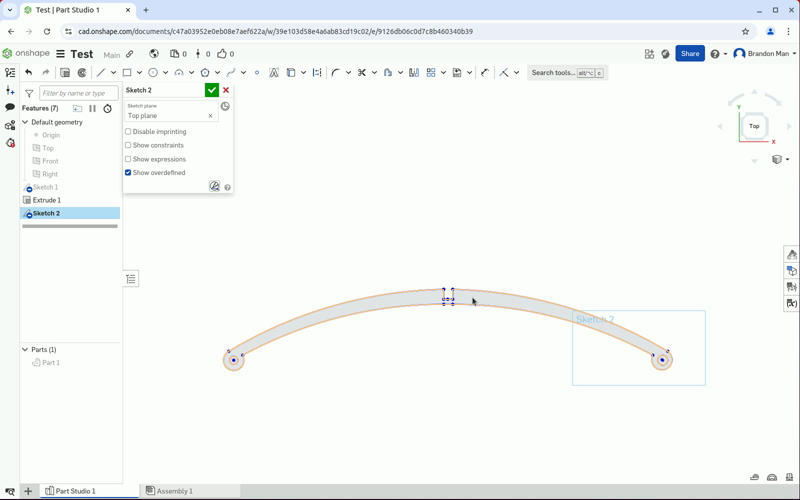
scroll(6)
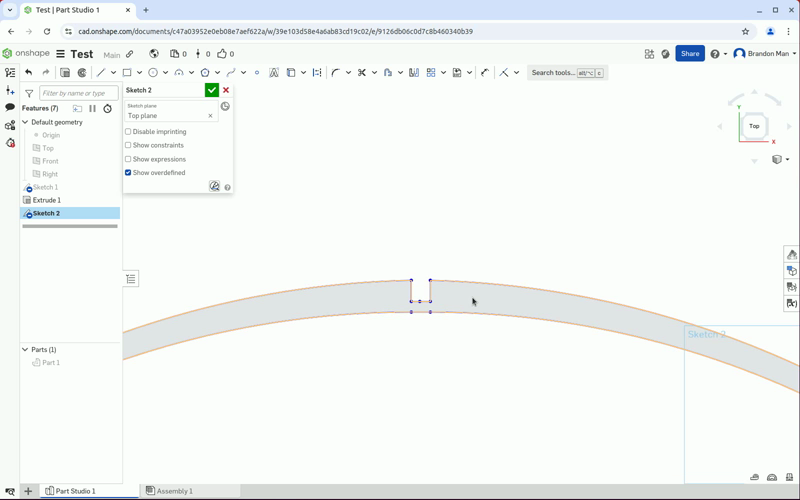
scroll(6)
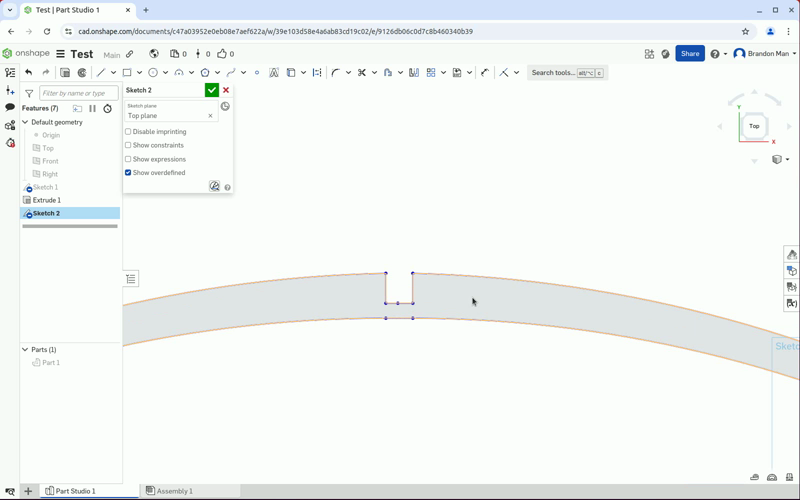
scroll(6)
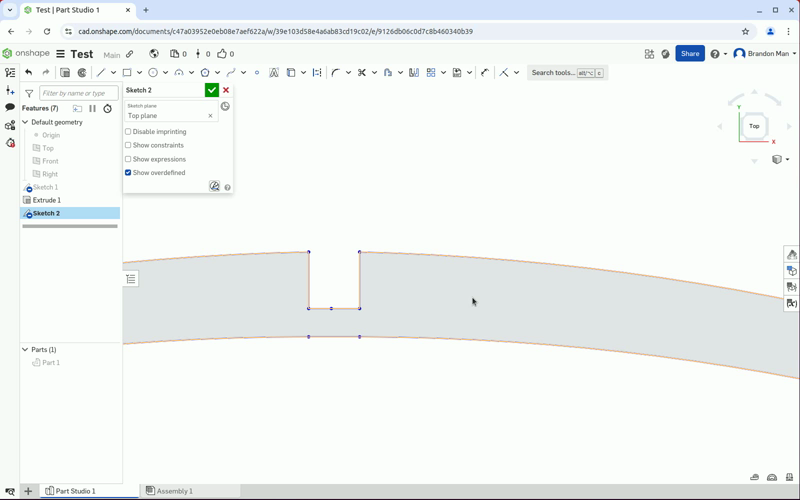
click(472, 297)
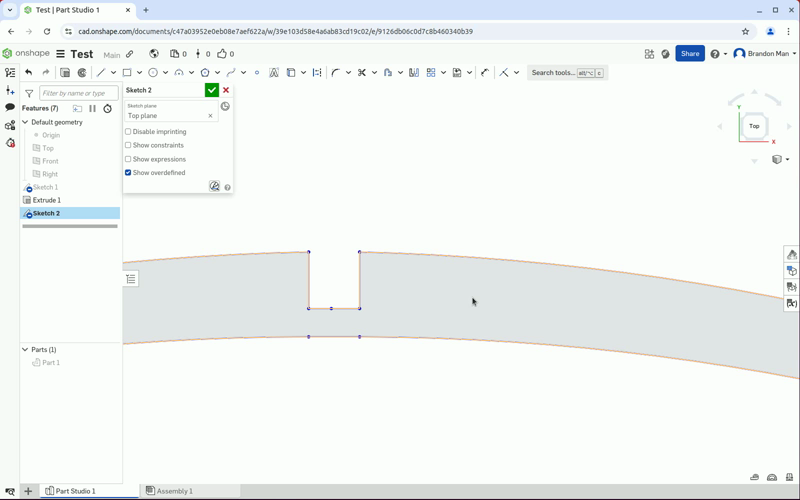
scroll(-6)
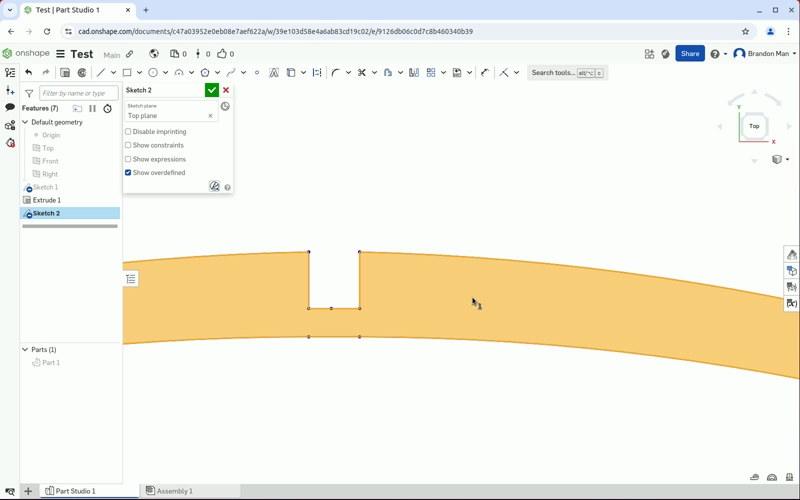
scroll(-6)
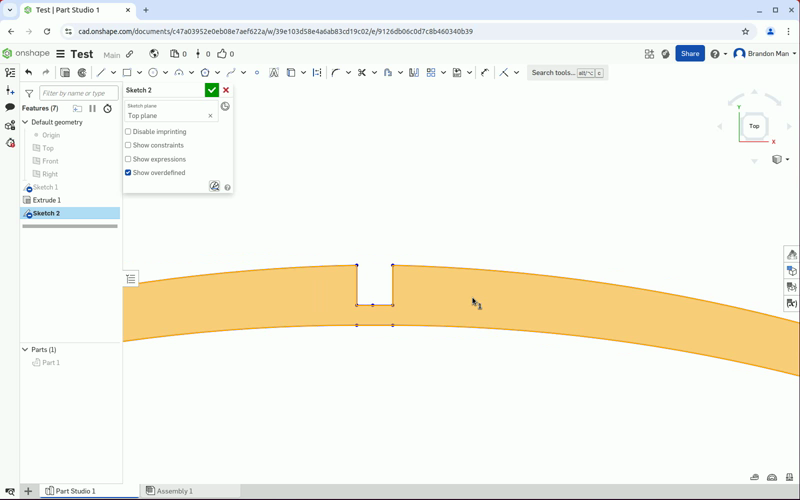
scroll(-6)
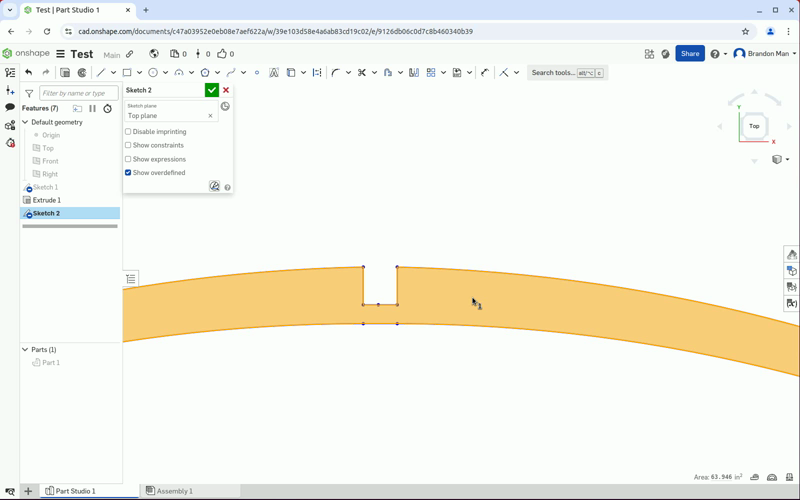
scroll(-6)
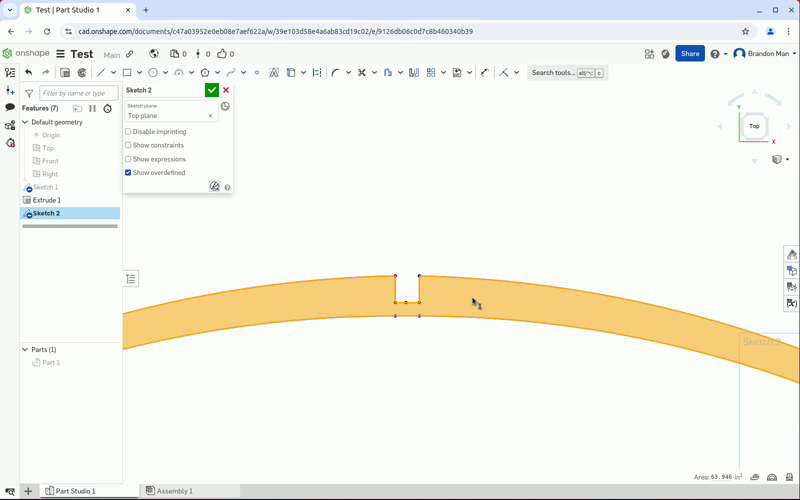
scroll(-6)
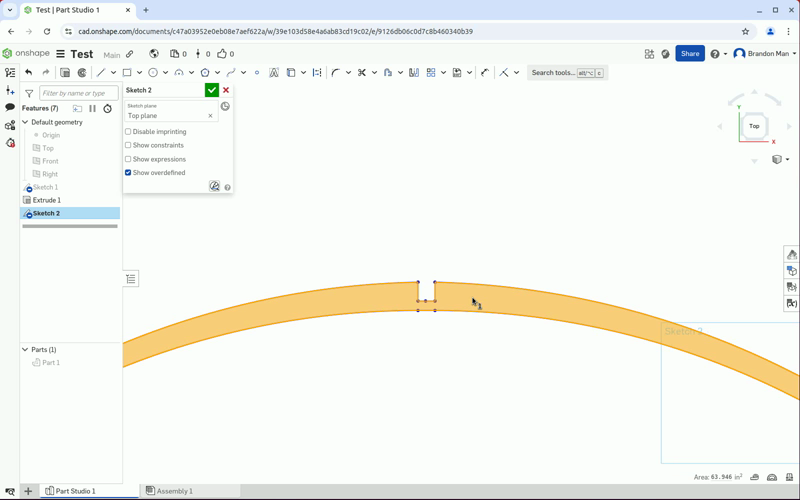
scroll(-6)
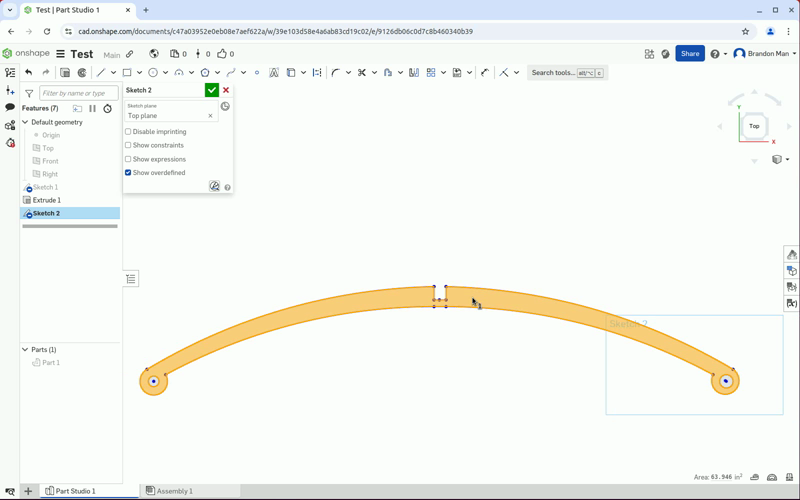
scroll(-6)
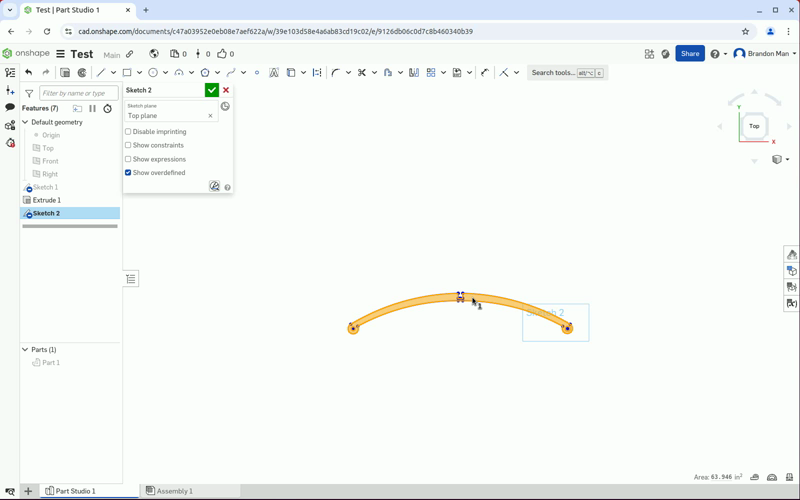
mouse_move(73, 352)
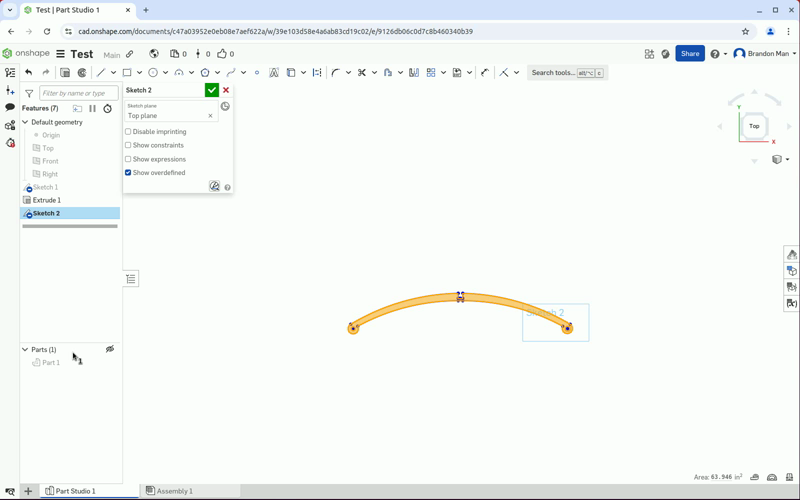
key(shift+y)
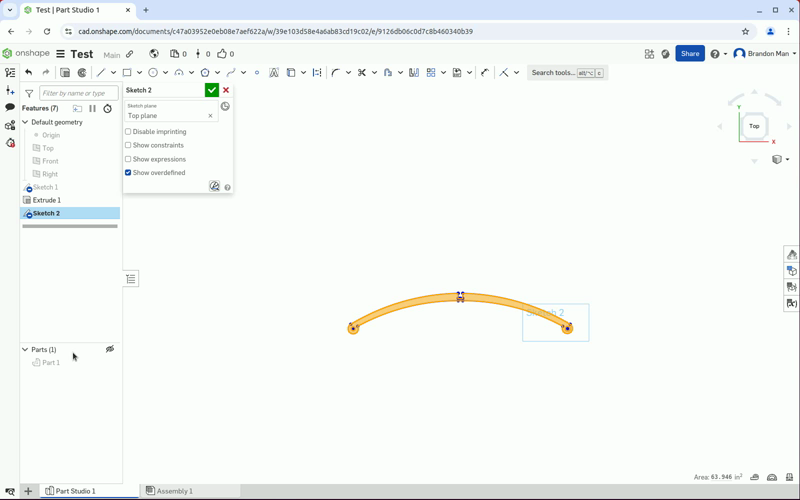
key(shift+e)
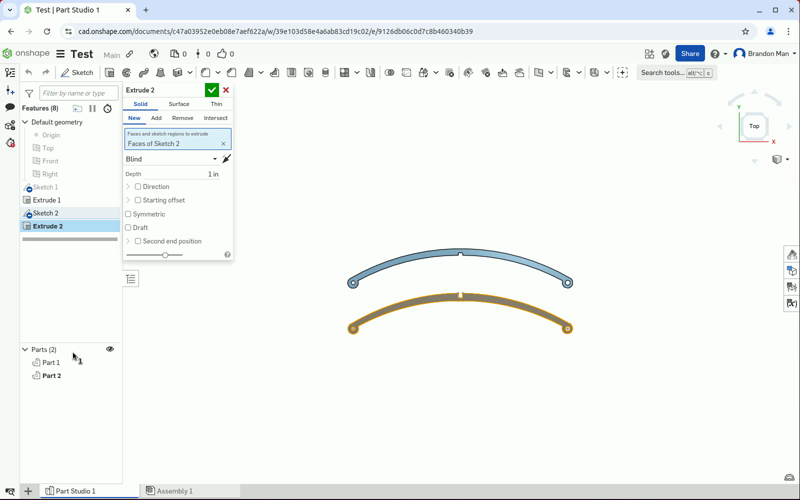
mouse_move(143, 106)
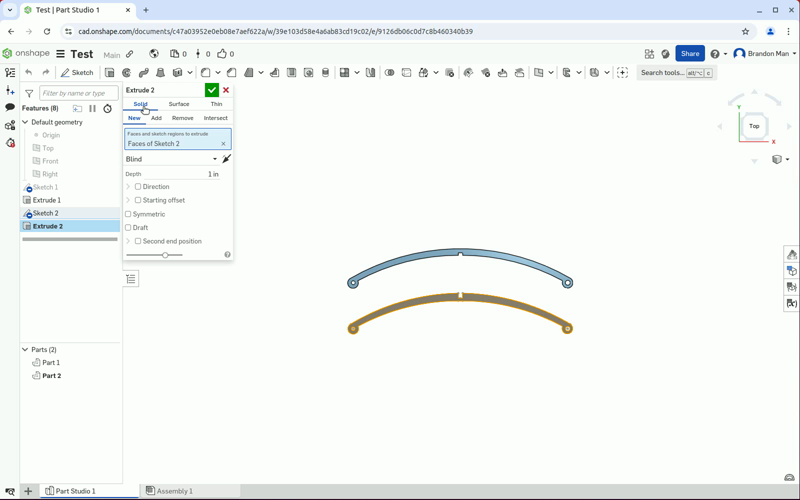
click(143, 106)
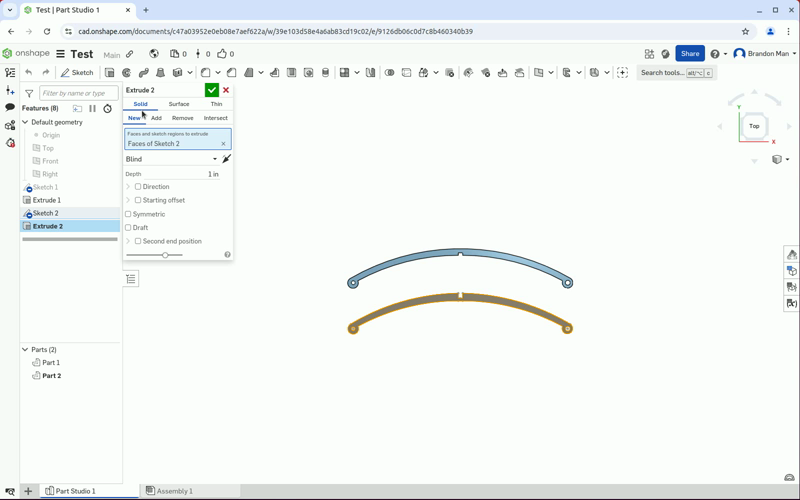
mouse_move(137, 120)
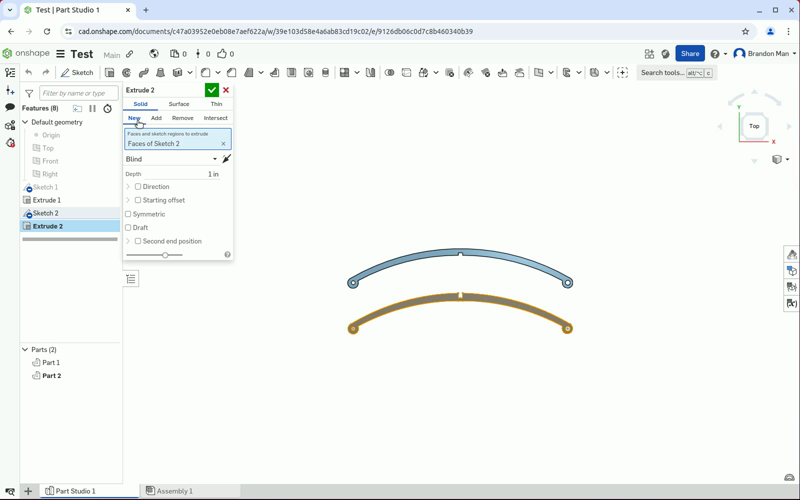
click(137, 120)
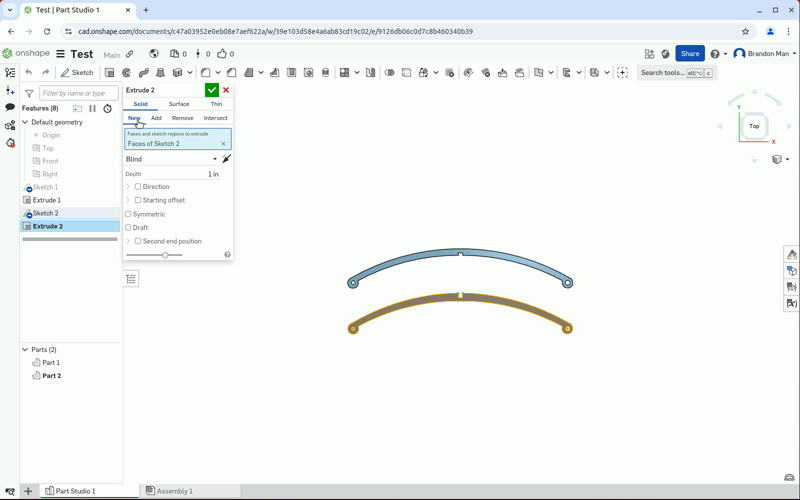
key(tab, 4)
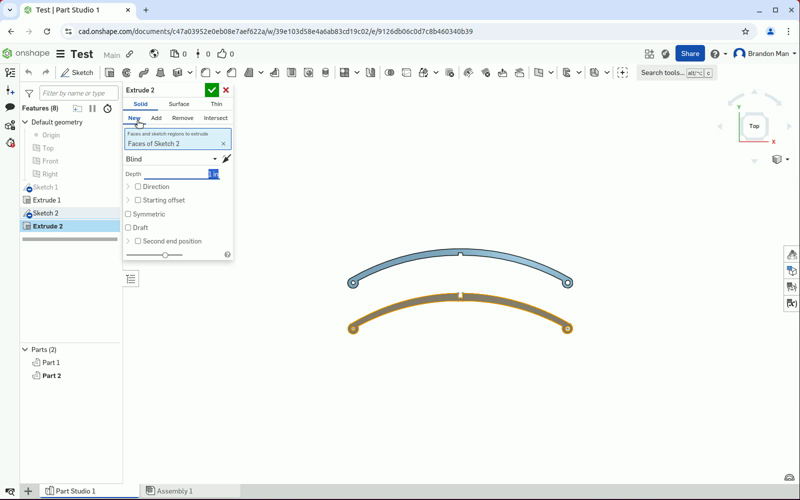
text(1.204)
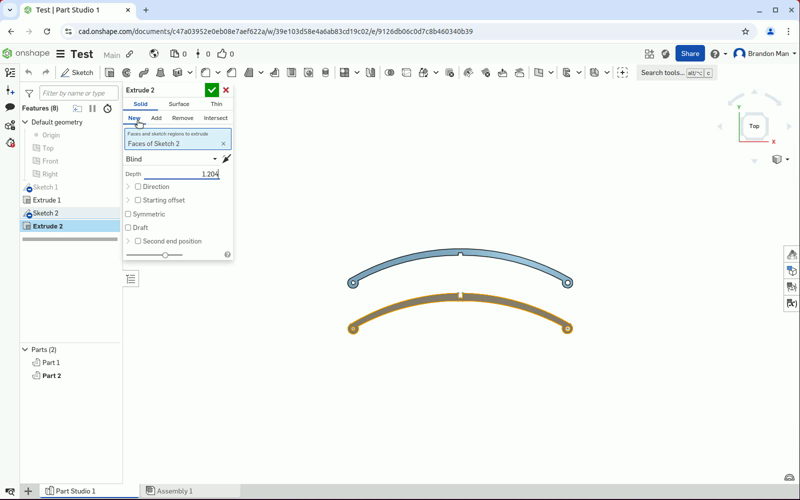
key(enter)
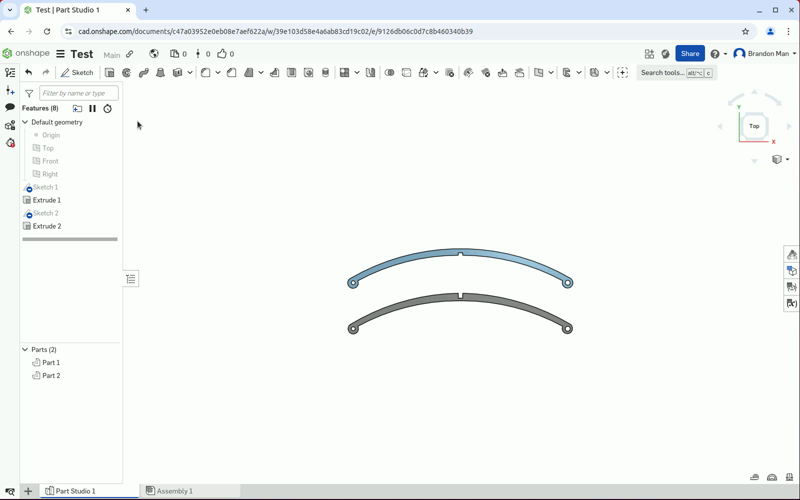
key(shift+h)
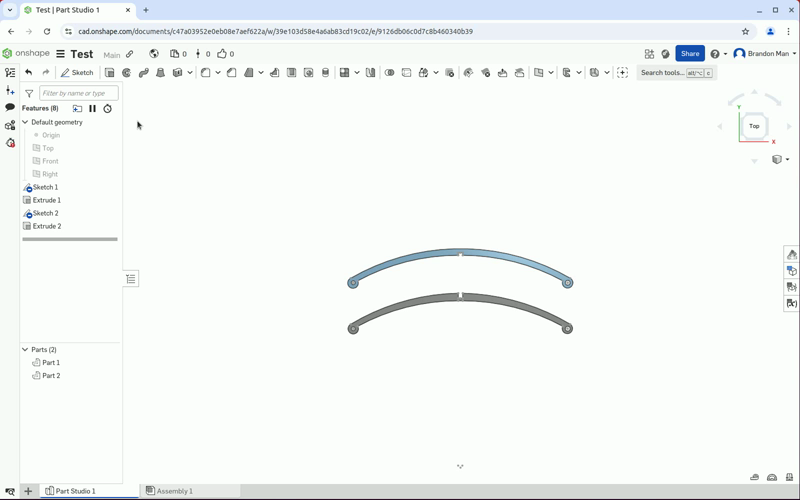
key(shift+h)
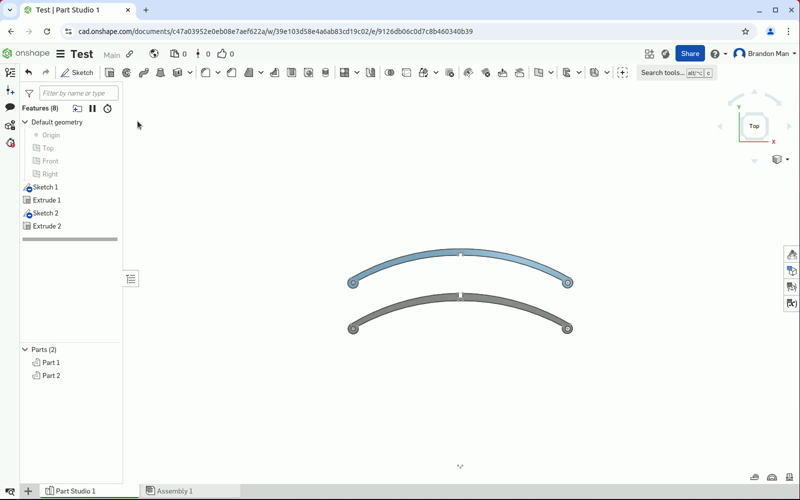
key(shift+7)
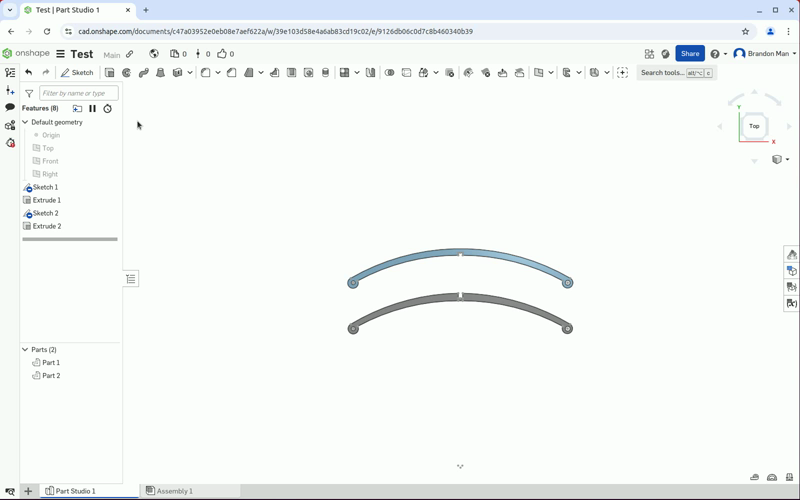
key(up, 3)
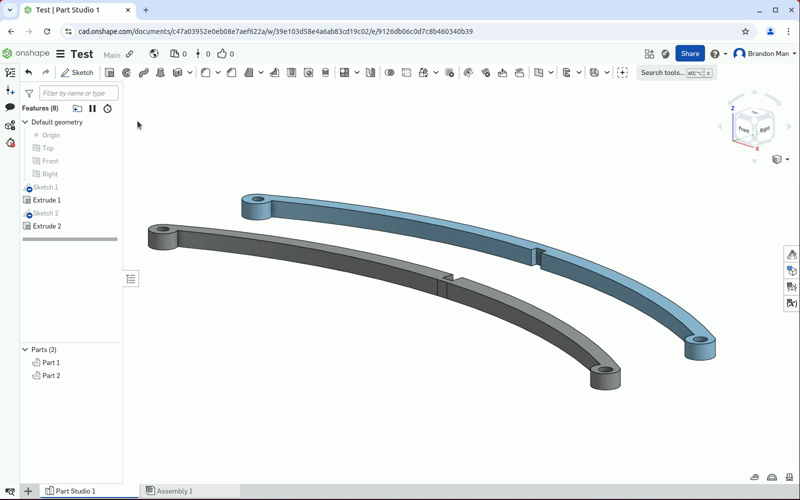
key(left, 3)
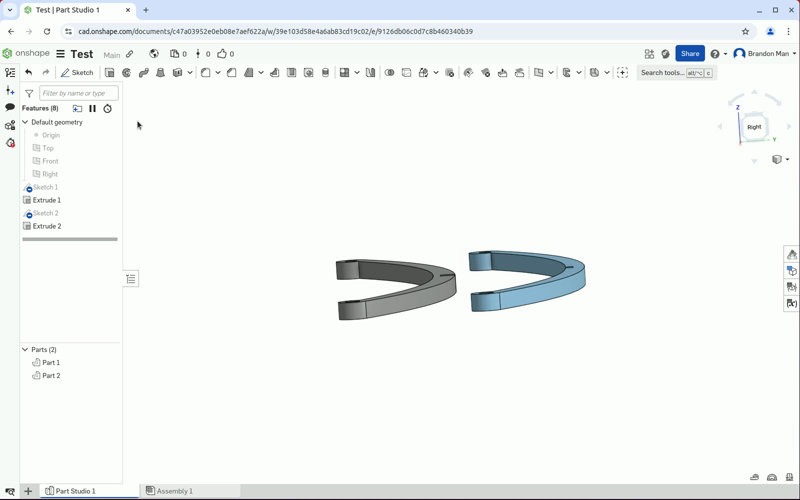
key(right, 3)
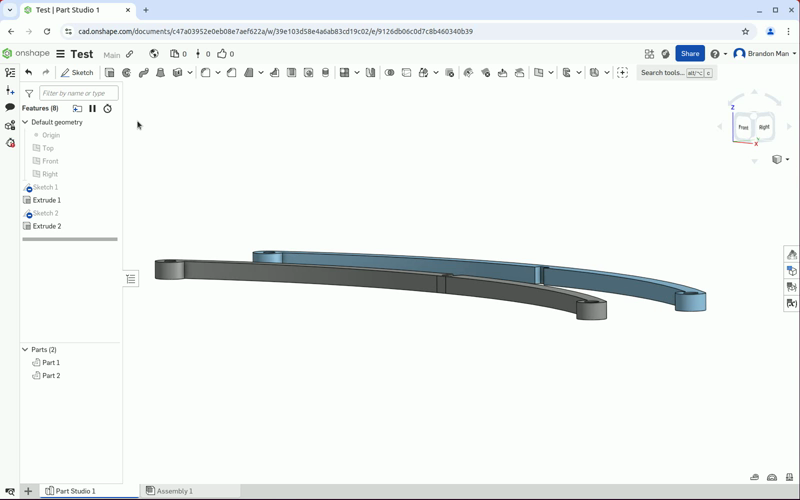
key(down, 3)
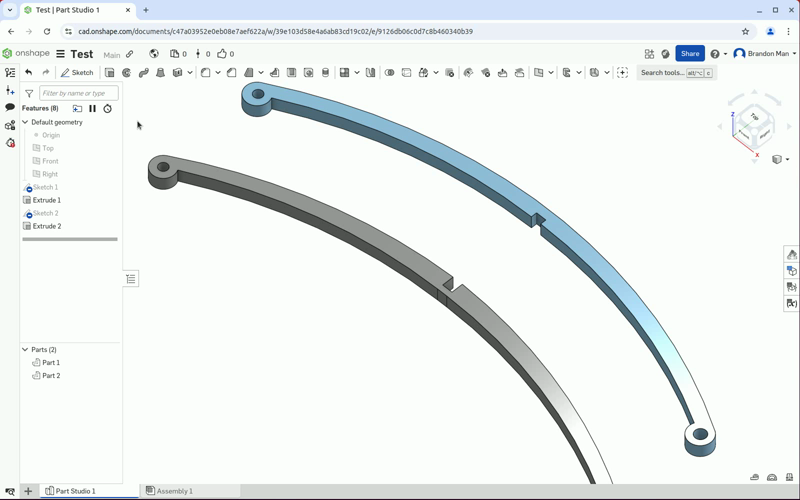
mouse_move(73, 189)
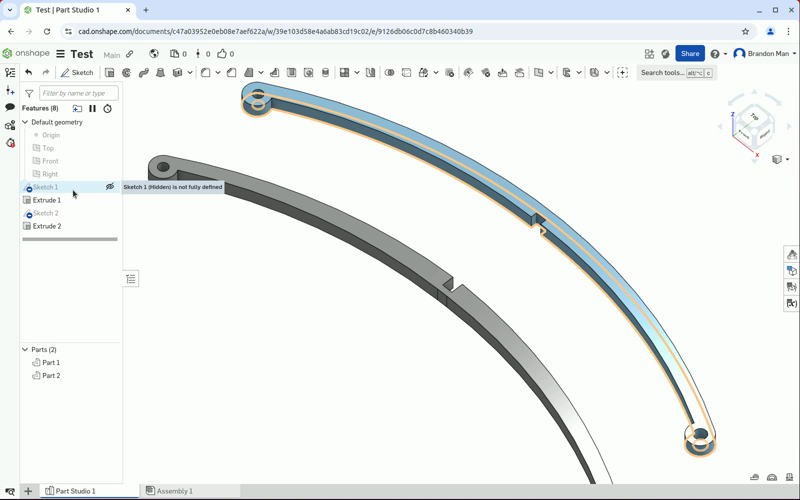
click(73, 189)